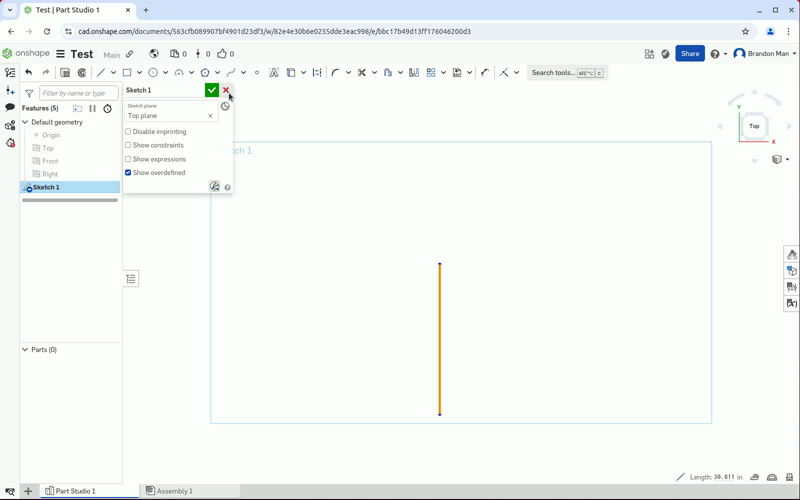
key(shift+h)
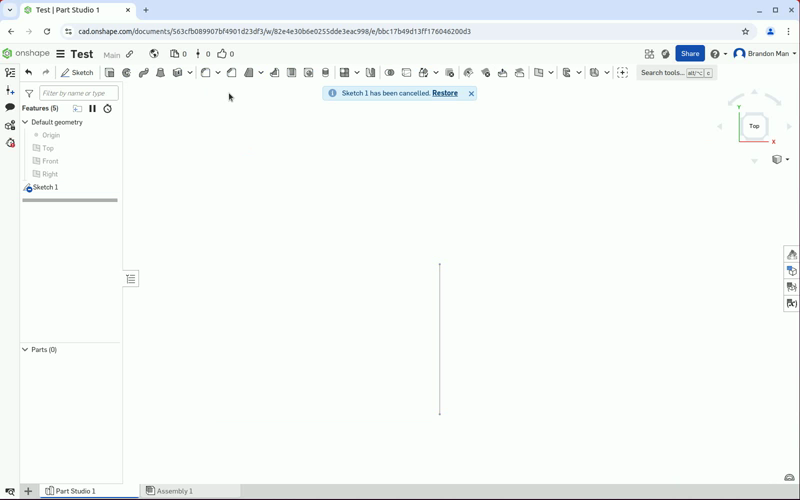
key(shift+s)
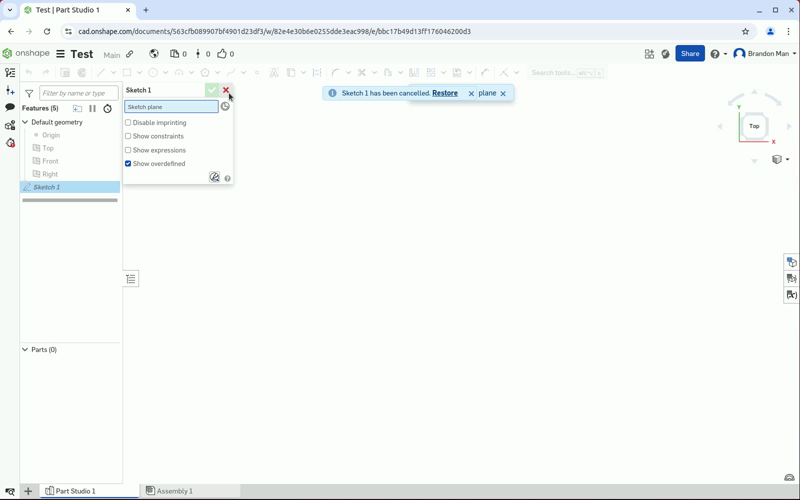
mouse_move(73, 150)
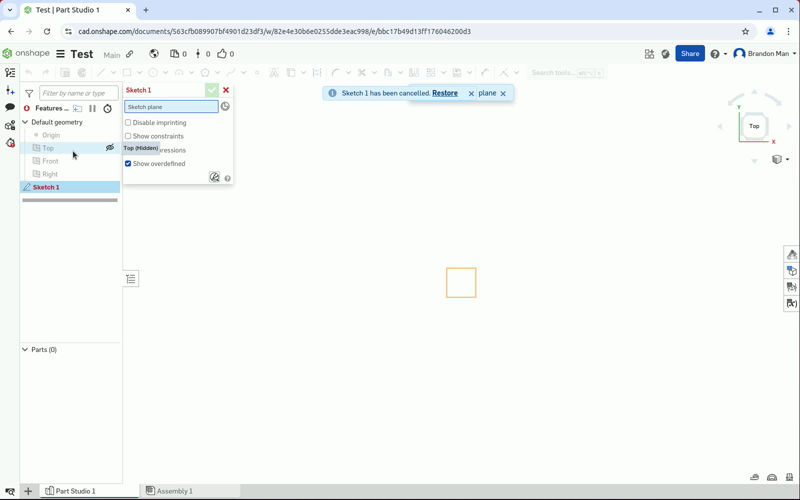
click(73, 150)
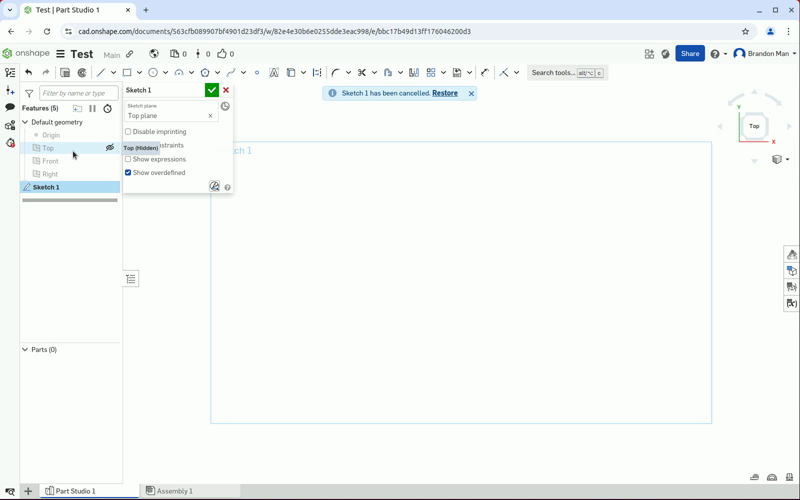
mouse_move(73, 352)
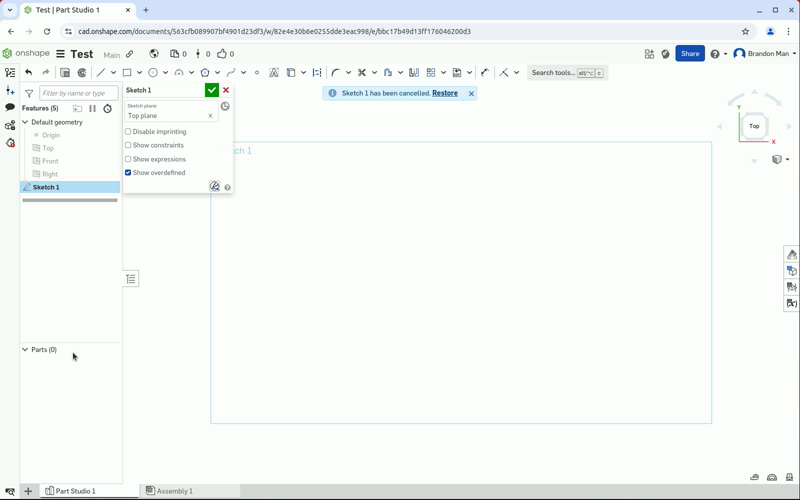
key(y)
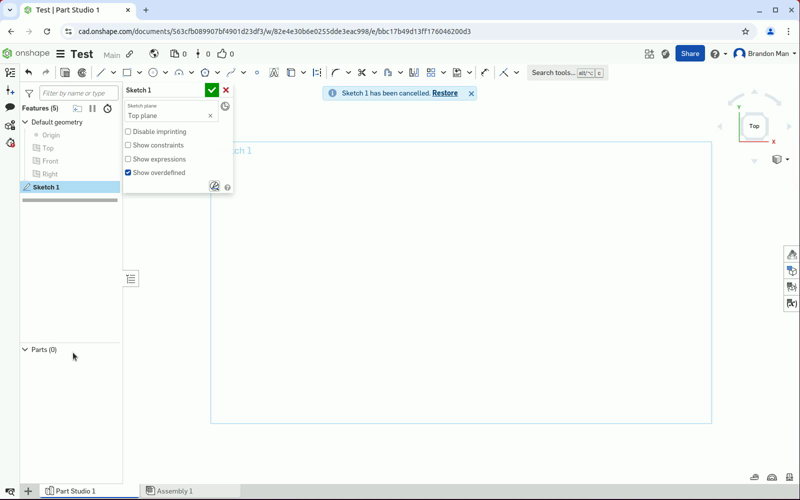
key(a)
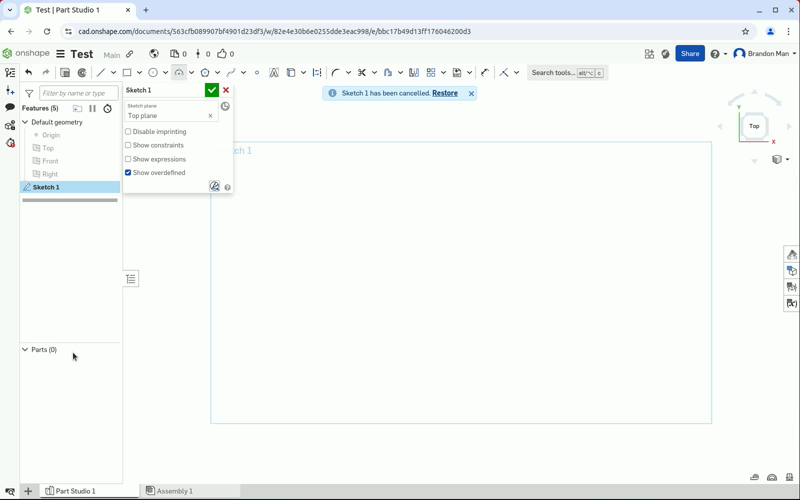
key_down(shift)
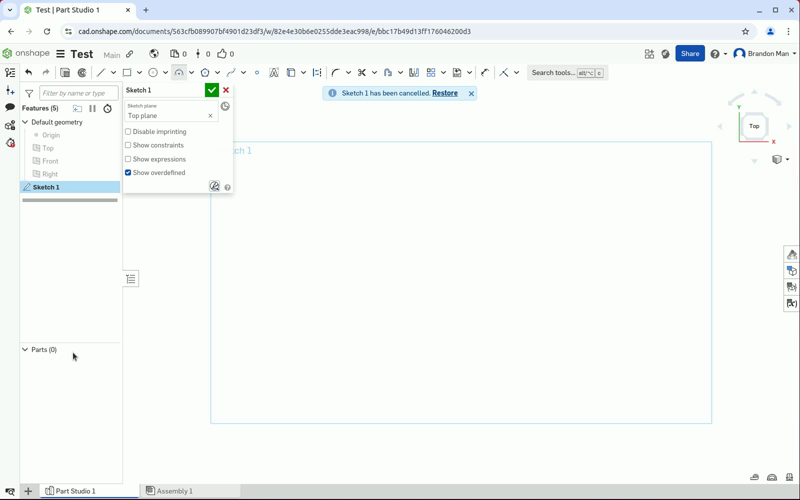
mouse_move(406, 247)
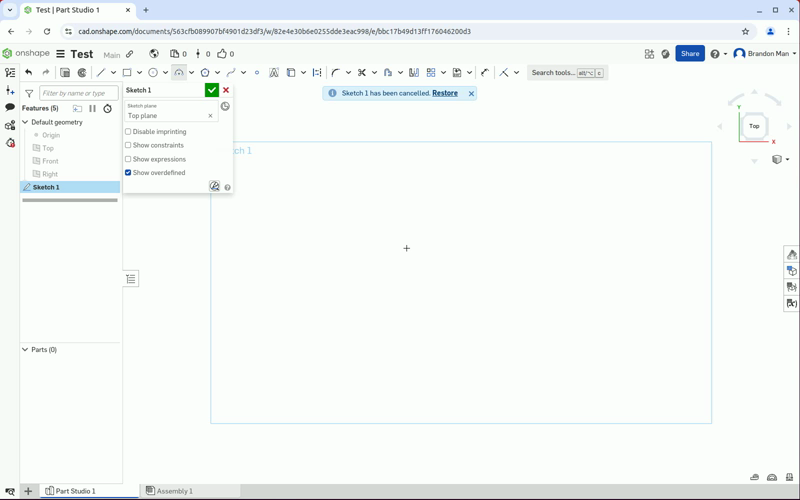
click(406, 247)
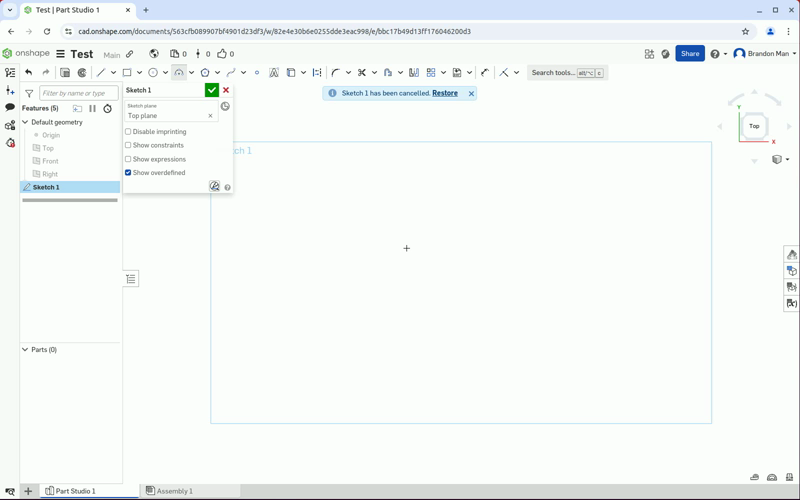
key_up(shift)
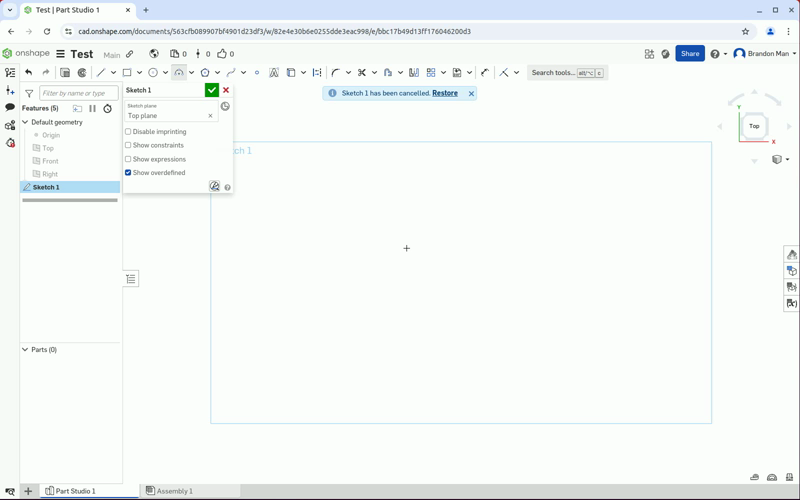
key_down(shift)
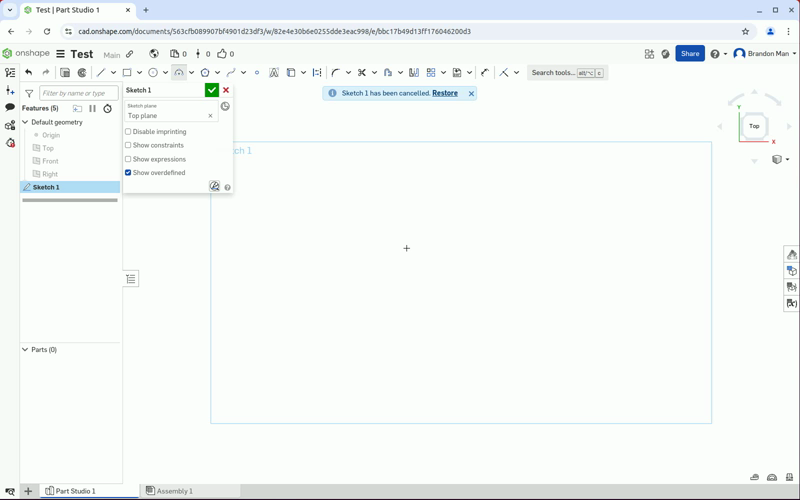
mouse_move(426, 280)
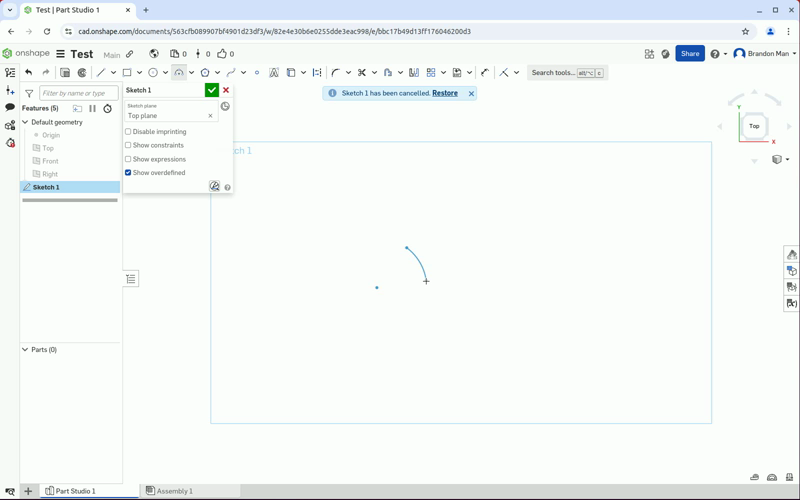
click(426, 280)
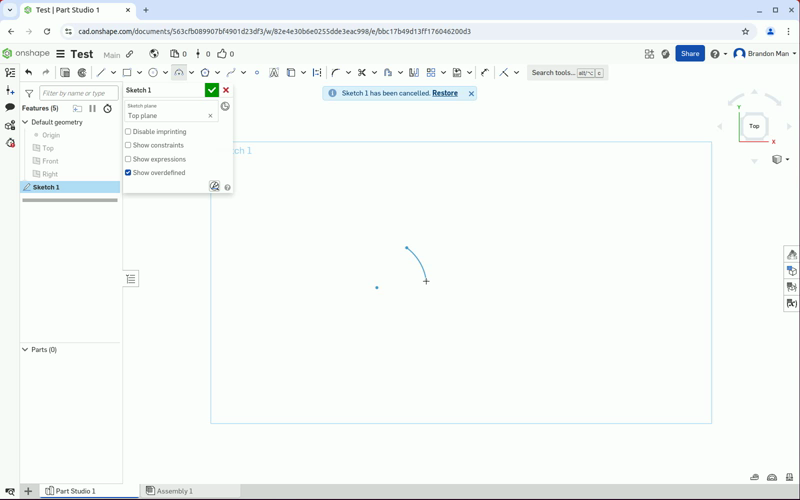
mouse_move(418, 263)
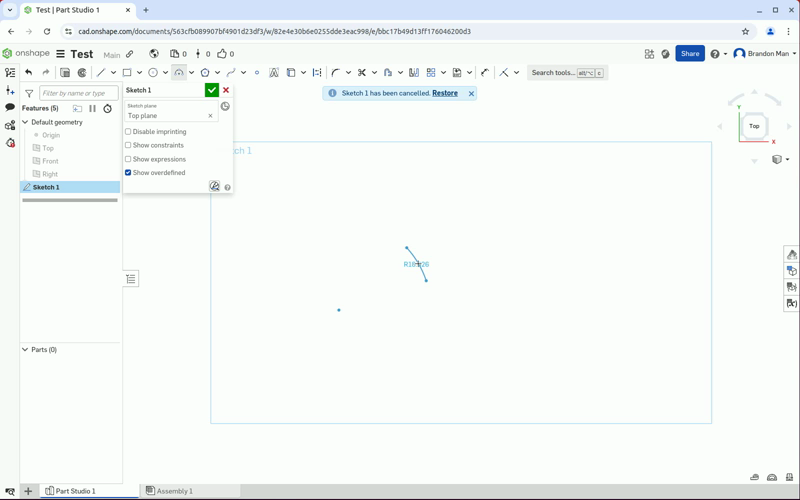
click(418, 263)
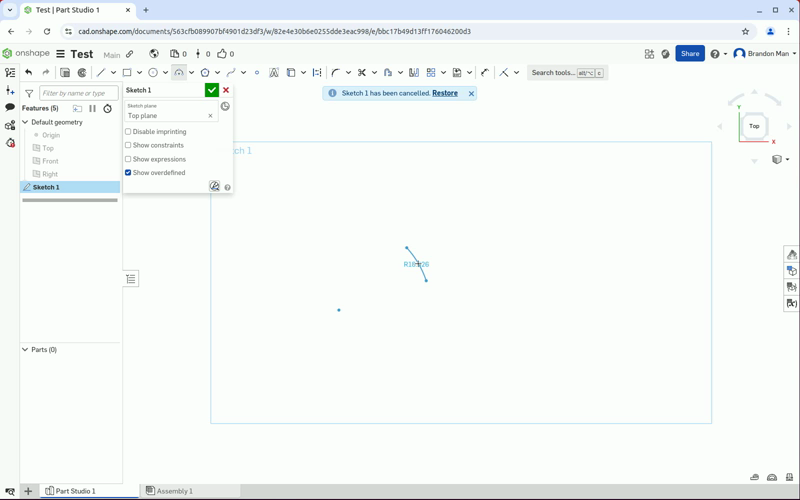
key_up(shift)
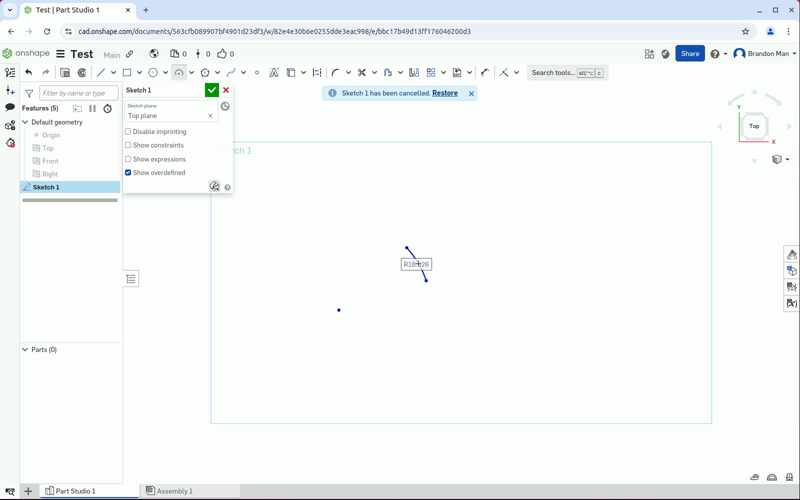
mouse_move(426, 280)
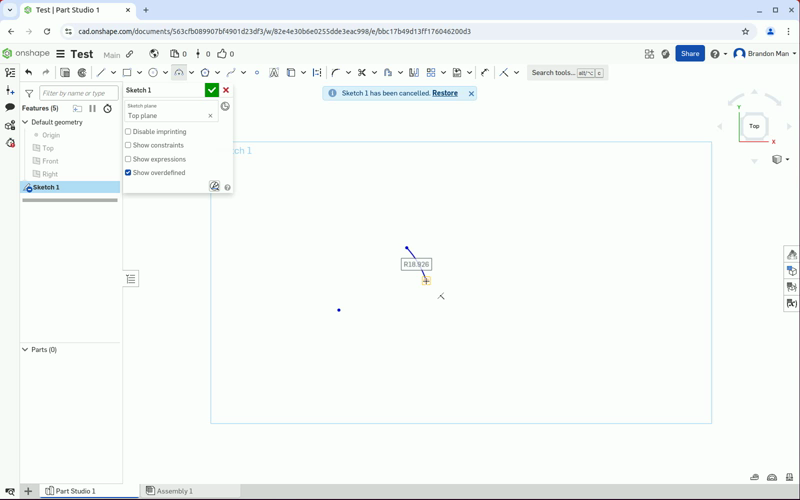
click(426, 280)
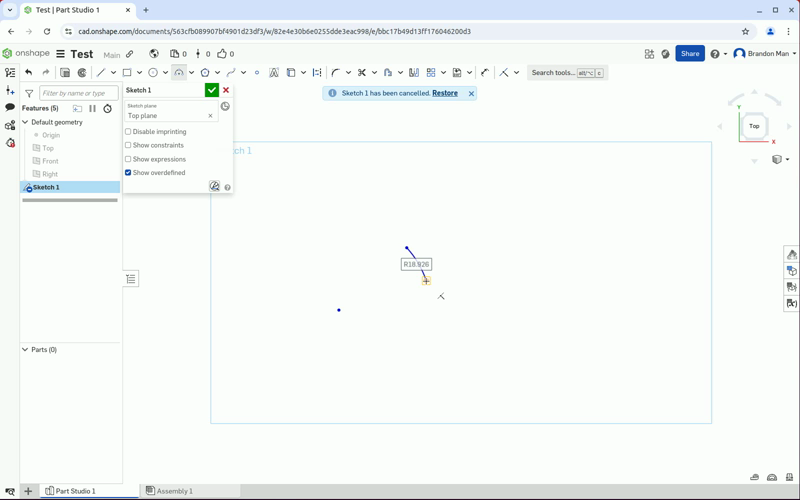
key_down(shift)
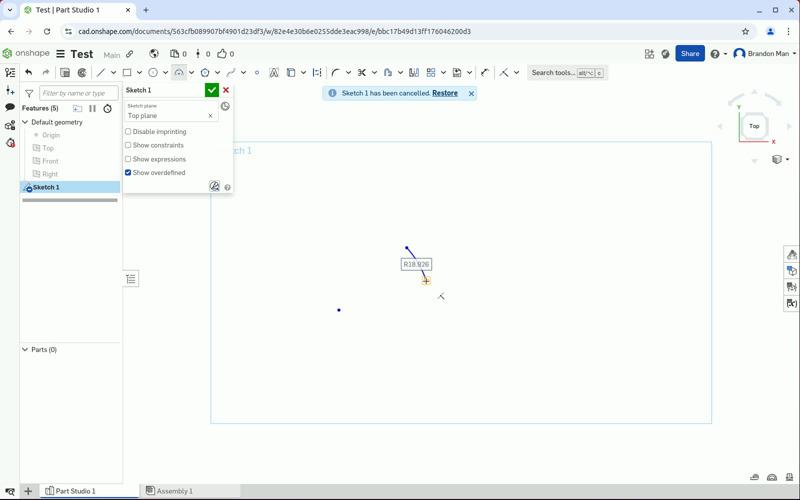
mouse_move(477, 250)
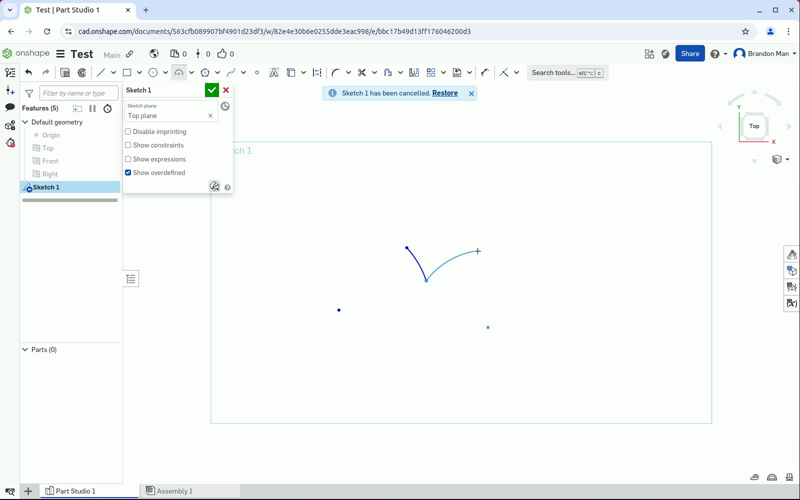
click(477, 250)
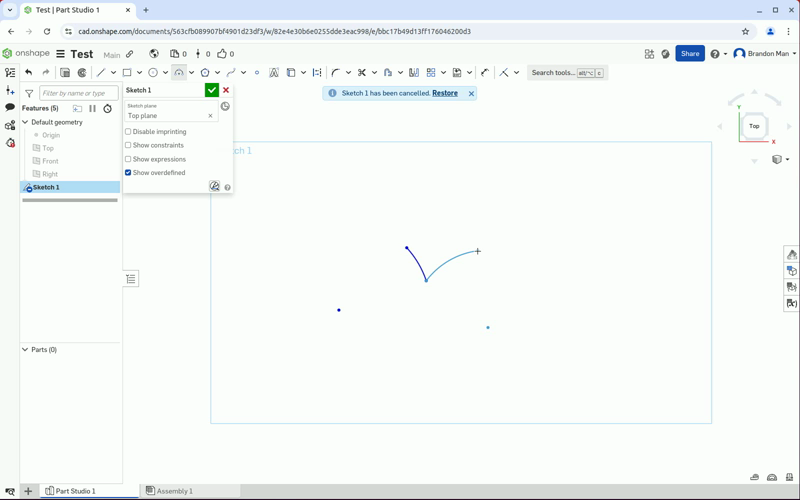
mouse_move(444, 252)
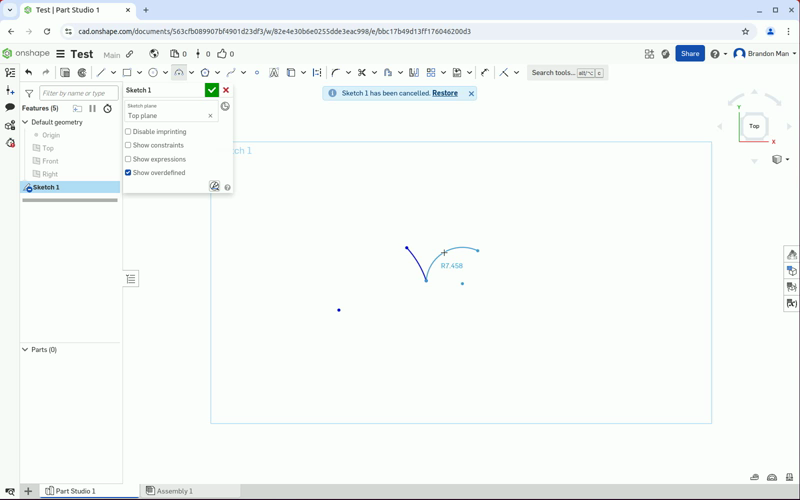
click(444, 252)
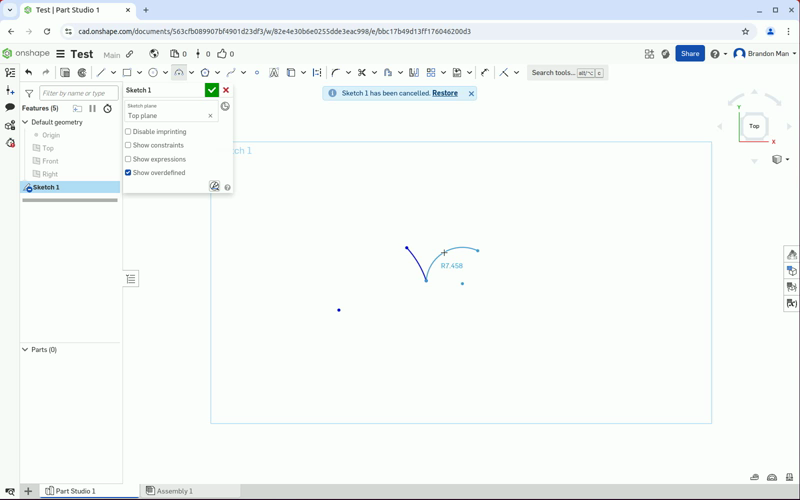
key_up(shift)
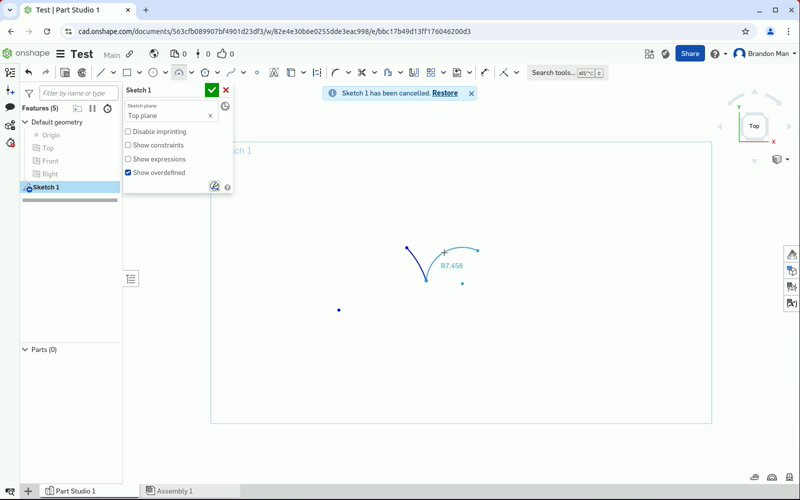
mouse_move(477, 250)
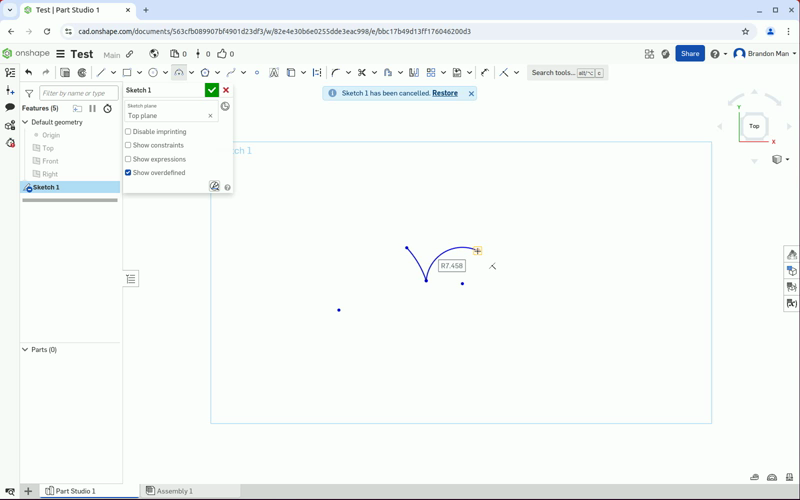
click(477, 250)
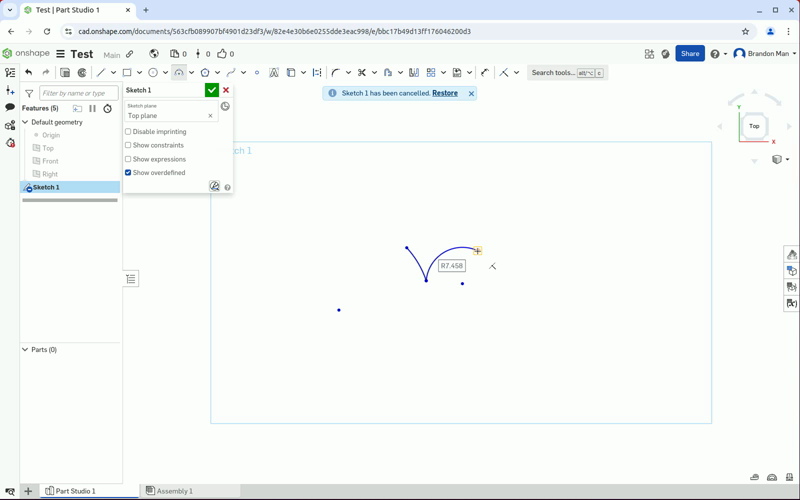
key_down(shift)
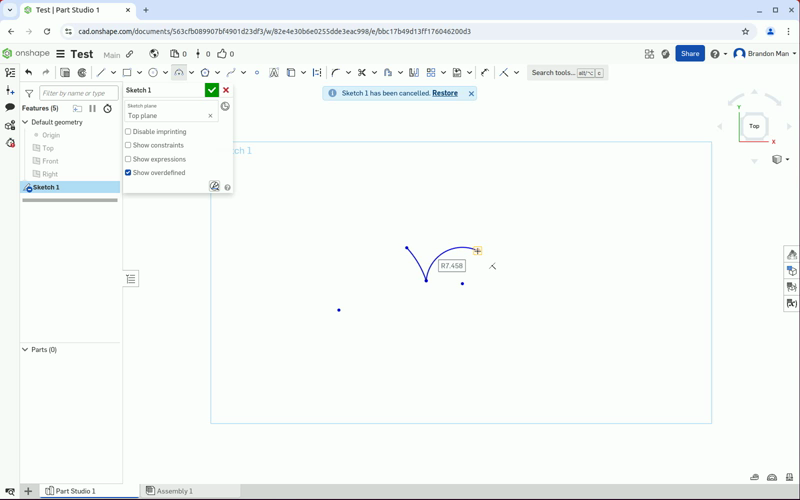
mouse_move(458, 218)
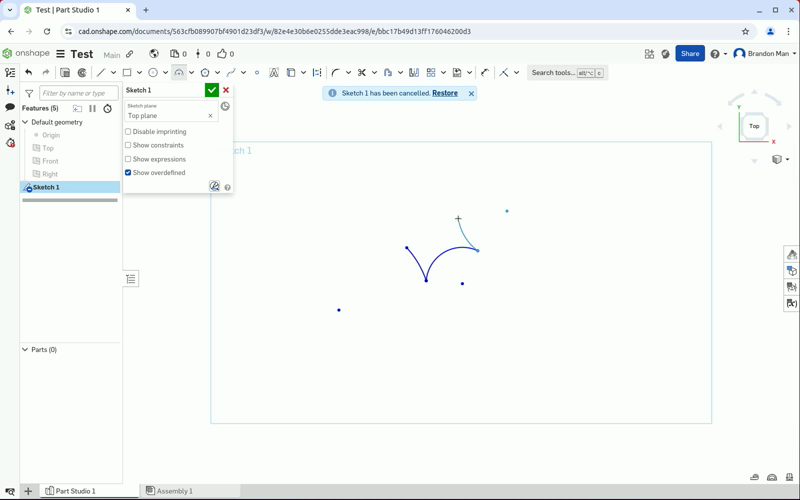
click(458, 218)
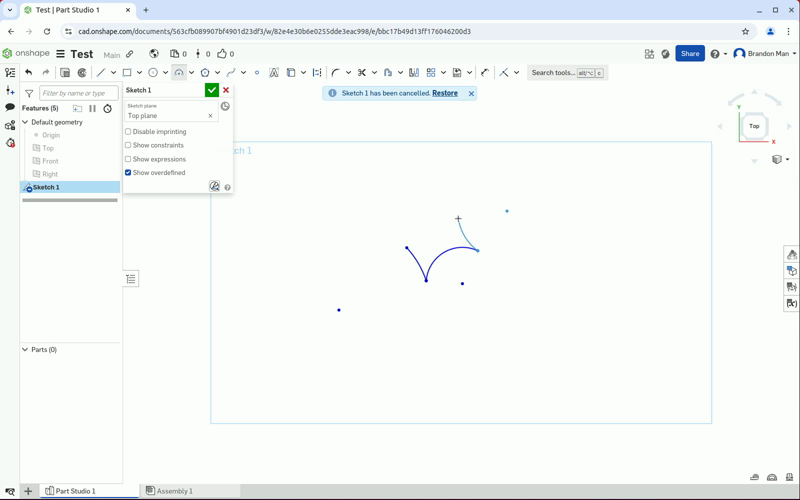
mouse_move(466, 235)
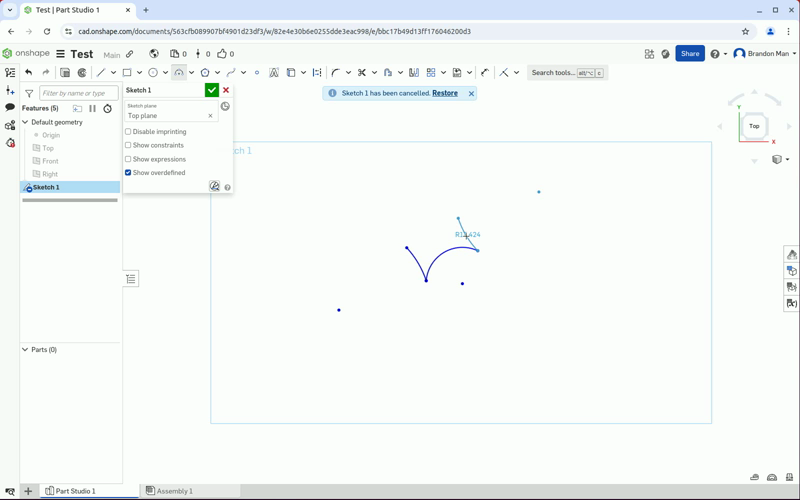
click(466, 235)
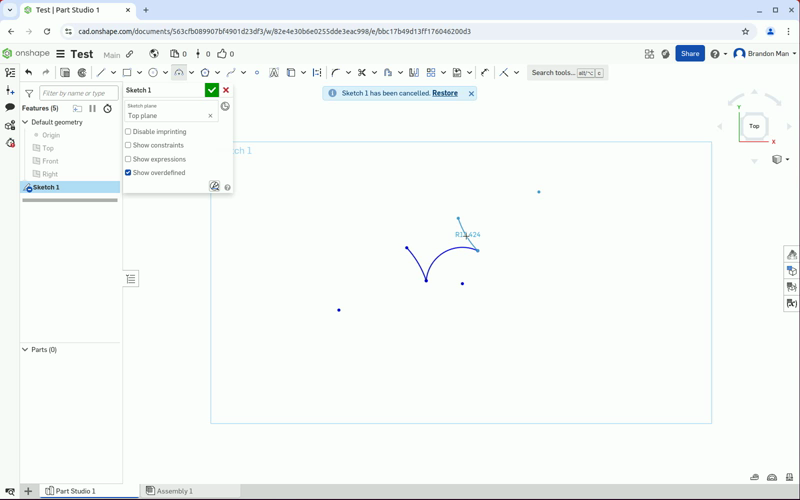
key_up(shift)
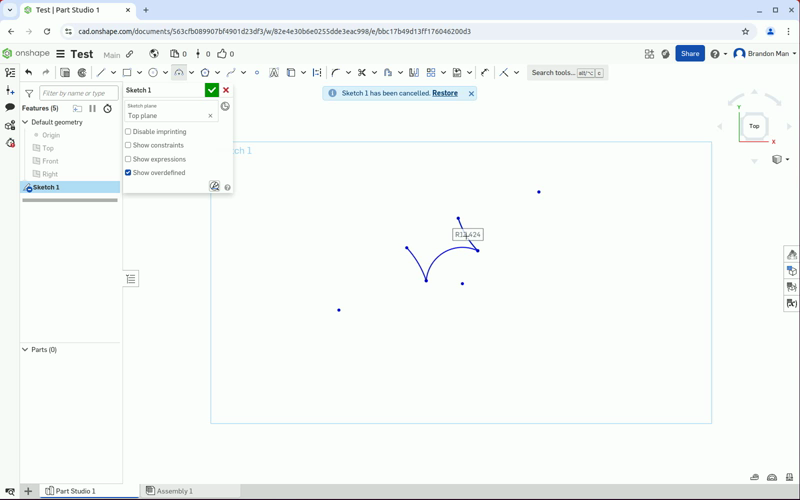
mouse_move(458, 218)
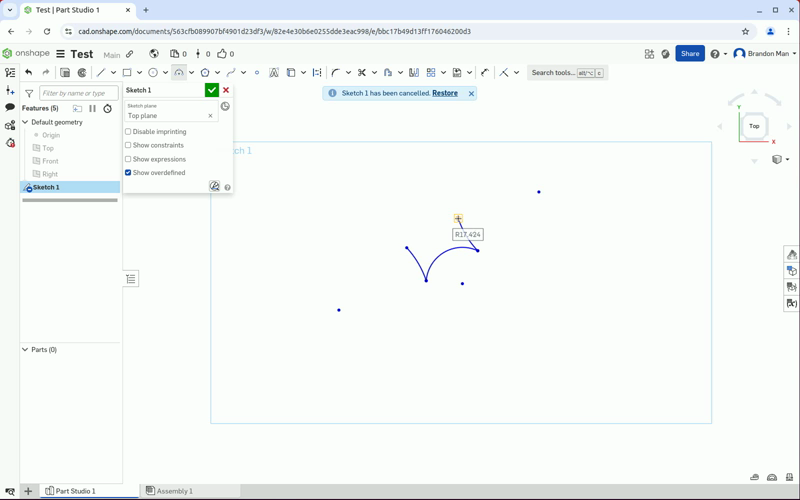
click(458, 218)
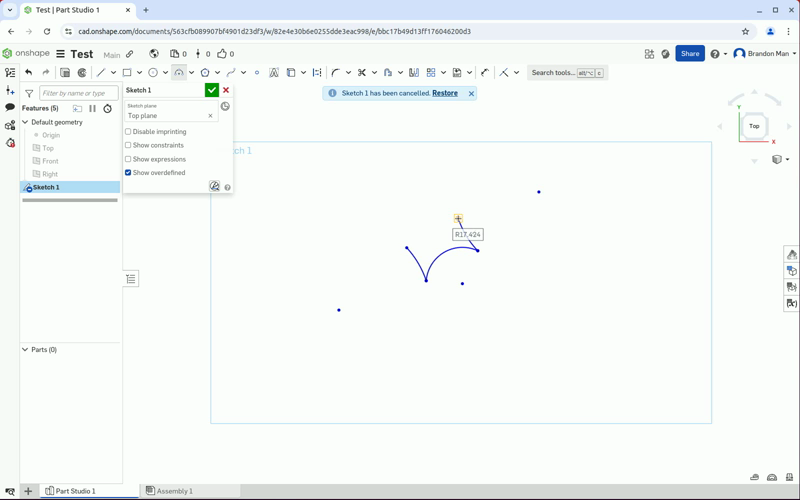
mouse_move(406, 247)
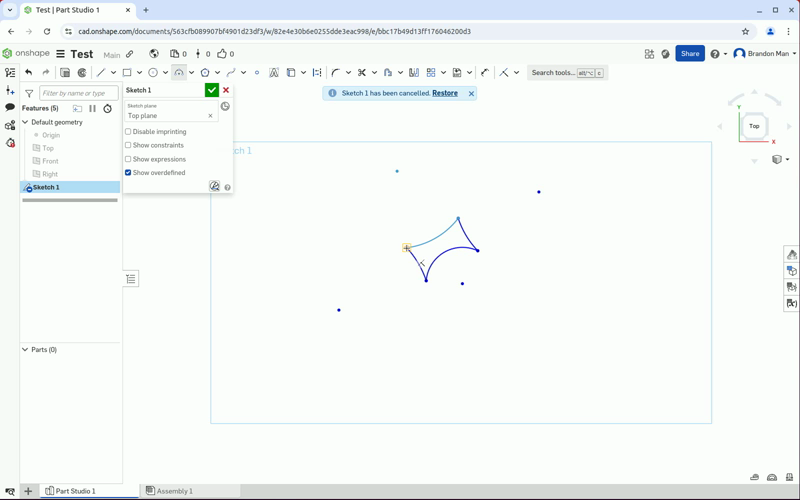
click(406, 247)
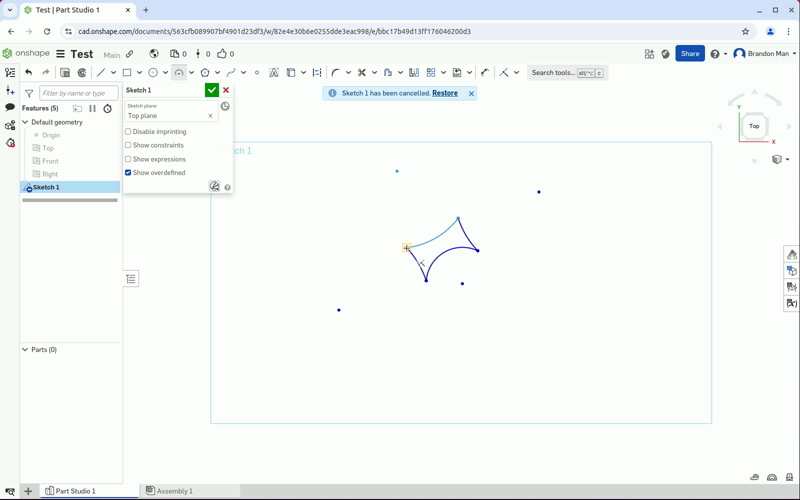
key_down(shift)
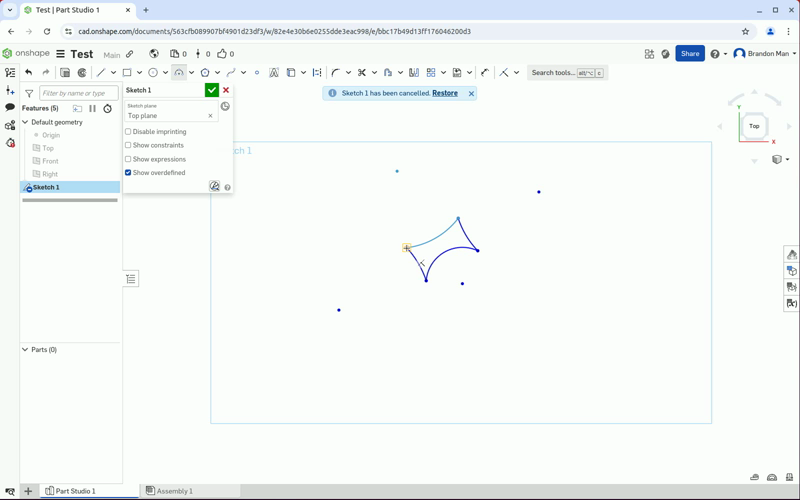
mouse_move(440, 246)
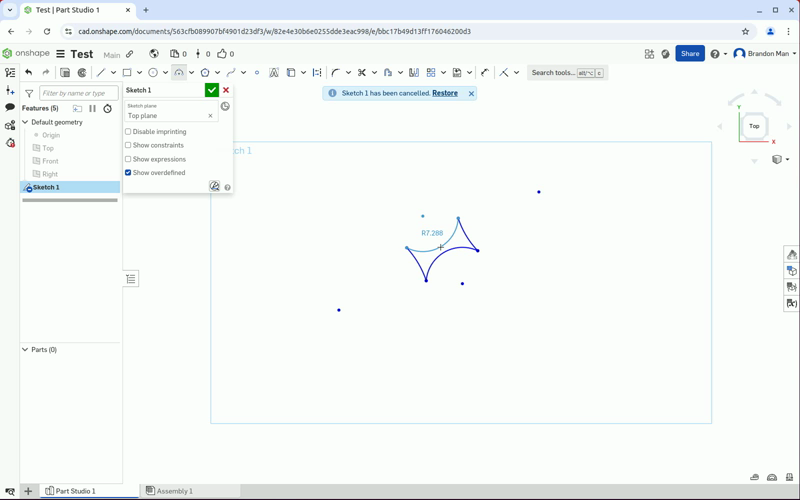
click(440, 246)
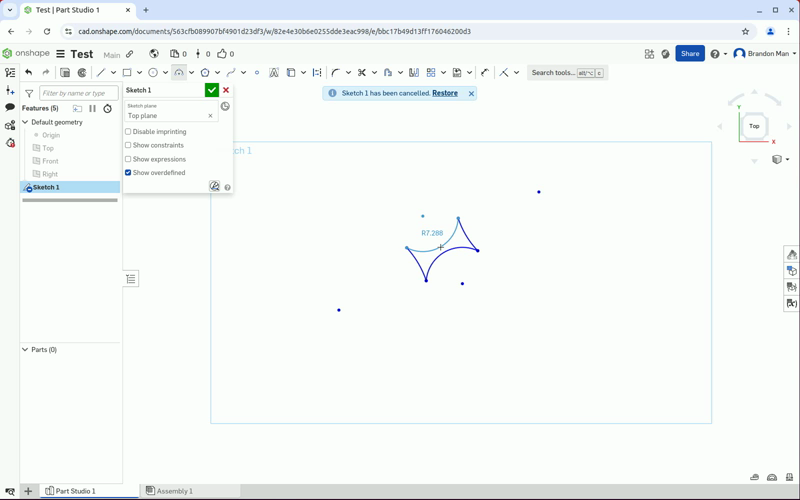
key_up(shift)
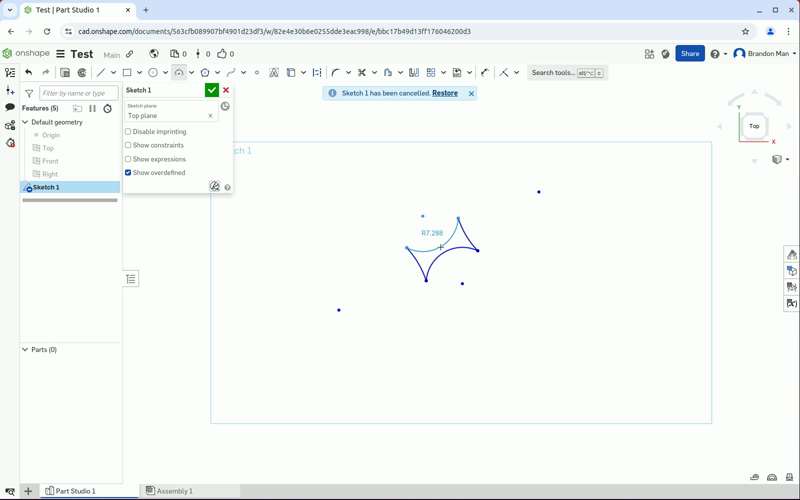
key(esc)
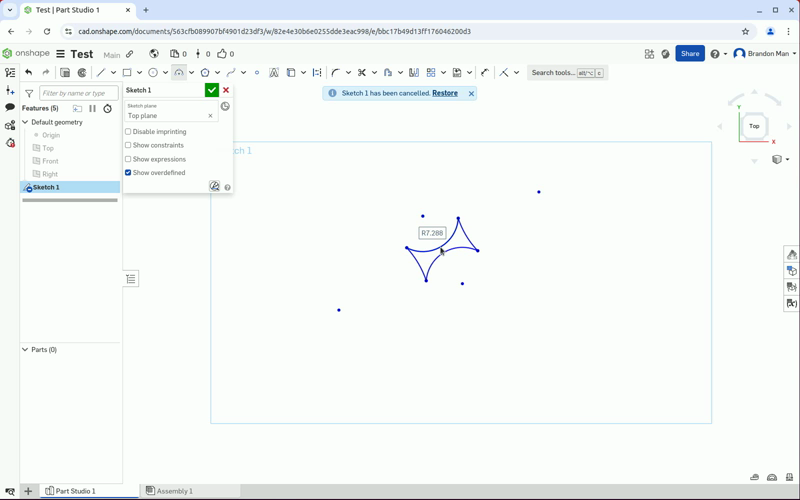
mouse_move(462, 236)
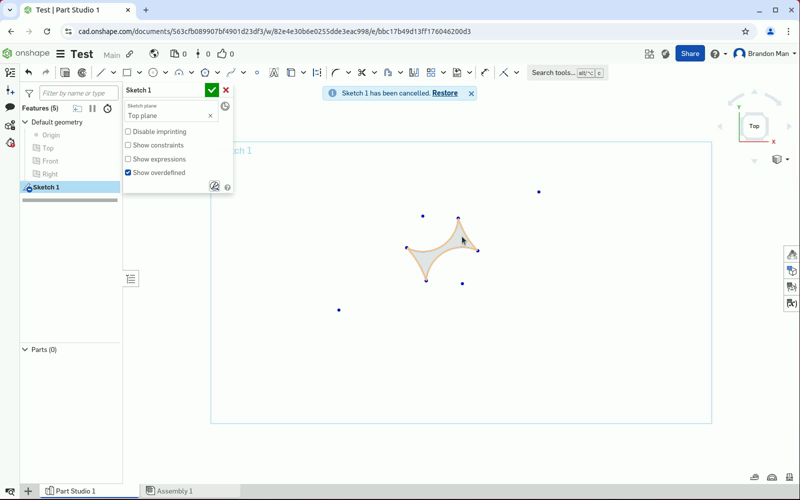
scroll(6)
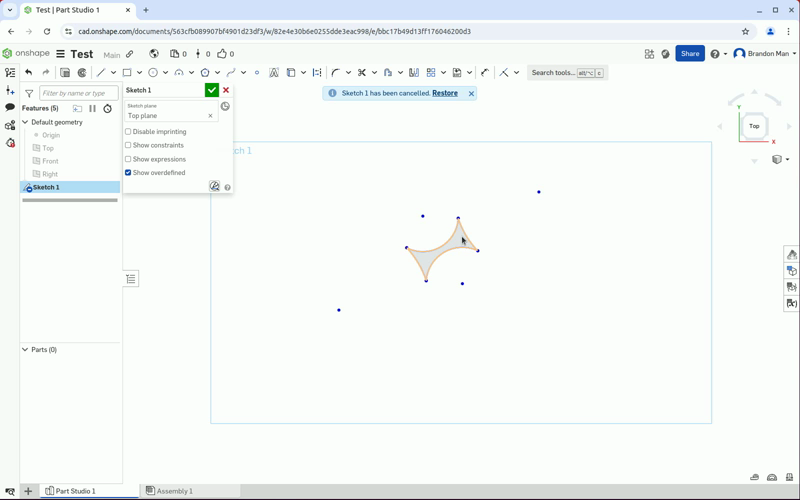
scroll(6)
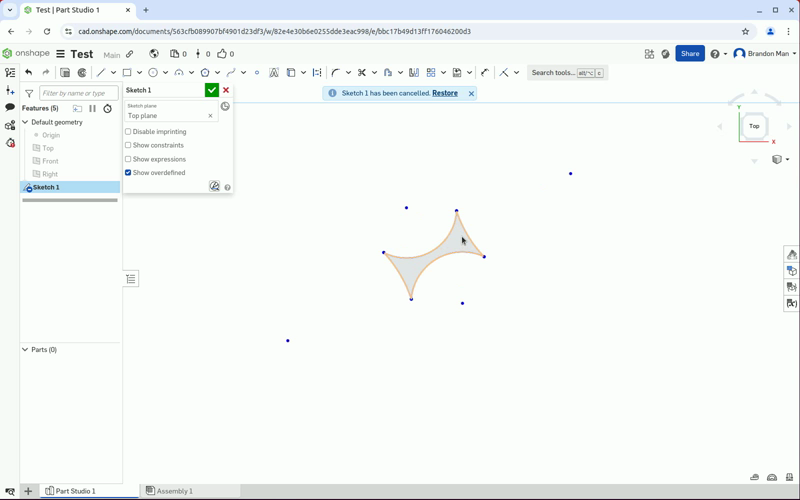
scroll(6)
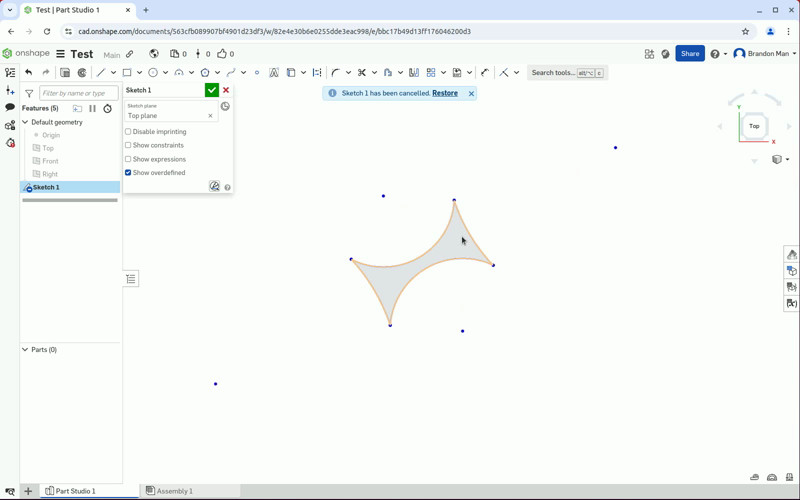
scroll(6)
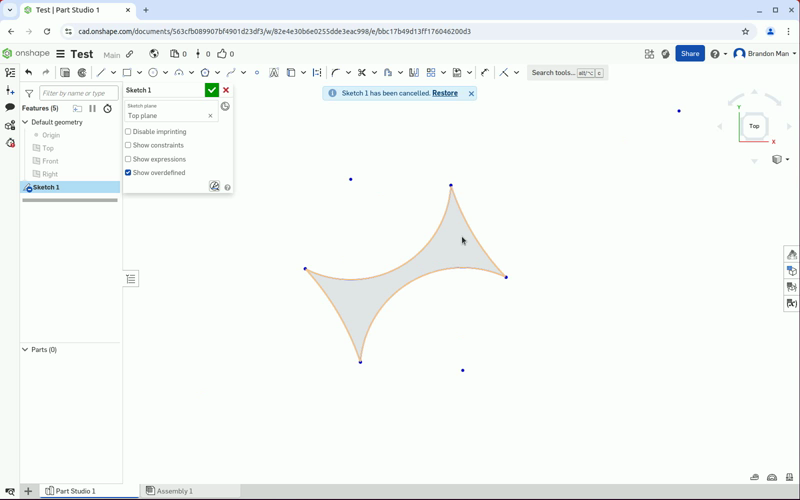
scroll(6)
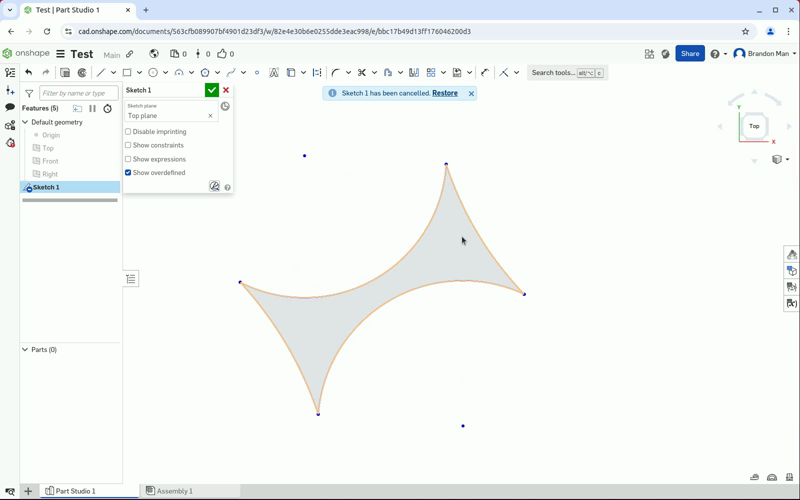
scroll(6)
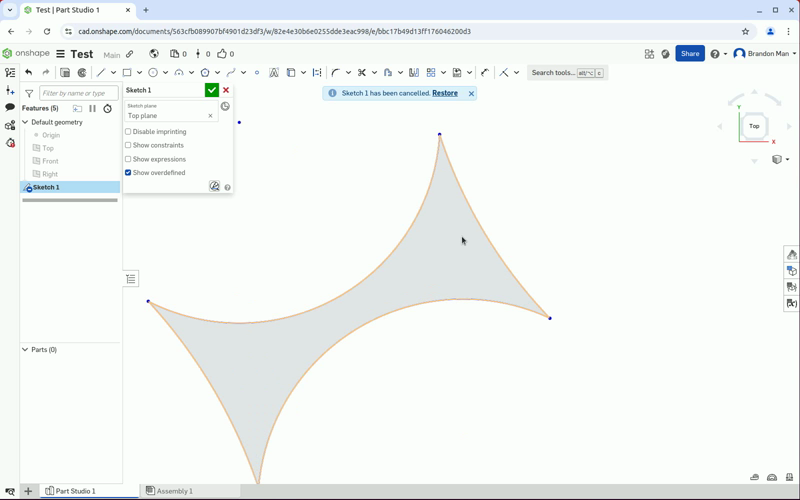
scroll(6)
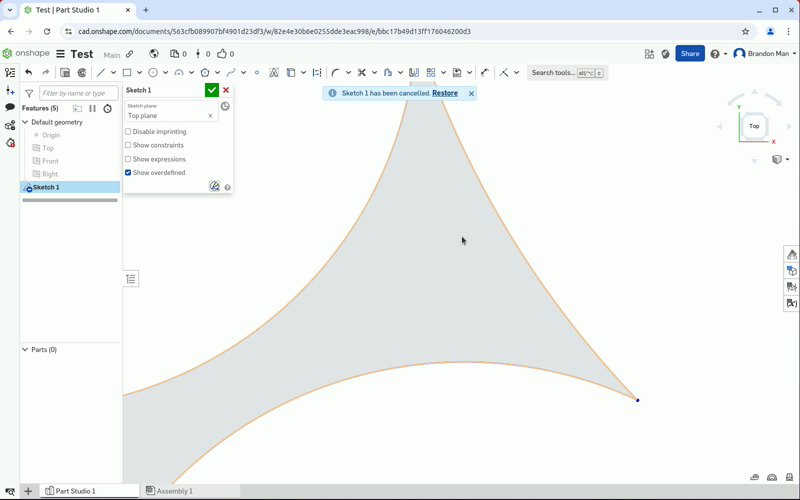
click(462, 236)
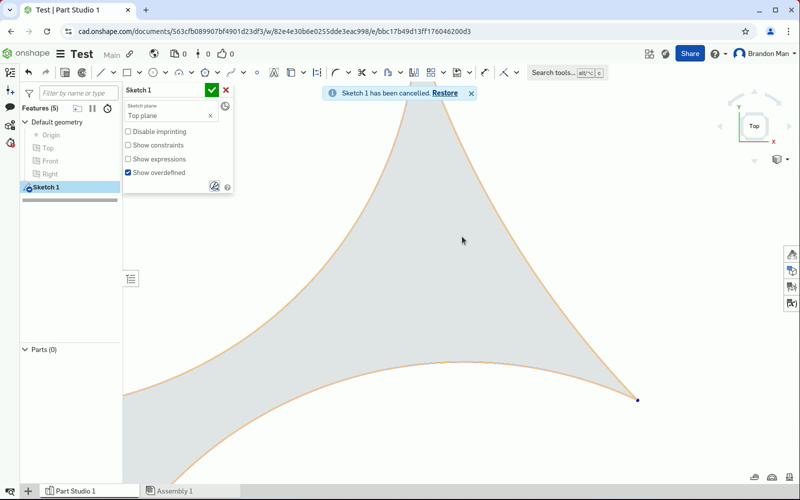
scroll(-6)
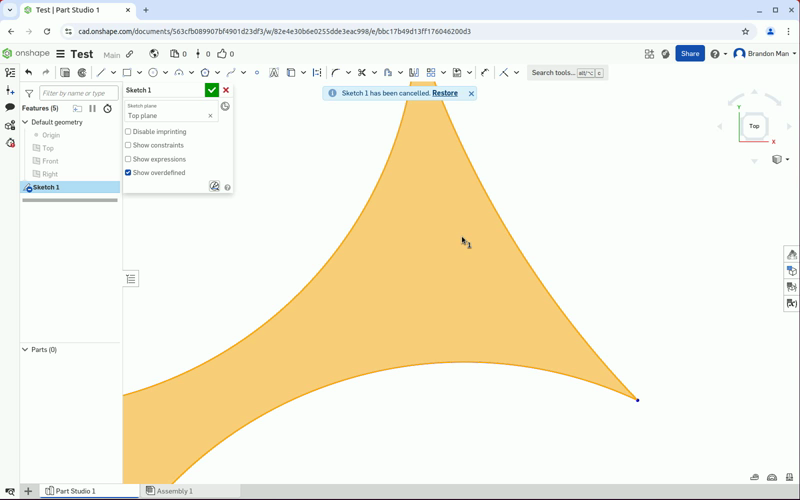
scroll(-6)
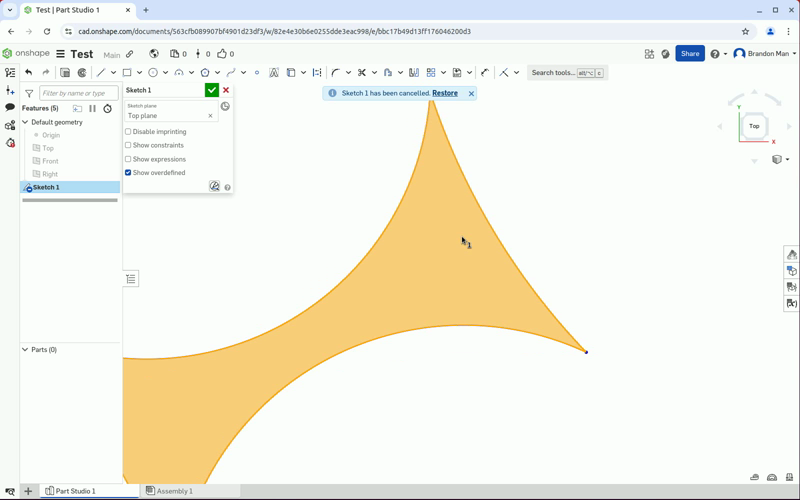
scroll(-6)
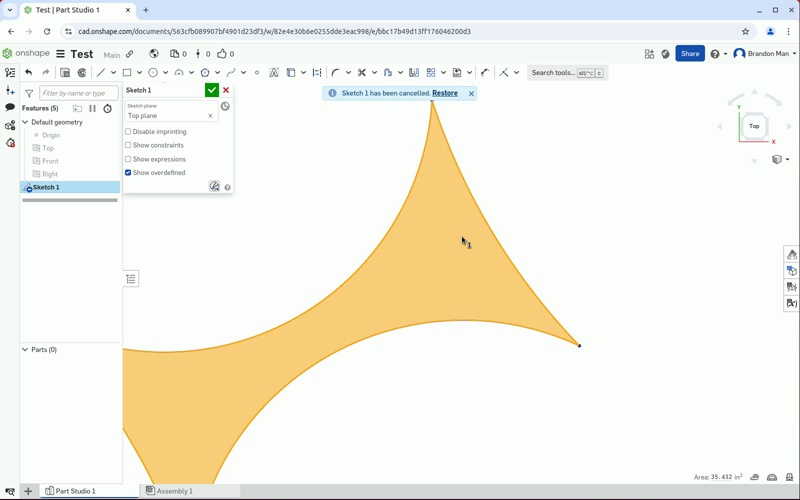
scroll(-6)
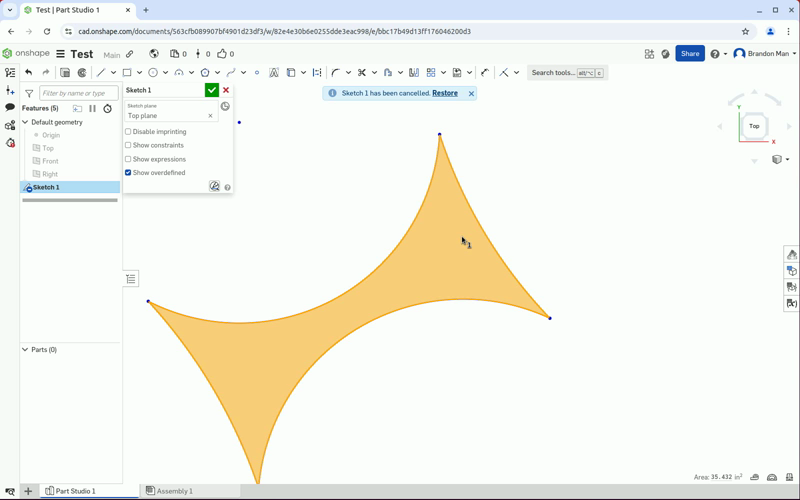
scroll(-6)
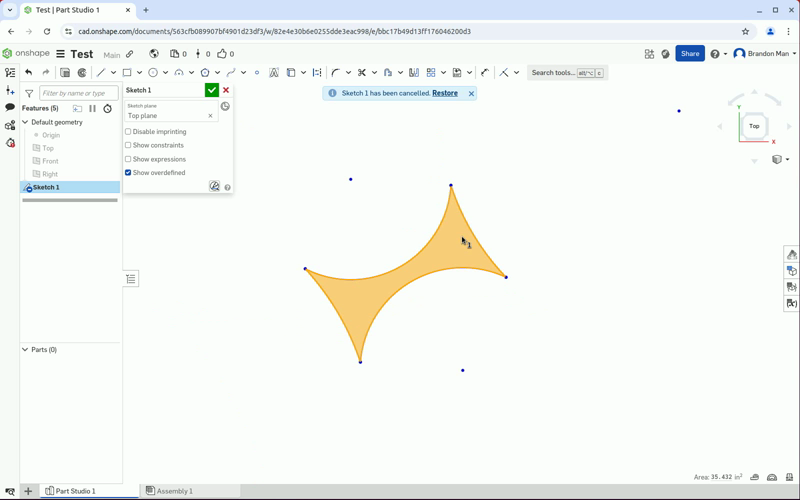
scroll(-6)
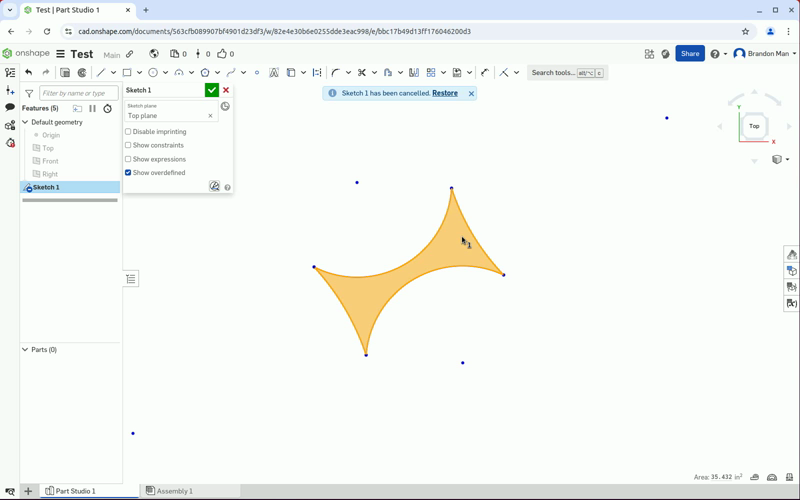
scroll(-6)
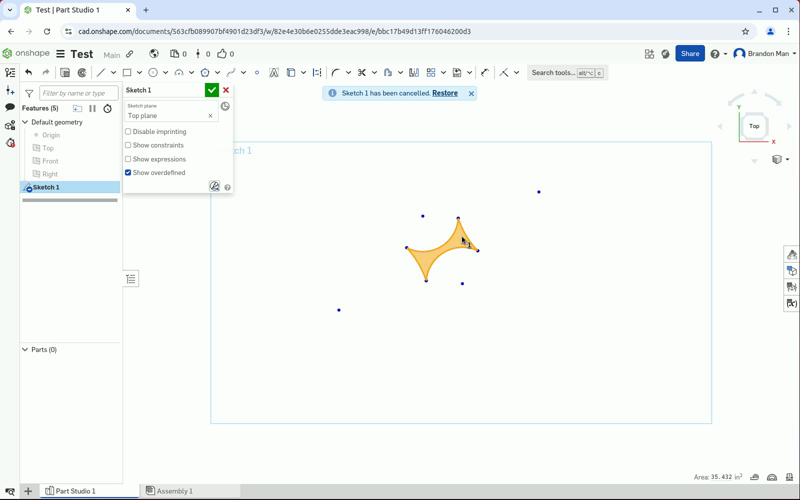
mouse_move(73, 352)
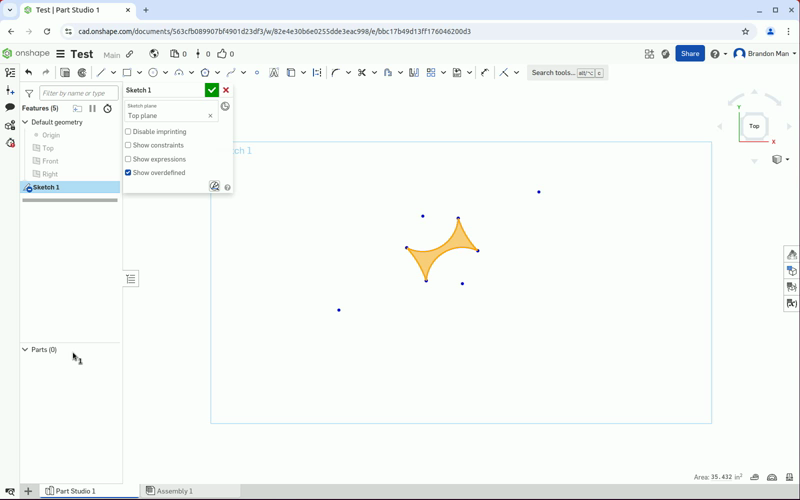
key(shift+y)
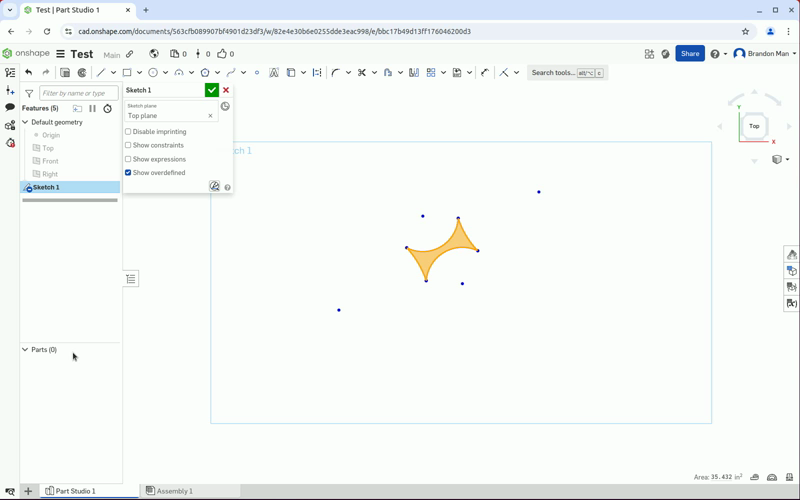
key(shift+e)
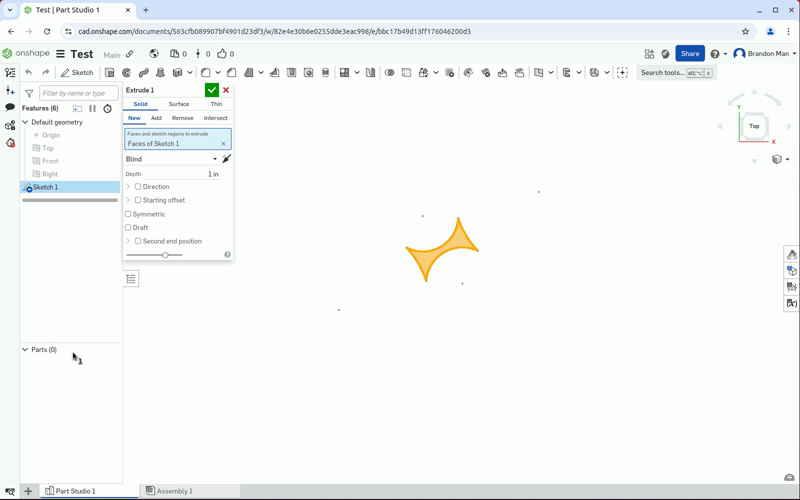
mouse_move(143, 106)
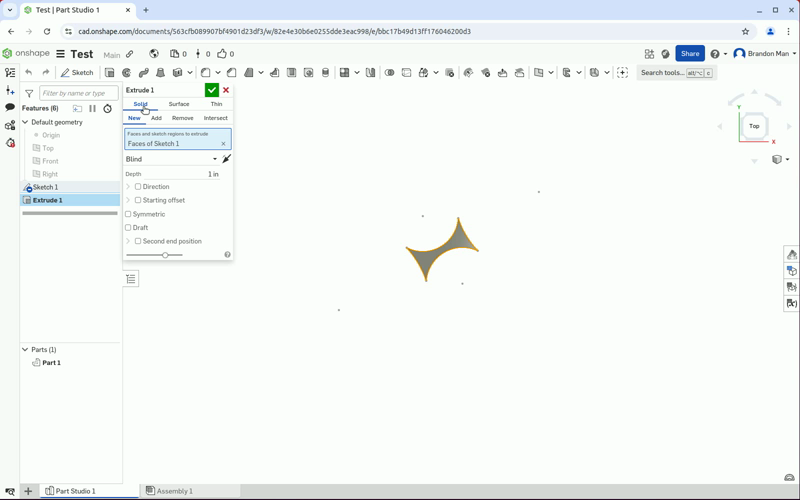
click(143, 106)
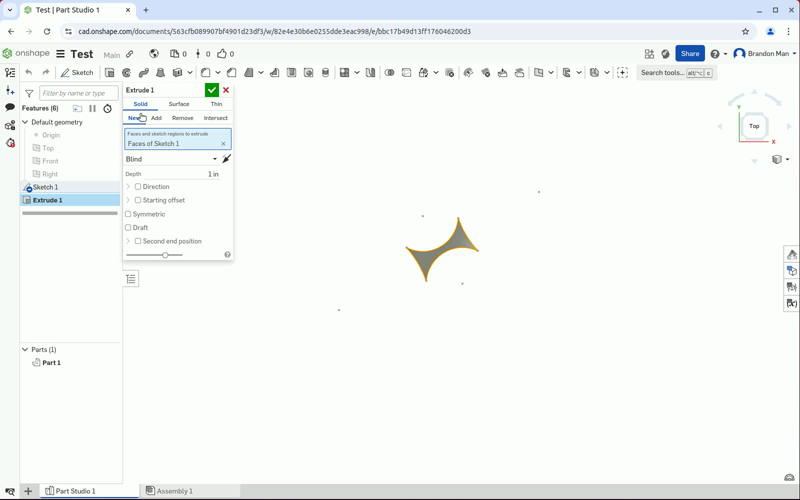
mouse_move(137, 120)
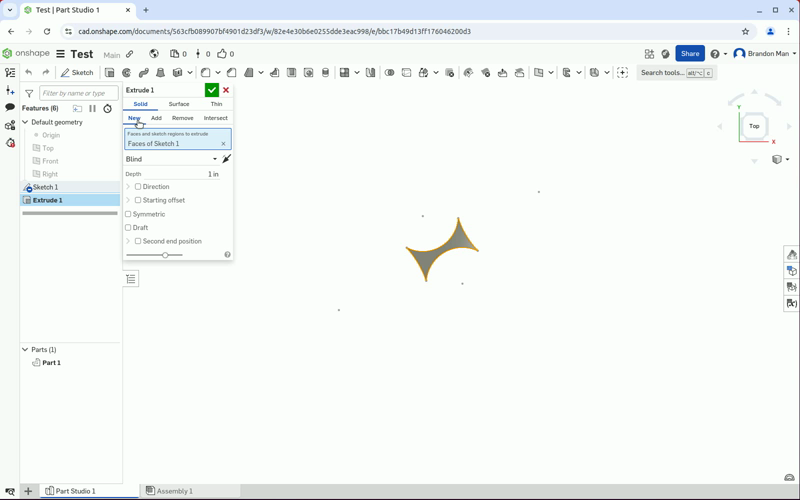
click(137, 120)
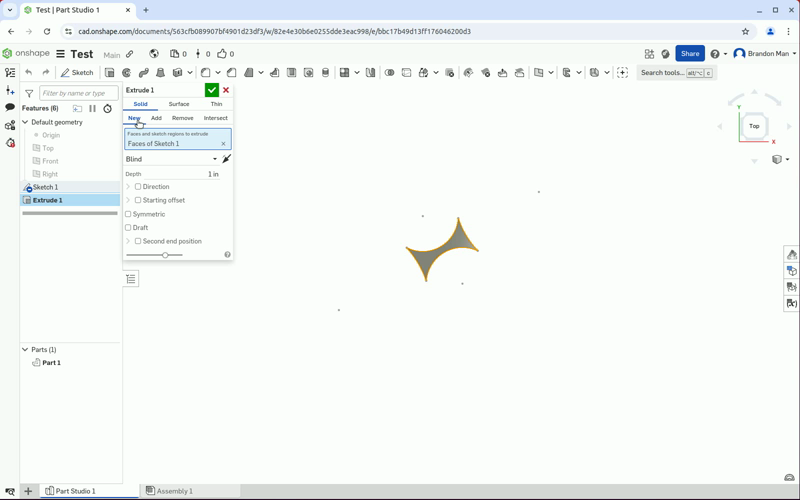
key(tab, 4)
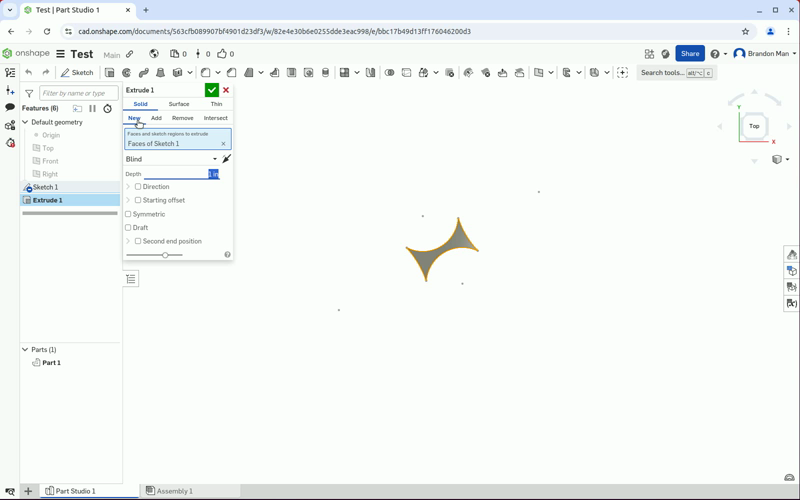
text(4.092)
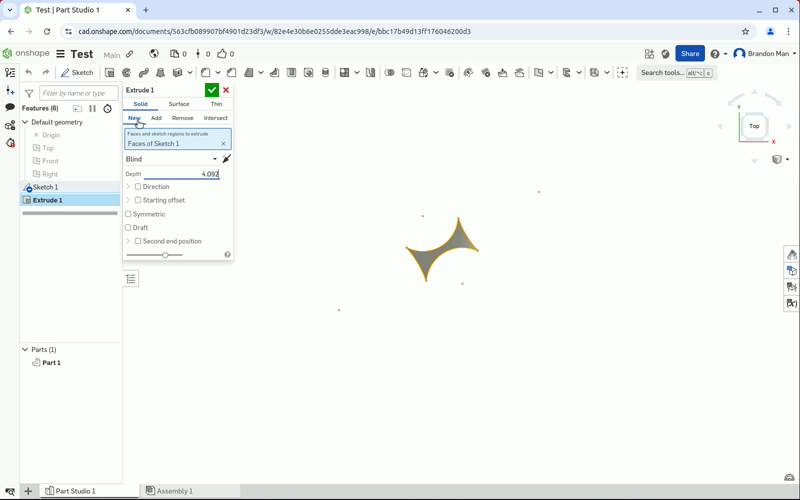
key(enter)
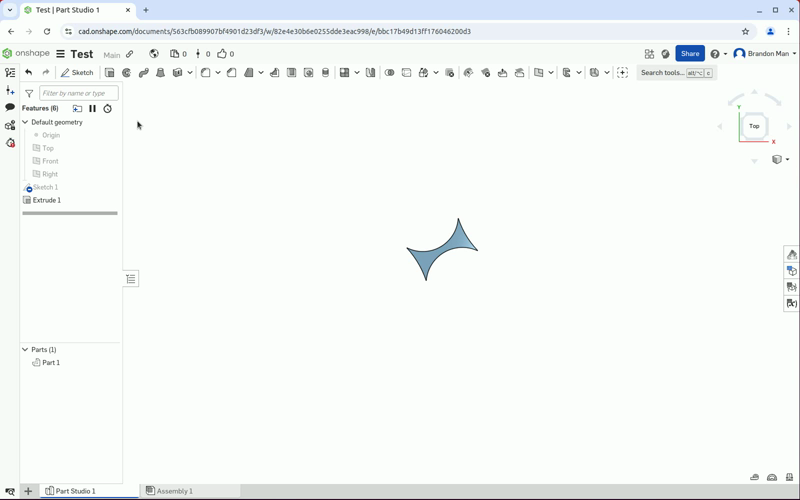
key(shift+h)
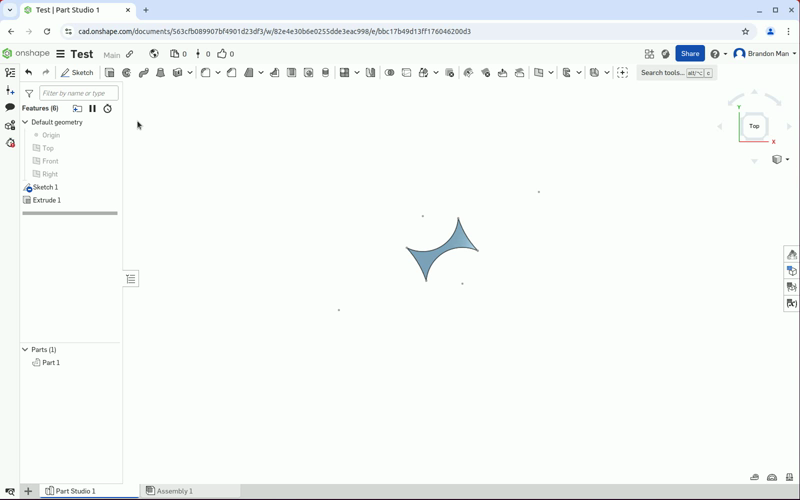
key(shift+h)
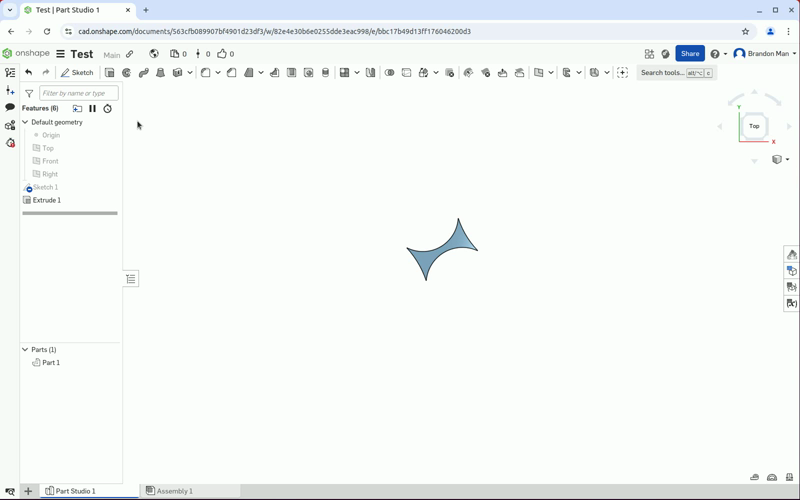
mouse_move(73, 189)
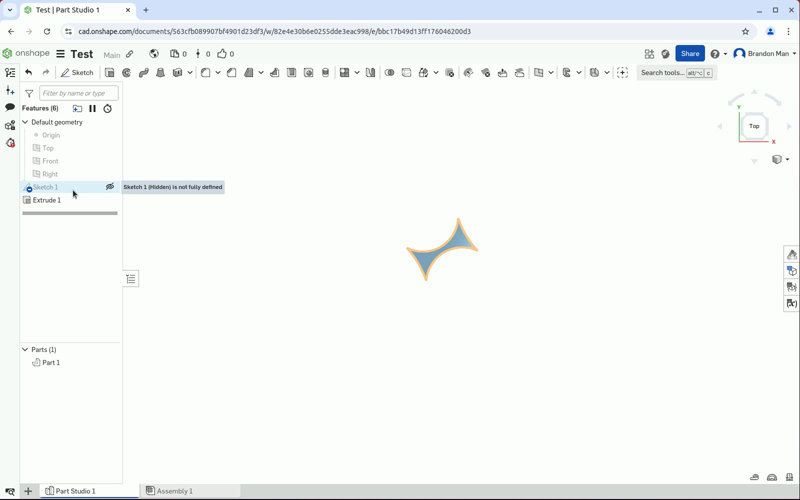
click(73, 189)
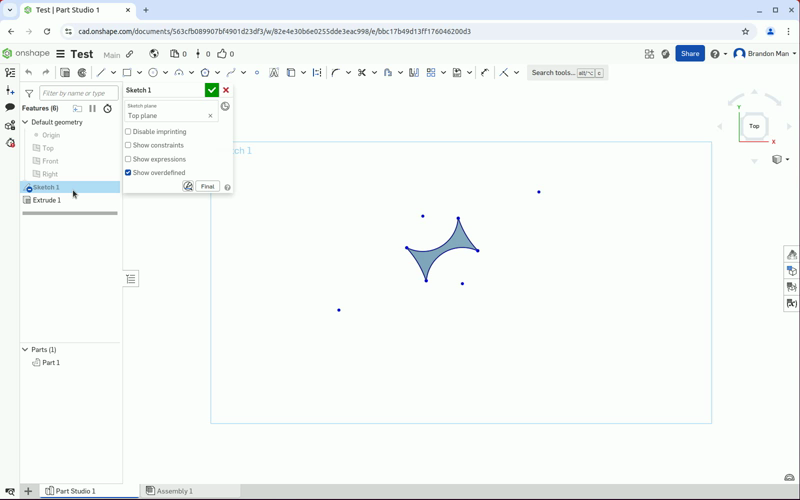
mouse_move(229, 92)
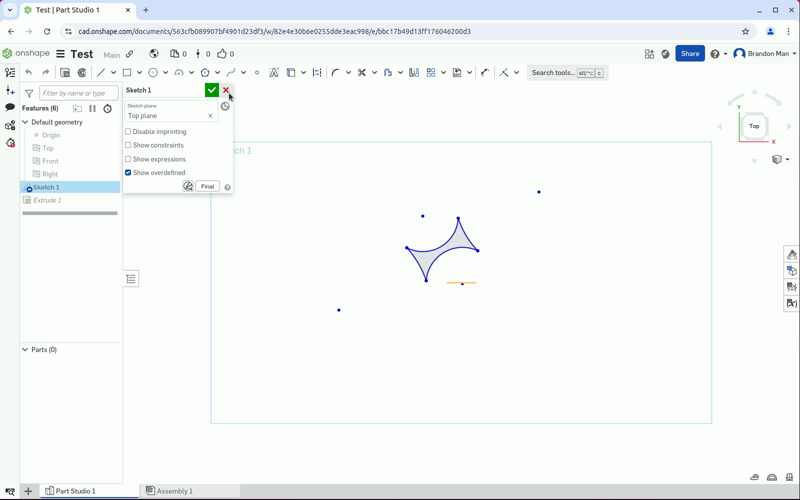
click(229, 92)
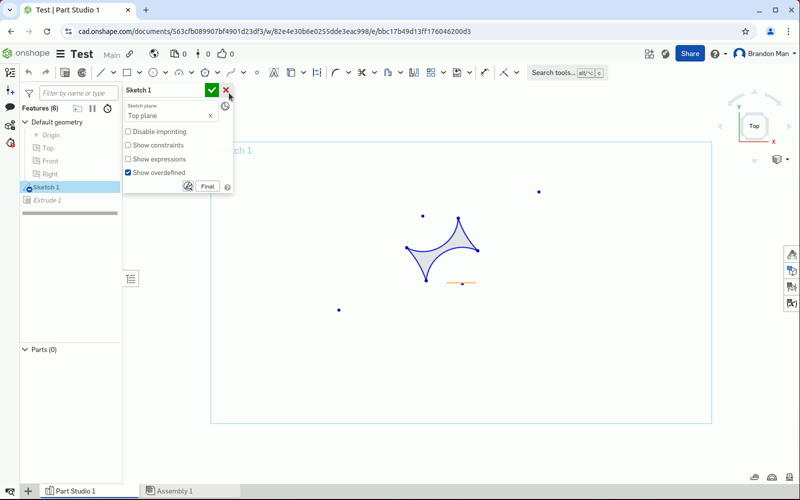
key(shift+s)
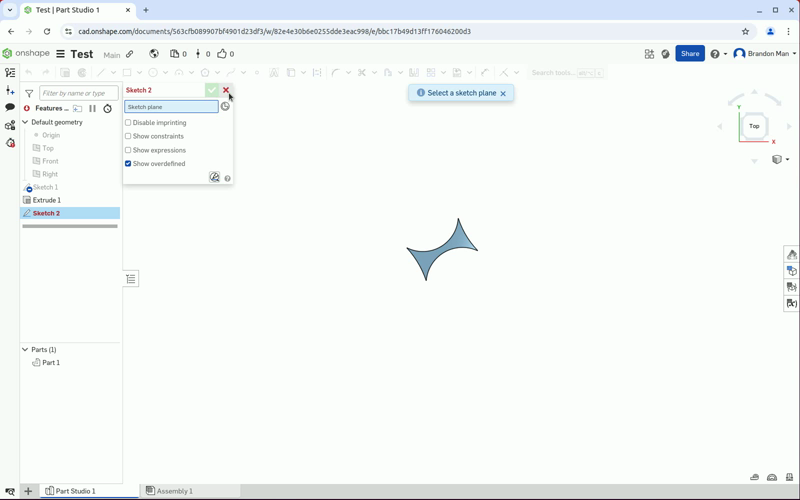
mouse_move(73, 150)
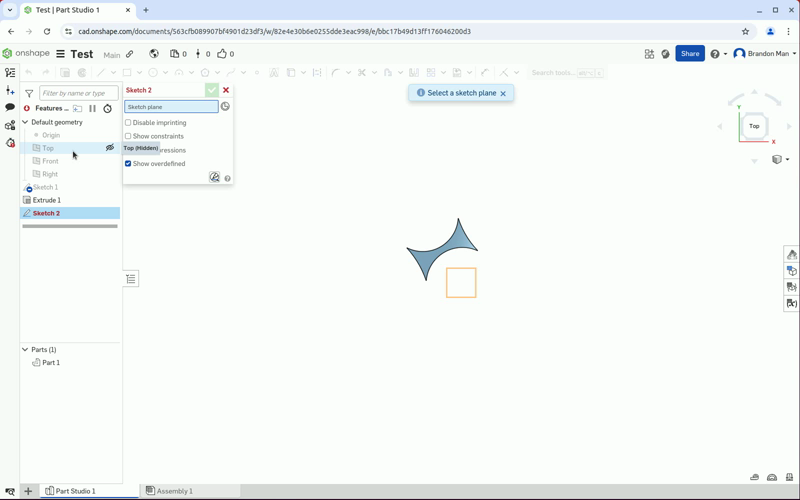
click(73, 150)
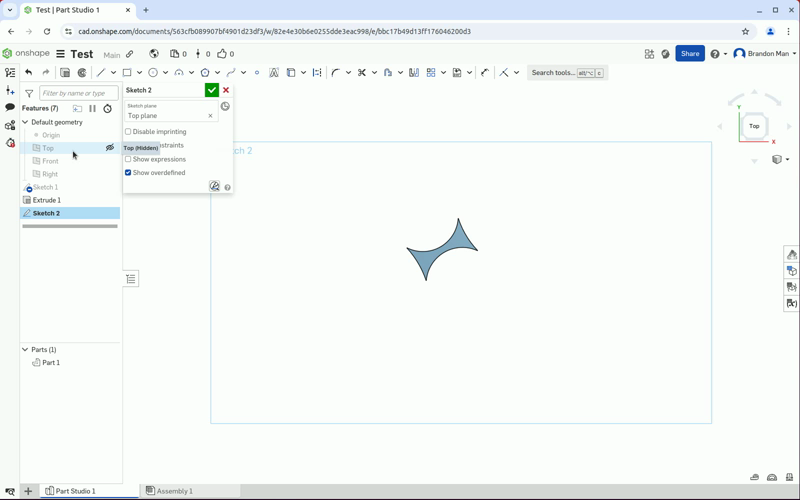
mouse_move(73, 352)
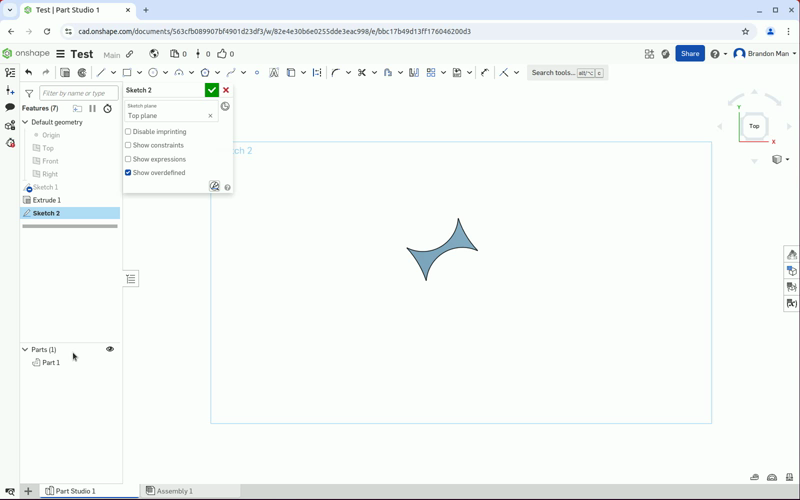
key(y)
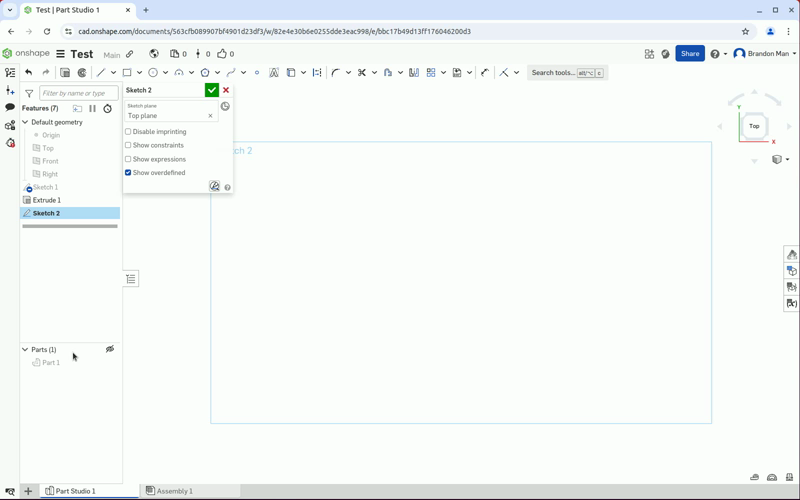
key(a)
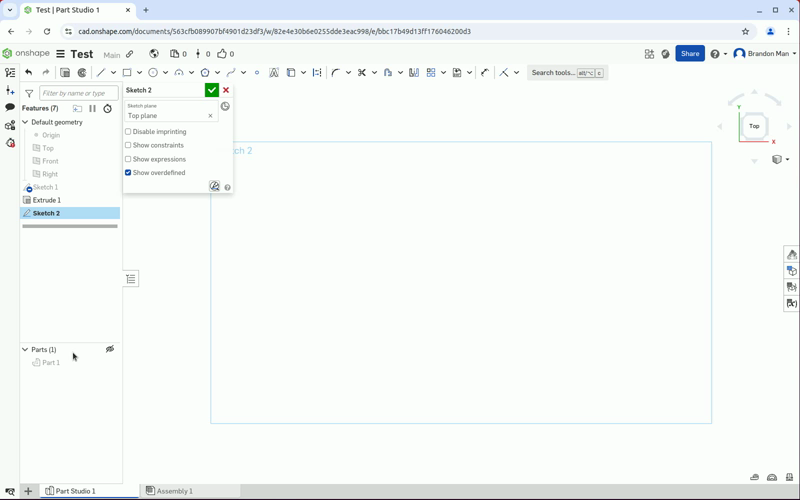
key_down(shift)
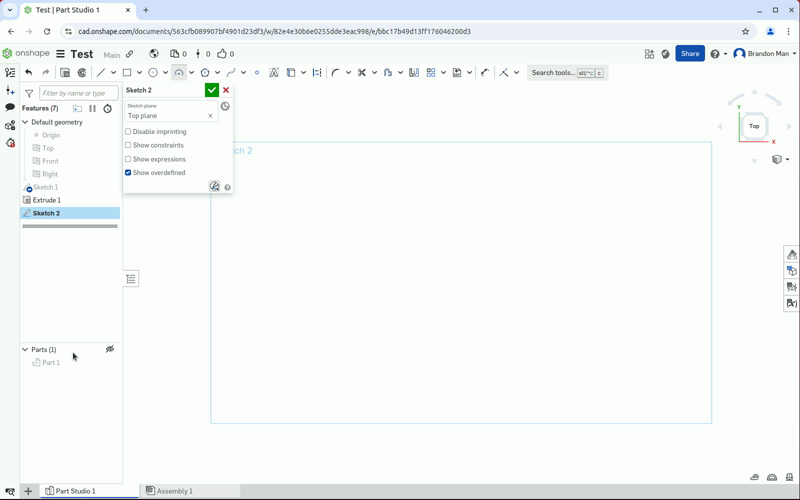
mouse_move(406, 318)
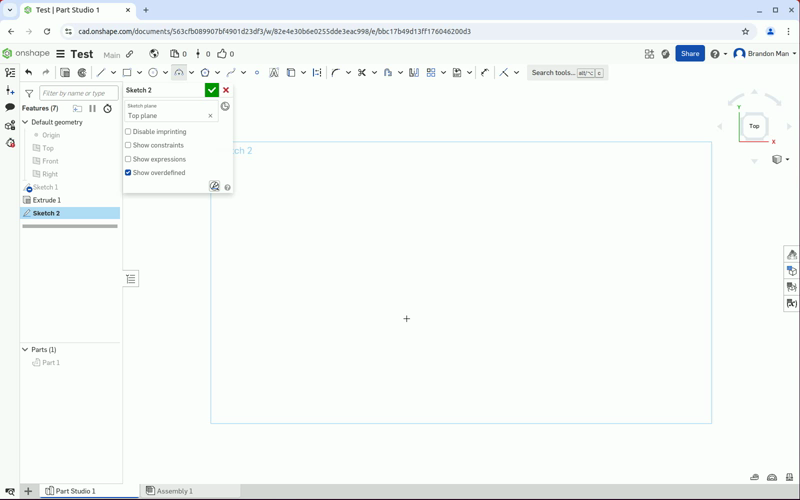
click(406, 318)
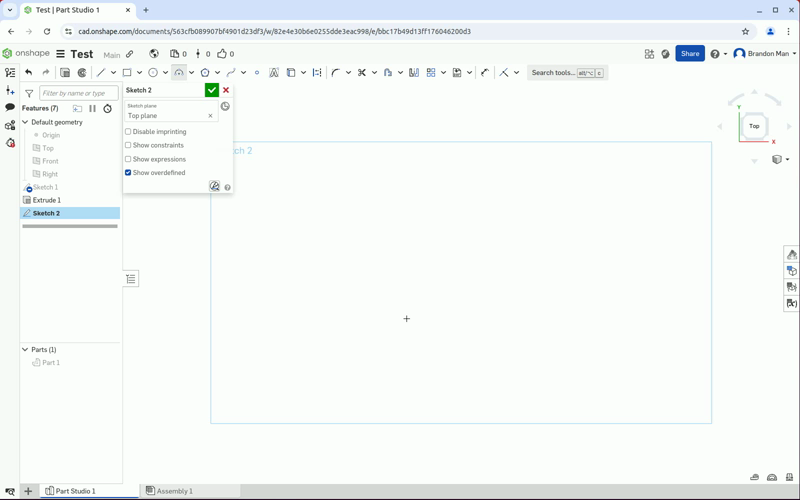
key_up(shift)
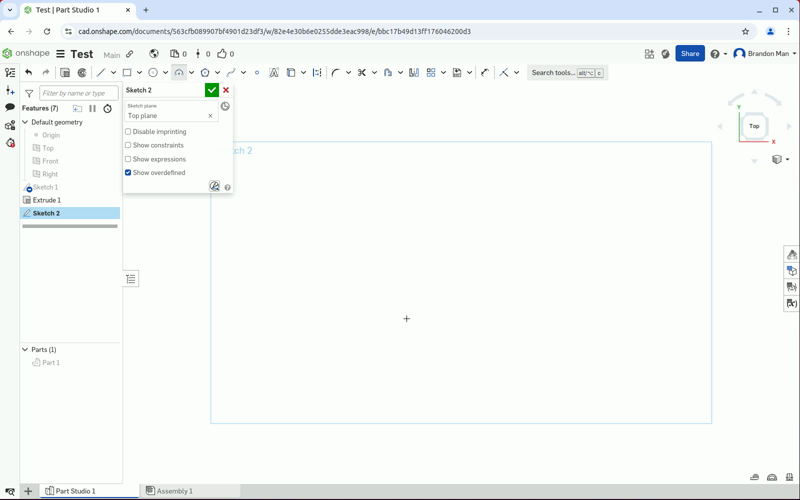
key_down(shift)
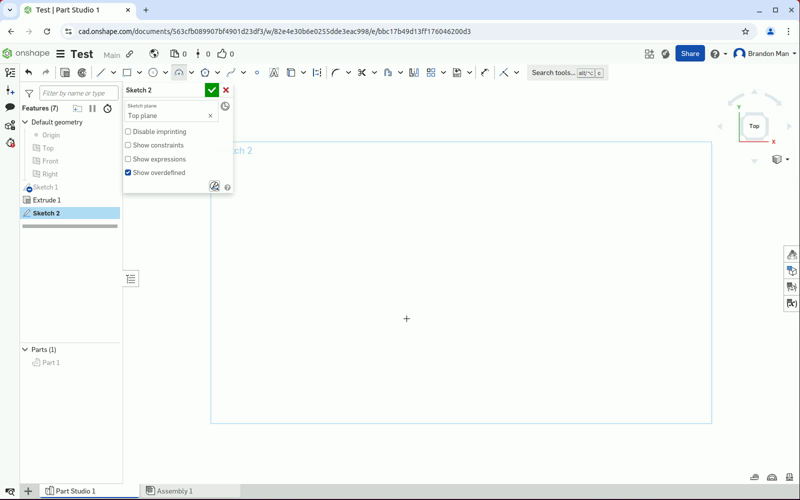
mouse_move(458, 347)
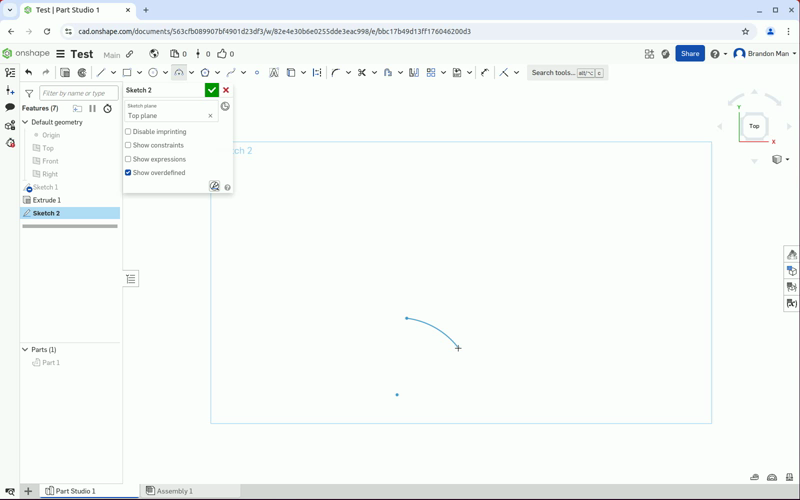
click(458, 347)
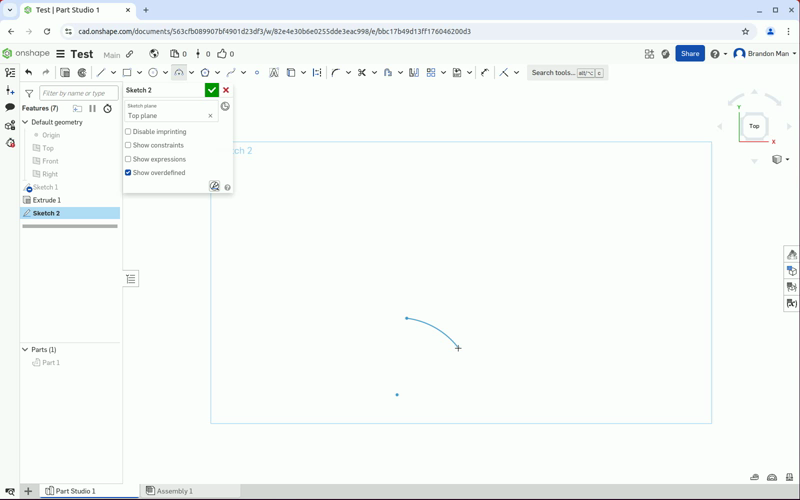
mouse_move(440, 319)
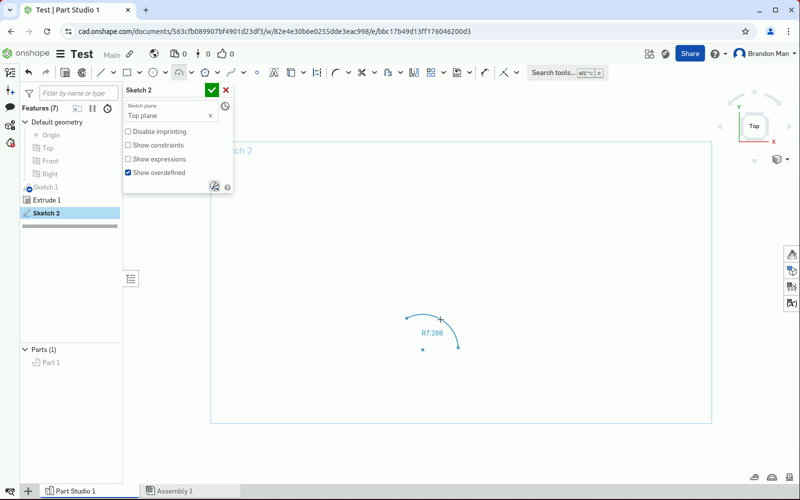
click(440, 319)
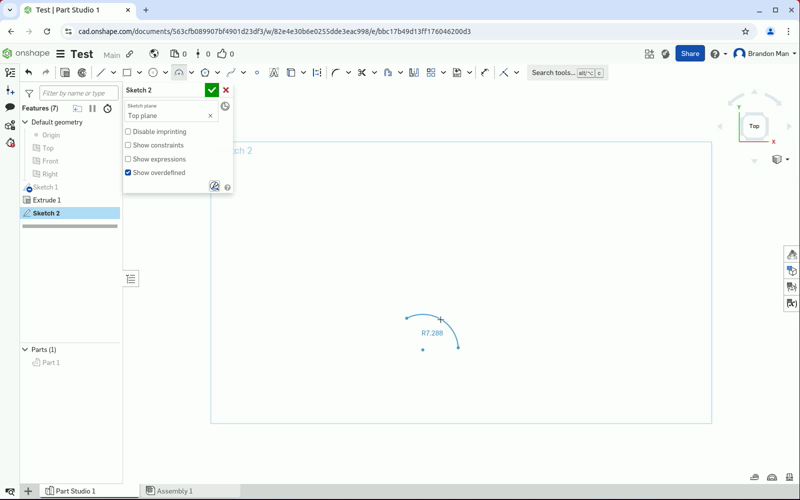
key_up(shift)
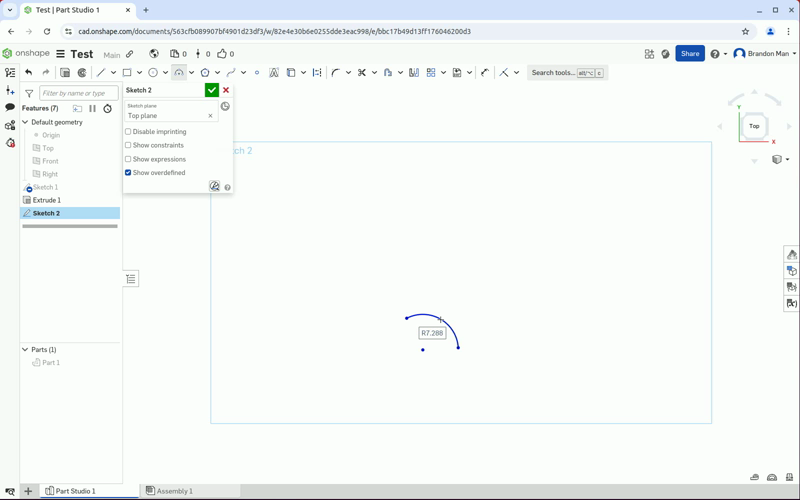
mouse_move(458, 347)
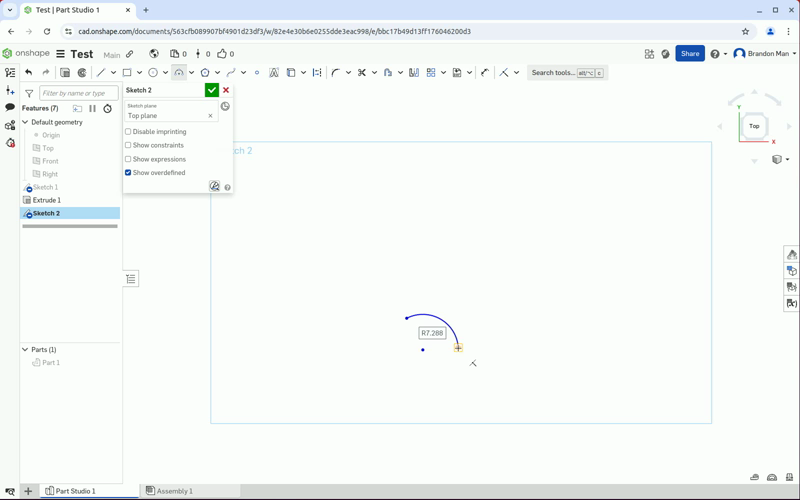
click(458, 347)
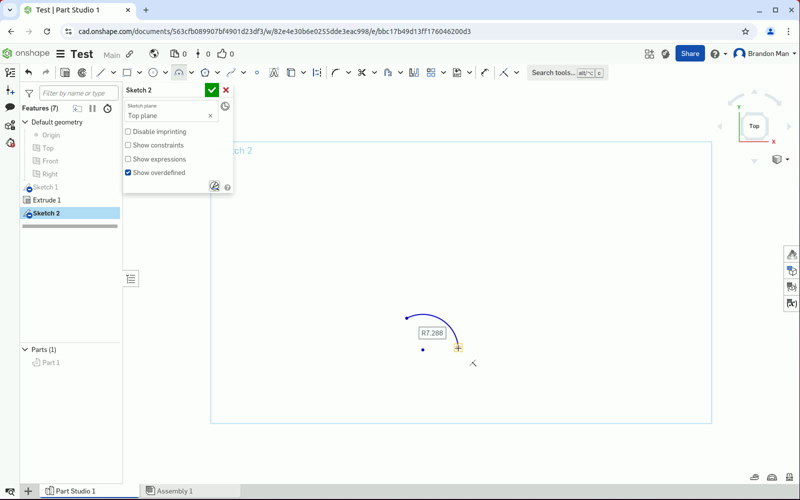
key_down(shift)
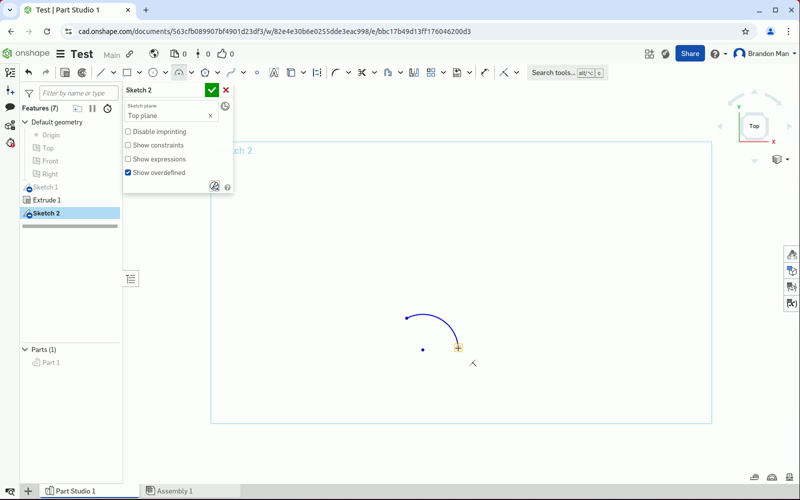
mouse_move(477, 315)
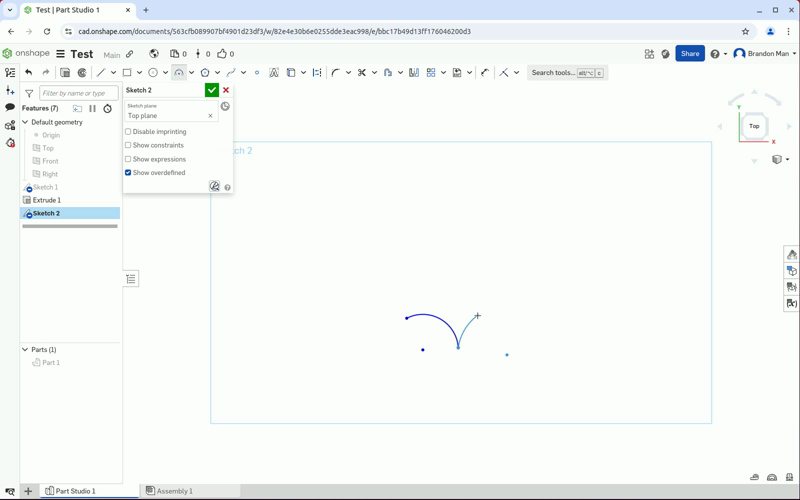
click(477, 315)
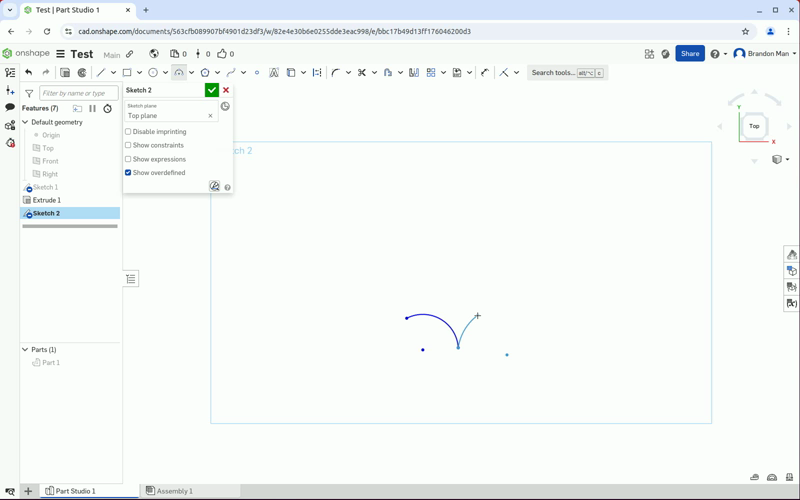
mouse_move(466, 330)
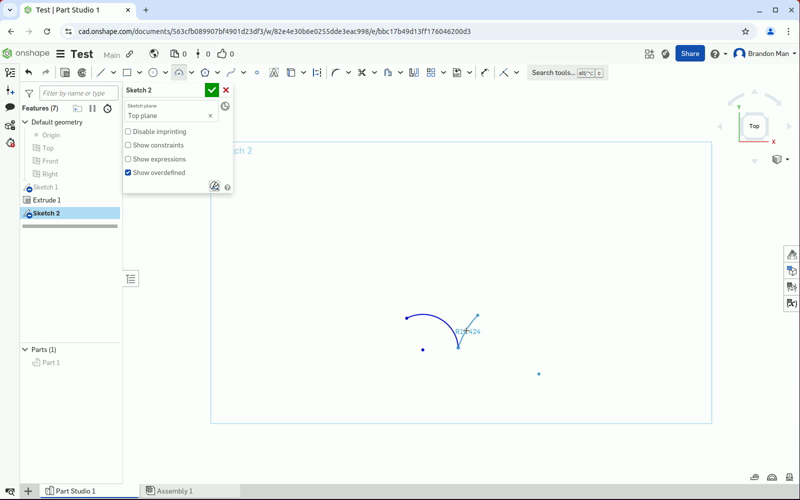
click(466, 330)
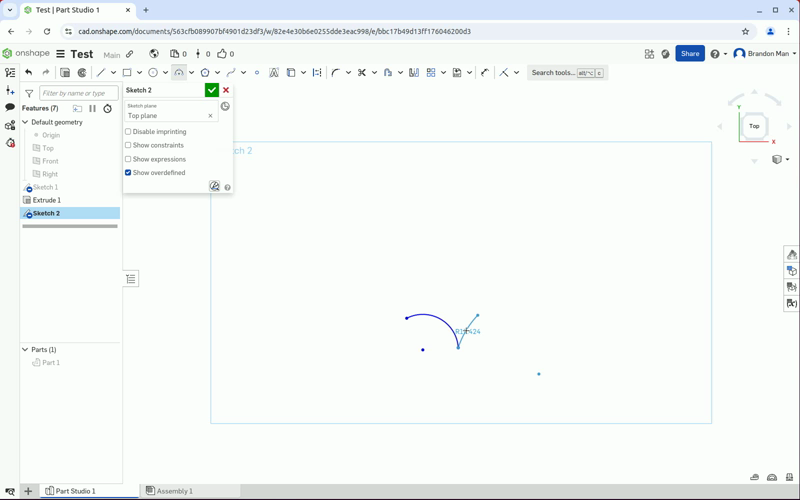
key_up(shift)
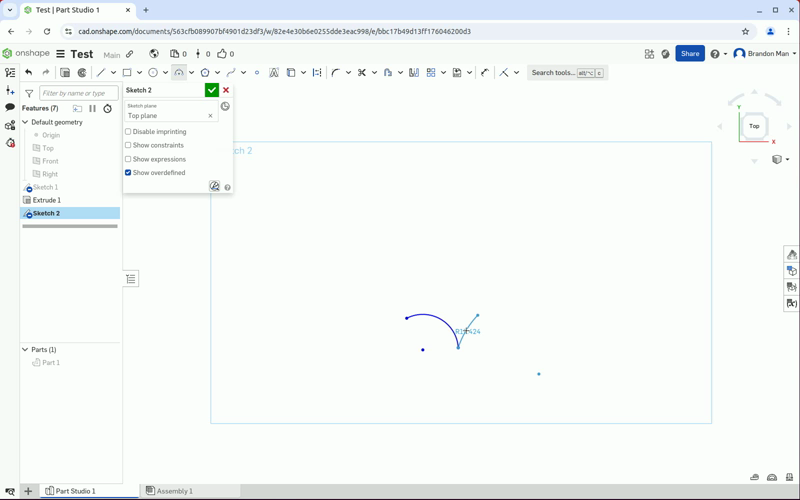
mouse_move(477, 315)
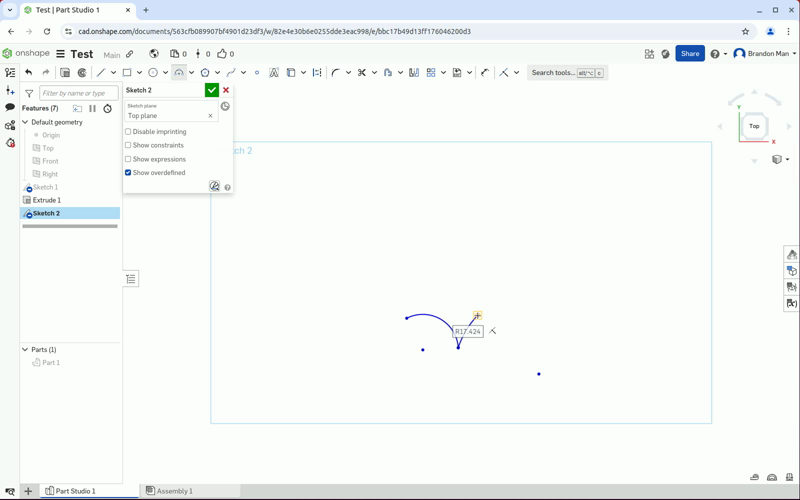
click(477, 315)
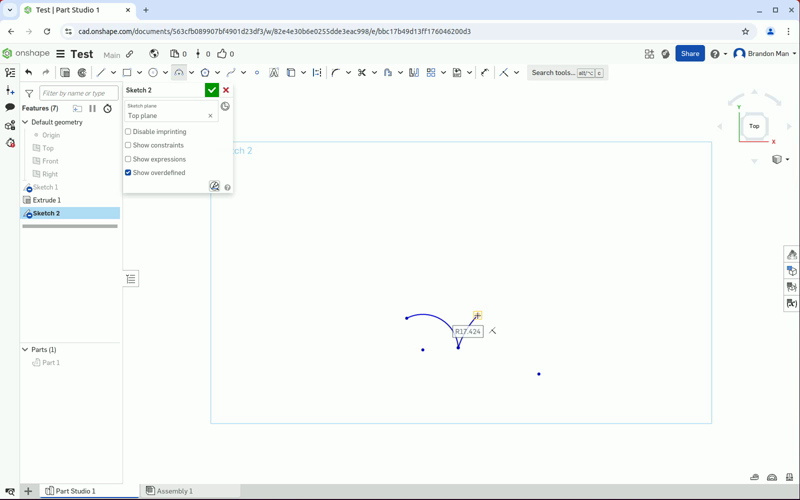
key_down(shift)
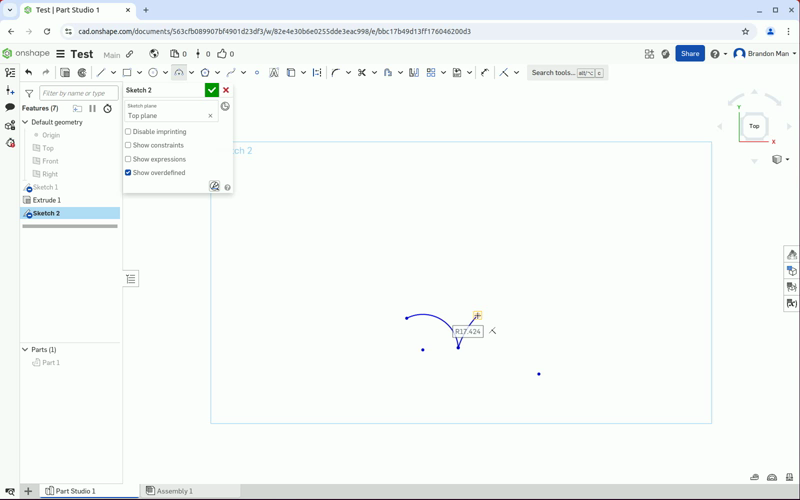
mouse_move(426, 285)
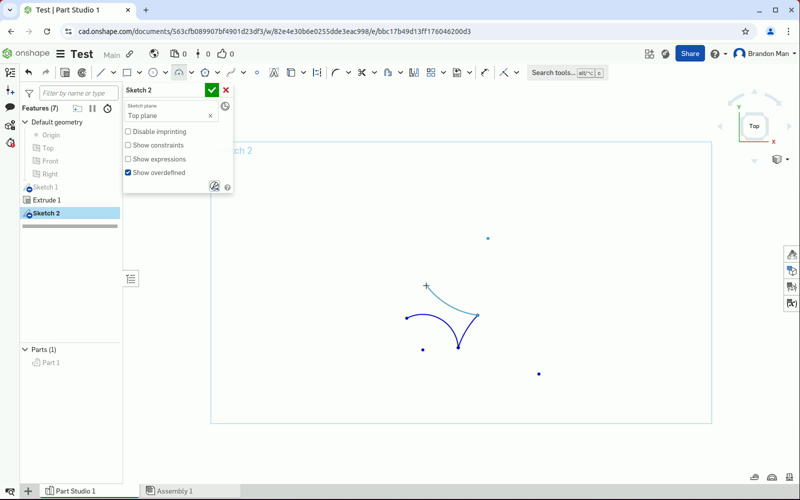
click(426, 285)
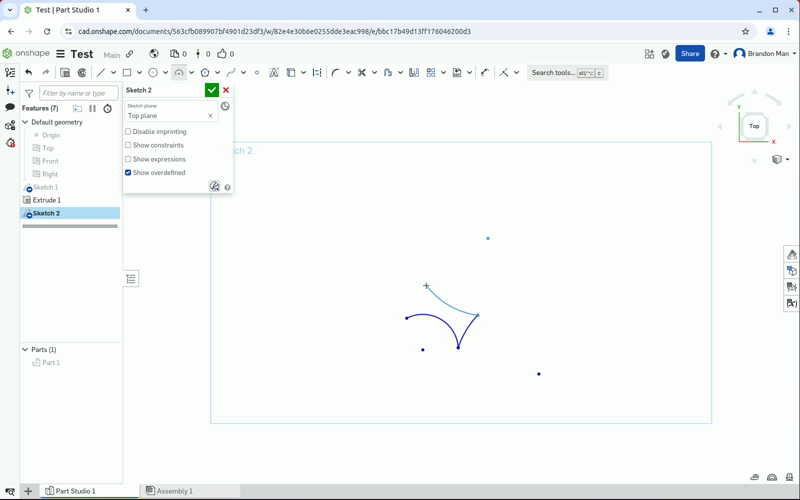
mouse_move(444, 313)
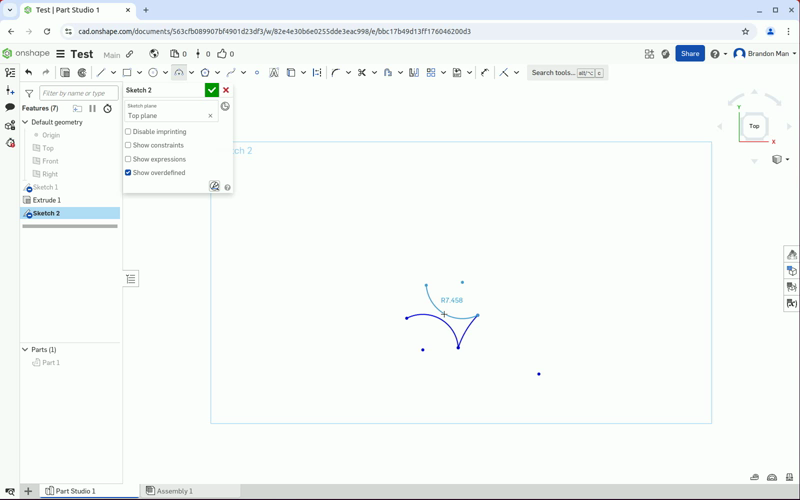
click(444, 313)
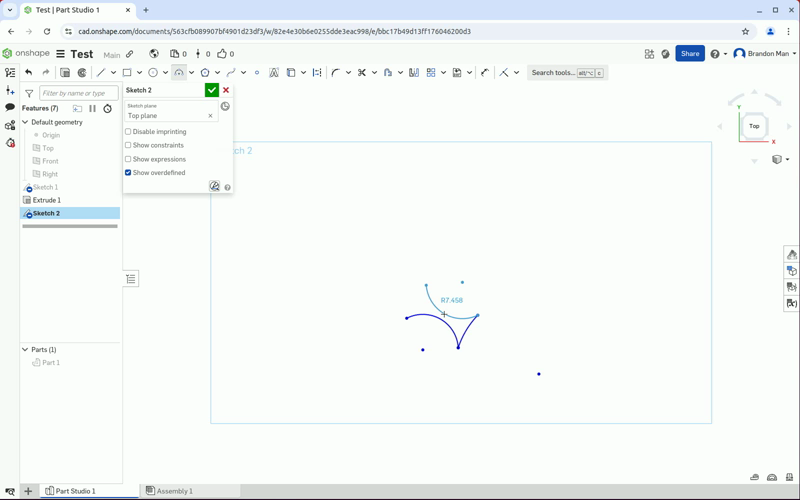
key_up(shift)
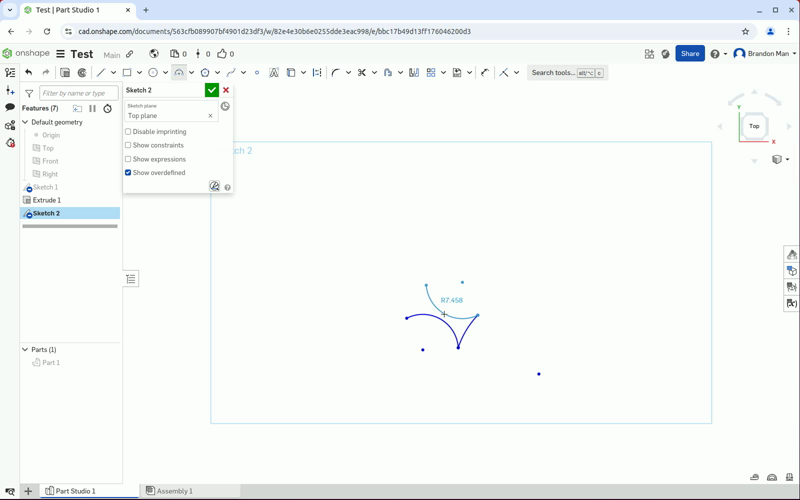
mouse_move(426, 285)
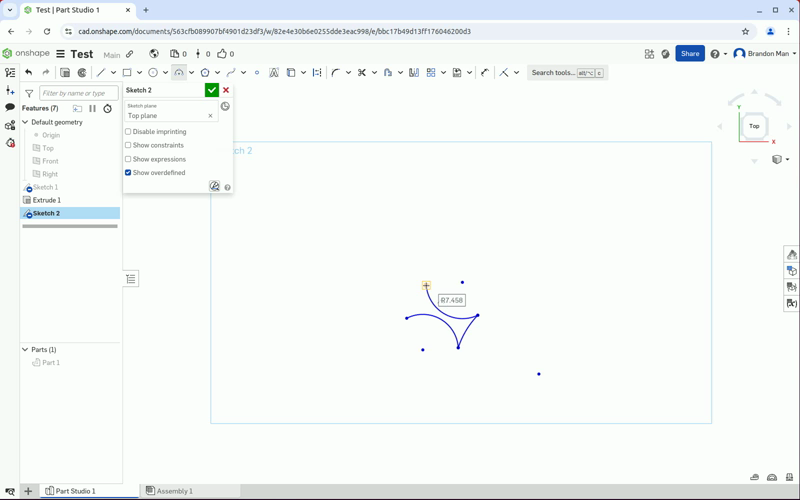
click(426, 285)
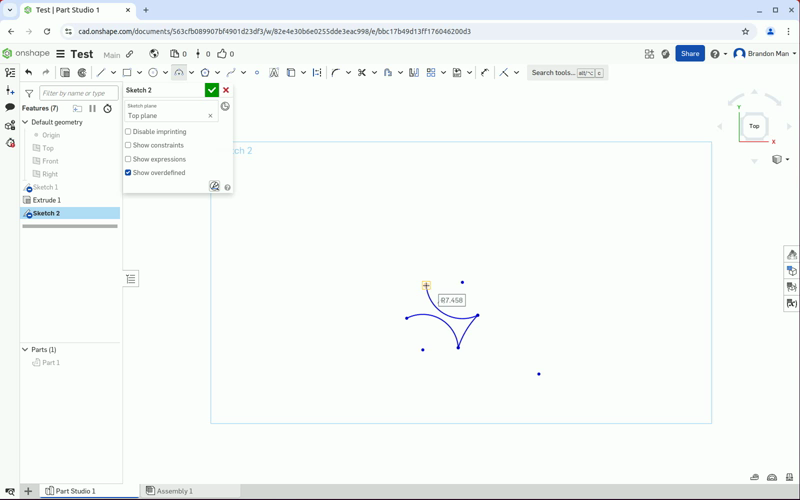
mouse_move(406, 318)
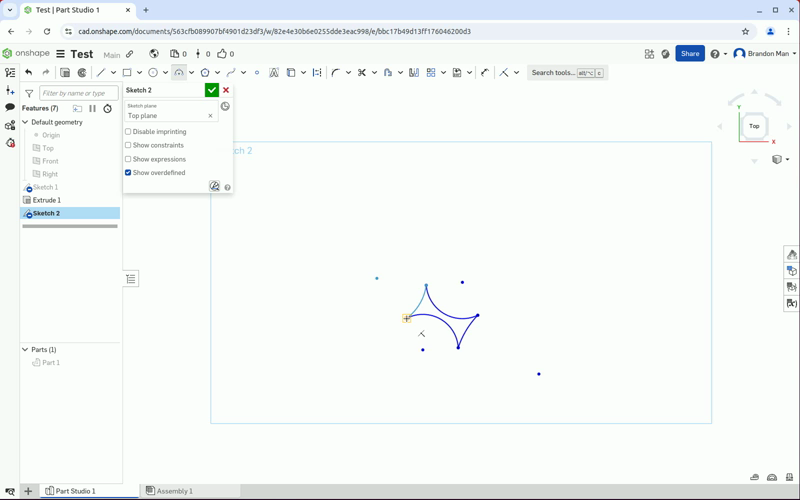
click(406, 318)
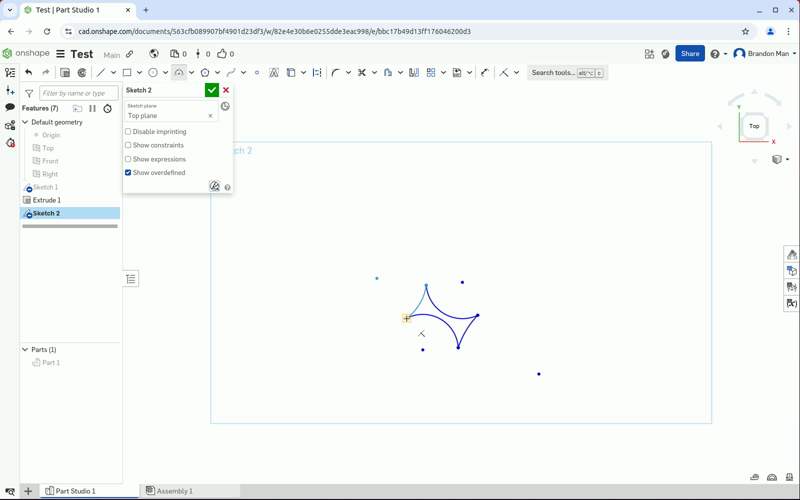
key_down(shift)
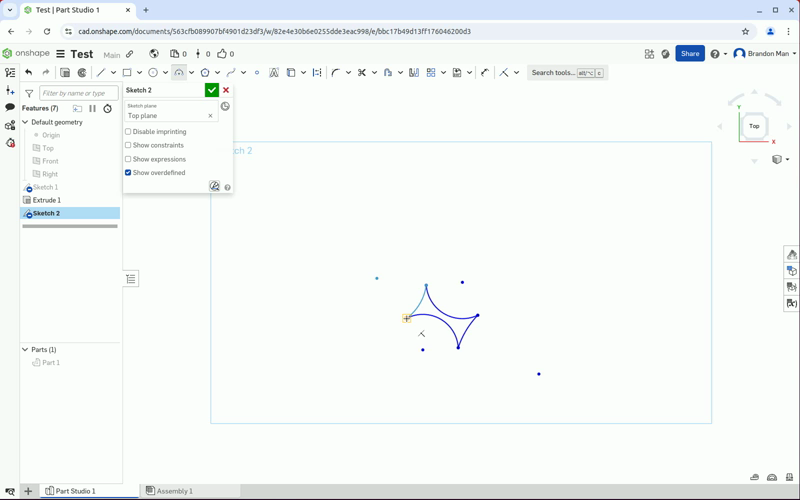
mouse_move(418, 302)
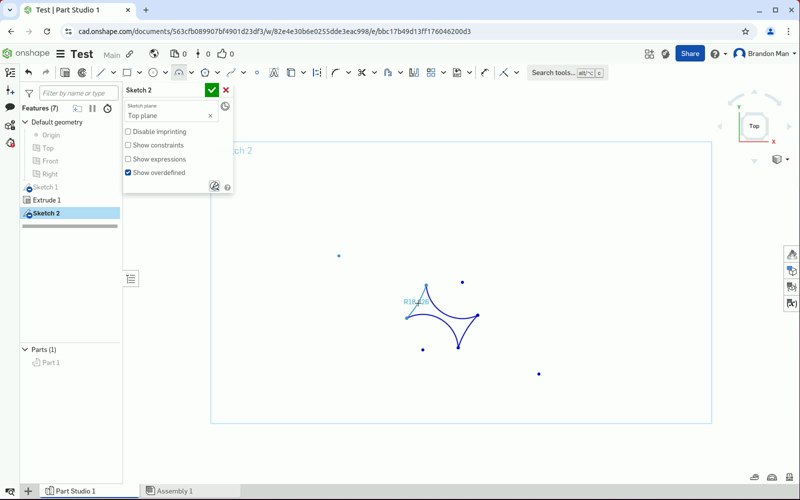
click(418, 302)
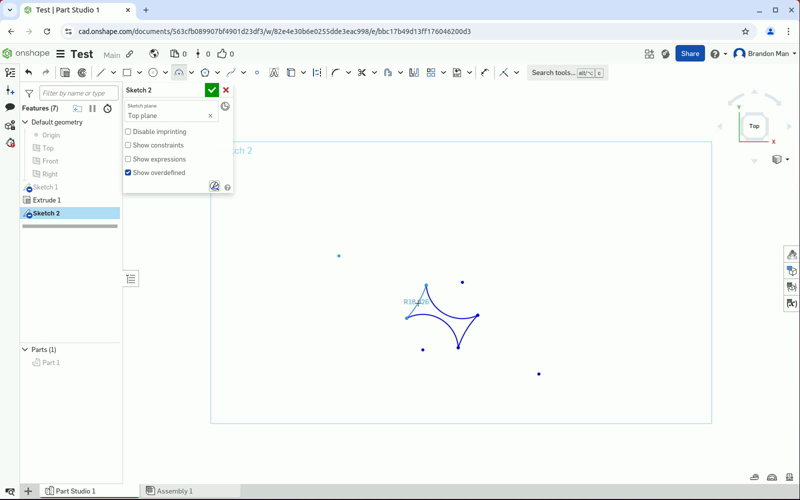
key_up(shift)
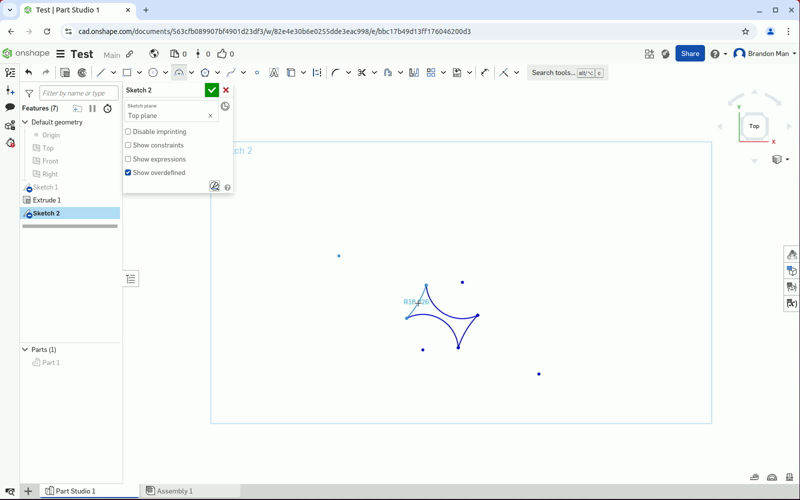
key(esc)
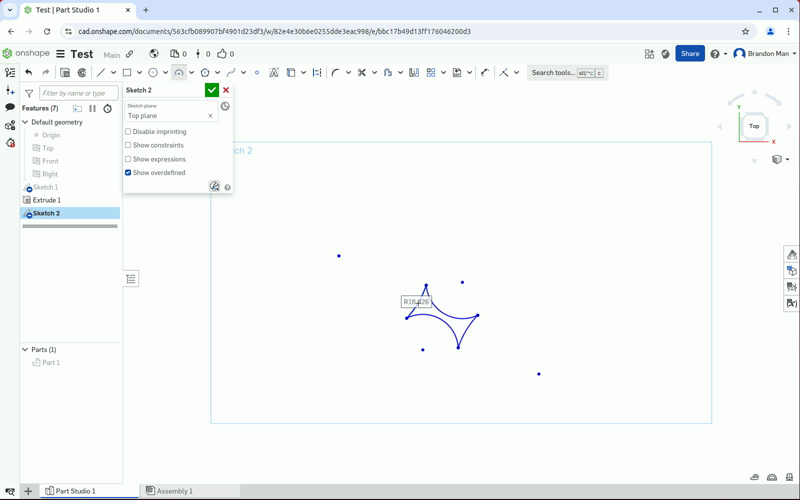
mouse_move(415, 312)
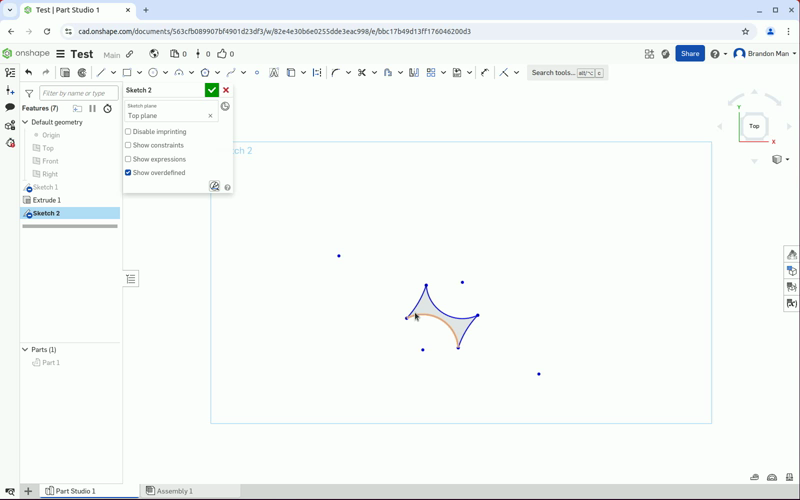
scroll(6)
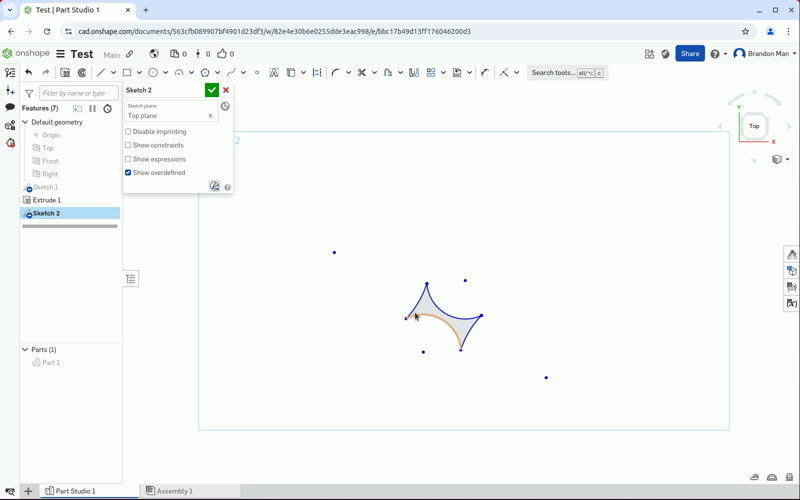
scroll(6)
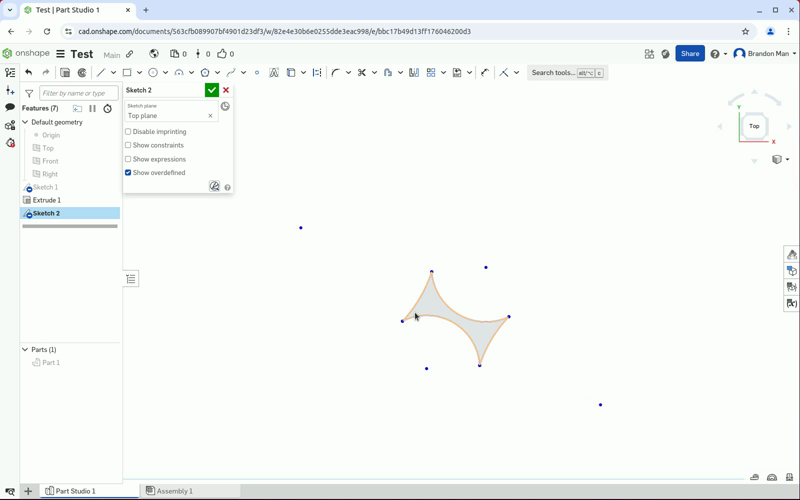
scroll(6)
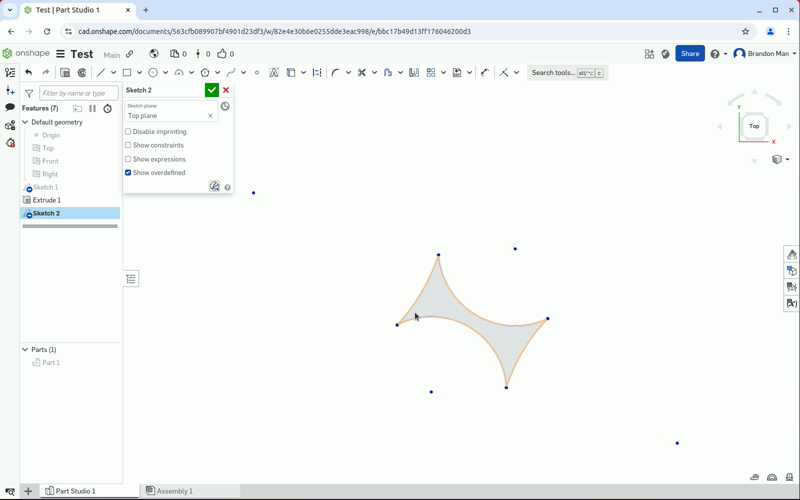
scroll(6)
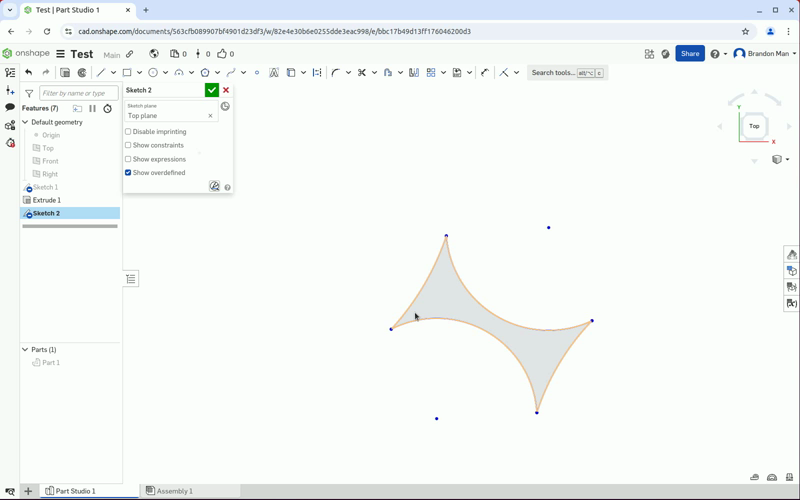
scroll(6)
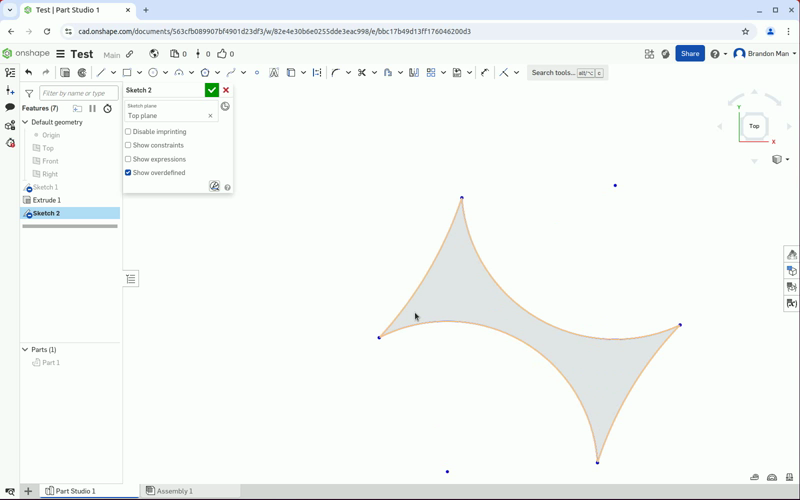
scroll(6)
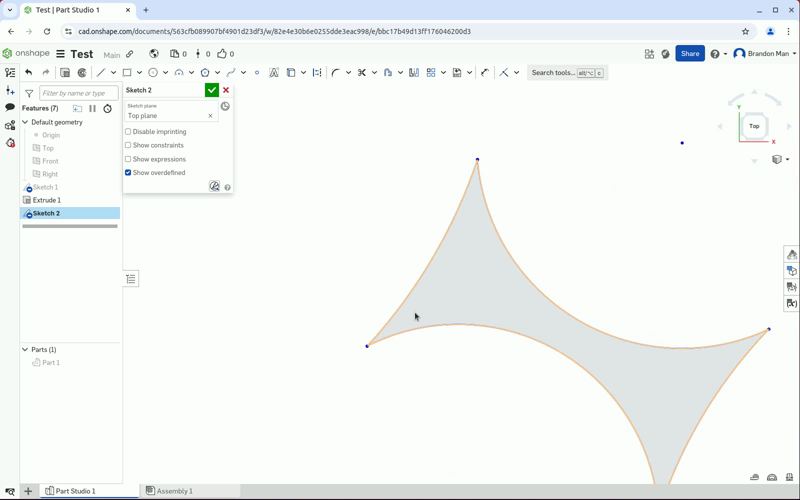
scroll(6)
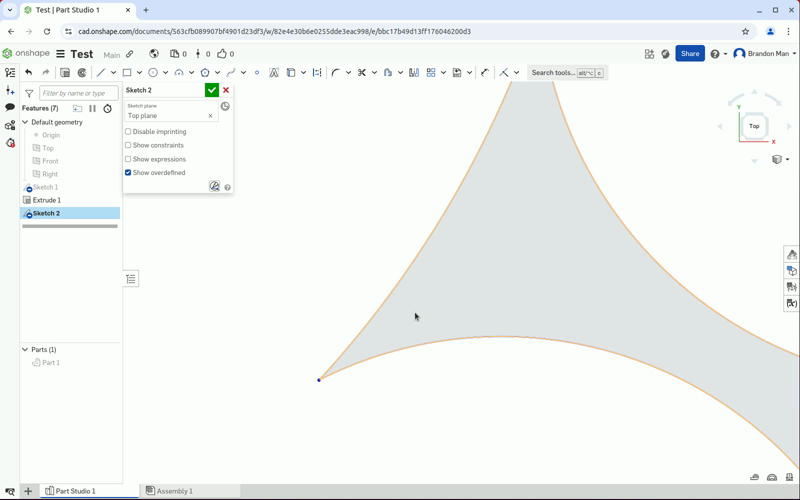
click(415, 312)
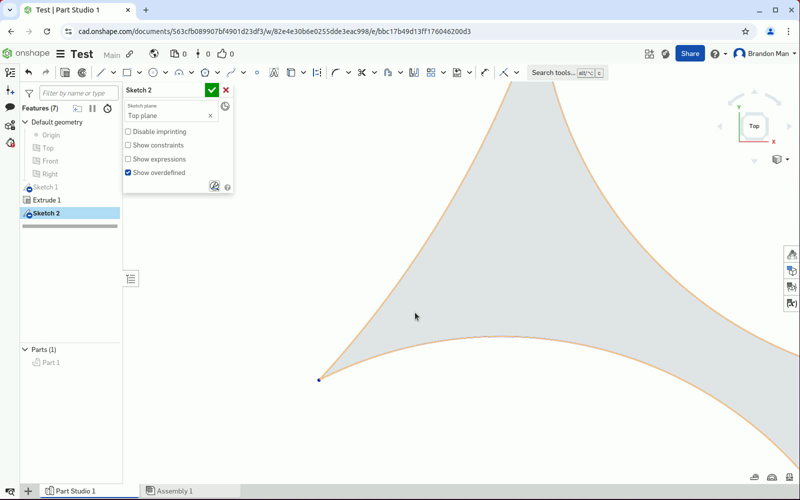
scroll(-6)
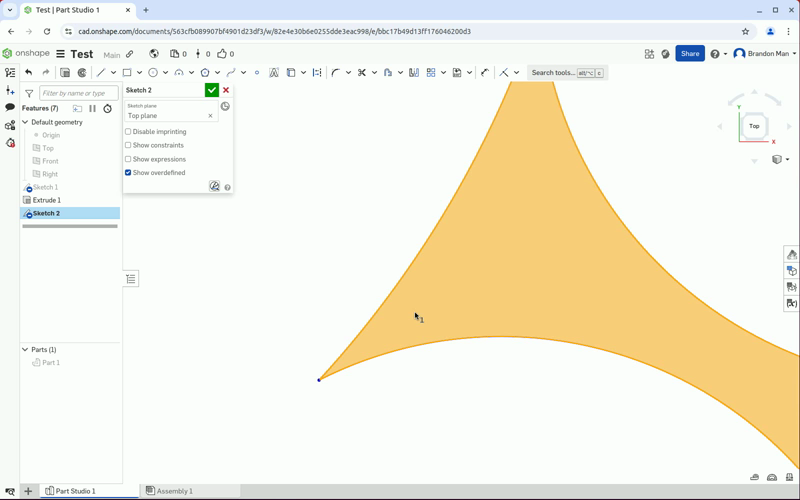
scroll(-6)
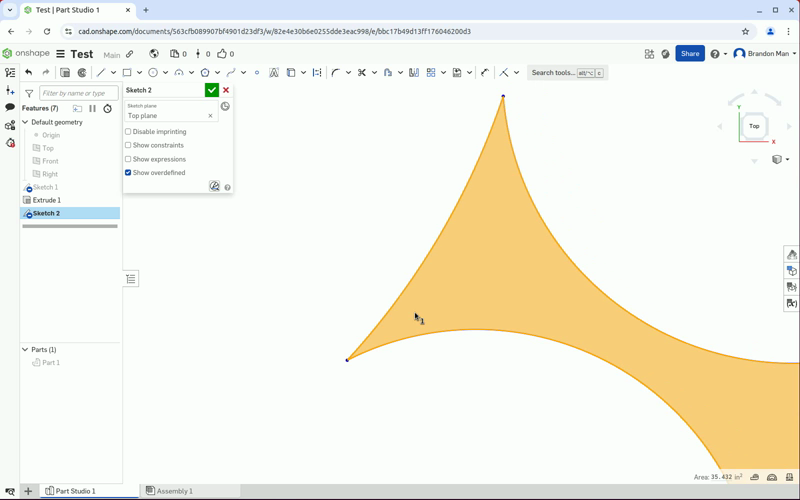
scroll(-6)
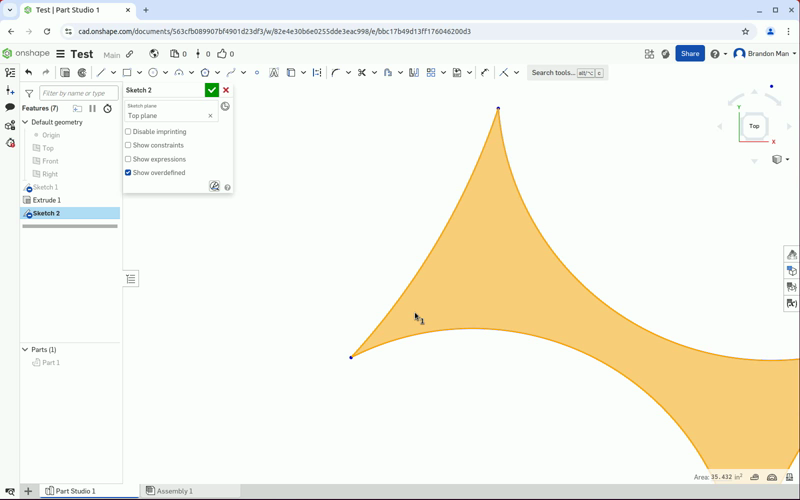
scroll(-6)
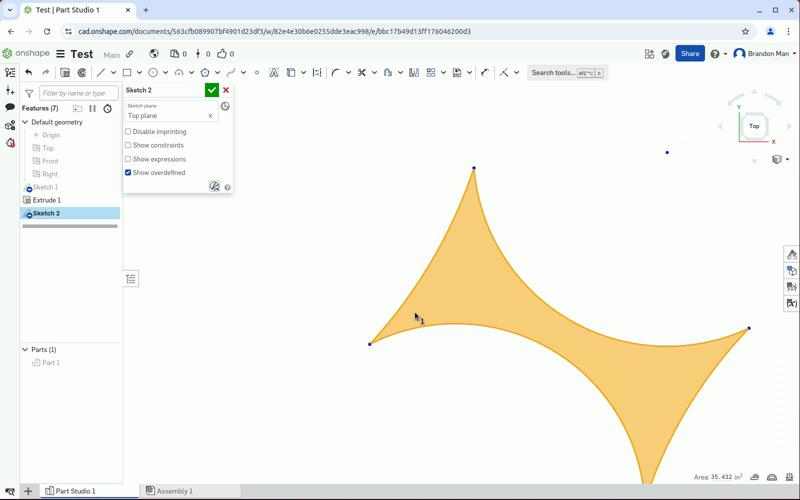
scroll(-6)
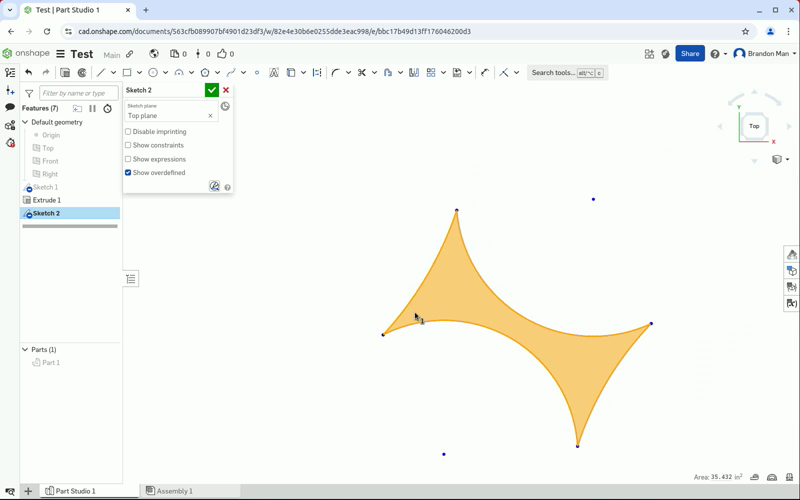
scroll(-6)
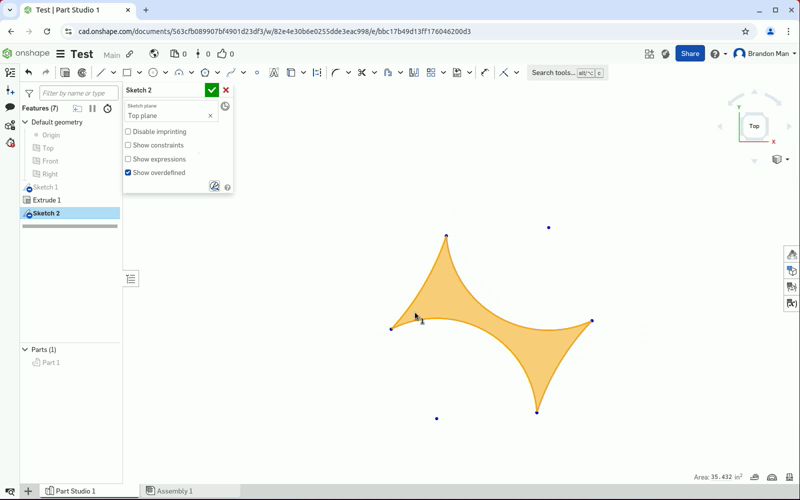
scroll(-6)
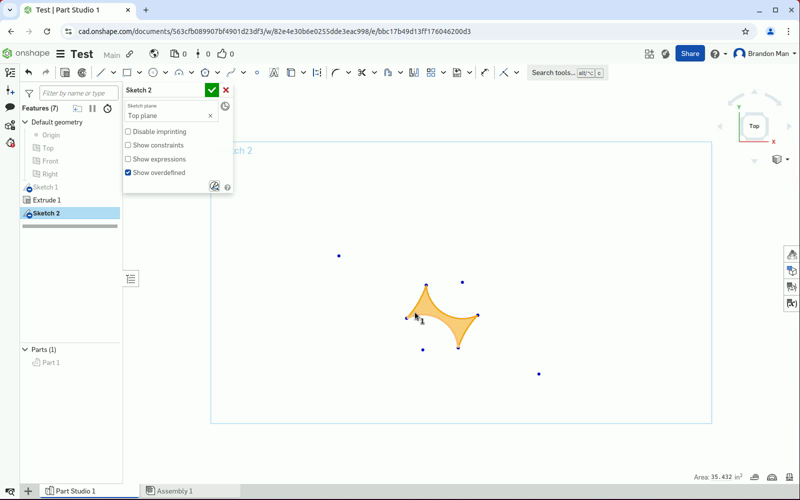
mouse_move(73, 352)
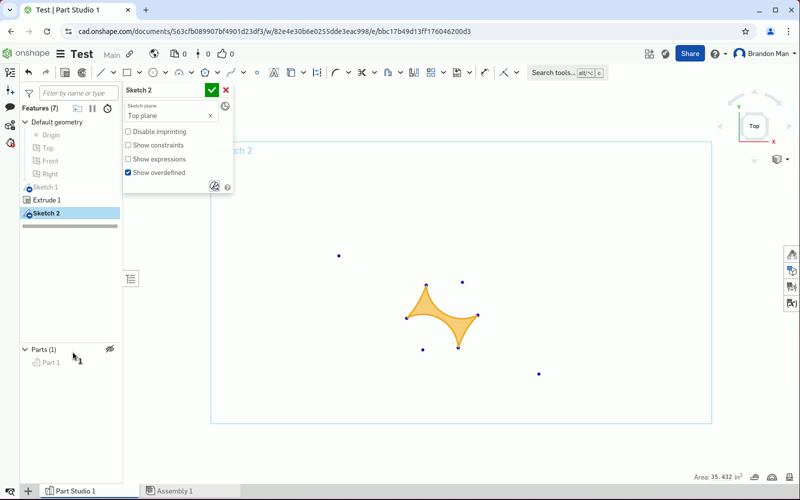
key(shift+y)
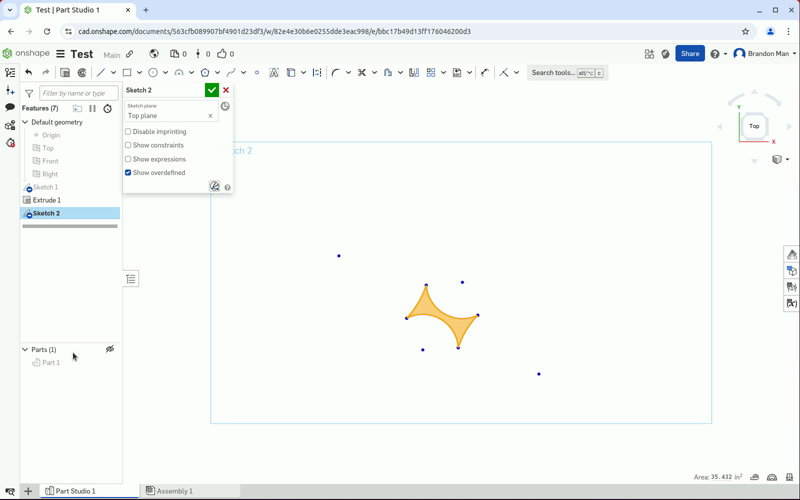
key(shift+e)
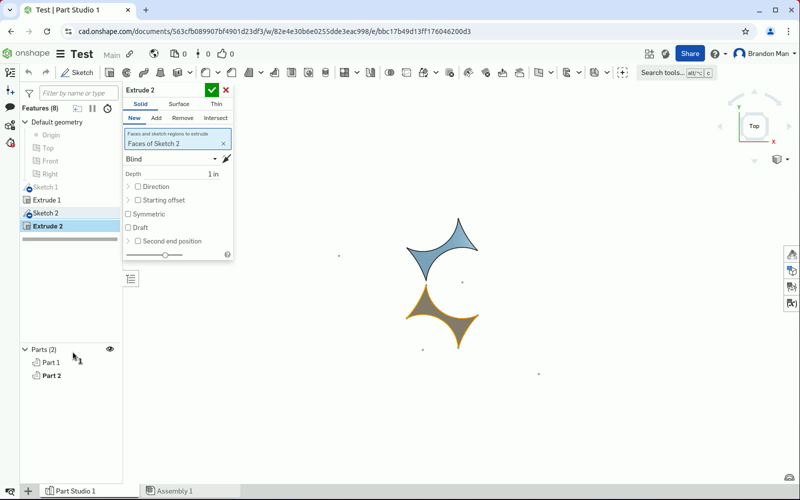
mouse_move(143, 106)
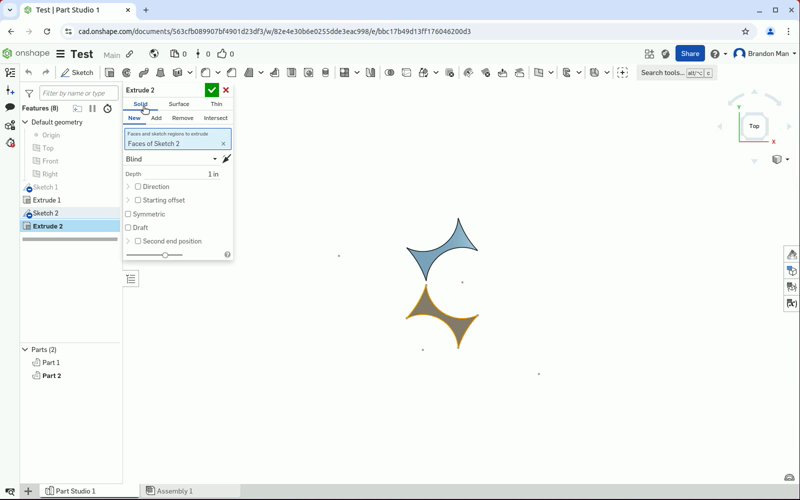
click(143, 106)
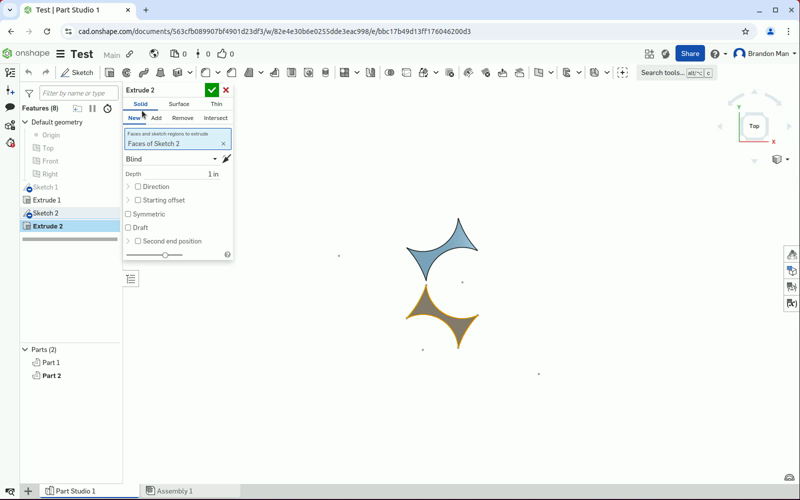
mouse_move(137, 120)
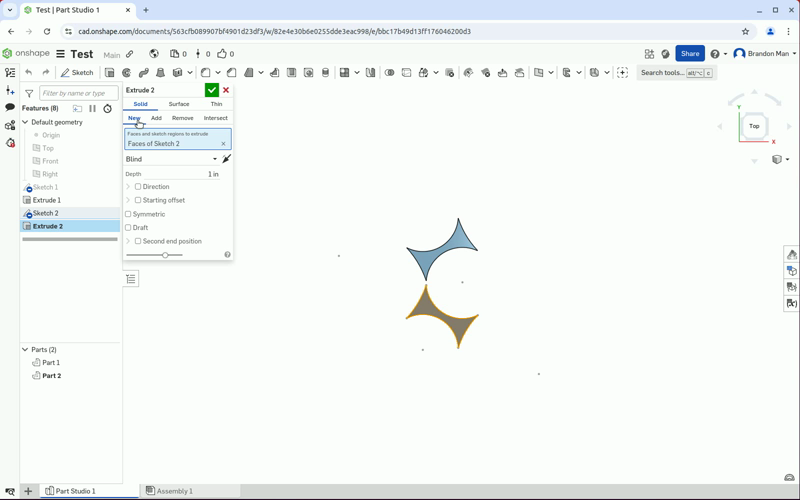
click(137, 120)
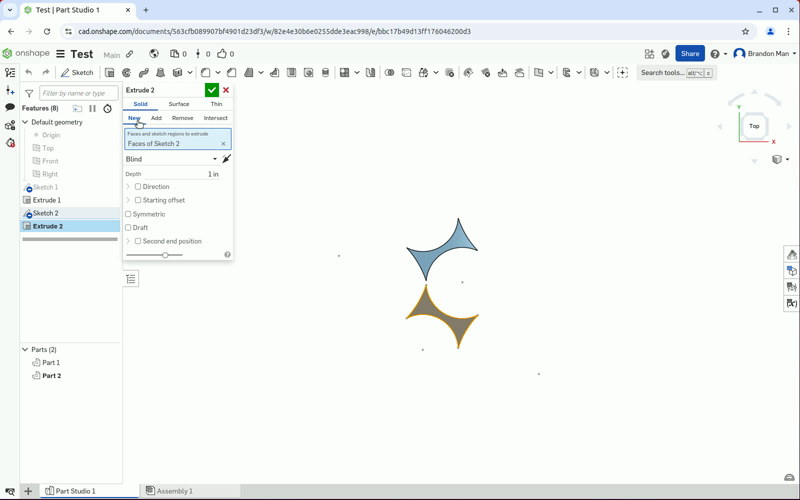
key(tab, 4)
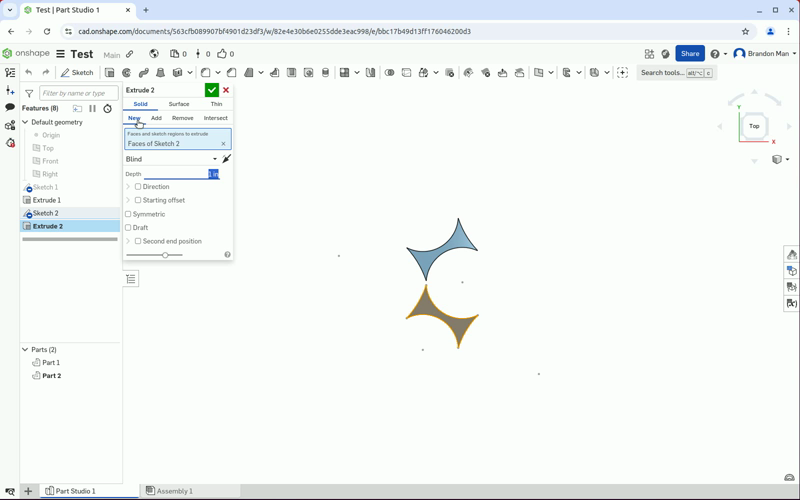
text(4.092)
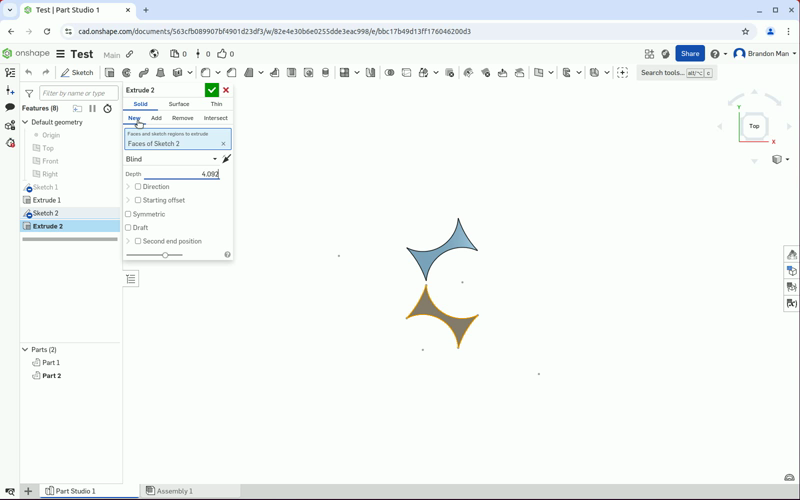
key(enter)
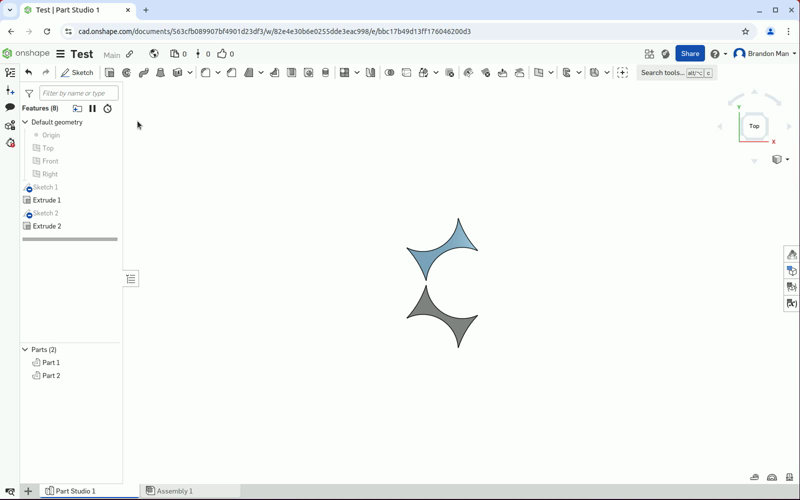
key(shift+h)
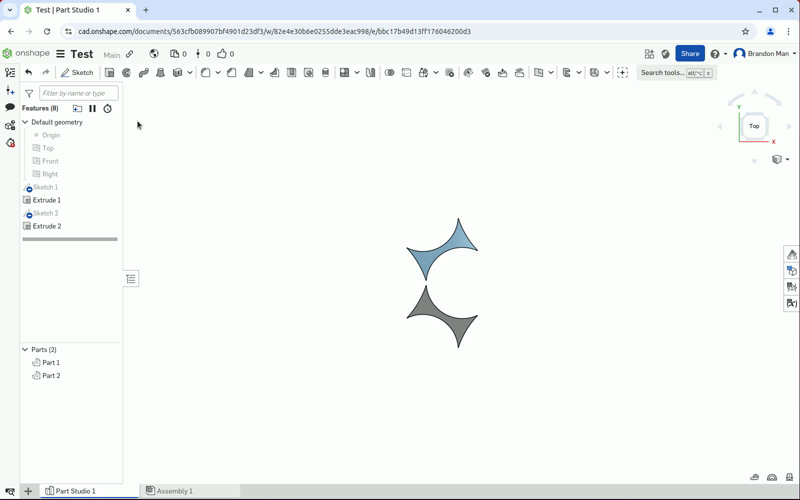
key(shift+h)
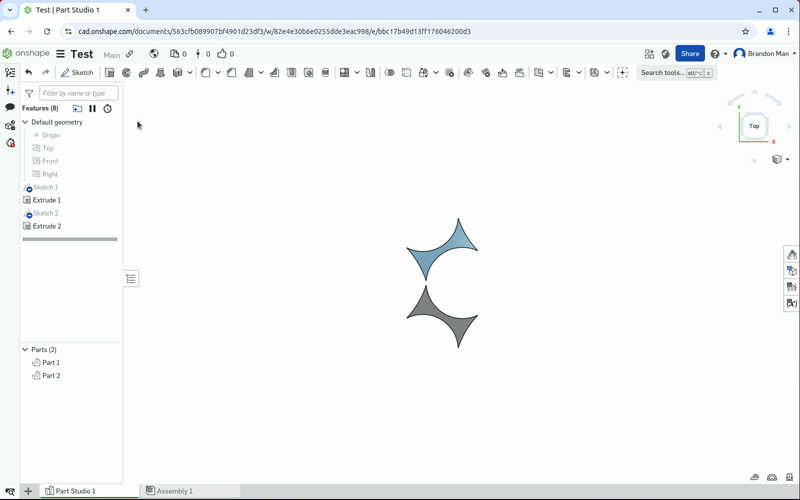
mouse_move(73, 189)
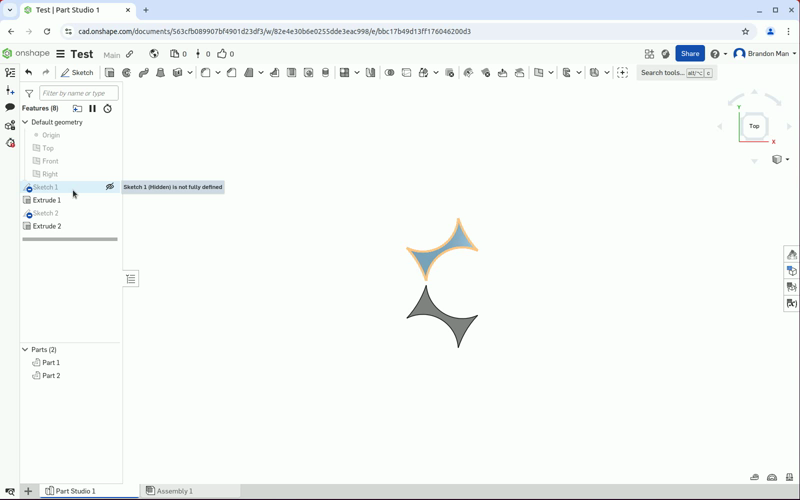
click(73, 189)
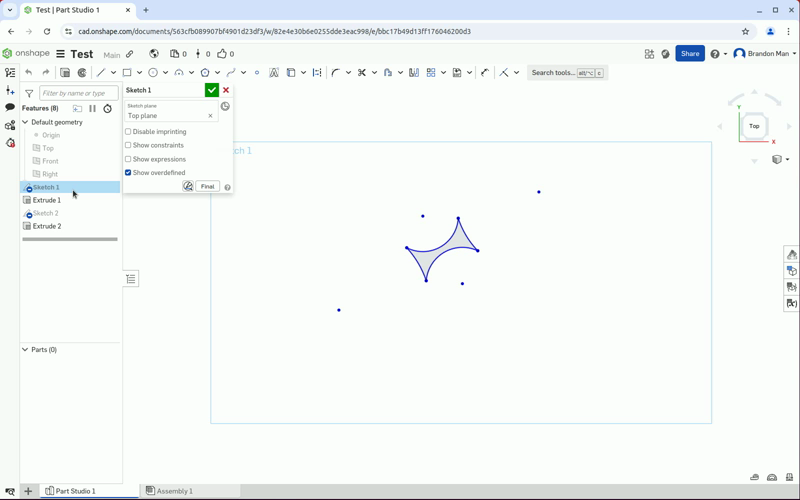
mouse_move(229, 92)
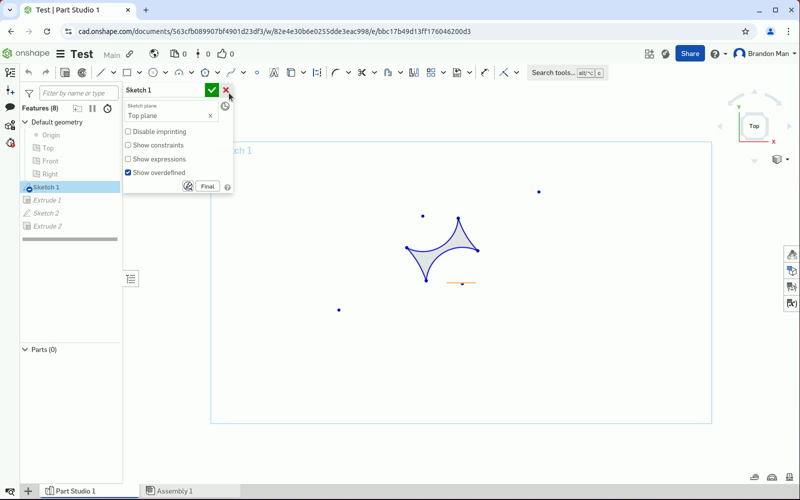
click(229, 92)
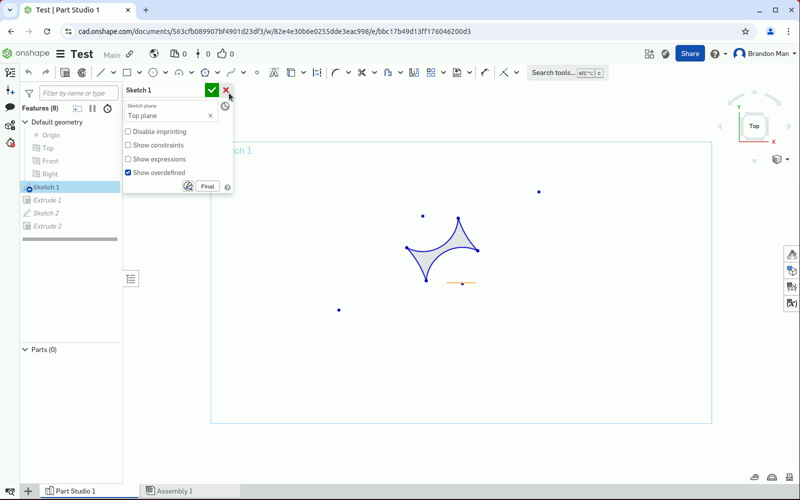
key(shift+s)
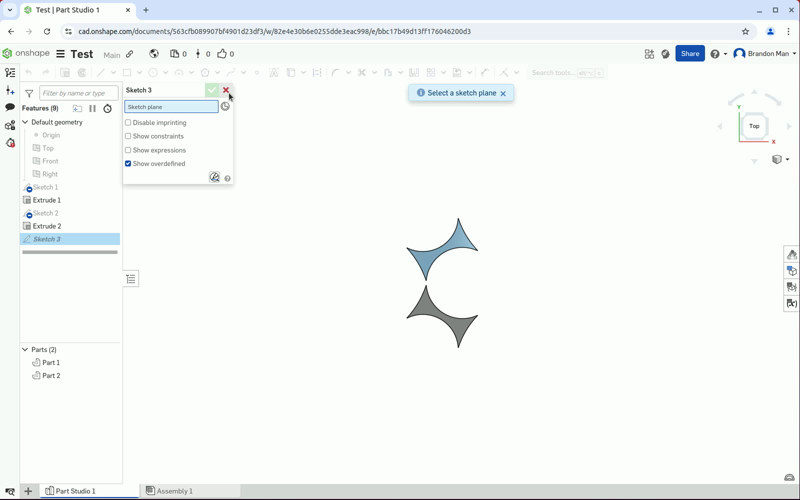
mouse_move(73, 150)
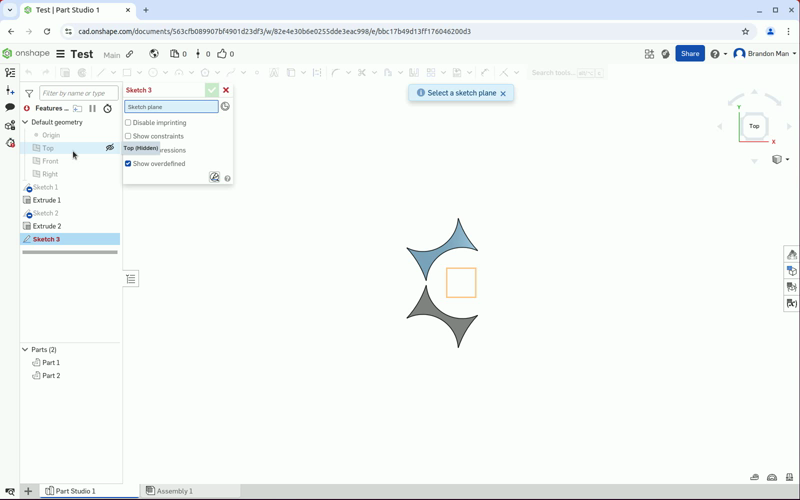
click(73, 150)
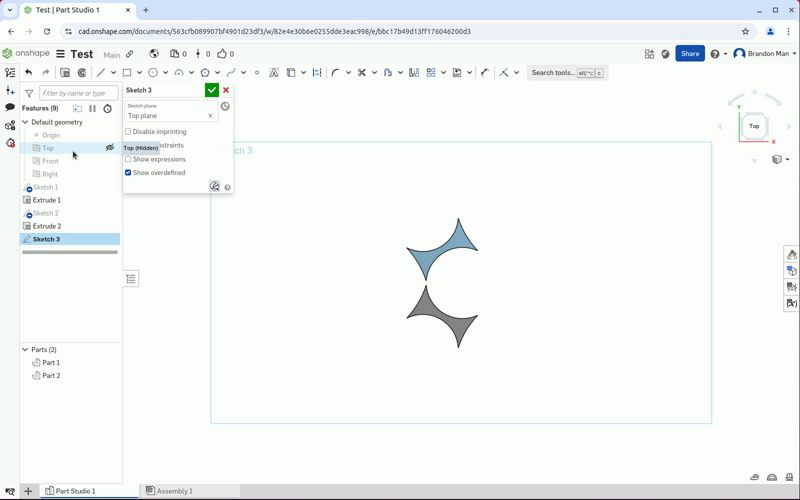
mouse_move(73, 352)
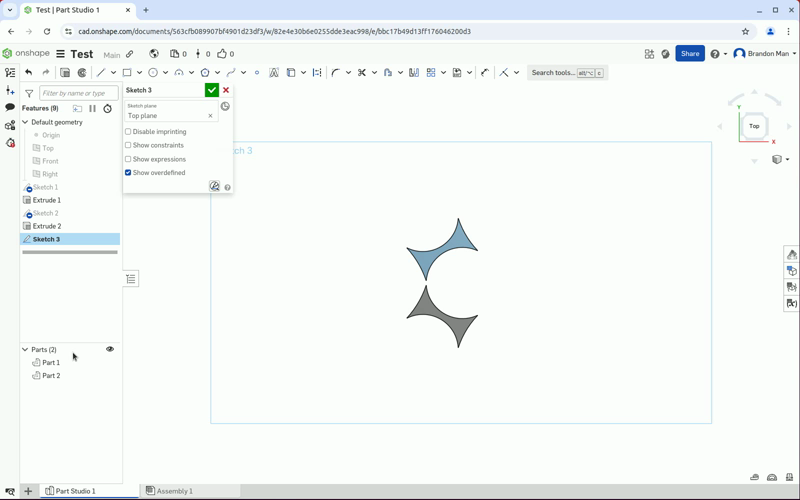
key(y)
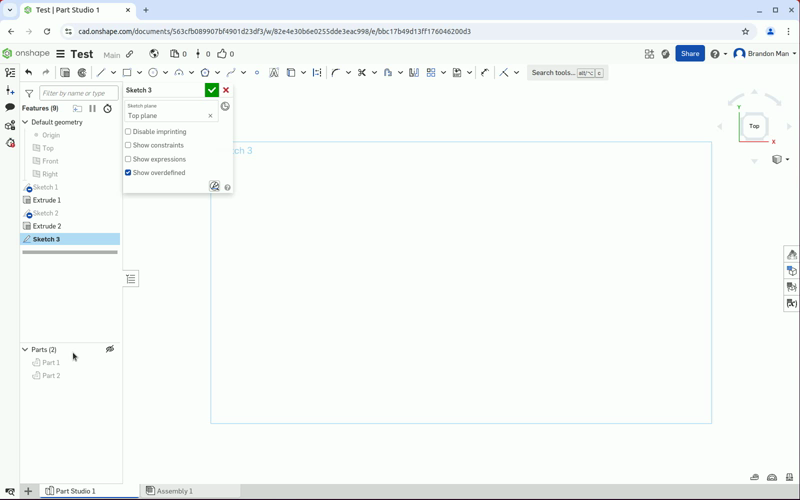
key(c)
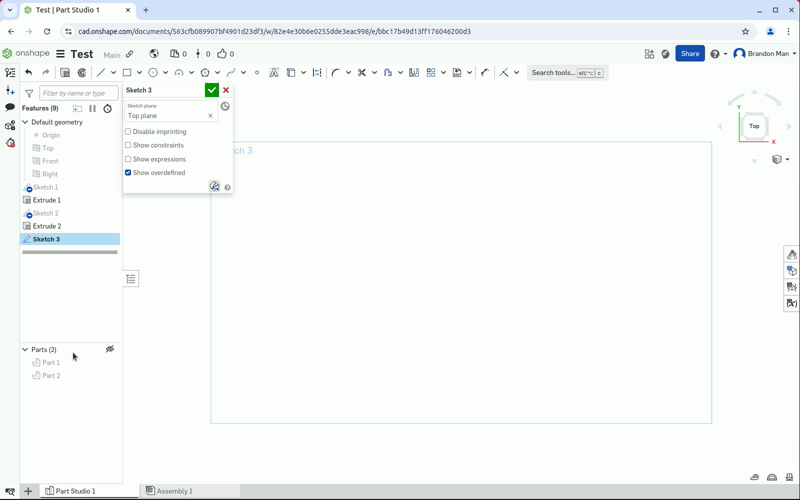
key_down(shift)
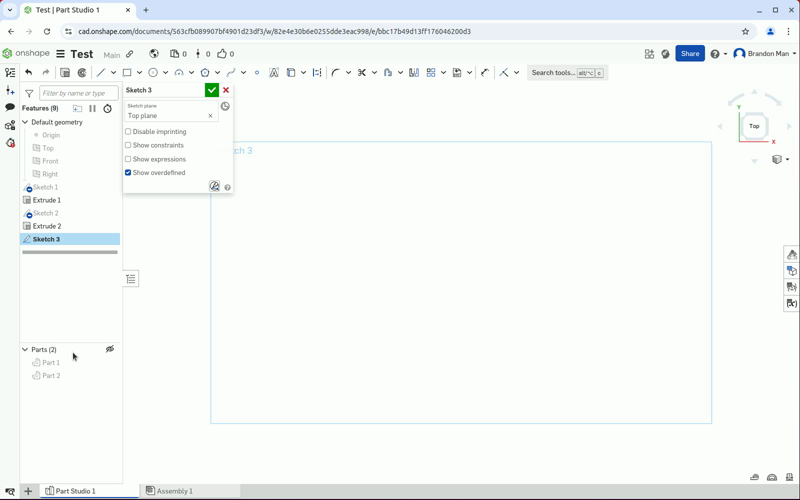
mouse_move(422, 216)
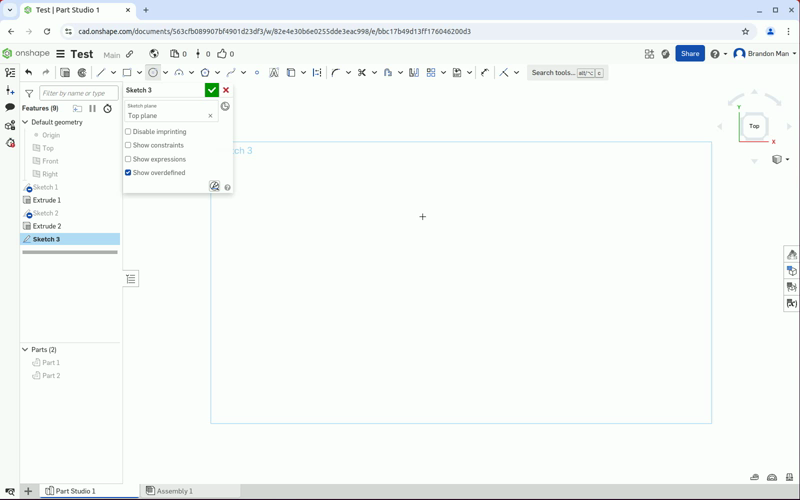
click(422, 216)
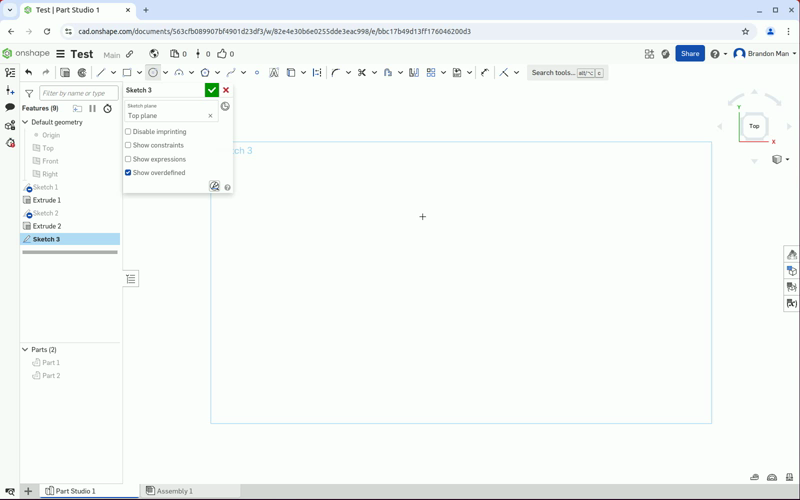
key_up(shift)
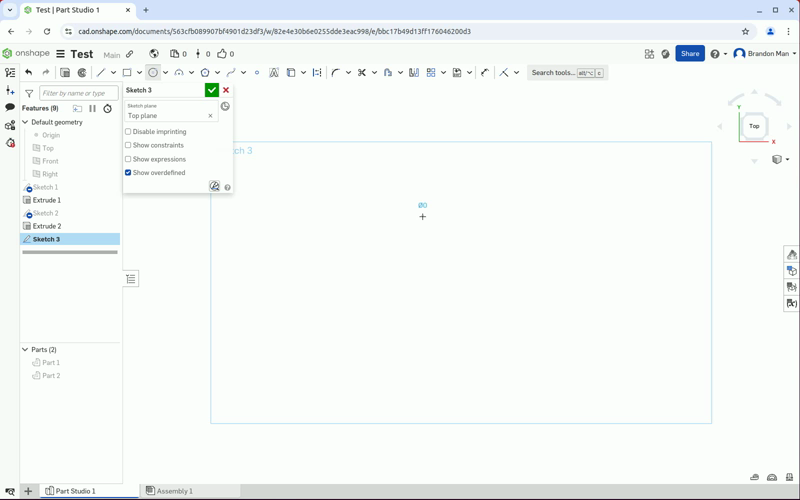
mouse_move(458, 216)
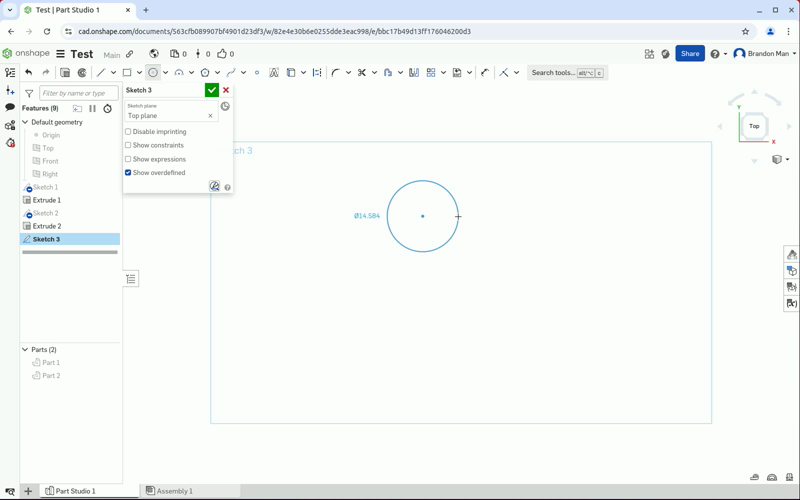
click(458, 216)
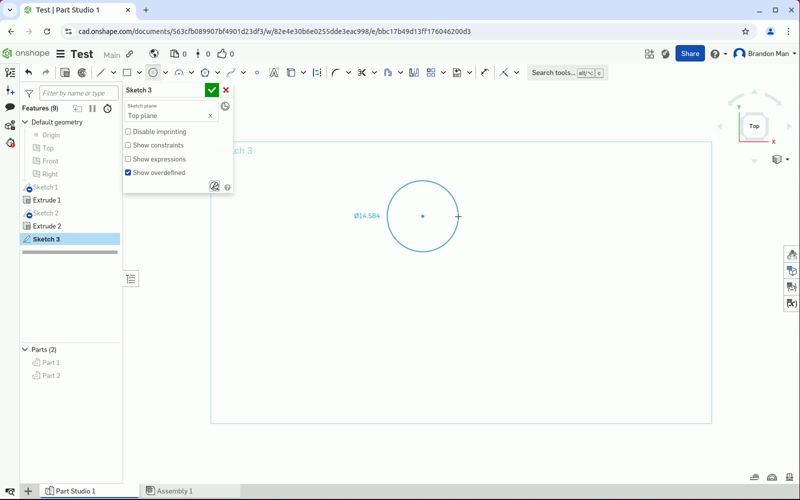
key(esc)
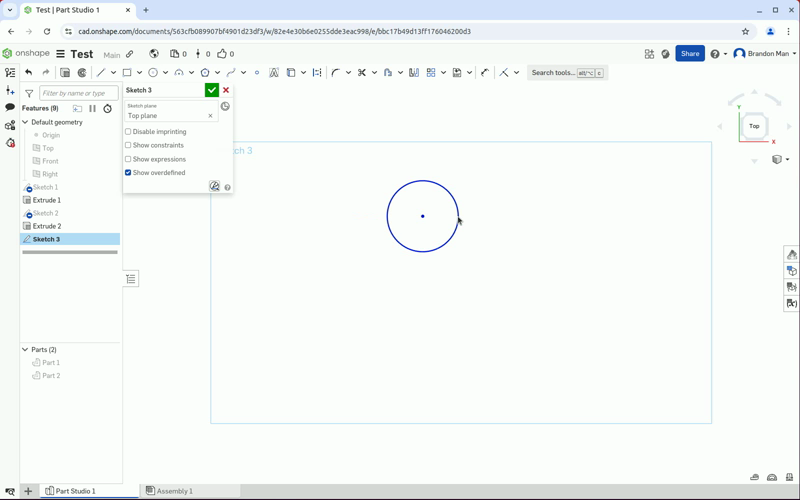
key(c)
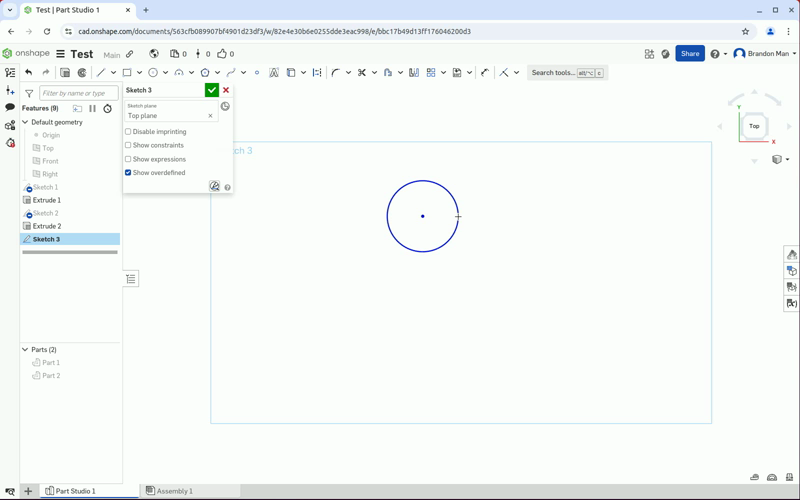
key_down(shift)
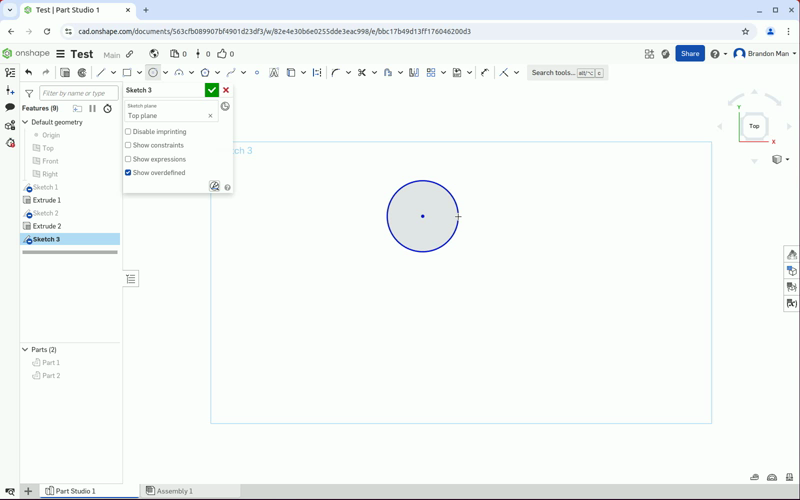
mouse_move(422, 216)
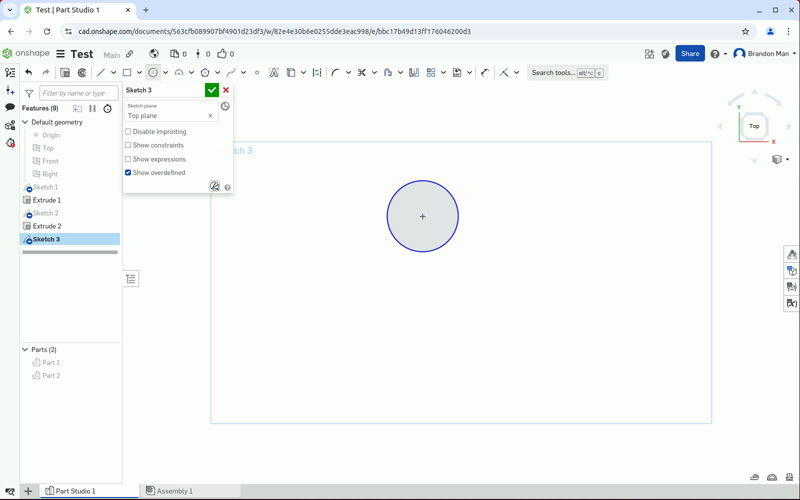
click(422, 216)
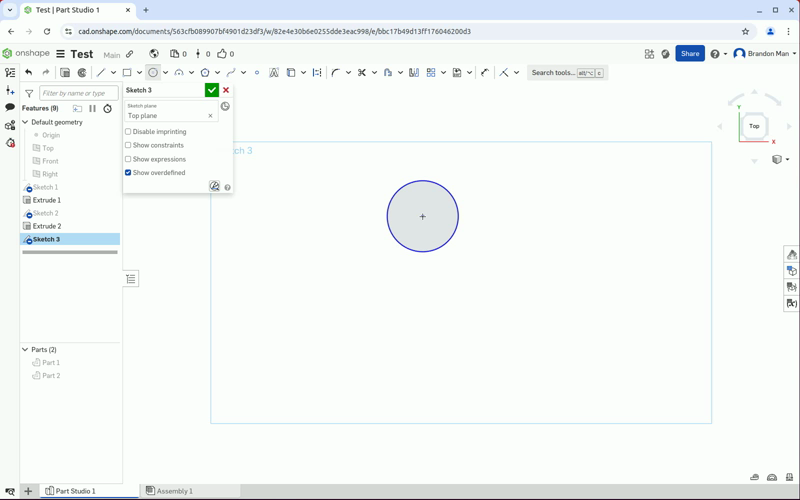
key_up(shift)
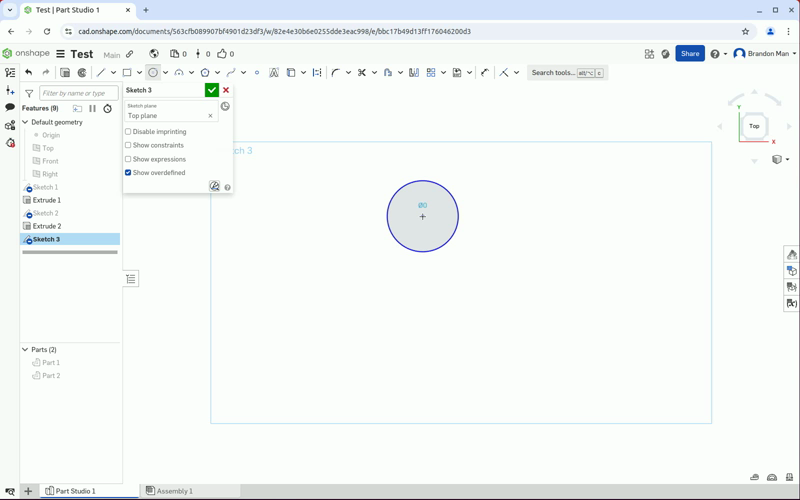
mouse_move(453, 216)
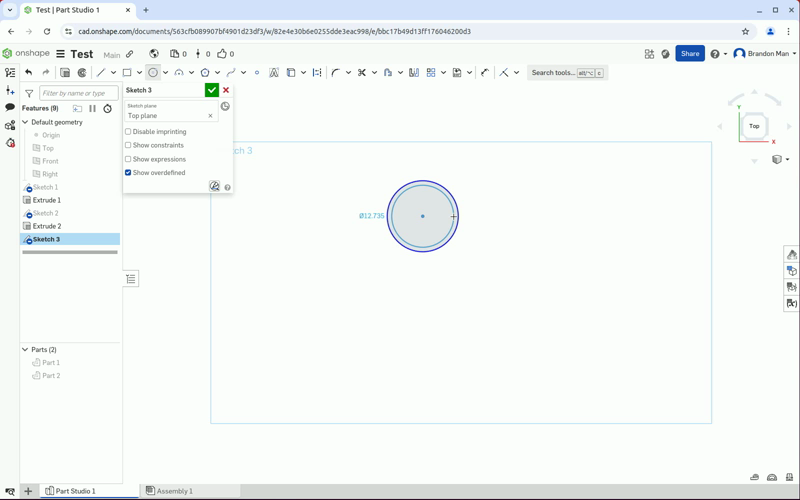
click(453, 216)
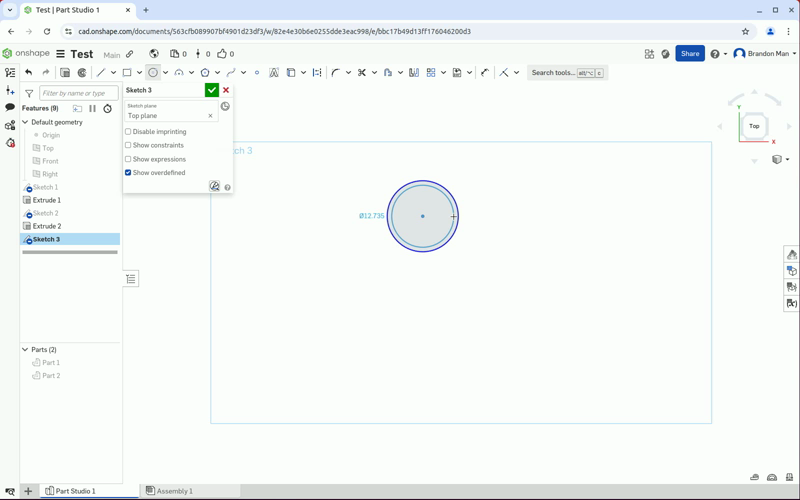
key(esc)
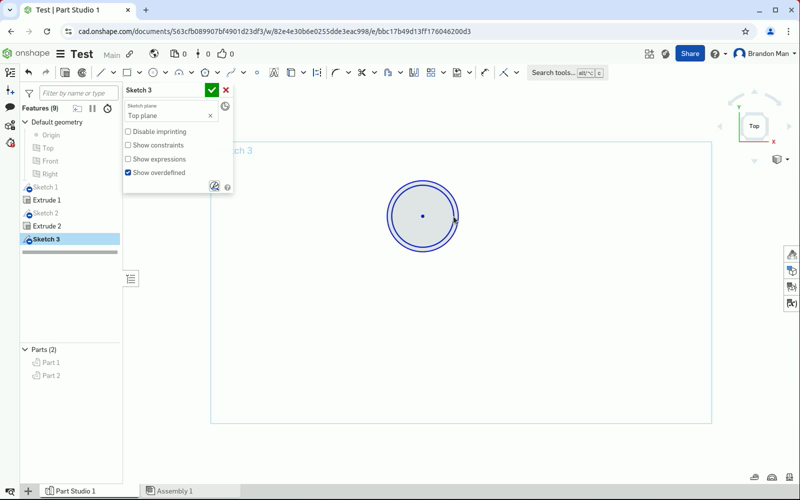
mouse_move(388, 213)
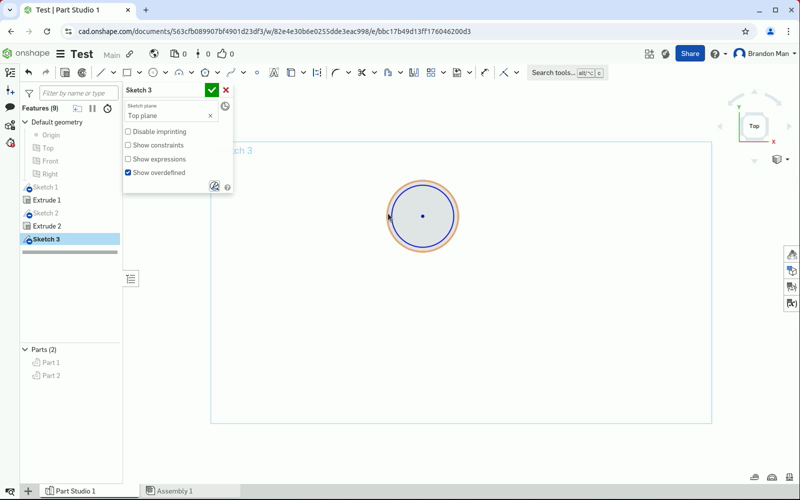
scroll(6)
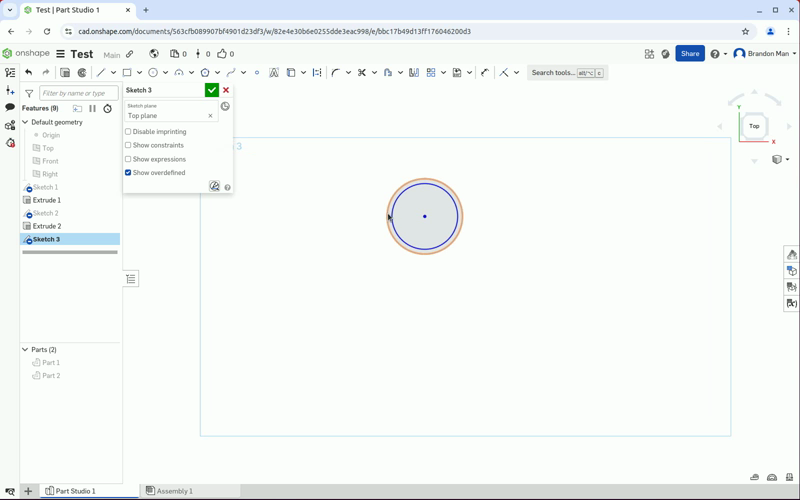
scroll(6)
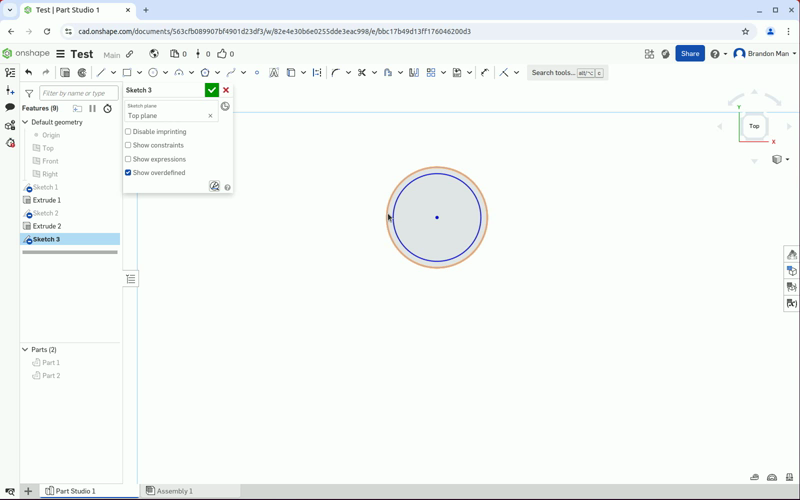
scroll(6)
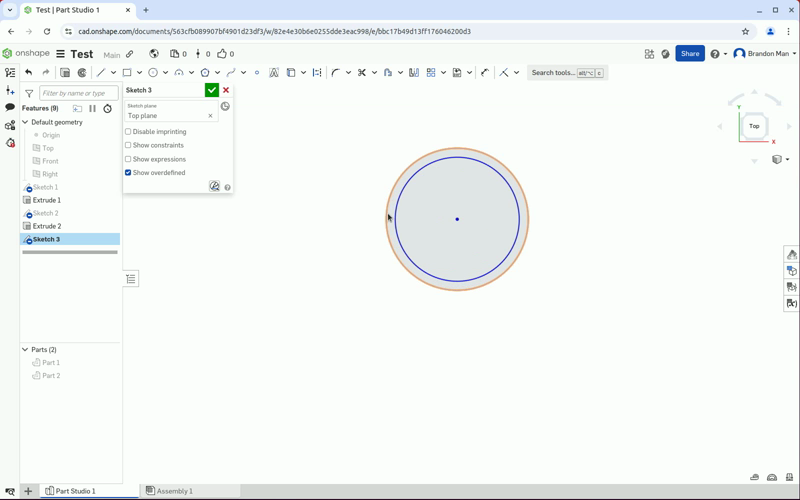
scroll(6)
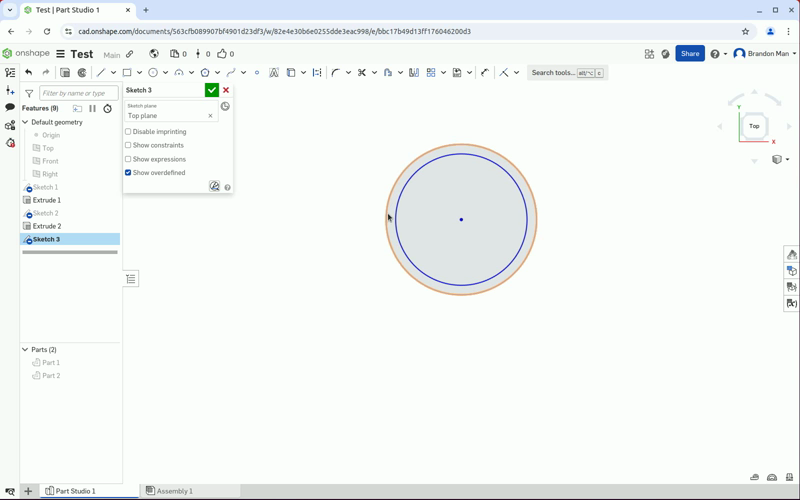
scroll(6)
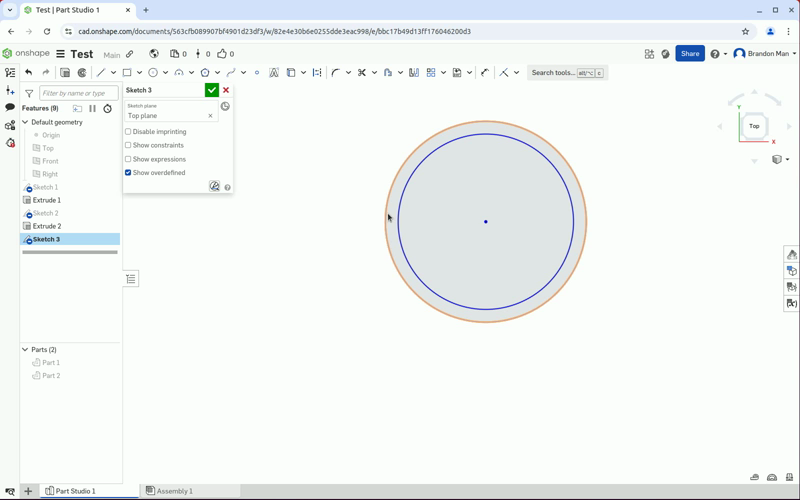
scroll(6)
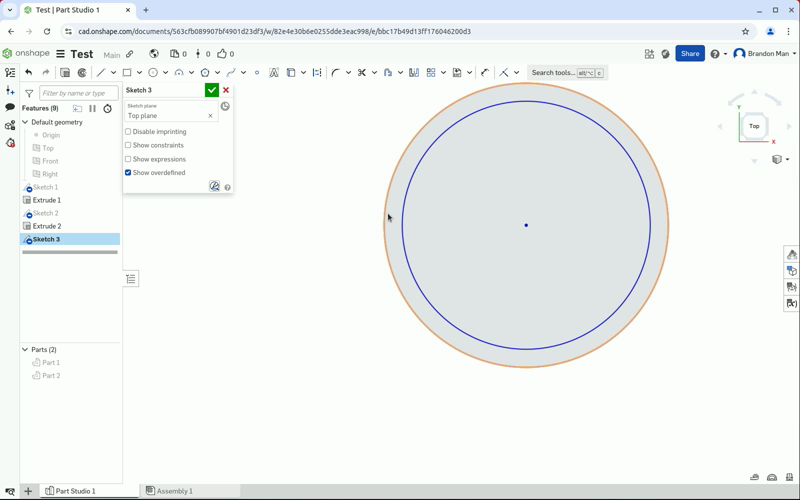
scroll(6)
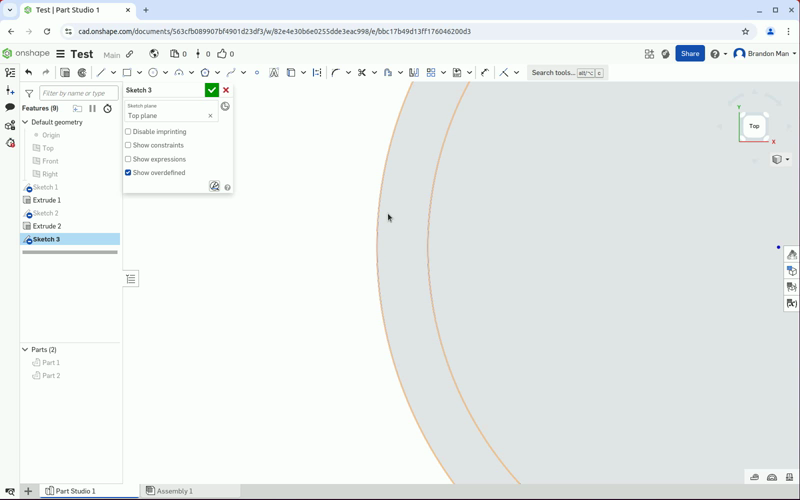
click(388, 213)
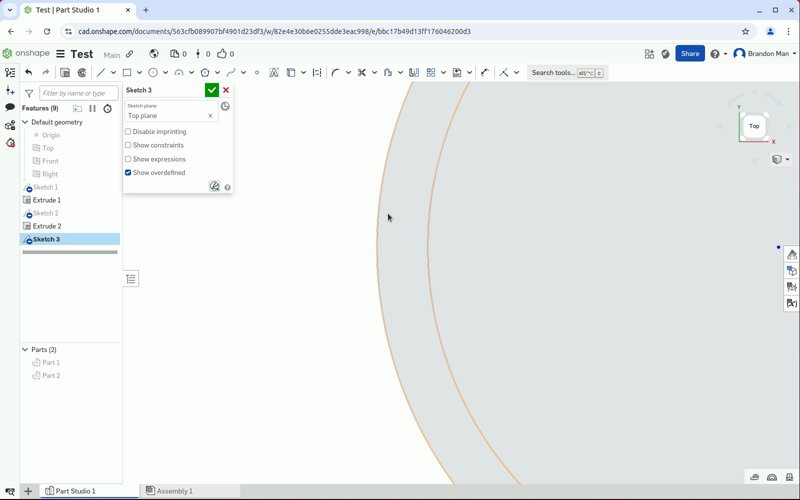
scroll(-6)
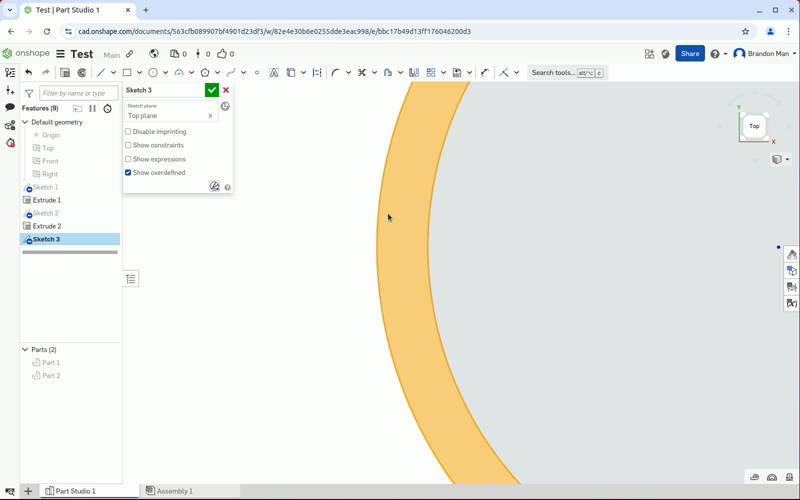
scroll(-6)
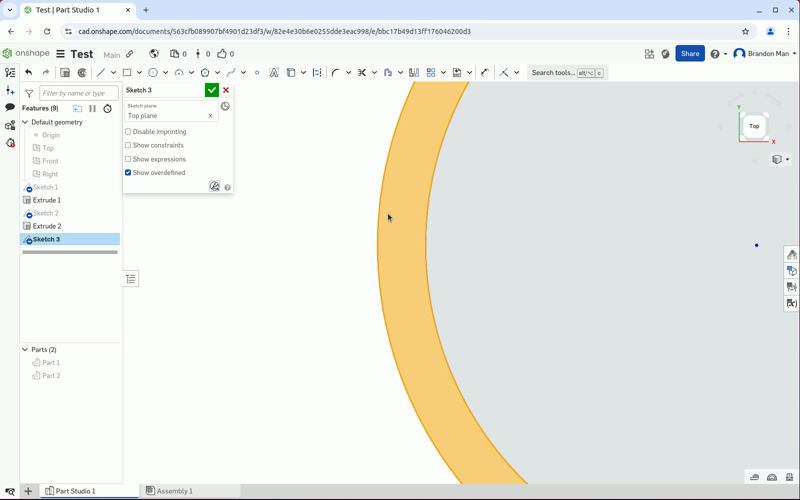
scroll(-6)
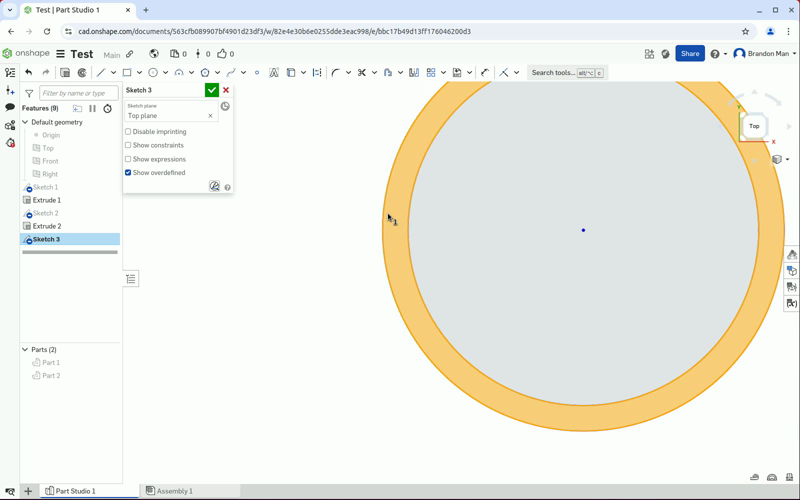
scroll(-6)
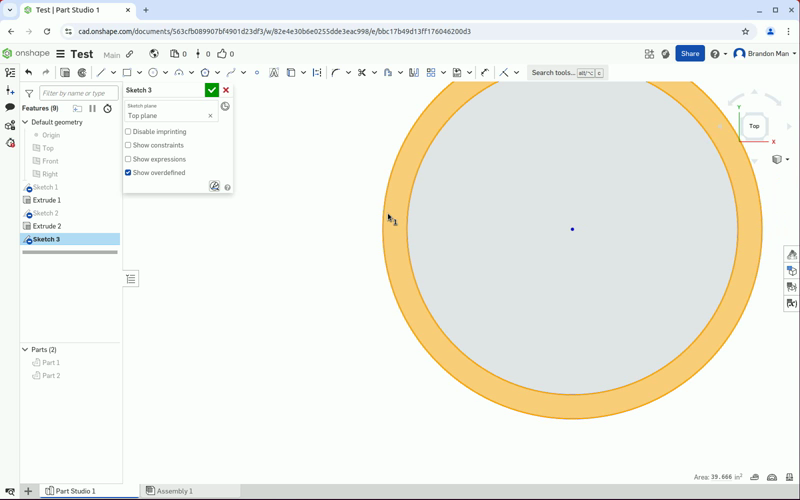
scroll(-6)
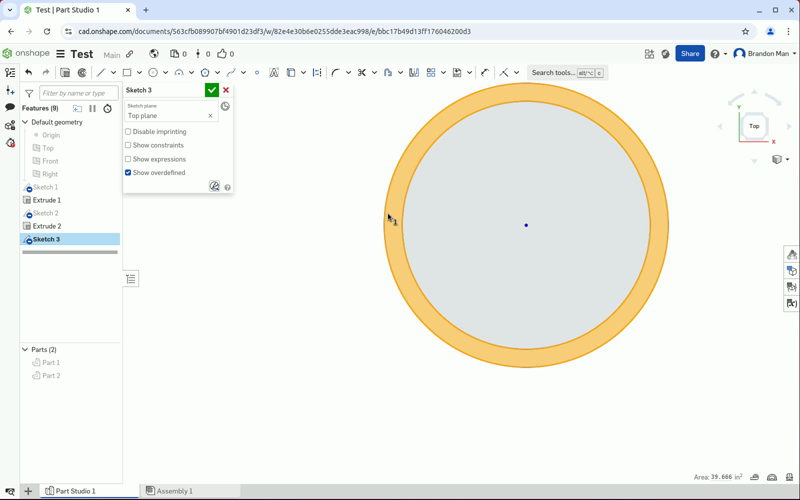
scroll(-6)
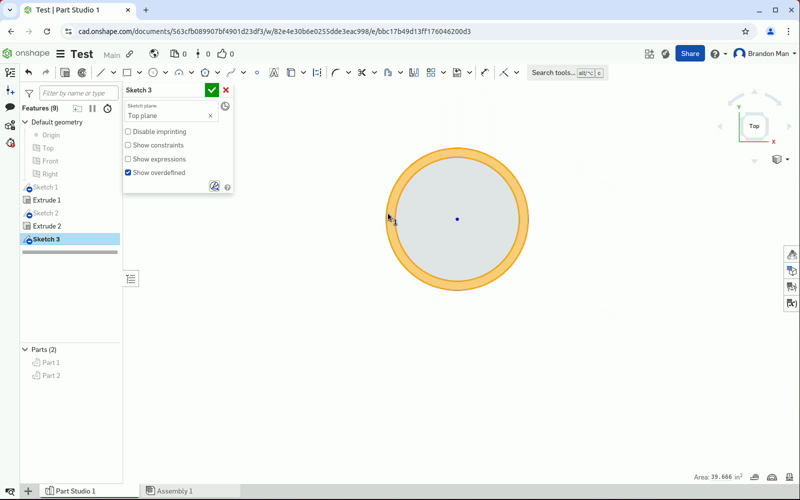
scroll(-6)
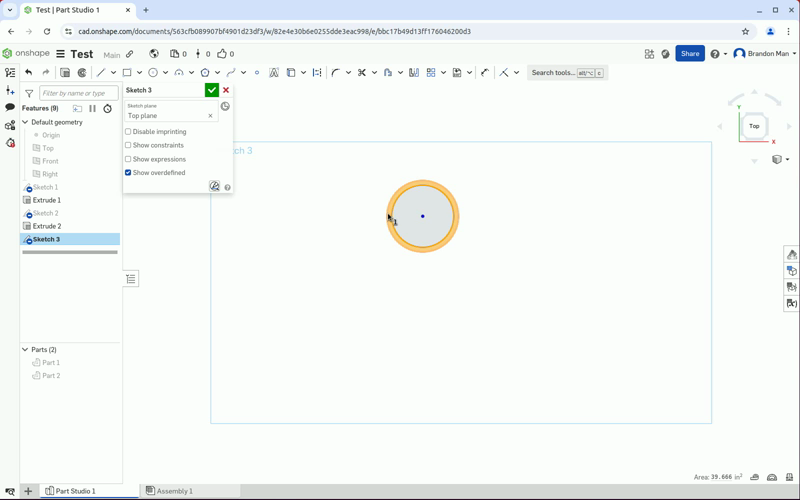
mouse_move(73, 352)
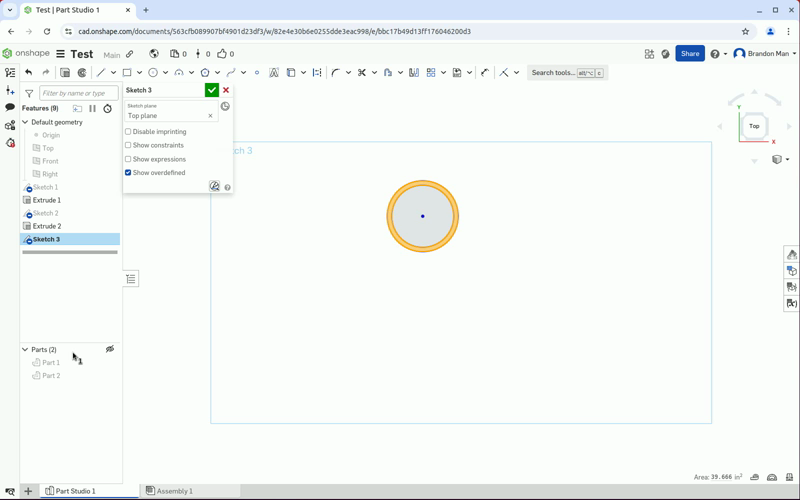
key(shift+y)
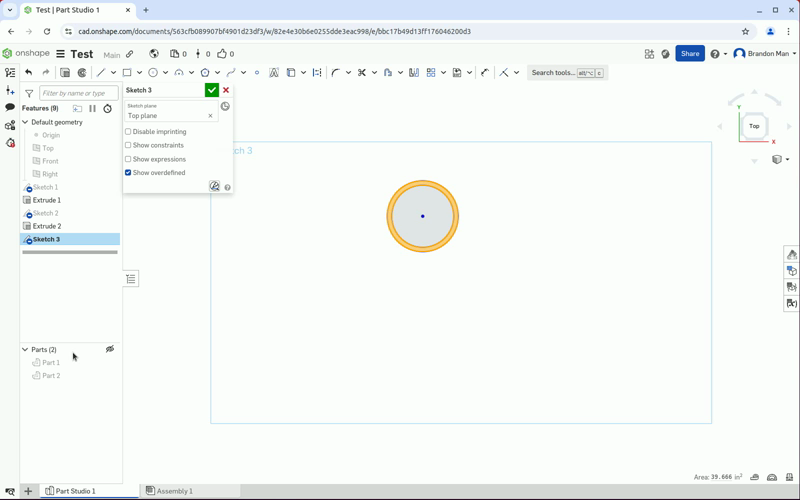
key(shift+e)
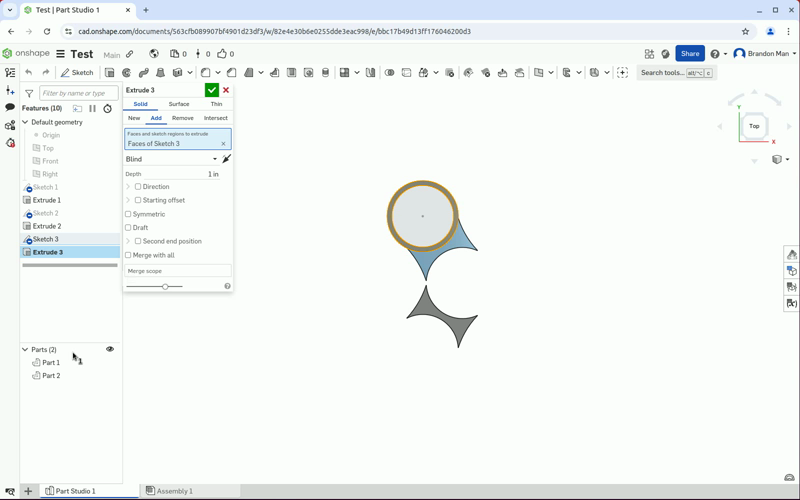
mouse_move(143, 106)
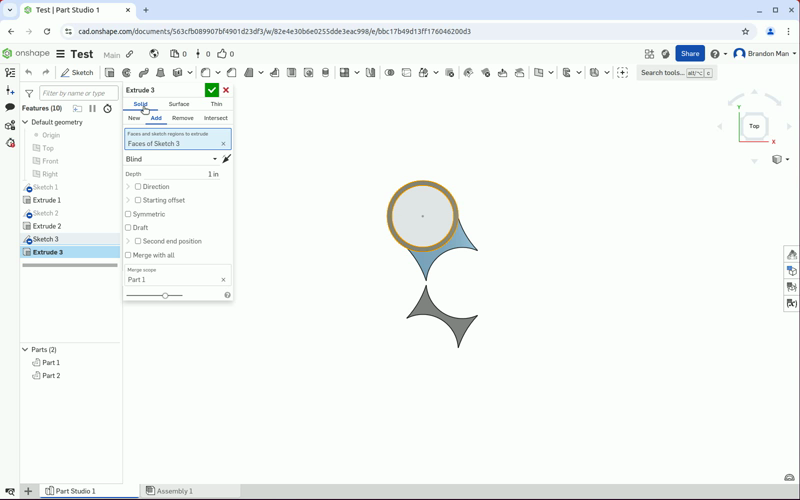
click(143, 106)
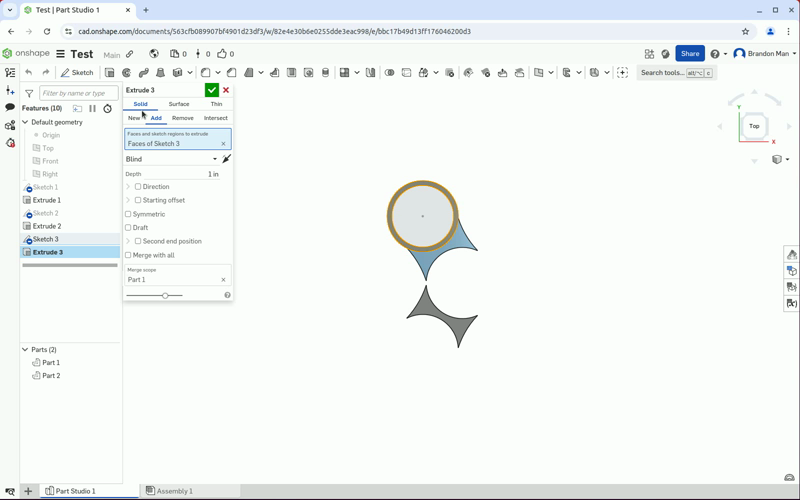
mouse_move(137, 120)
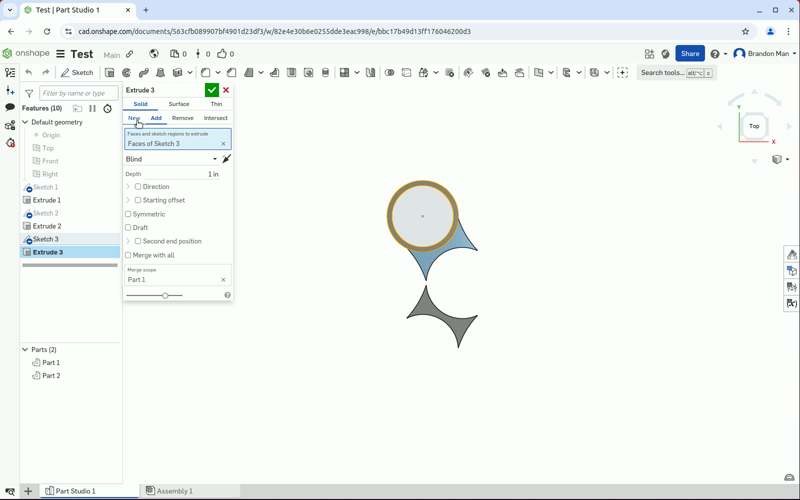
click(137, 120)
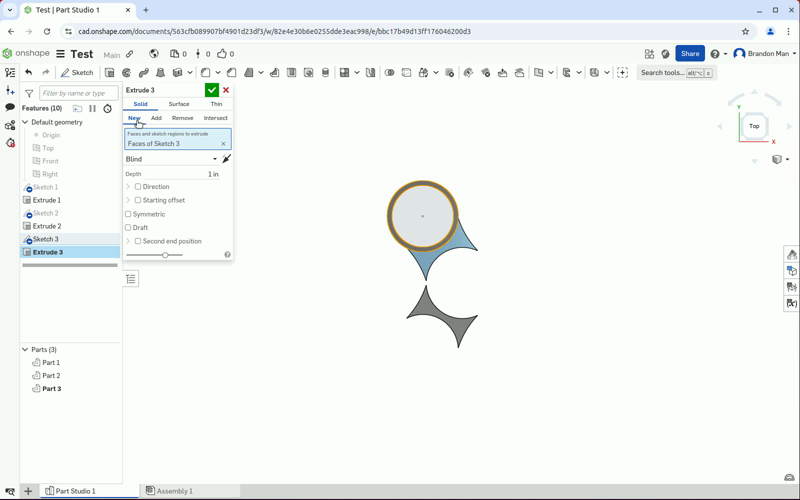
key(tab, 4)
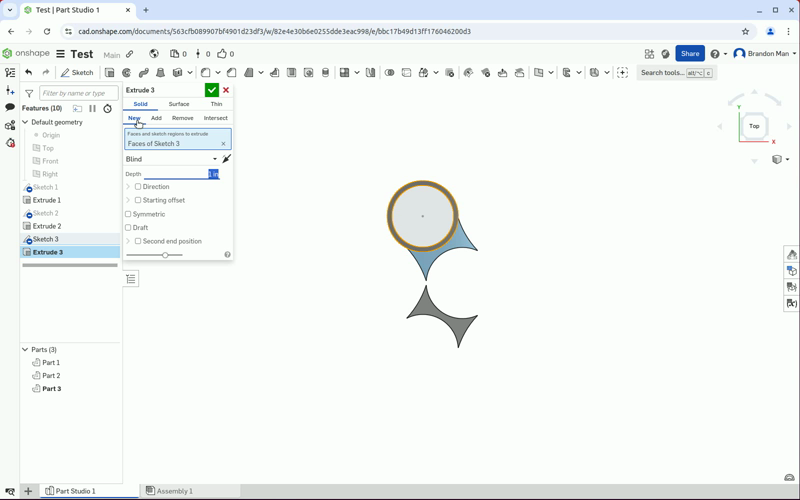
text(4.092)
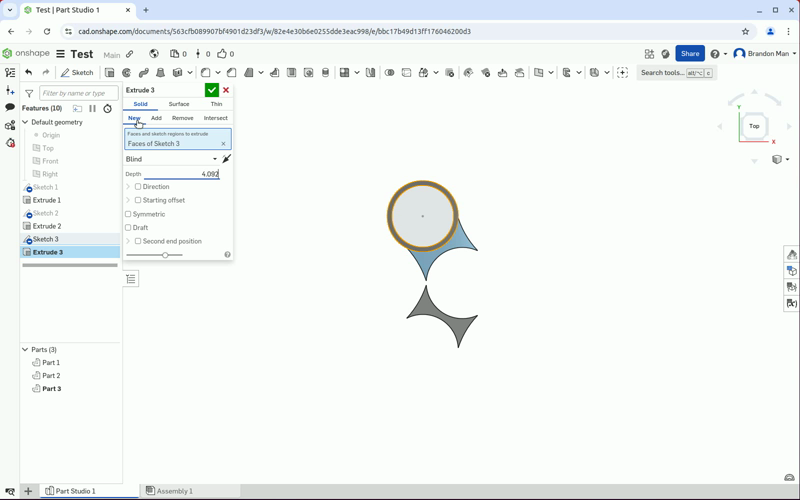
key(enter)
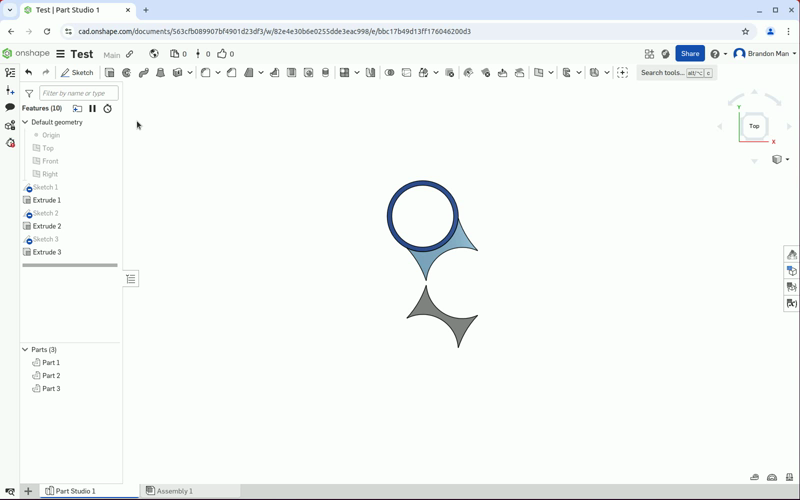
key(shift+h)
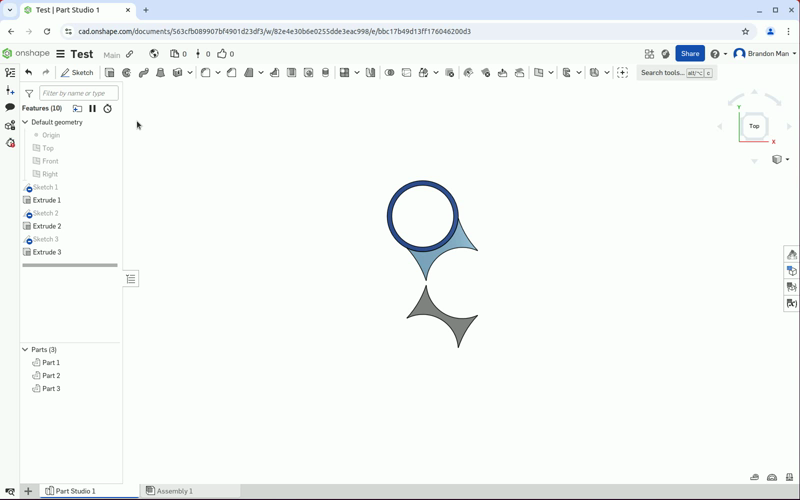
key(shift+h)
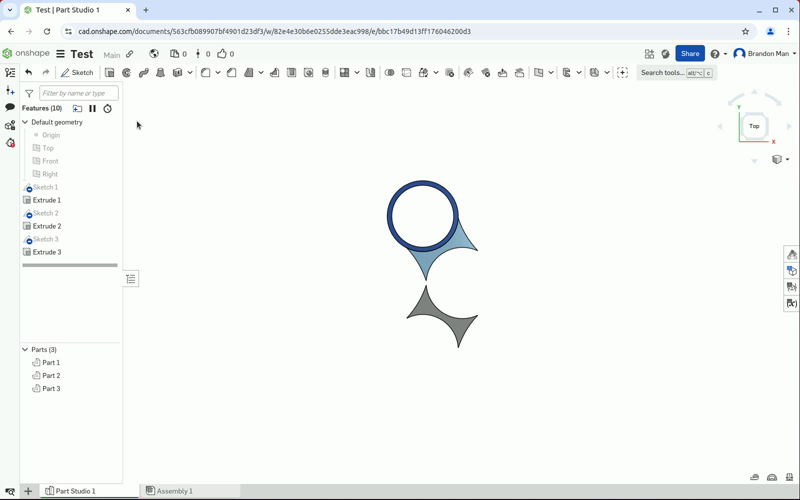
mouse_move(73, 189)
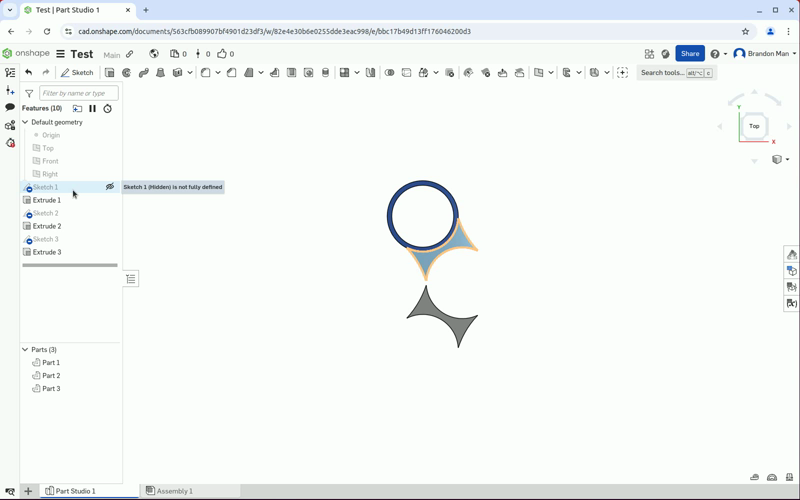
click(73, 189)
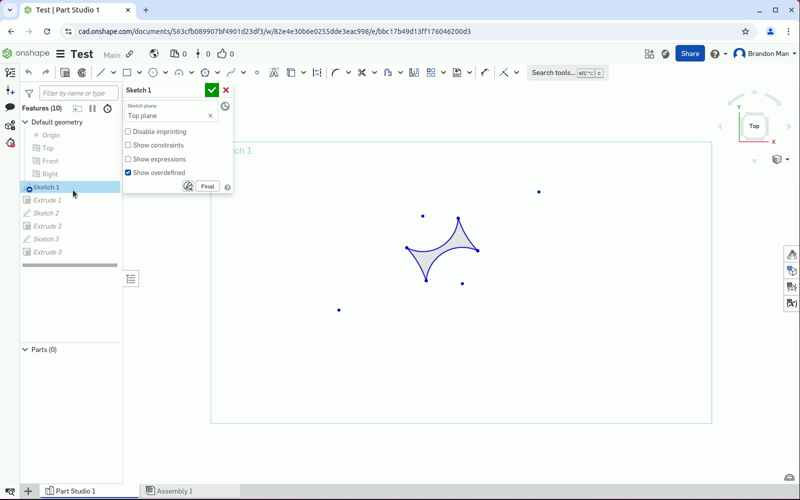
mouse_move(229, 92)
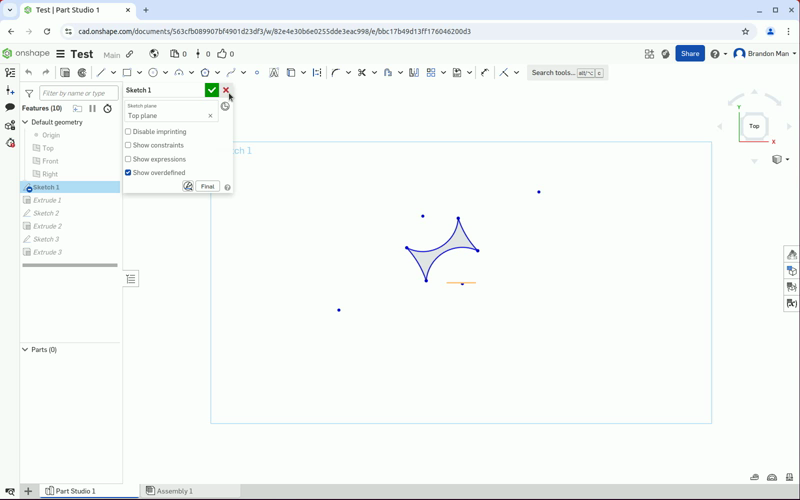
click(229, 92)
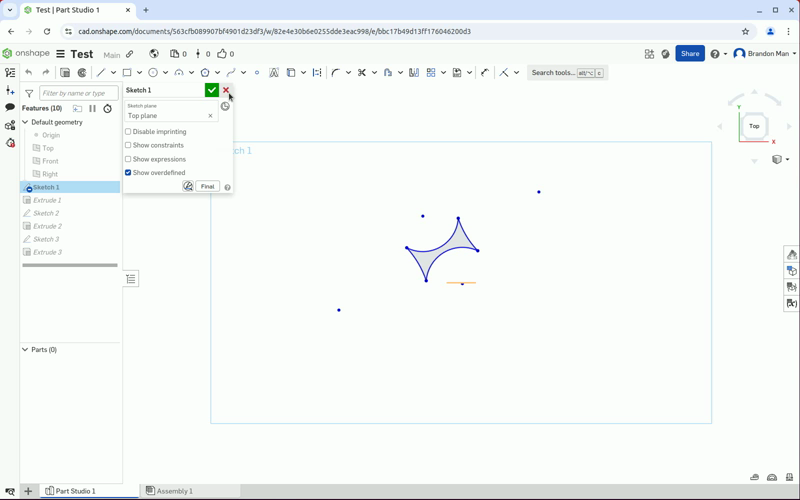
key(shift+s)
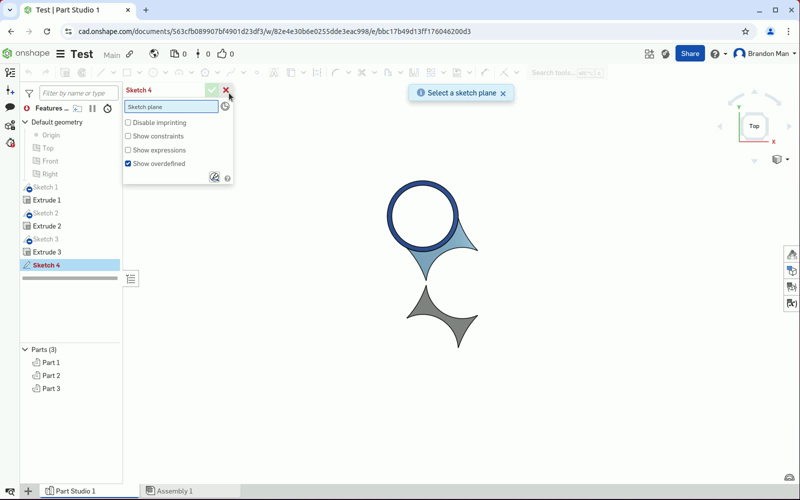
mouse_move(73, 150)
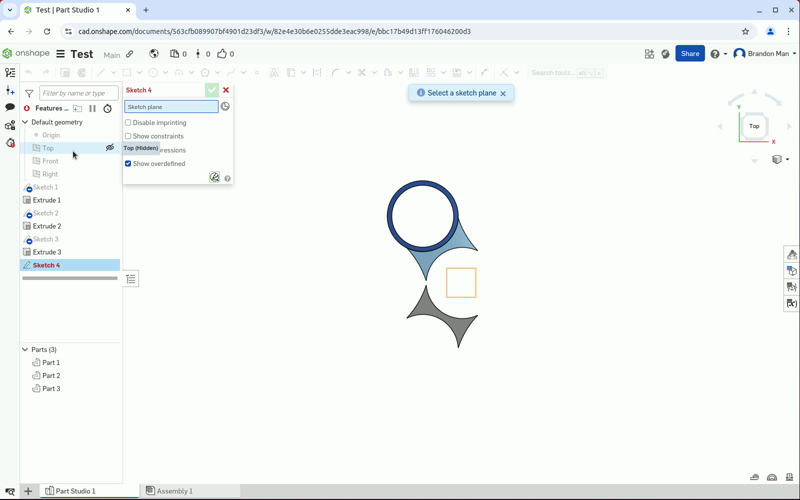
click(73, 150)
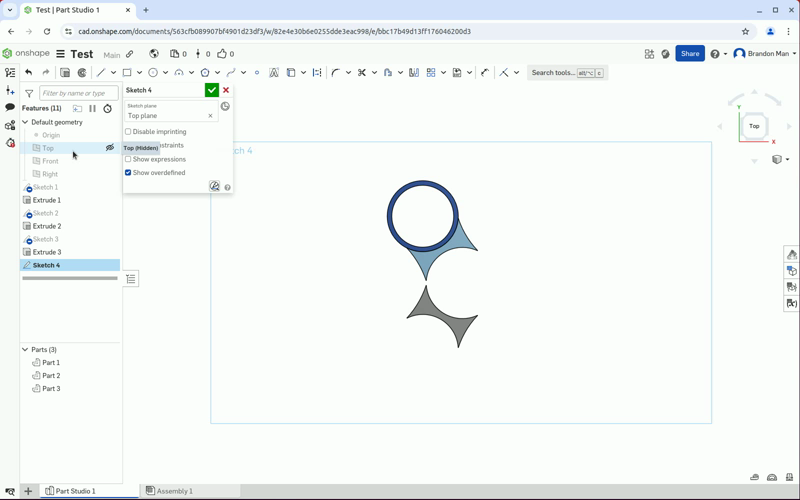
mouse_move(73, 352)
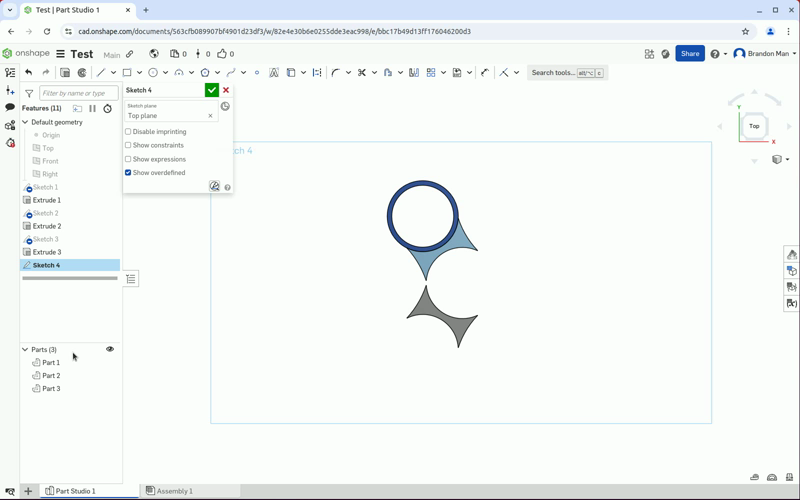
key(y)
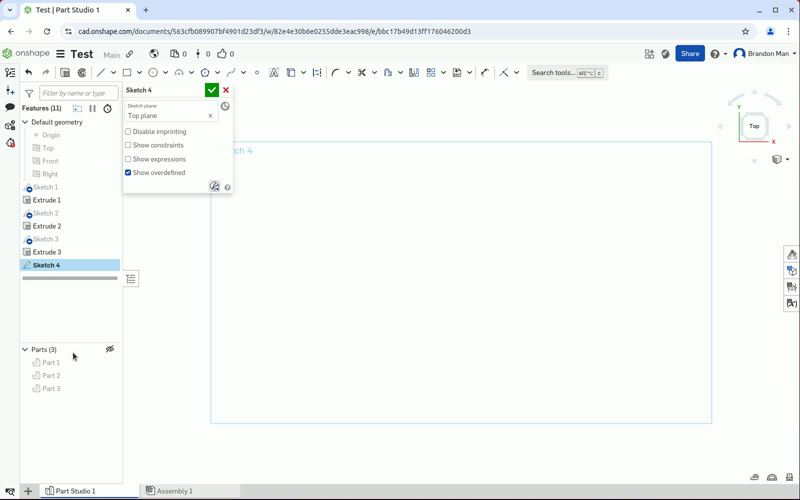
key(c)
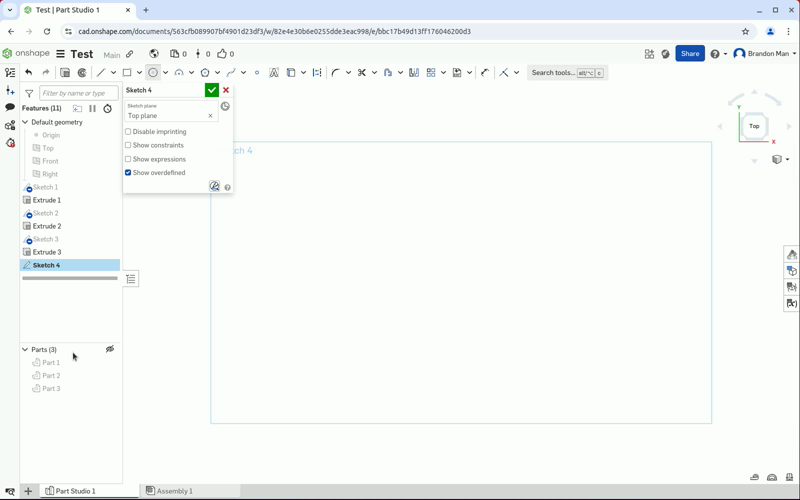
key_down(shift)
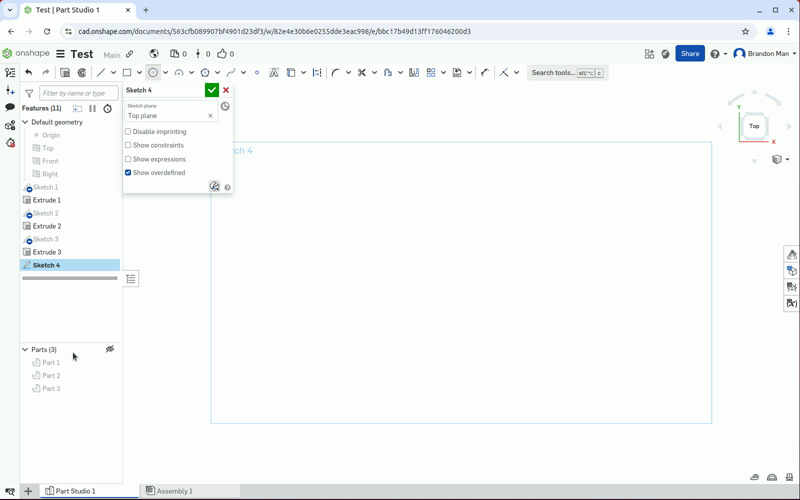
mouse_move(422, 349)
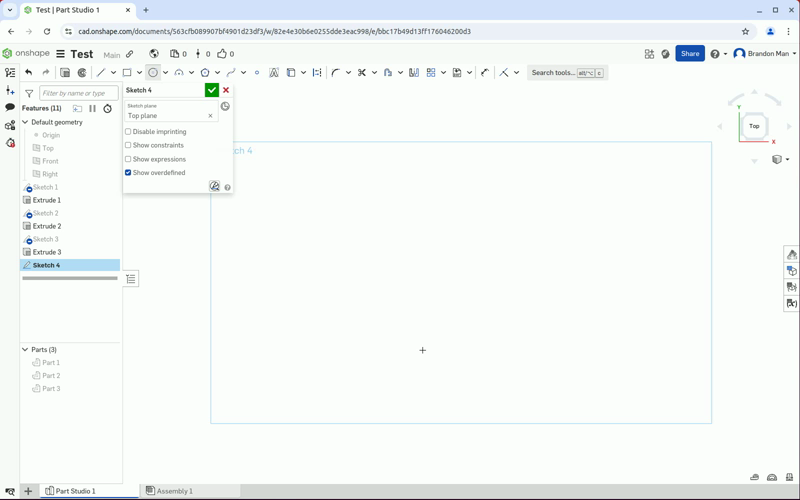
click(422, 349)
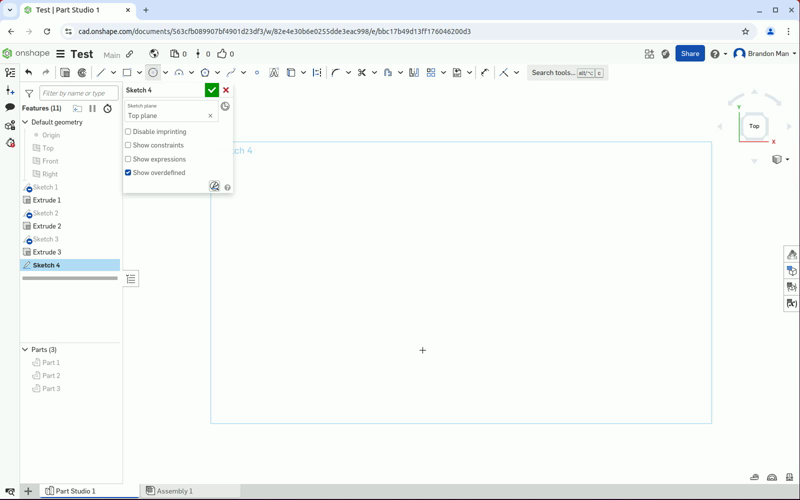
key_up(shift)
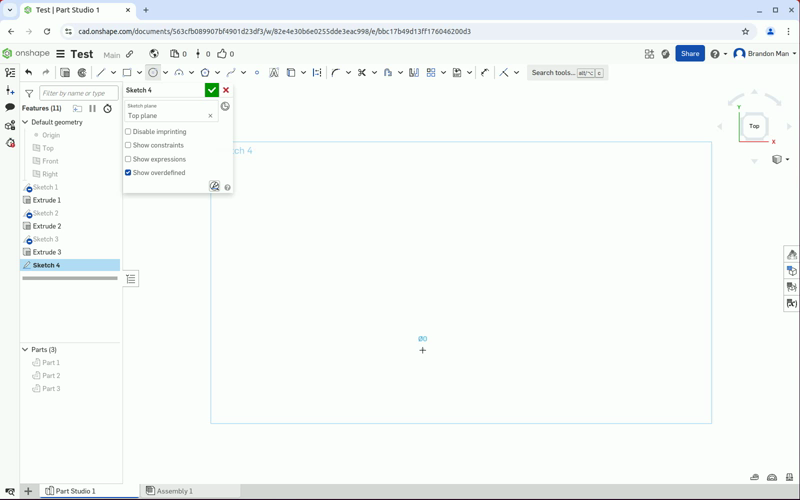
mouse_move(458, 349)
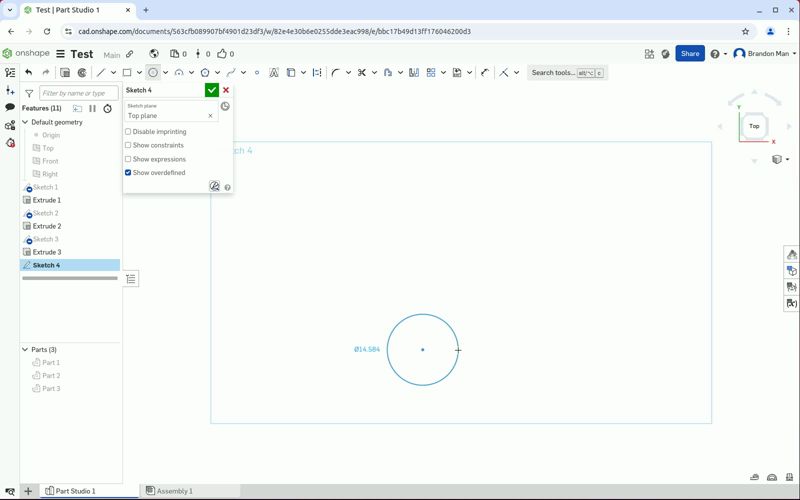
click(458, 349)
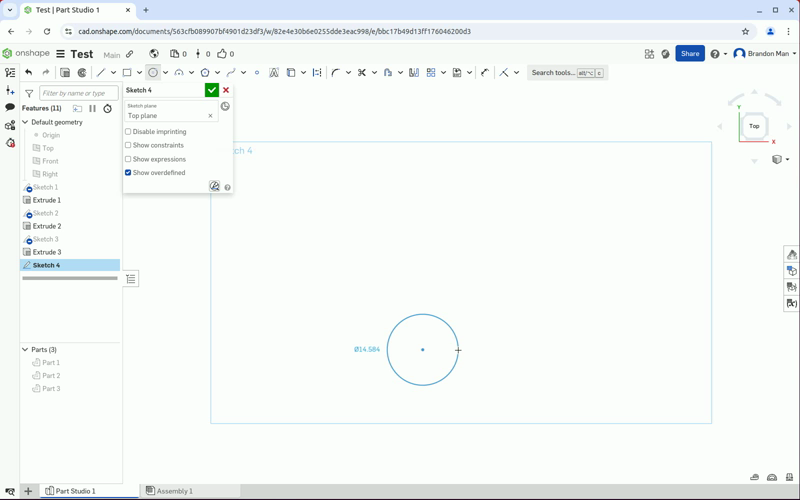
key(esc)
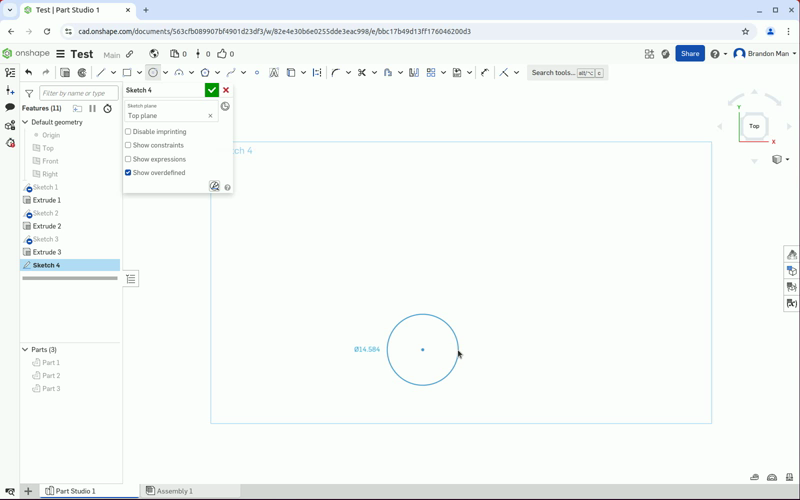
key(c)
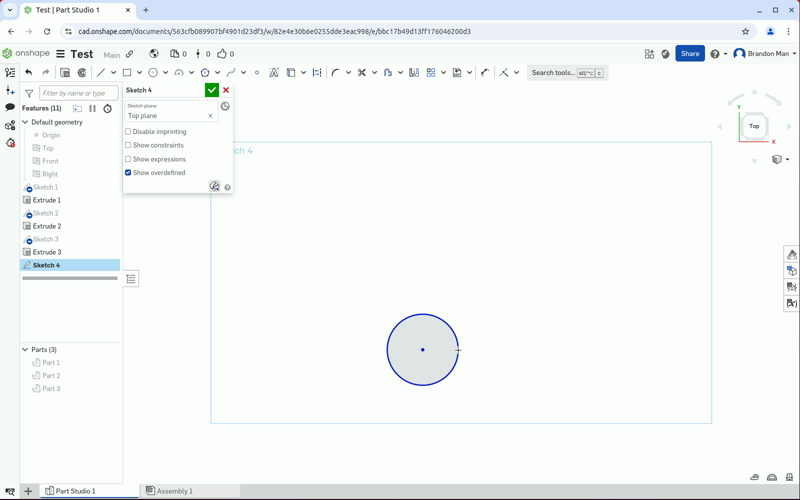
key_down(shift)
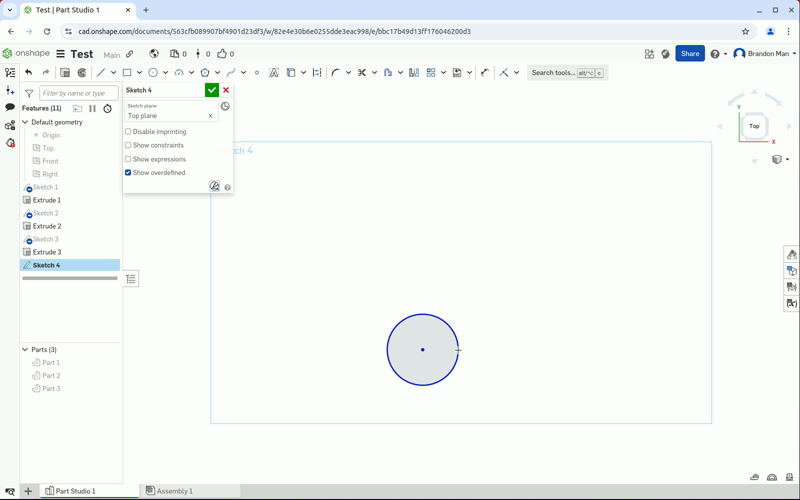
mouse_move(422, 349)
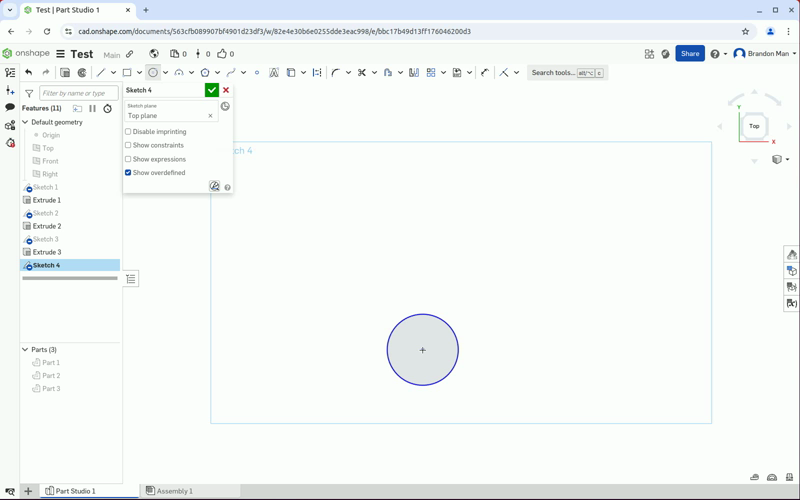
click(422, 349)
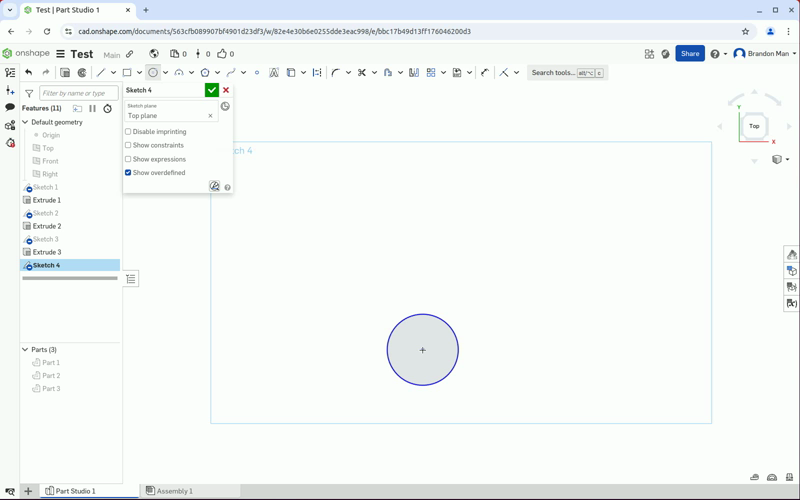
key_up(shift)
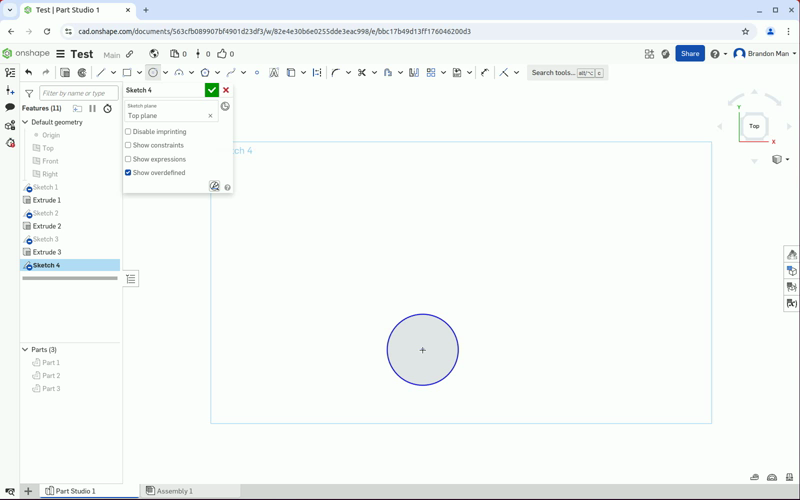
mouse_move(453, 349)
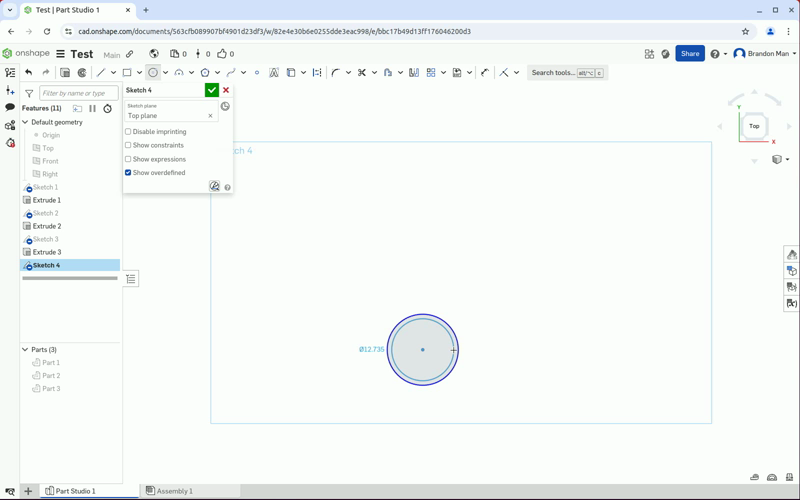
click(453, 349)
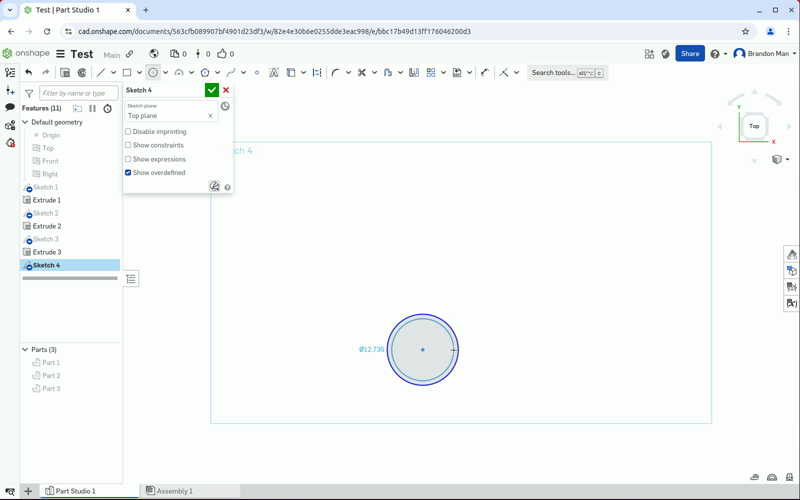
key(esc)
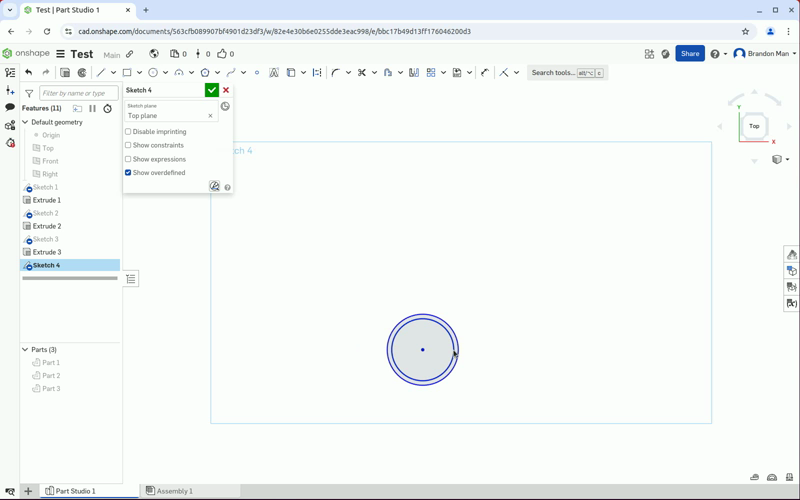
mouse_move(421, 315)
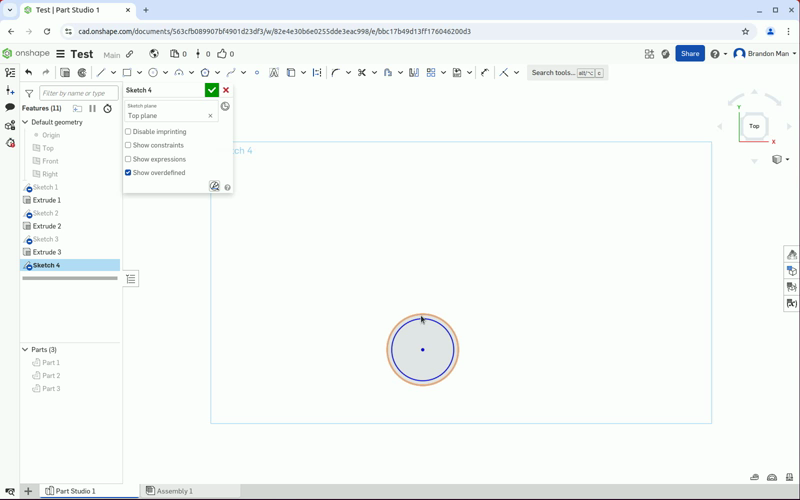
scroll(6)
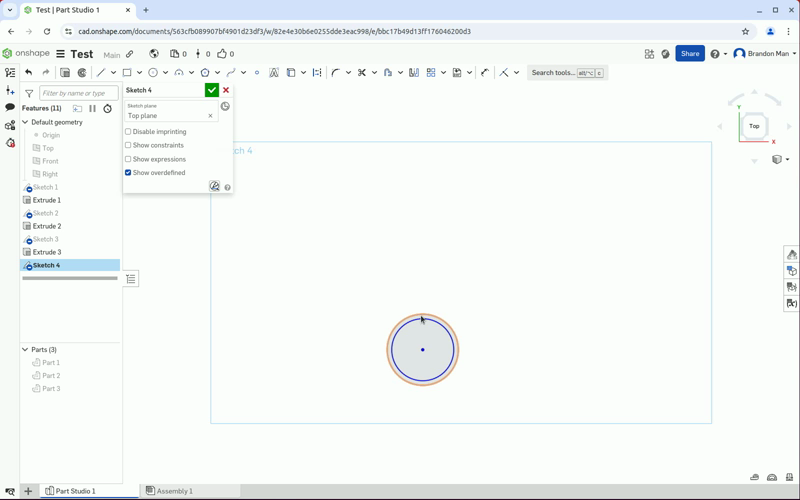
scroll(6)
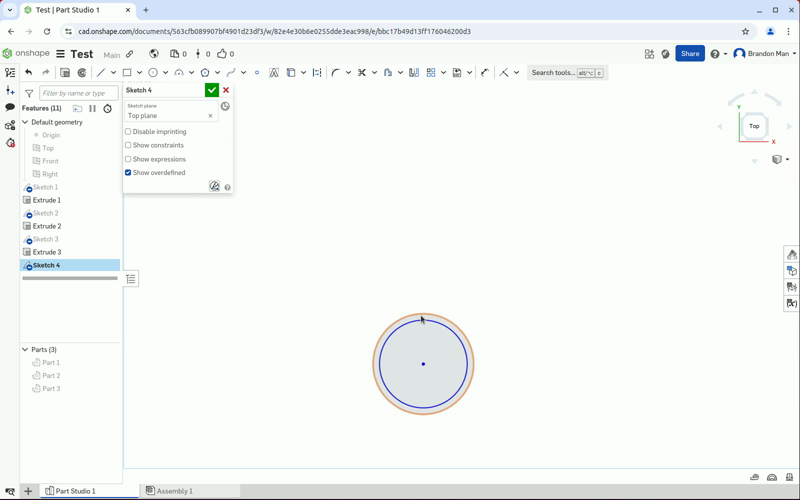
scroll(6)
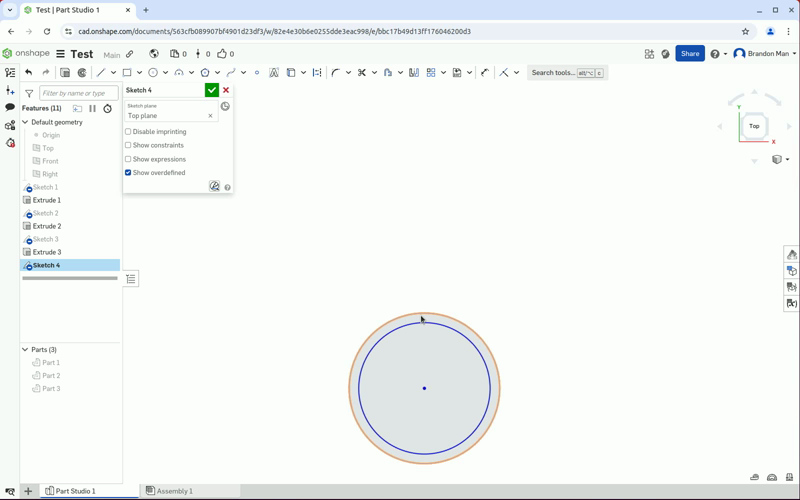
scroll(6)
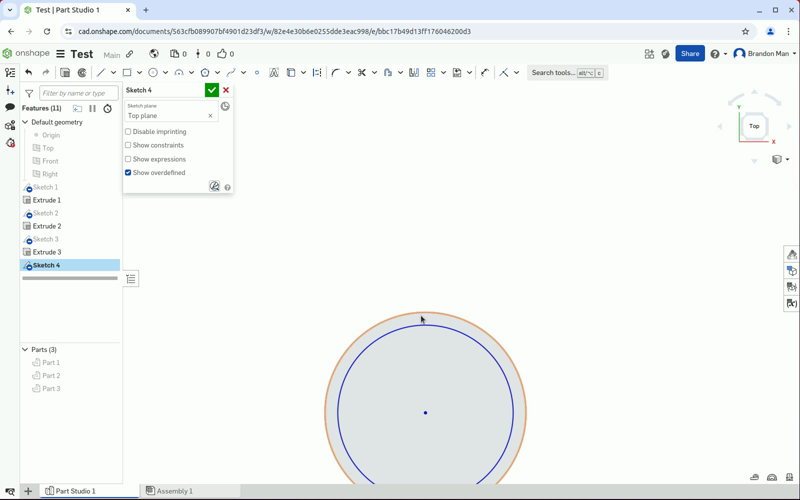
scroll(6)
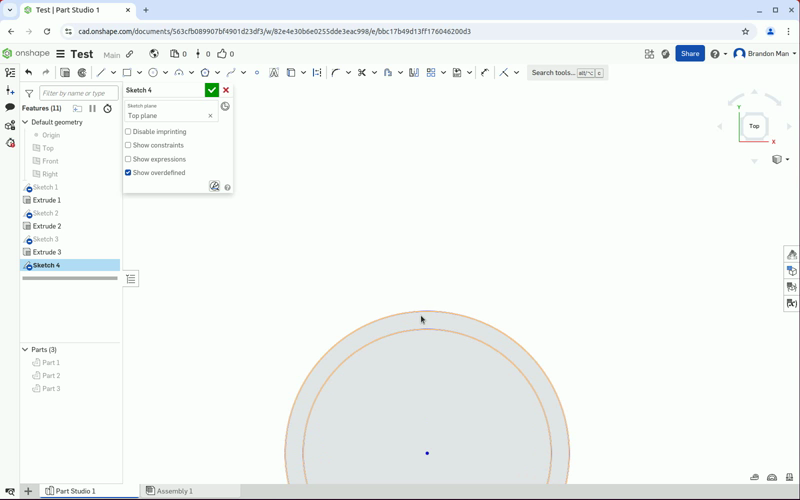
scroll(6)
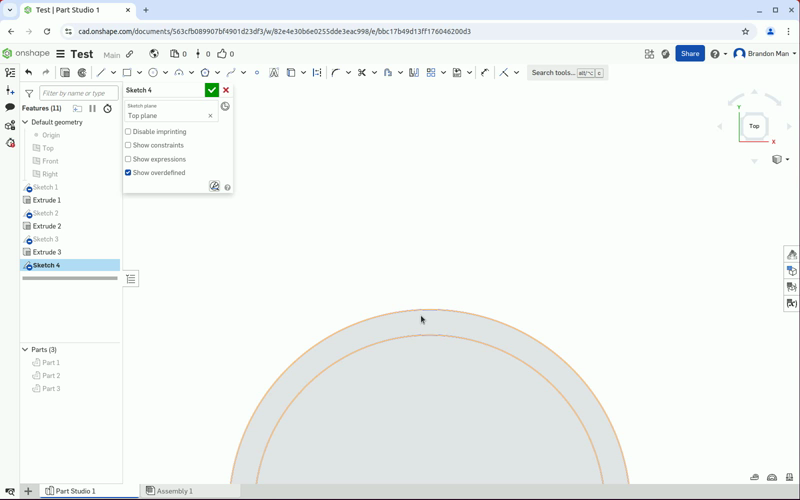
scroll(6)
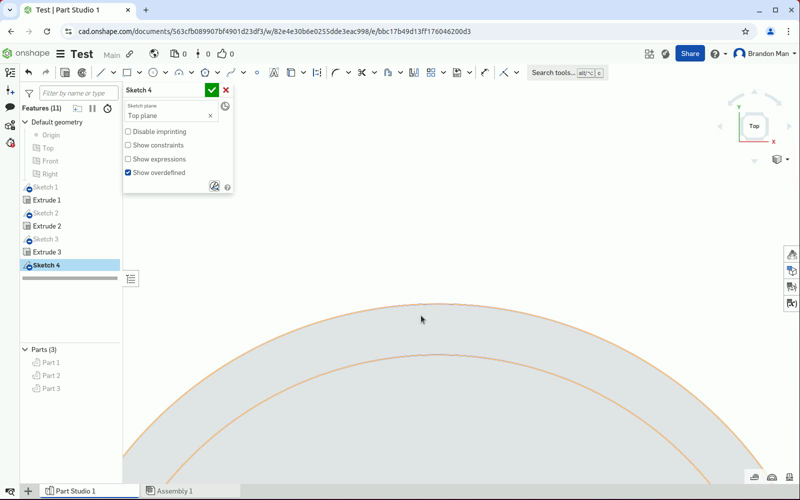
click(421, 315)
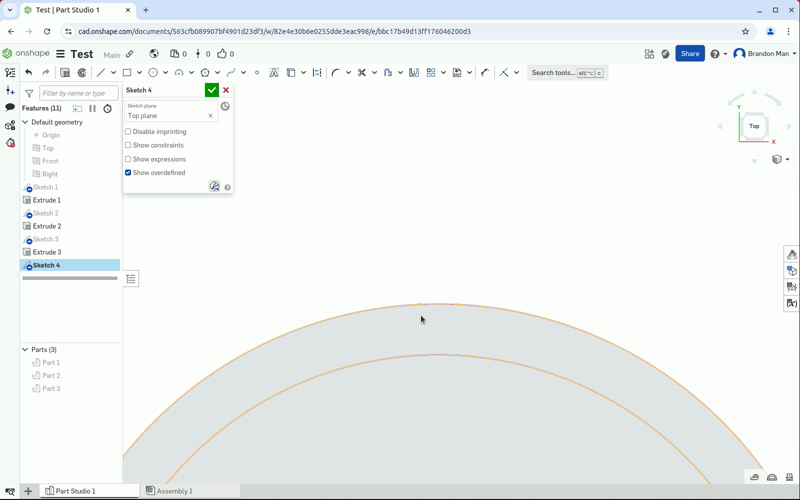
scroll(-6)
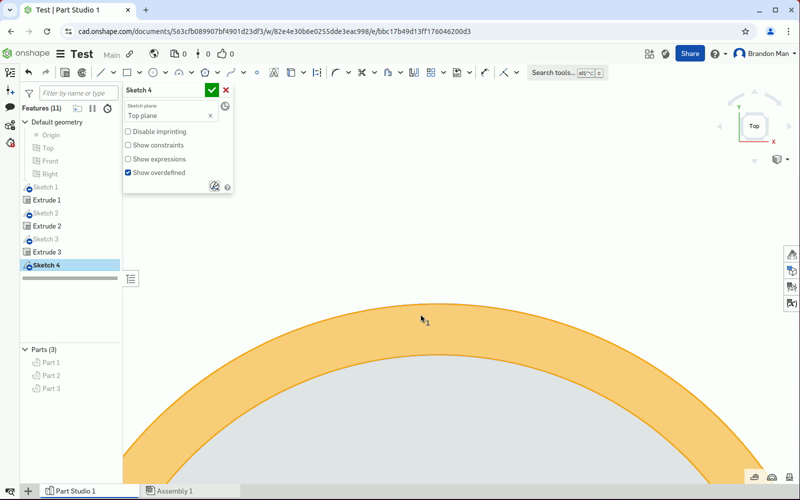
scroll(-6)
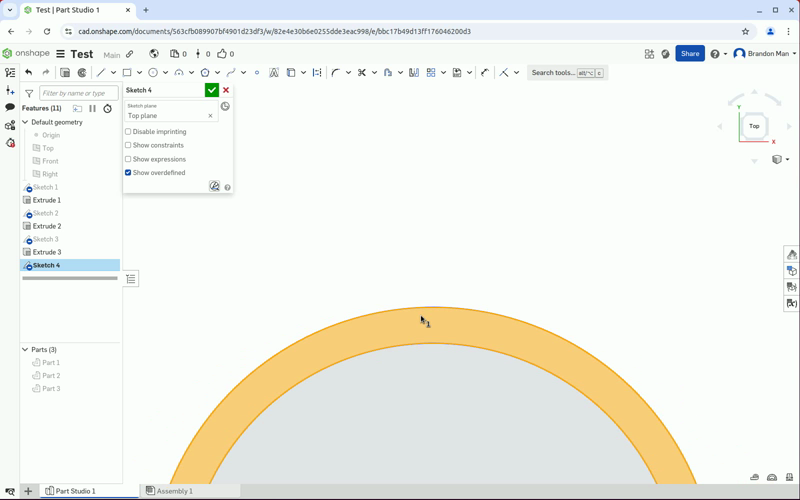
scroll(-6)
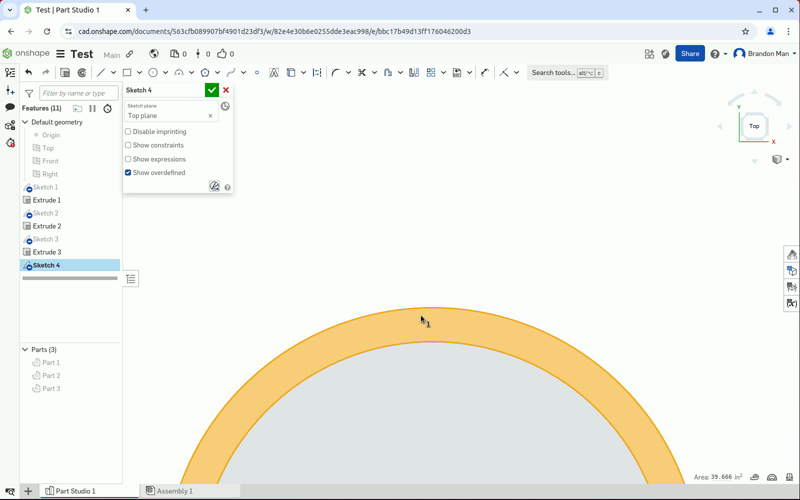
scroll(-6)
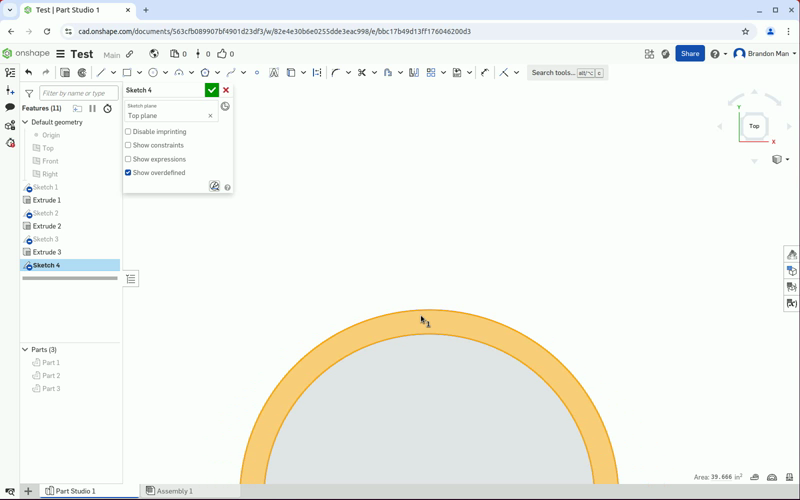
scroll(-6)
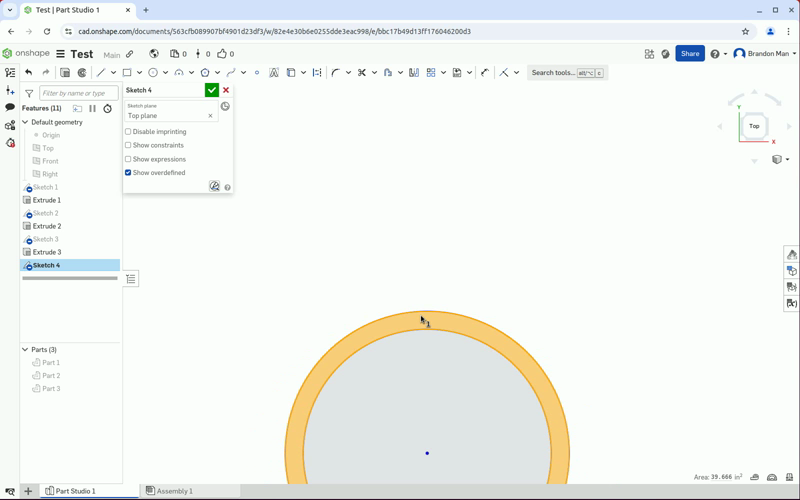
scroll(-6)
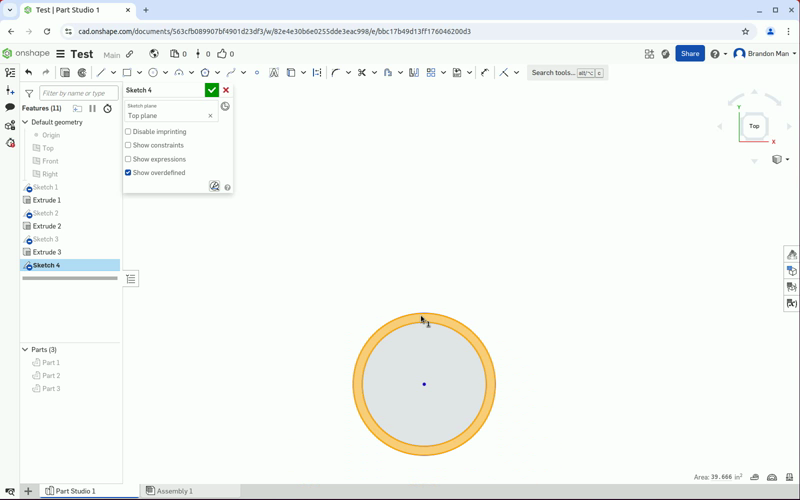
scroll(-6)
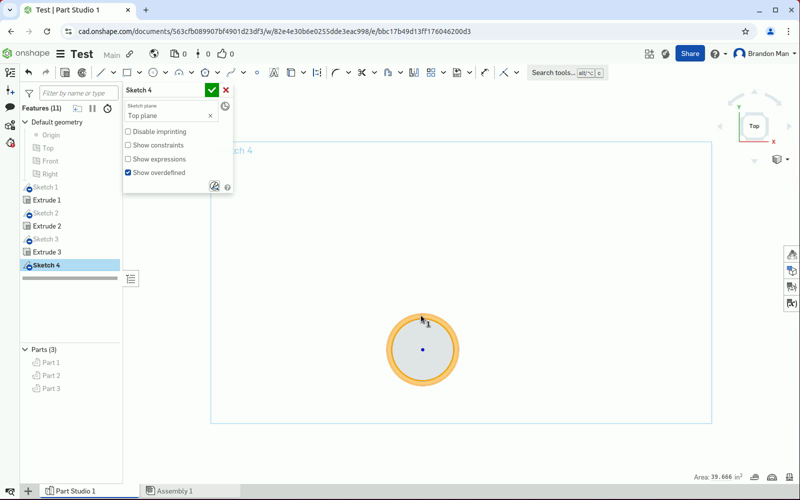
mouse_move(73, 352)
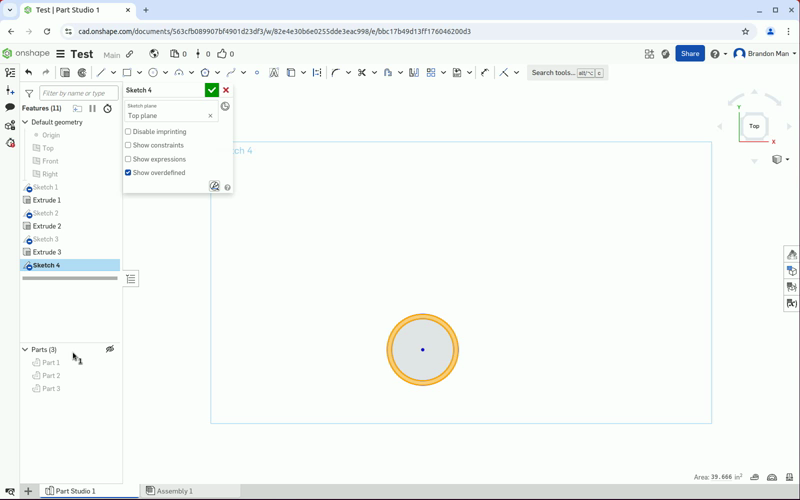
key(shift+y)
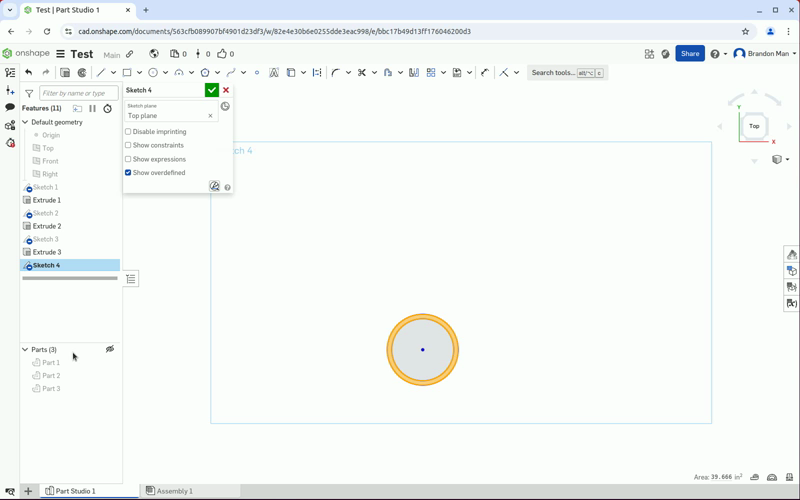
key(shift+e)
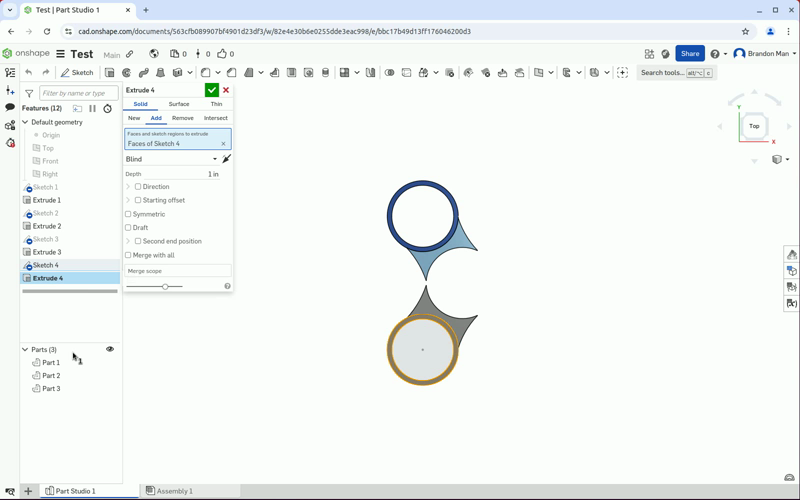
mouse_move(143, 106)
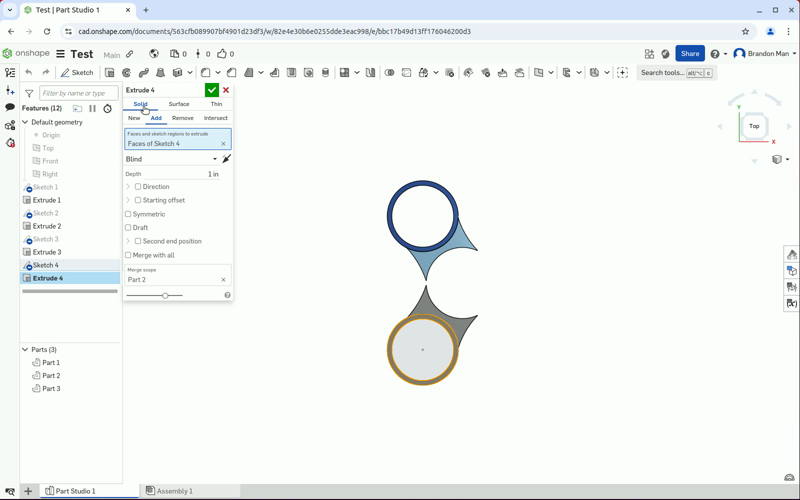
click(143, 106)
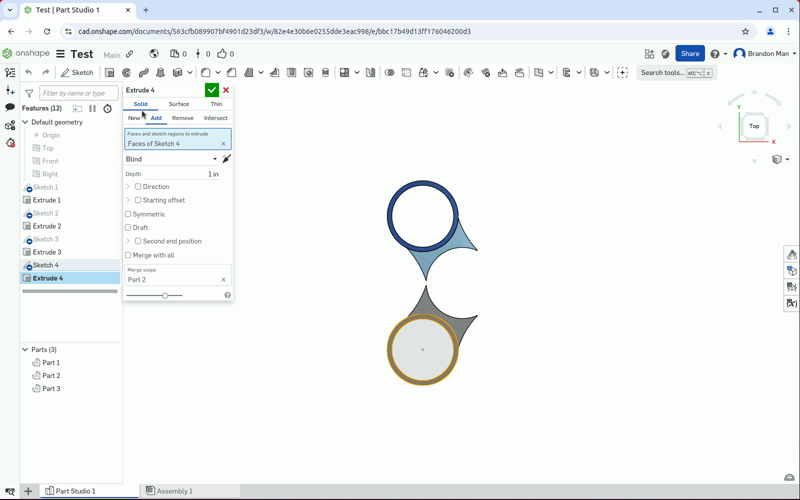
mouse_move(137, 120)
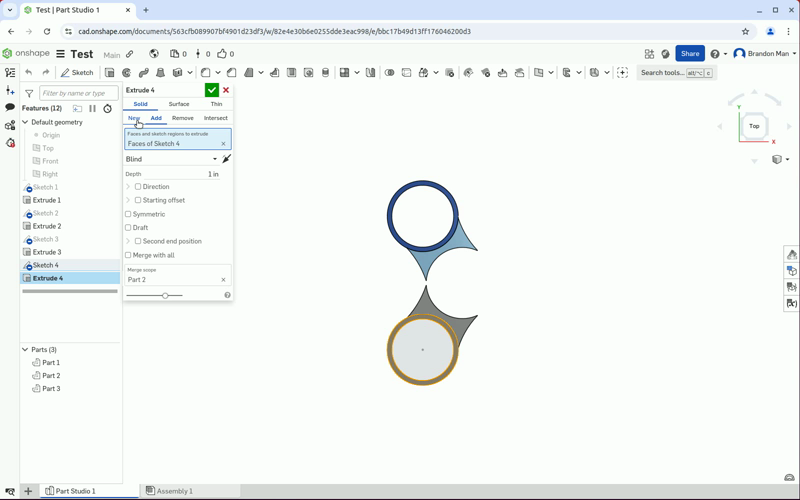
click(137, 120)
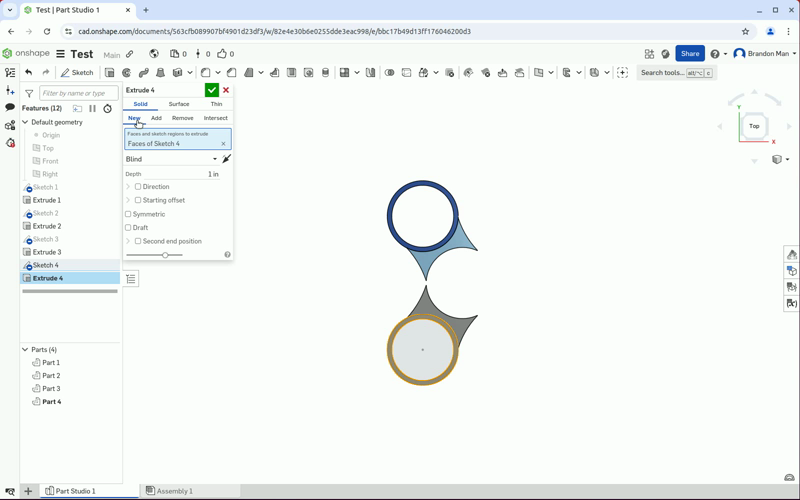
key(tab, 4)
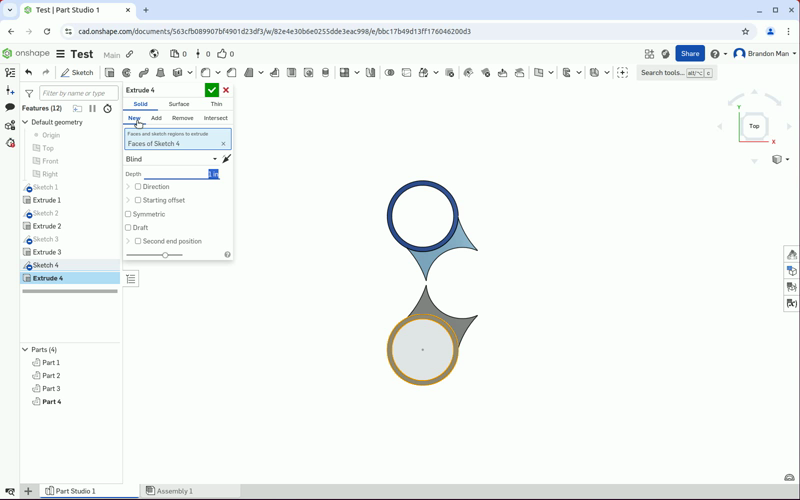
text(4.092)
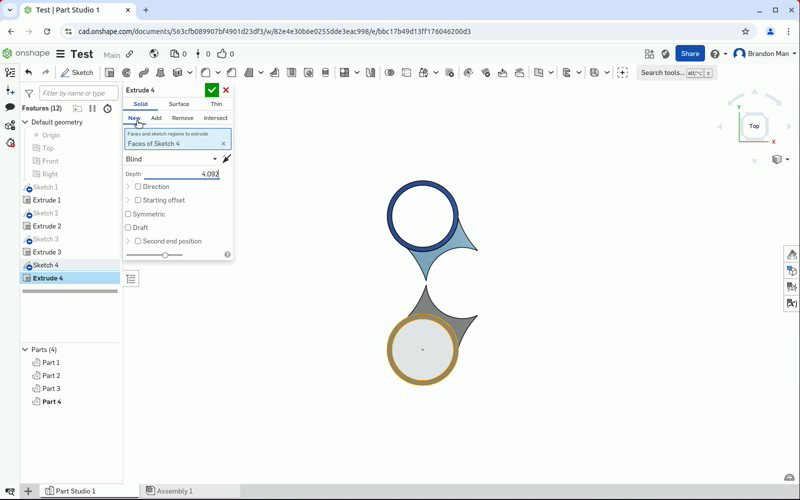
key(enter)
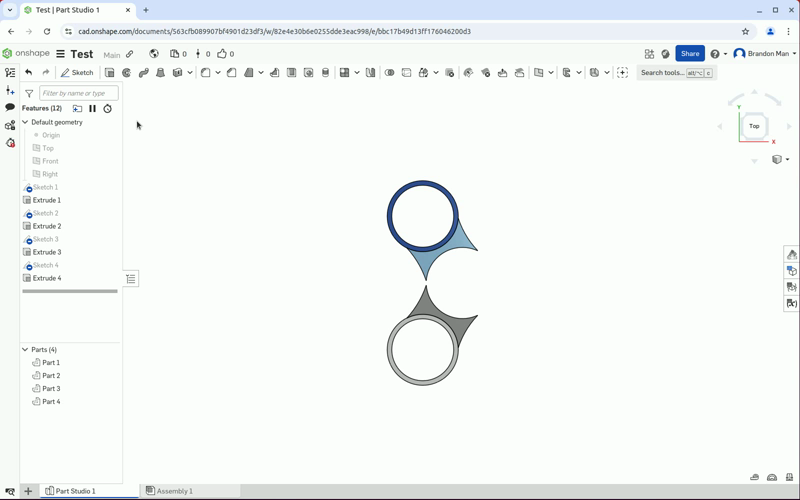
key(shift+h)
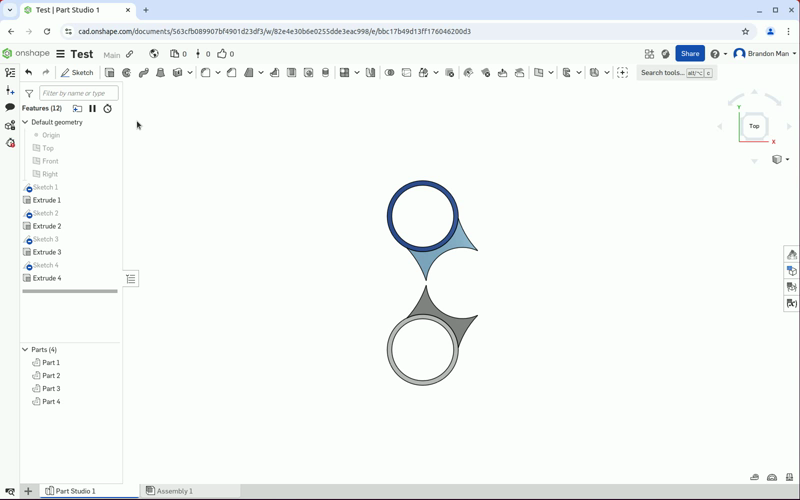
key(shift+h)
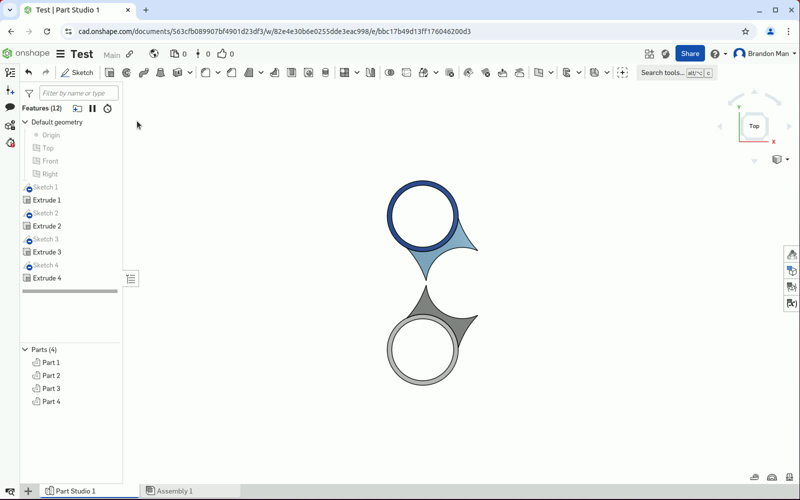
mouse_move(73, 189)
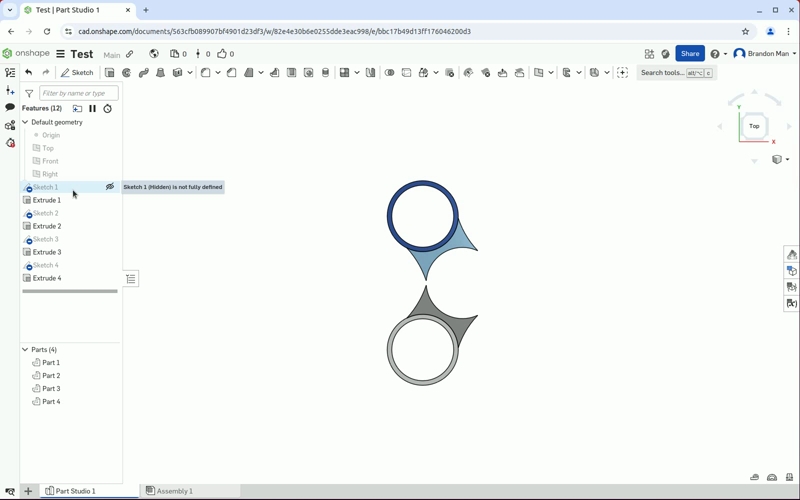
click(73, 189)
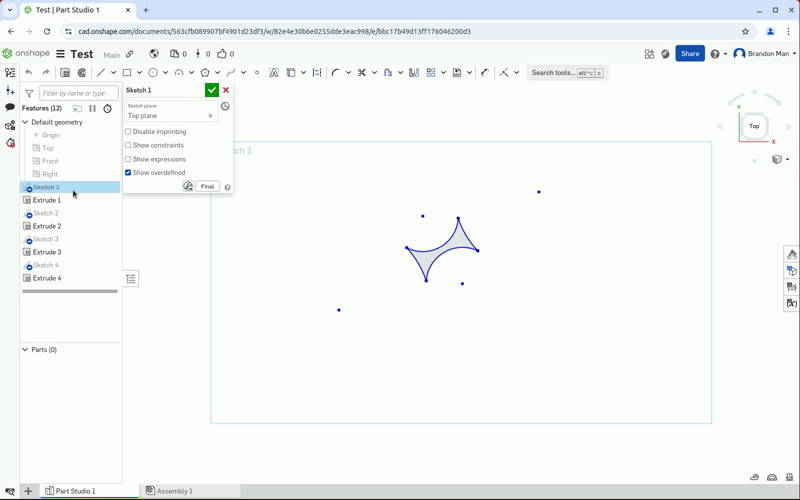
mouse_move(229, 92)
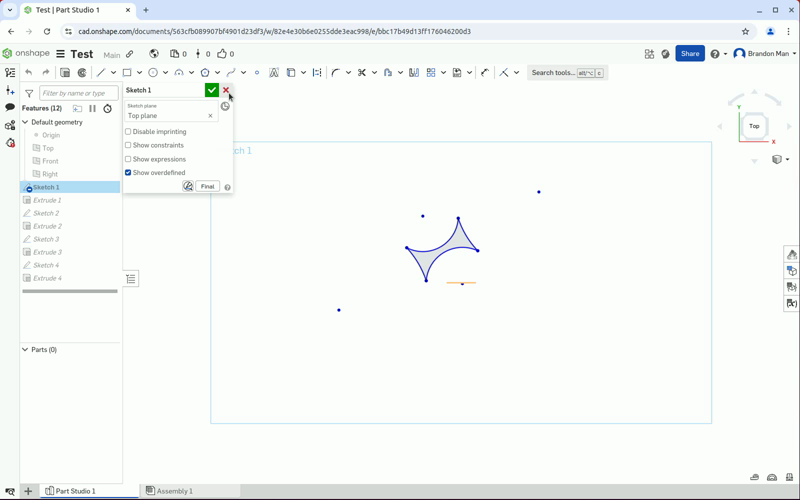
click(229, 92)
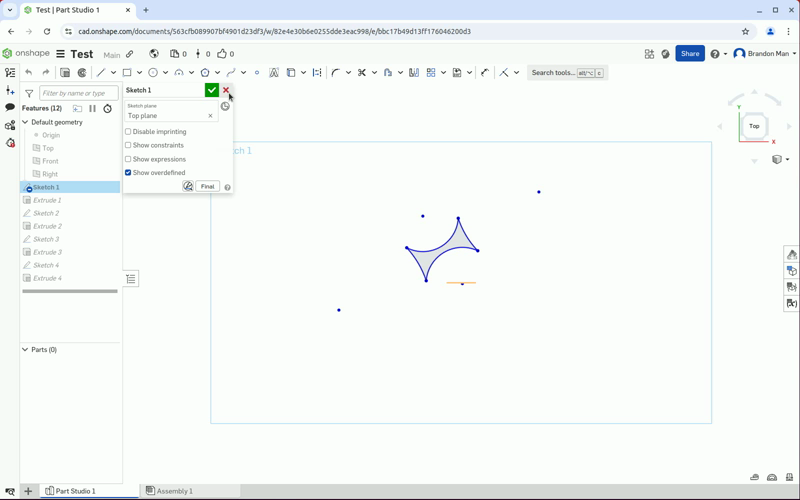
key(shift+s)
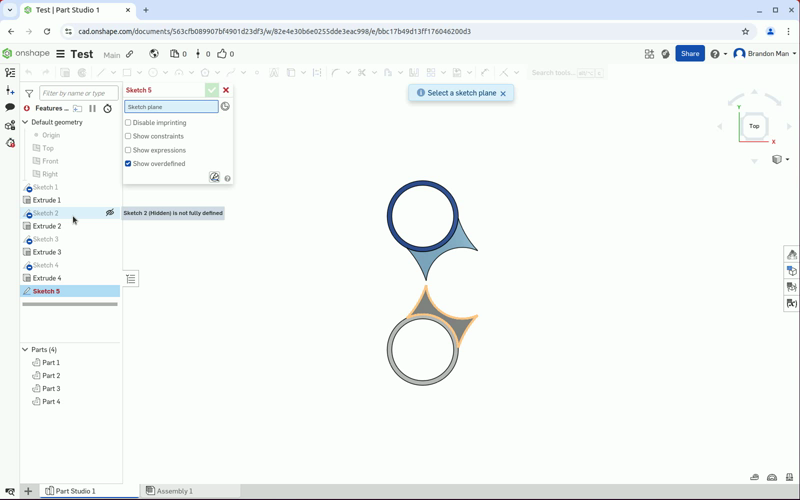
scroll(3)
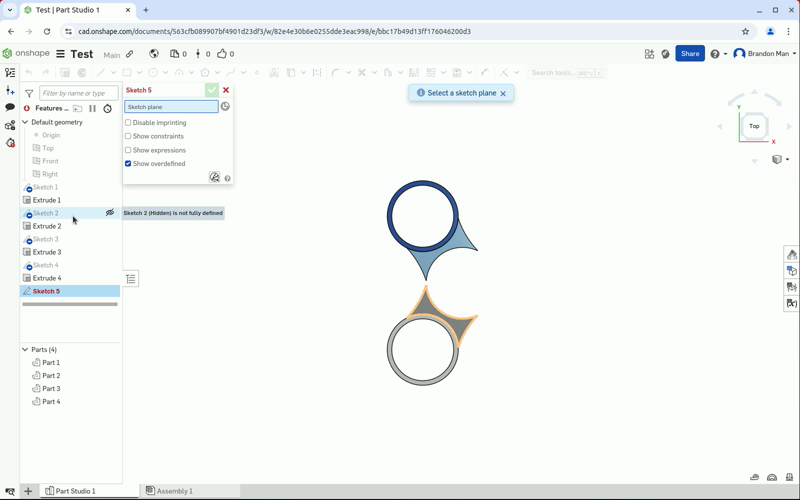
mouse_move(73, 150)
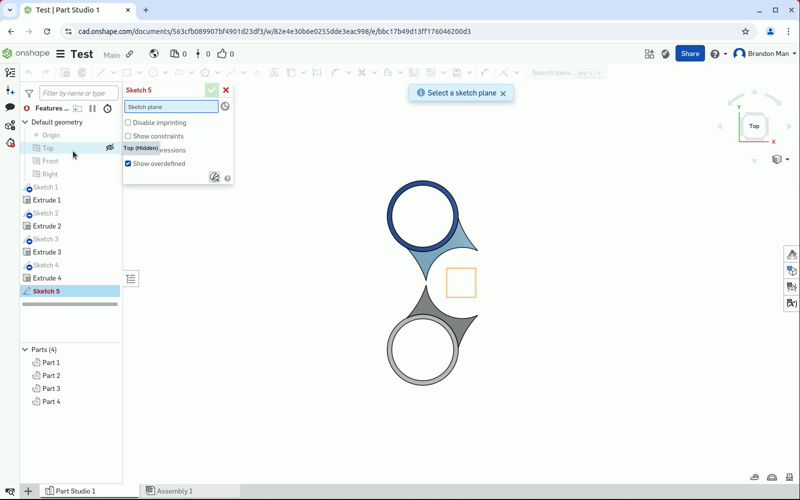
click(73, 150)
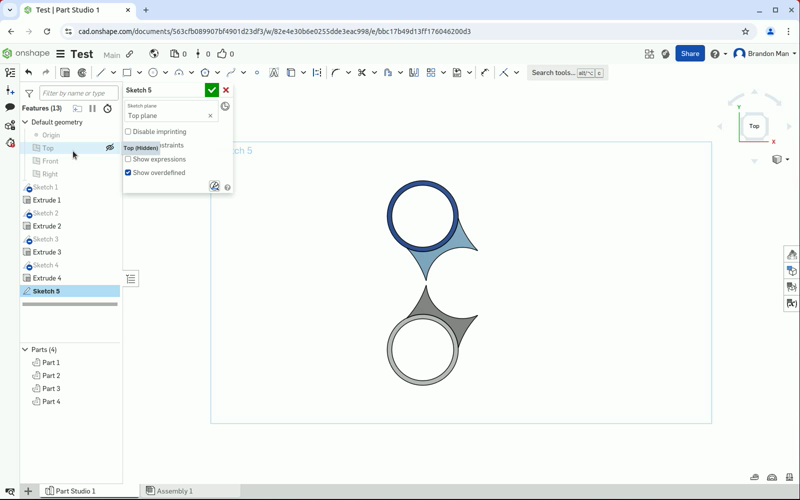
mouse_move(73, 352)
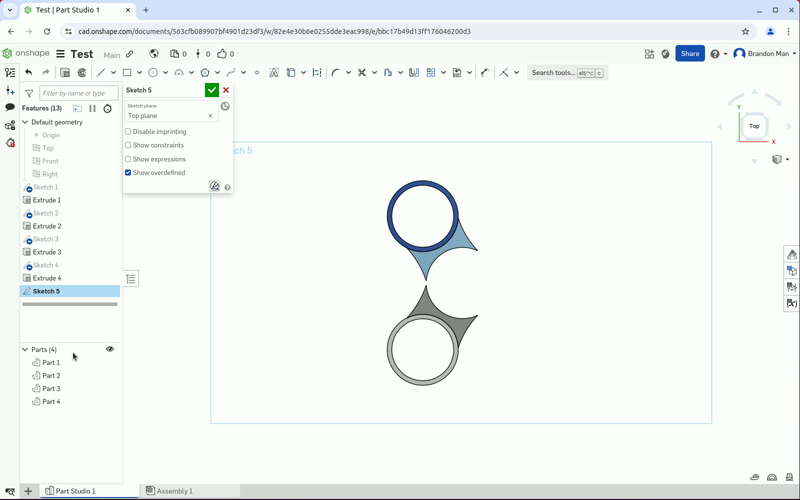
key(y)
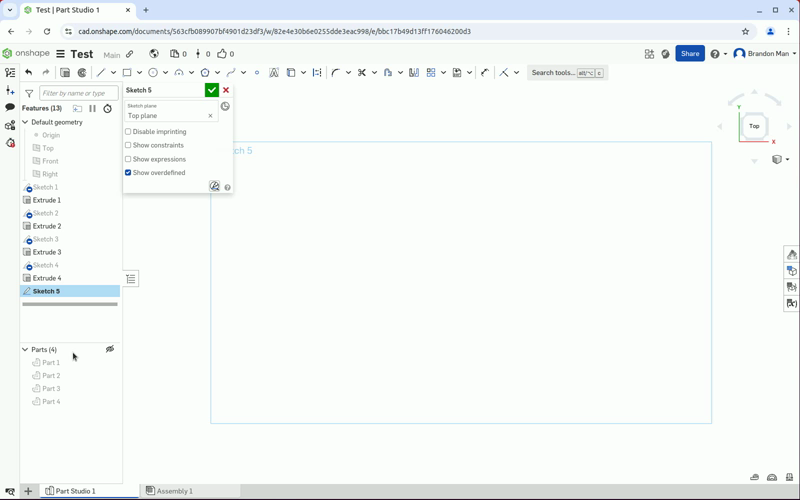
key(a)
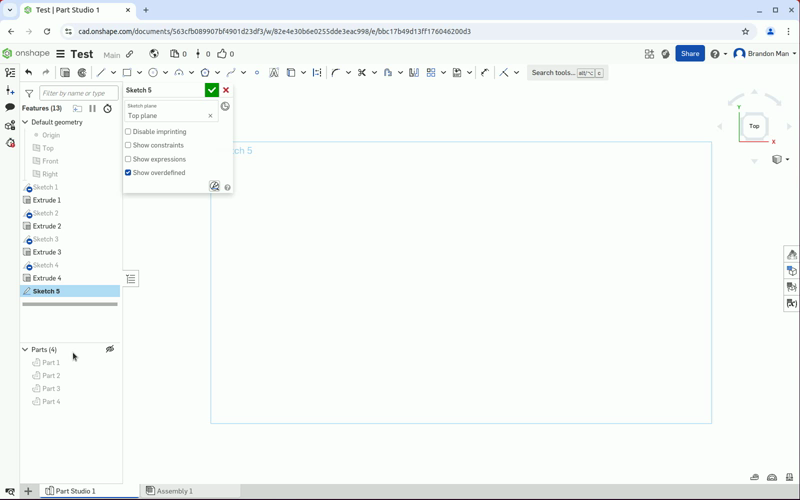
key_down(shift)
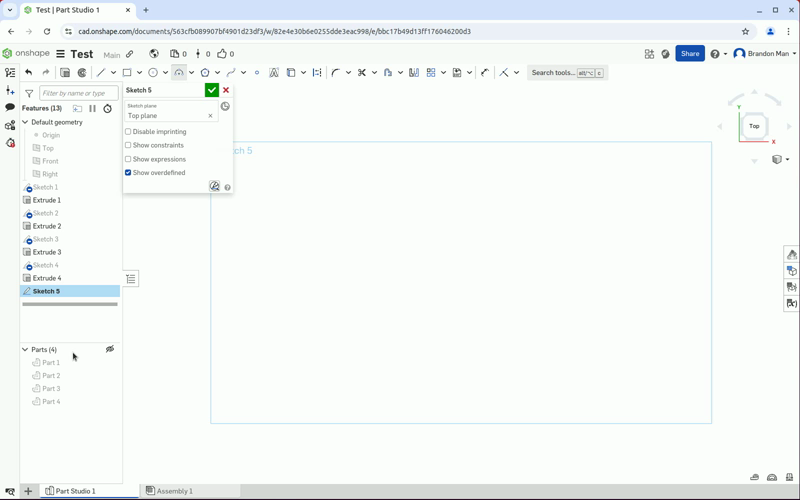
mouse_move(480, 253)
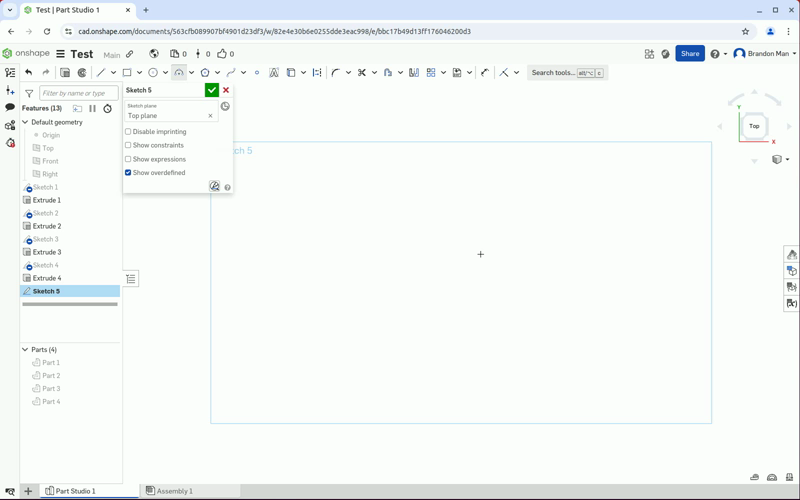
click(480, 253)
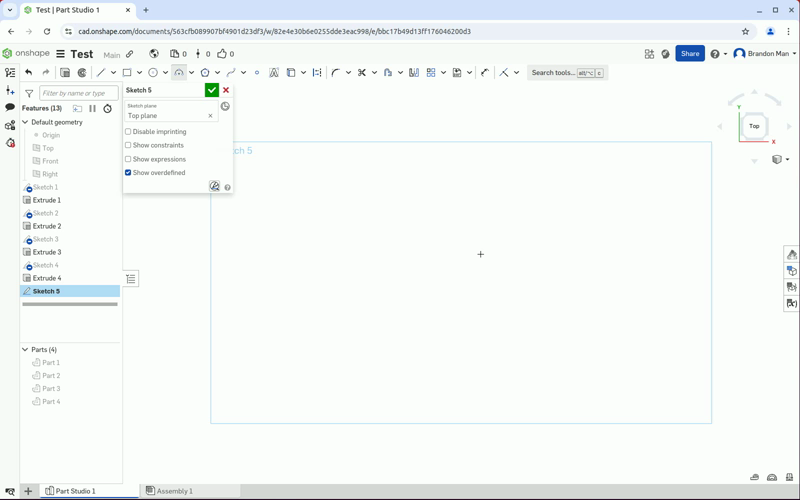
key_up(shift)
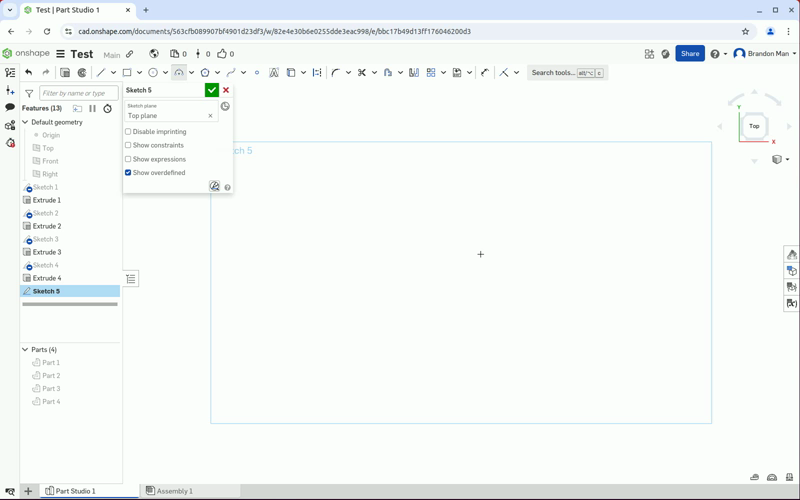
key_down(shift)
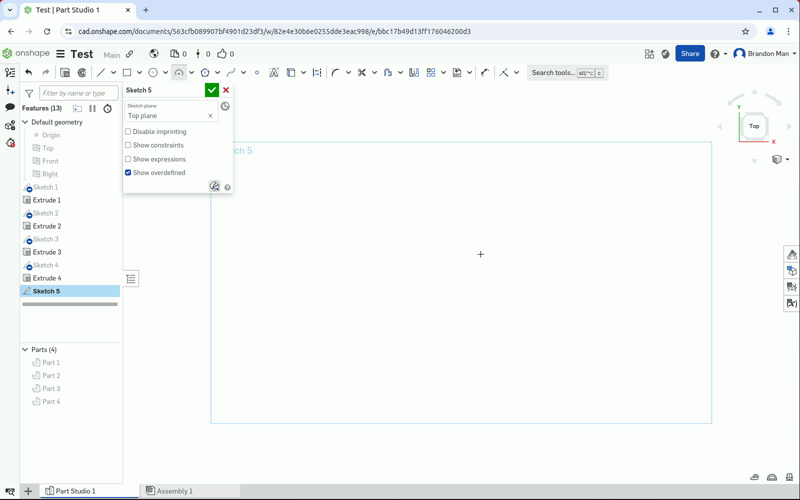
mouse_move(496, 283)
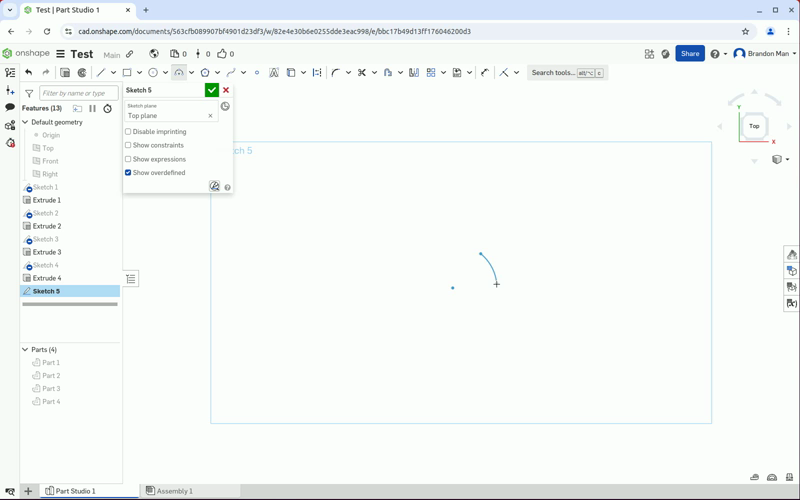
click(496, 283)
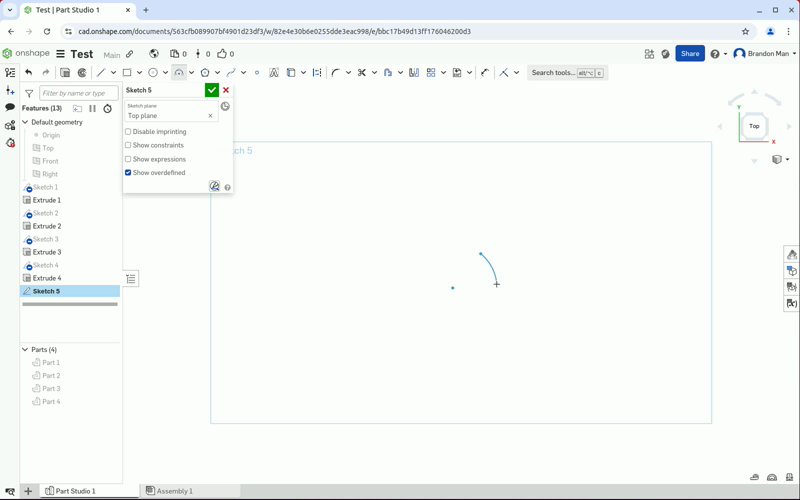
mouse_move(492, 266)
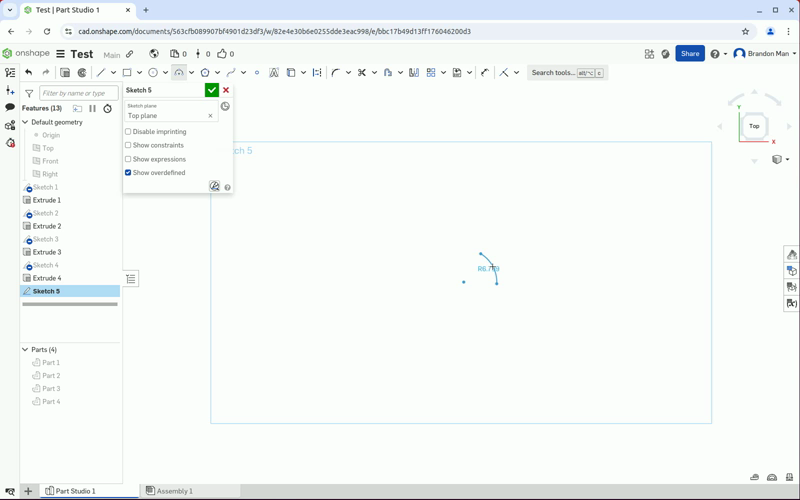
click(492, 266)
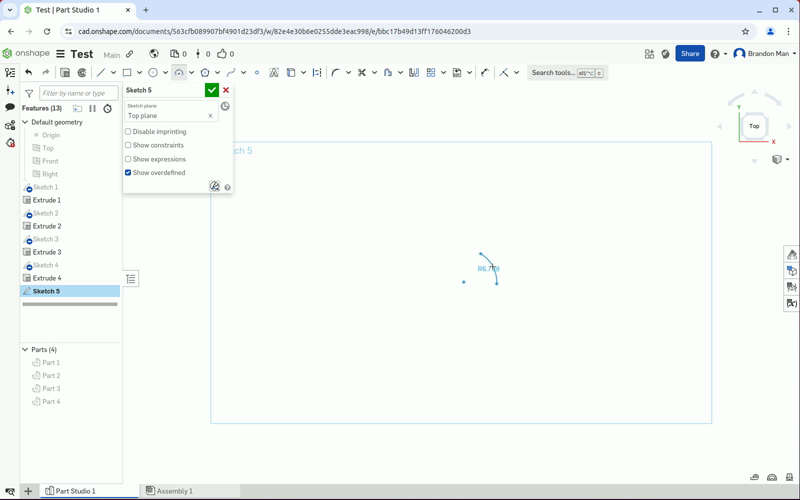
key_up(shift)
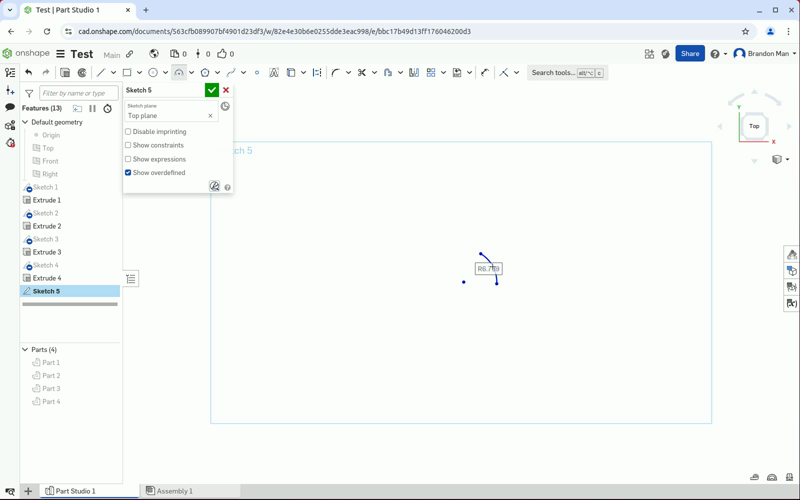
key(esc)
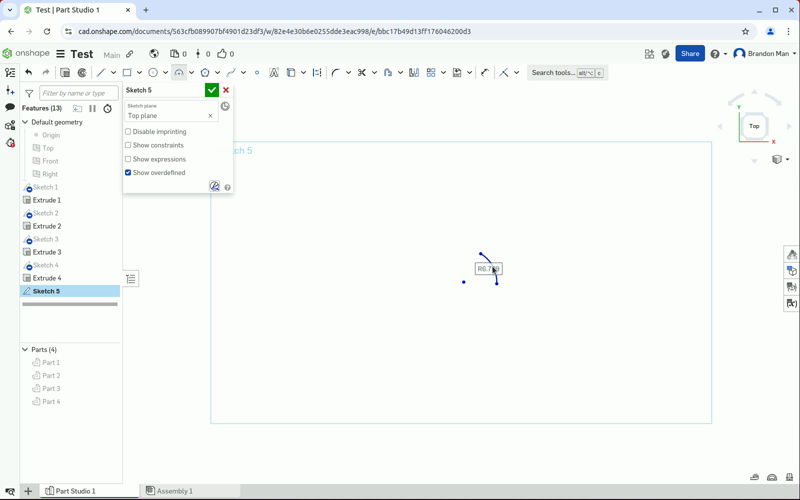
key(l)
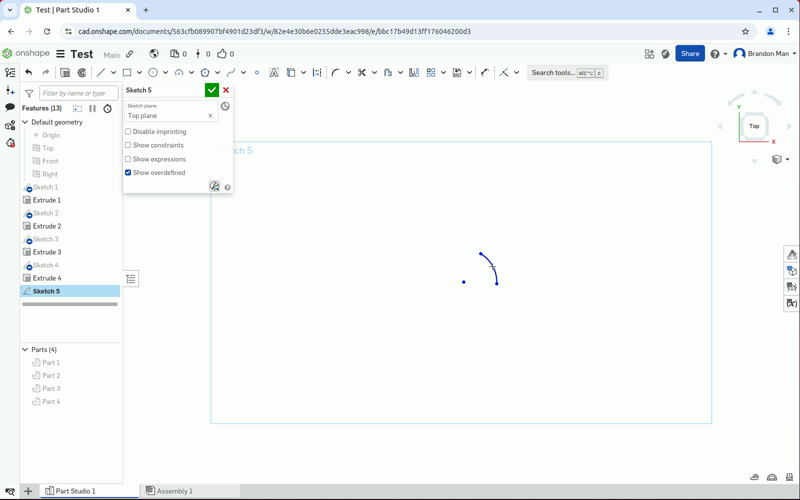
mouse_move(496, 283)
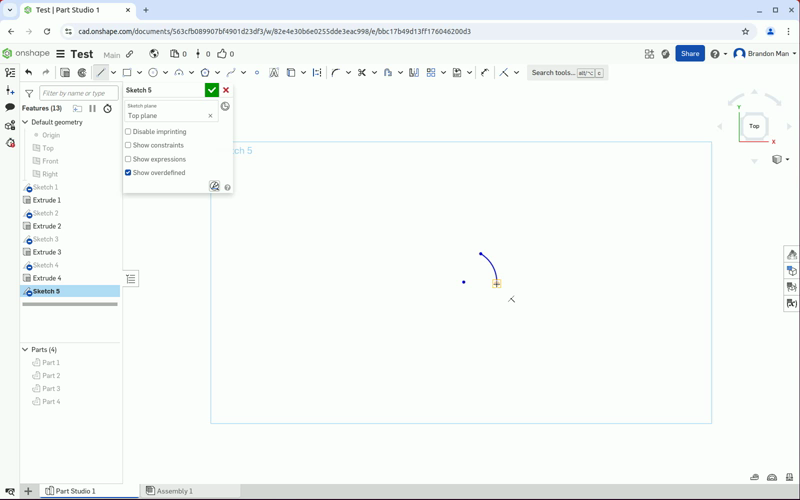
click(496, 283)
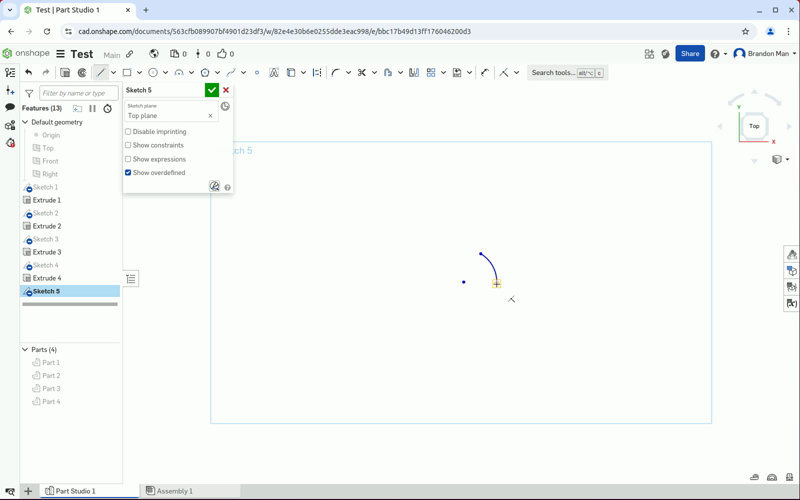
key_down(shift)
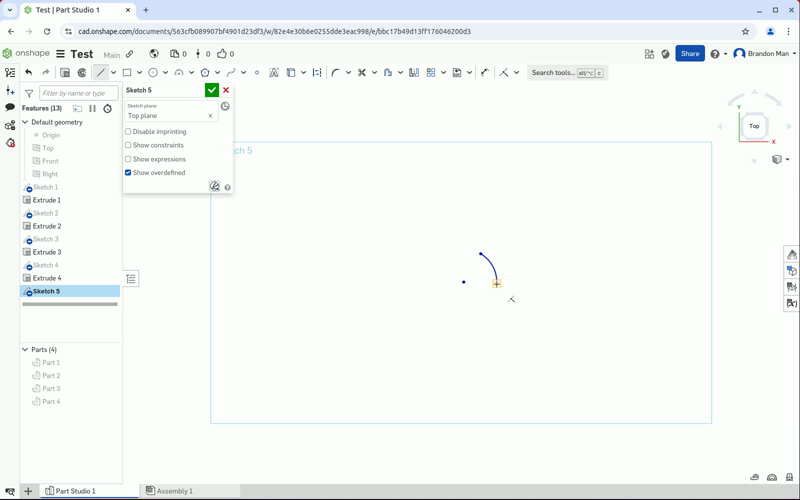
mouse_move(526, 283)
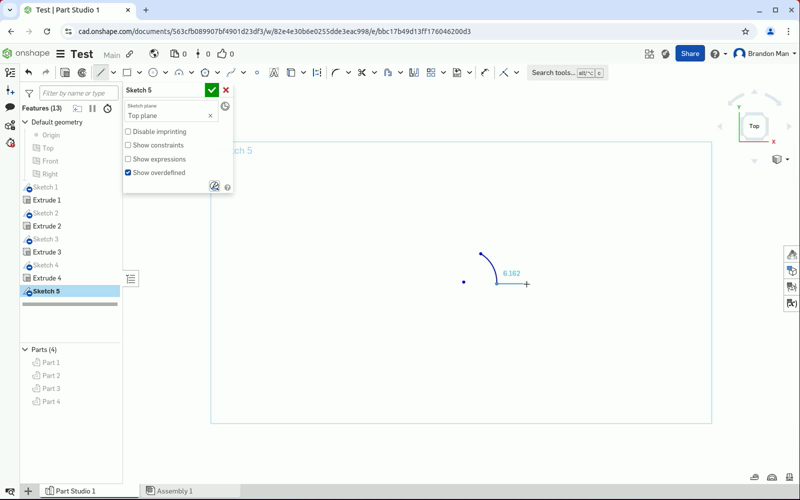
mouse_move(502, 283)
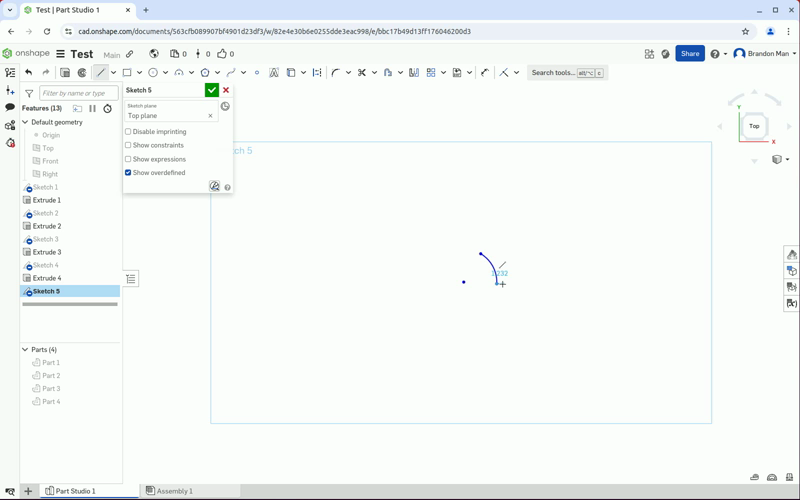
scroll(6)
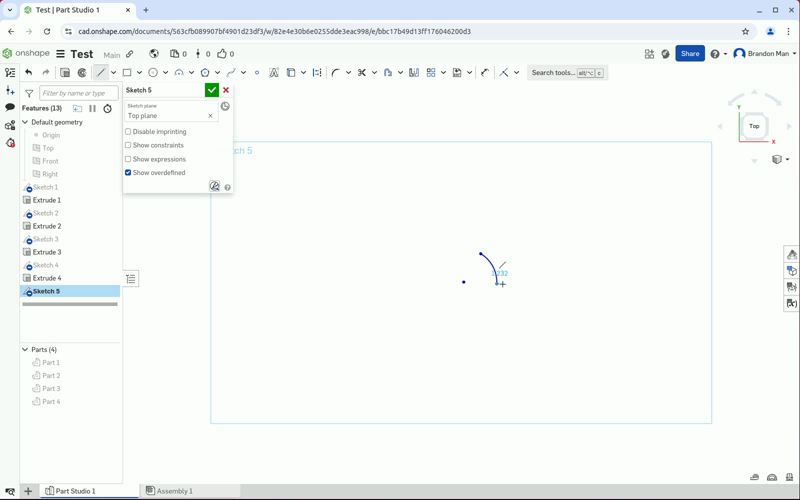
scroll(6)
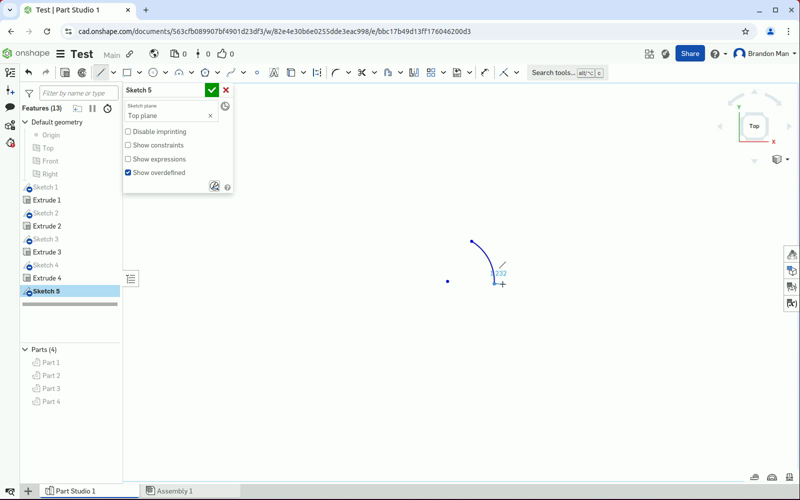
scroll(6)
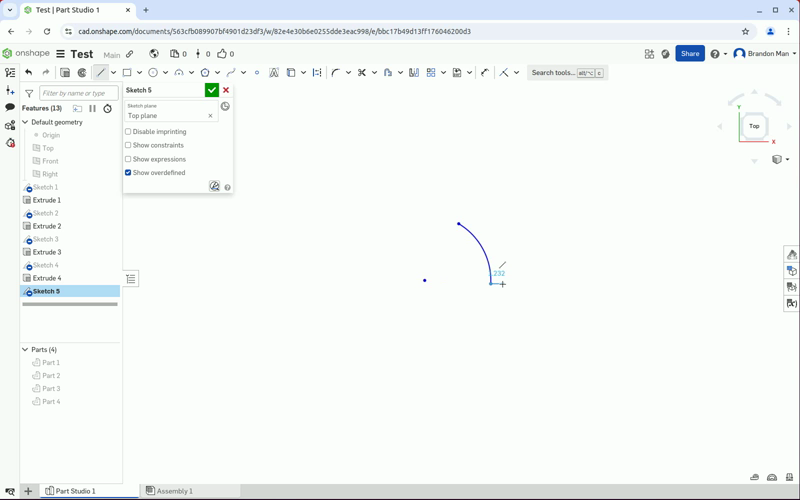
scroll(6)
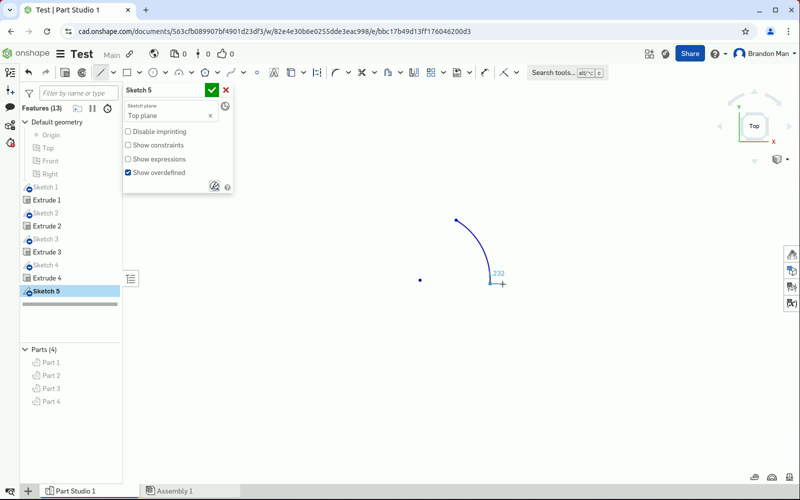
scroll(6)
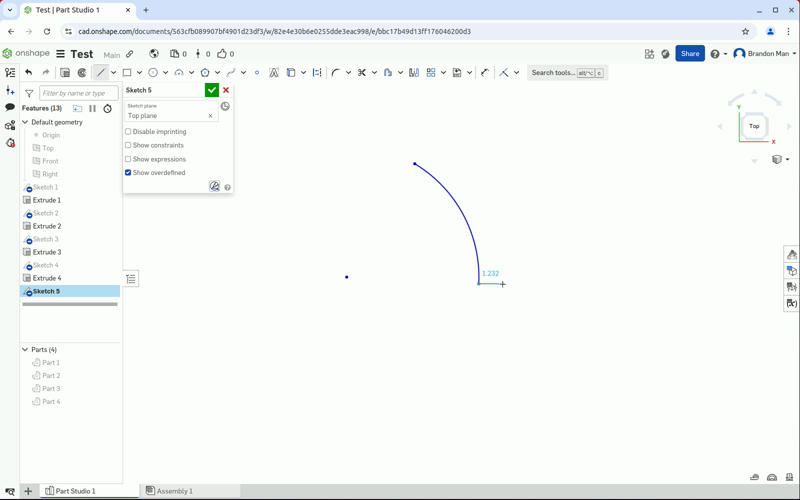
scroll(6)
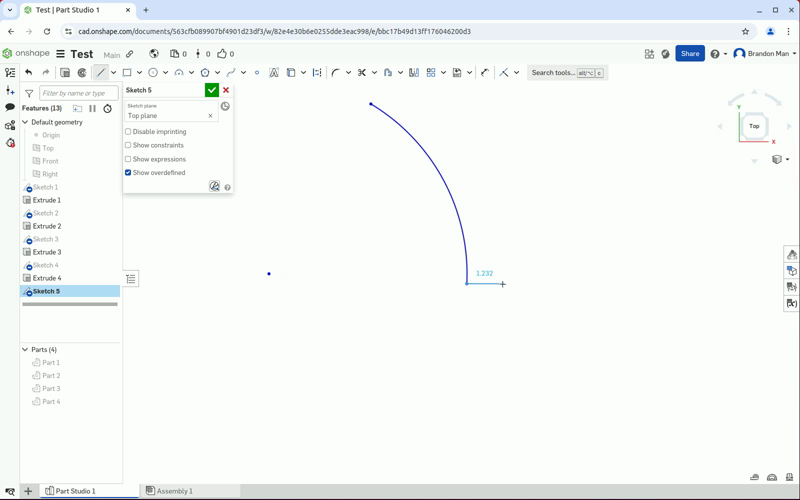
scroll(6)
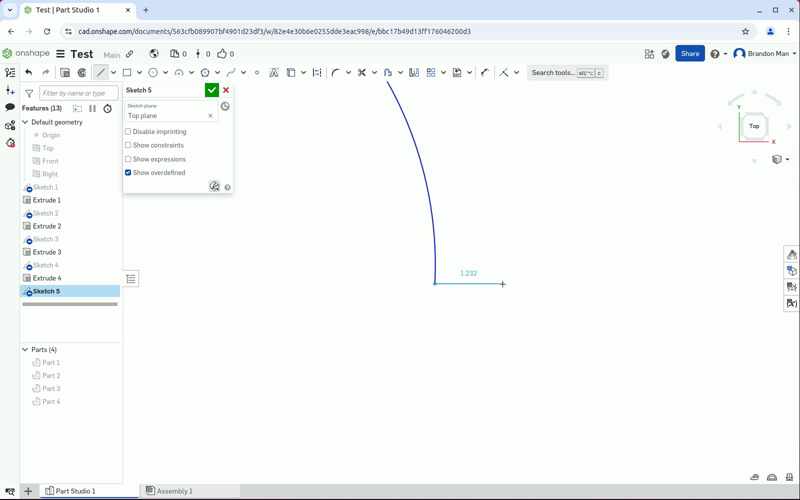
click(502, 283)
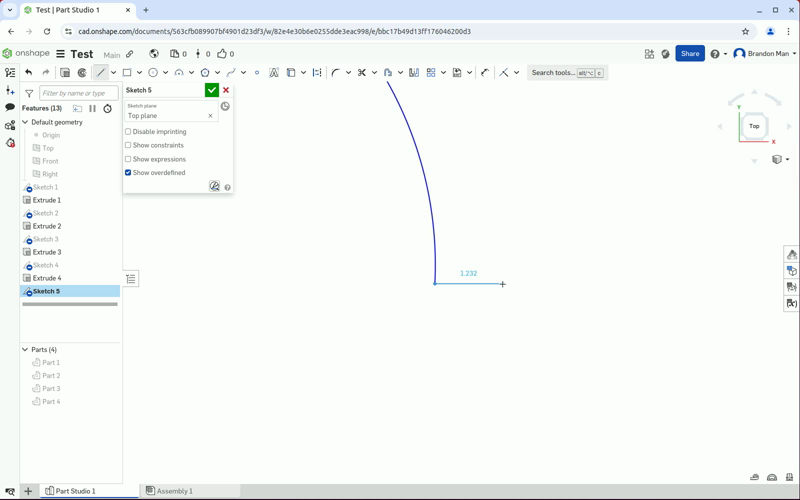
scroll(-6)
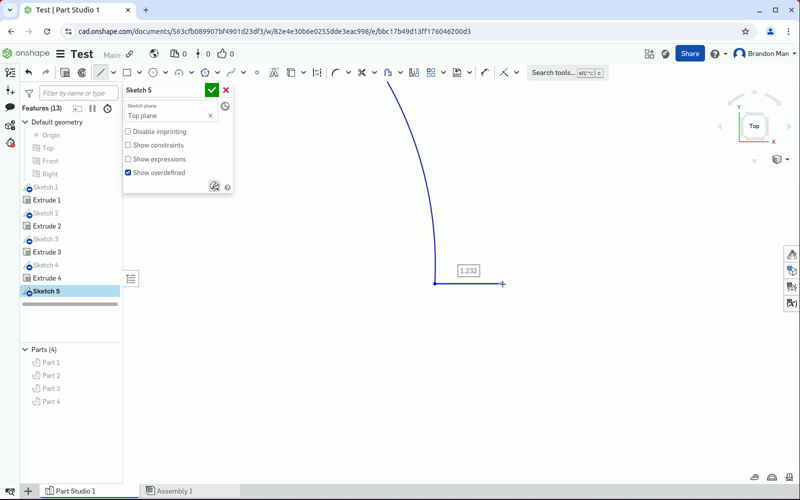
scroll(-6)
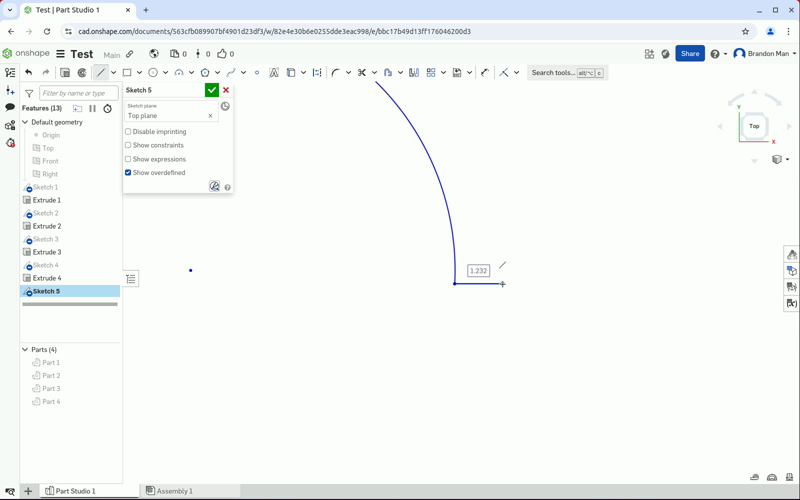
scroll(-6)
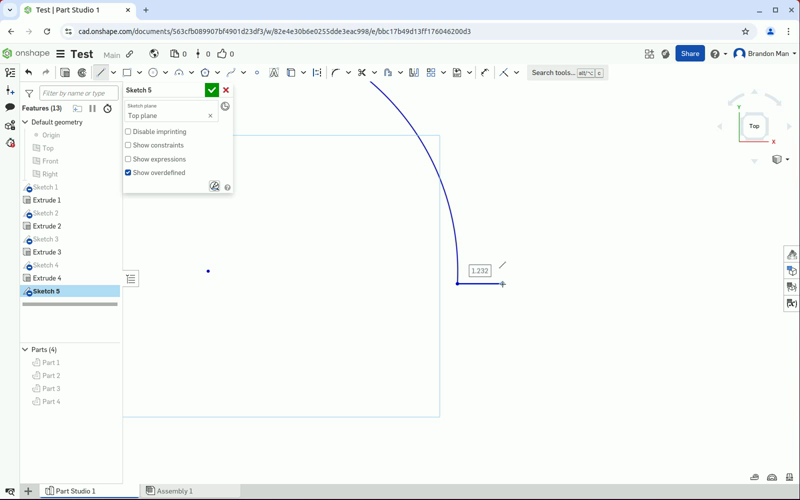
scroll(-6)
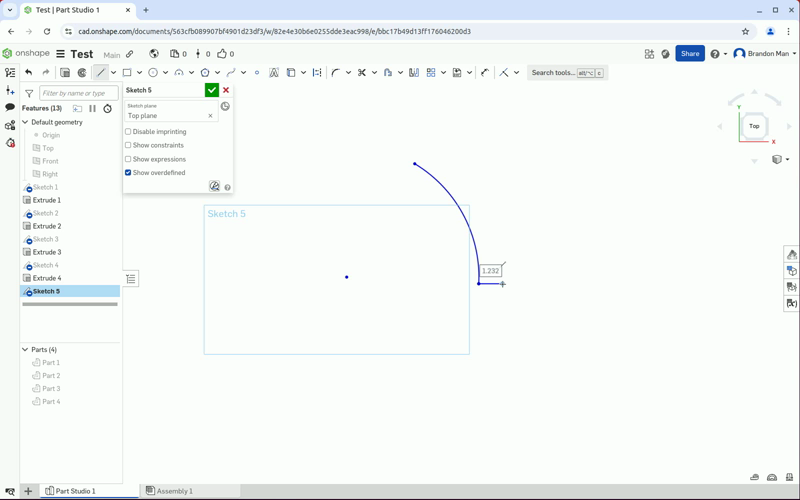
scroll(-6)
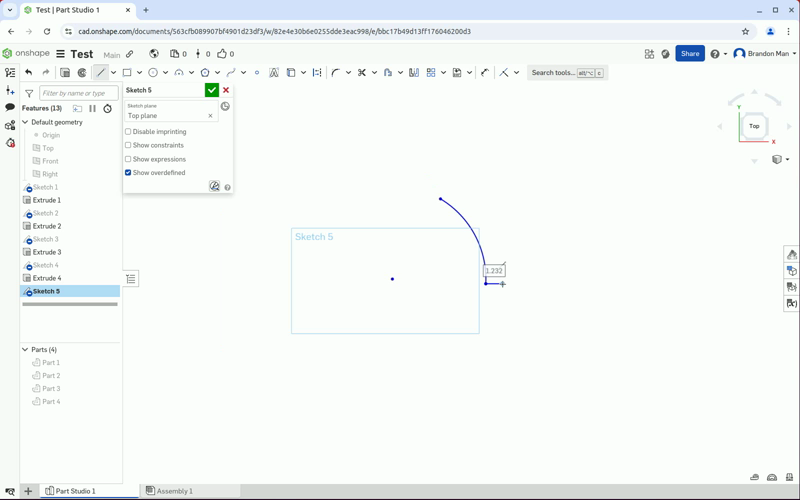
scroll(-6)
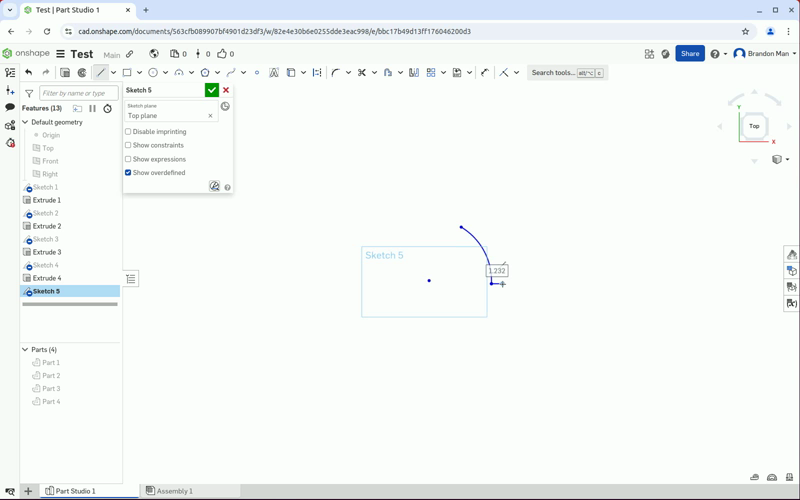
scroll(-6)
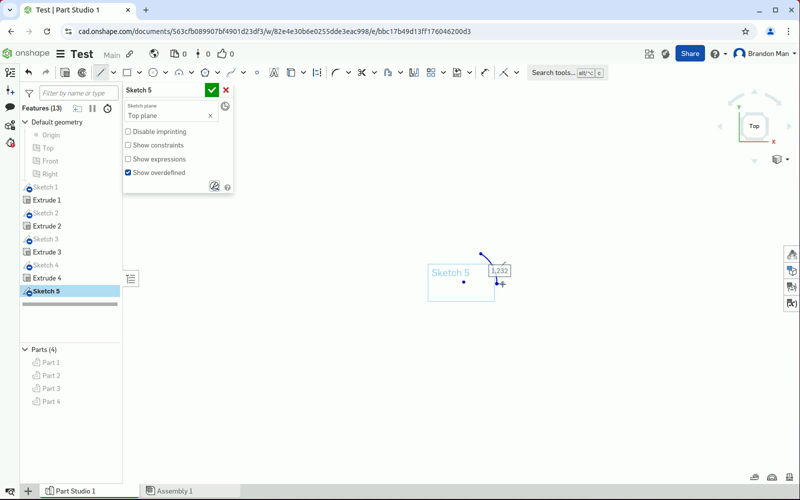
key_up(shift)
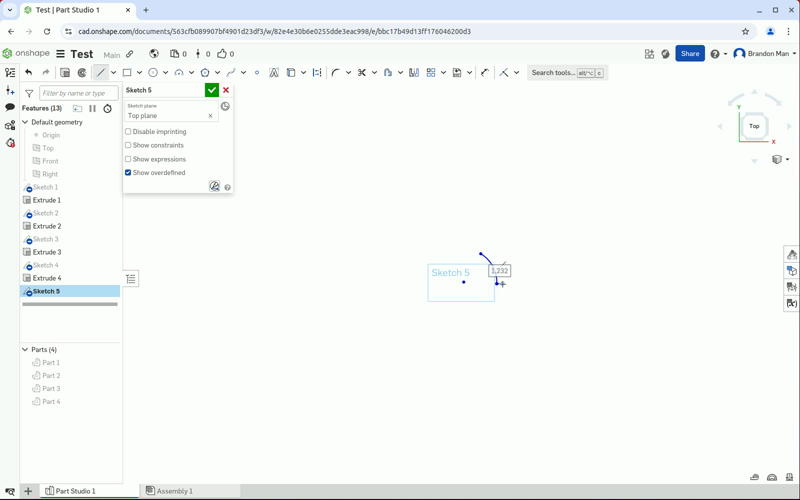
key(esc)
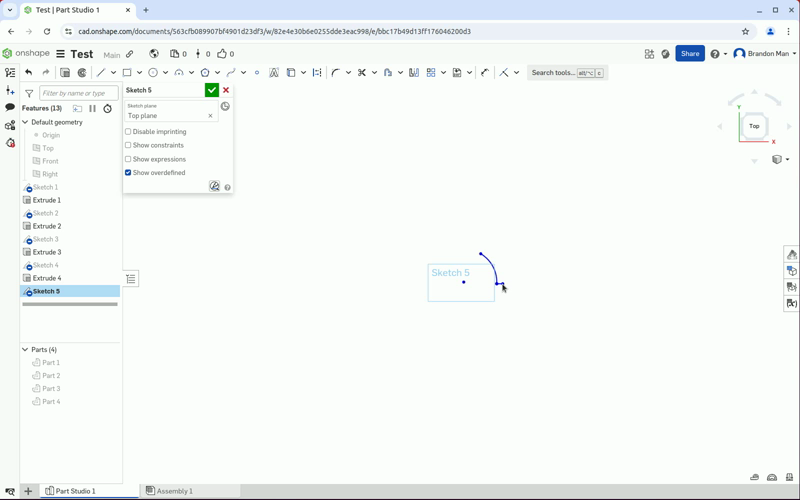
key(a)
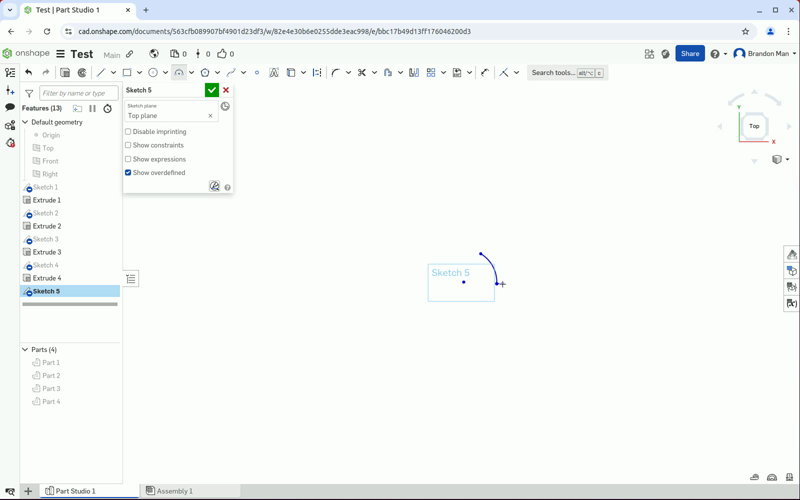
mouse_move(502, 283)
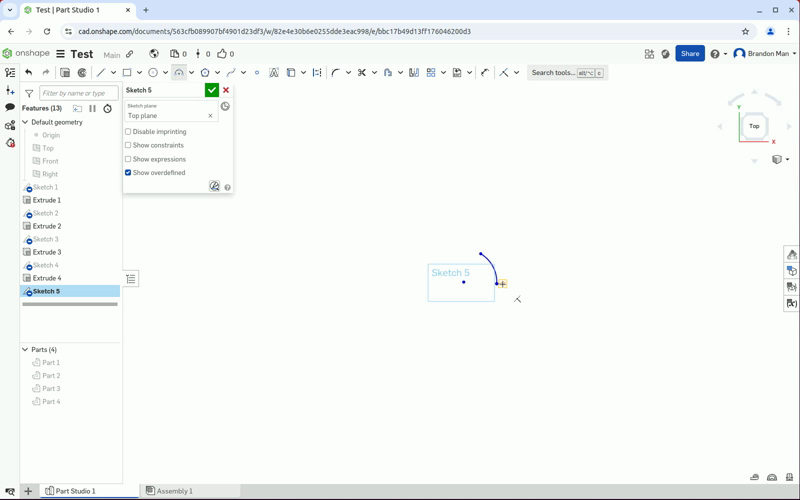
click(502, 283)
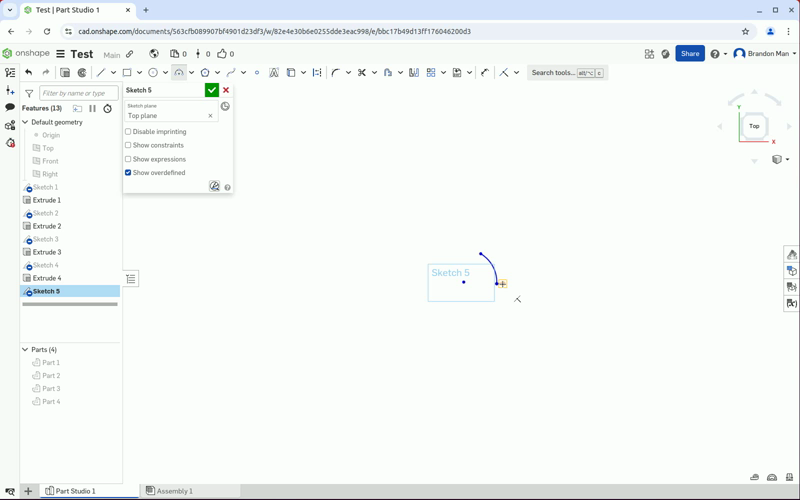
key_down(shift)
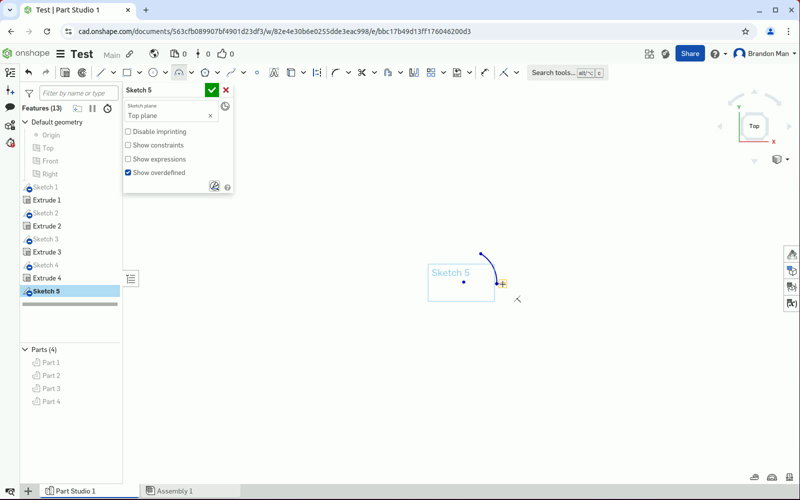
mouse_move(519, 253)
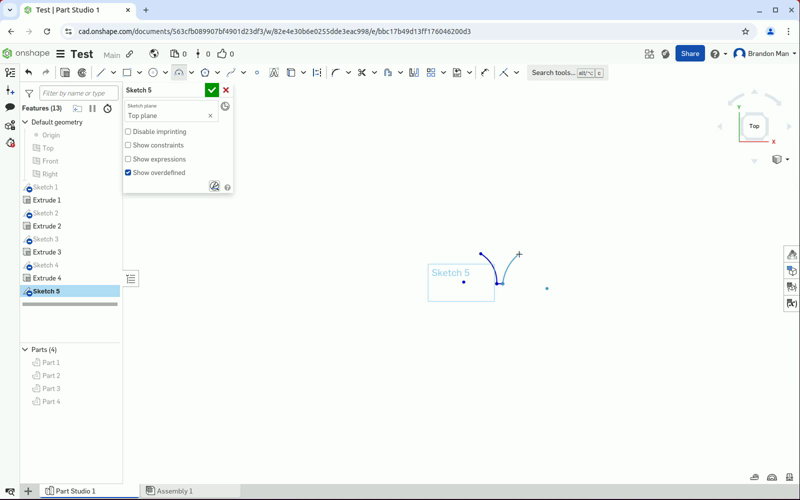
click(519, 253)
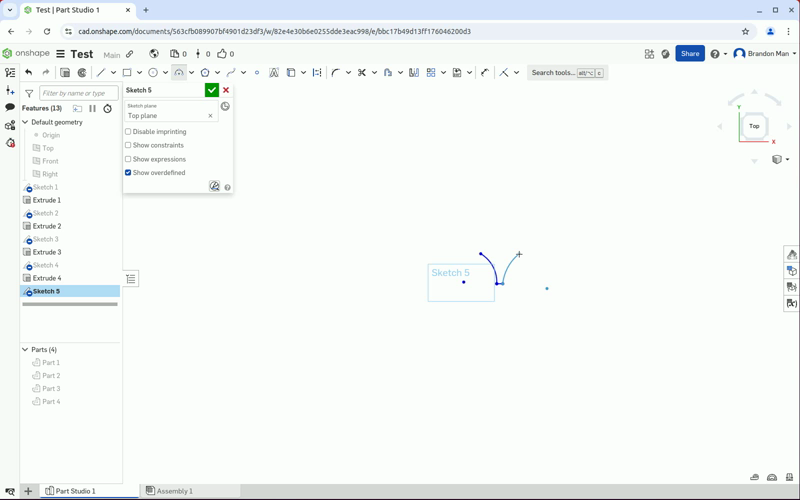
mouse_move(507, 266)
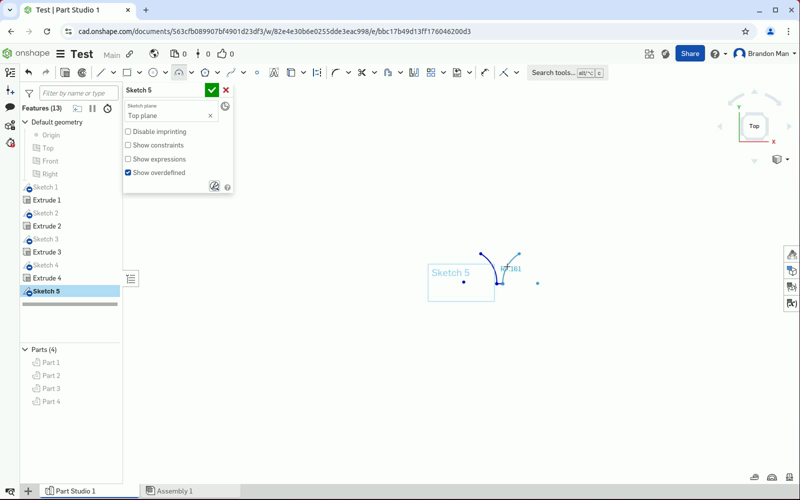
click(507, 266)
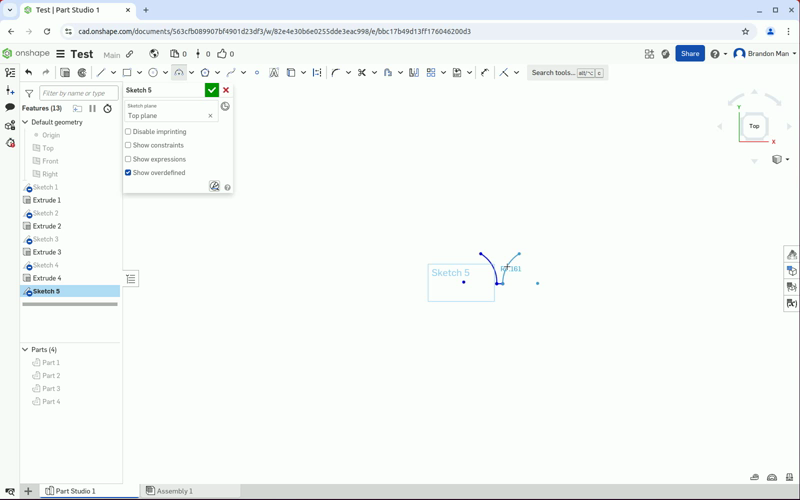
key_up(shift)
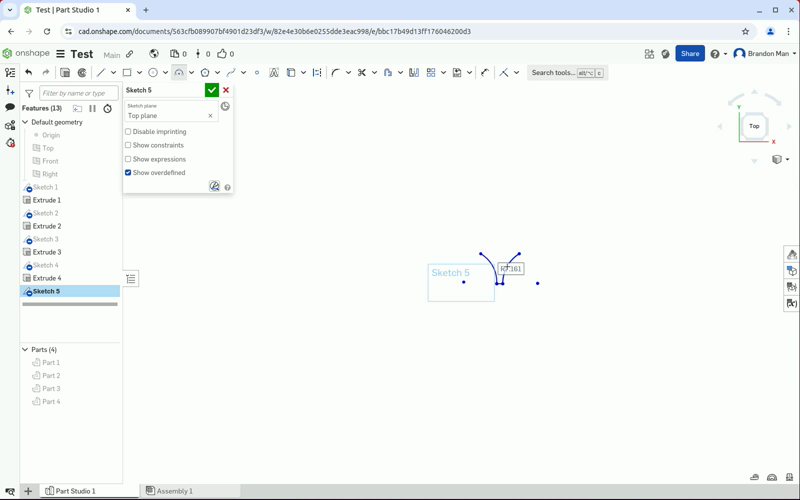
mouse_move(519, 253)
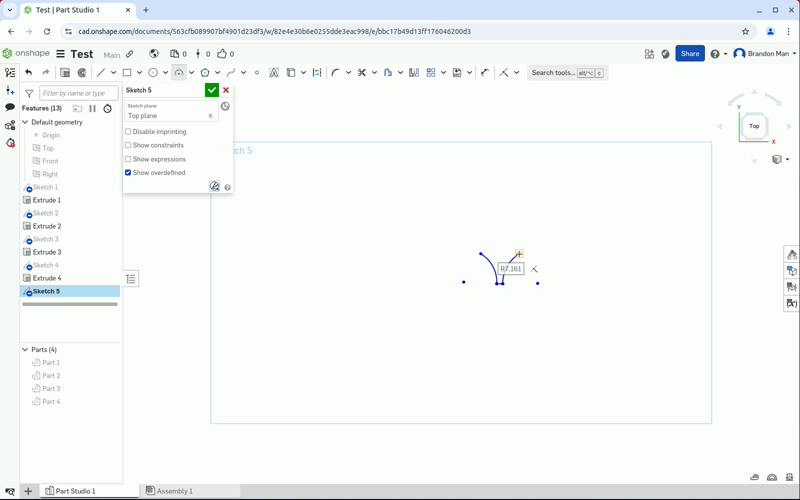
click(519, 253)
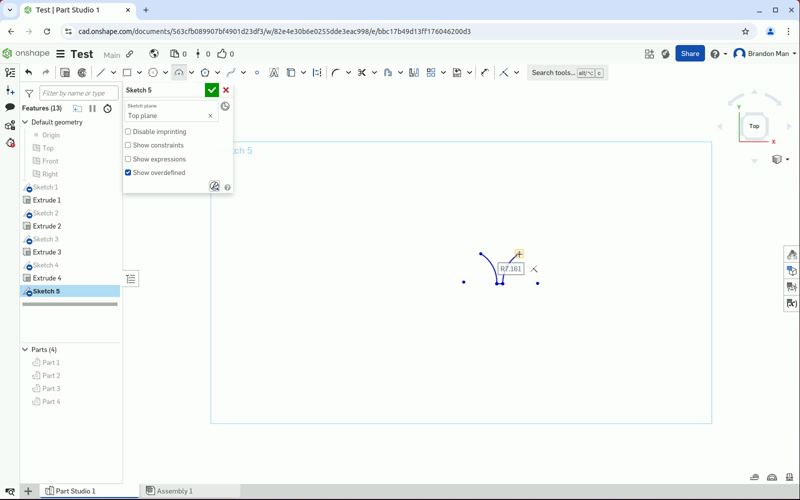
mouse_move(480, 253)
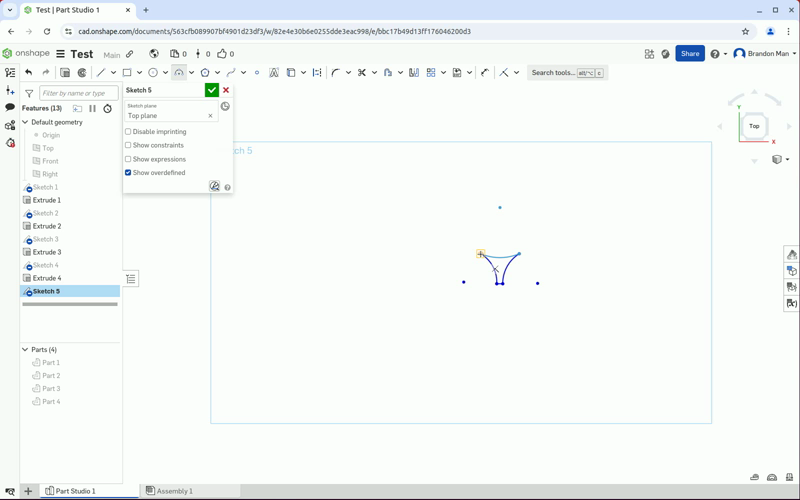
click(480, 253)
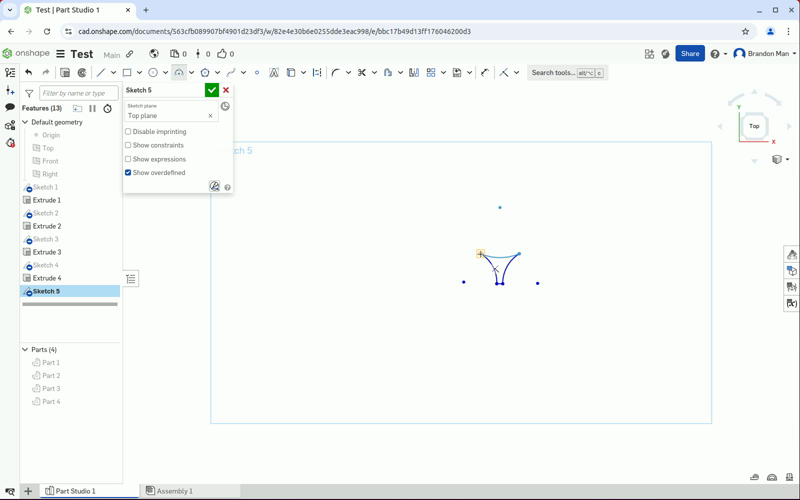
key_down(shift)
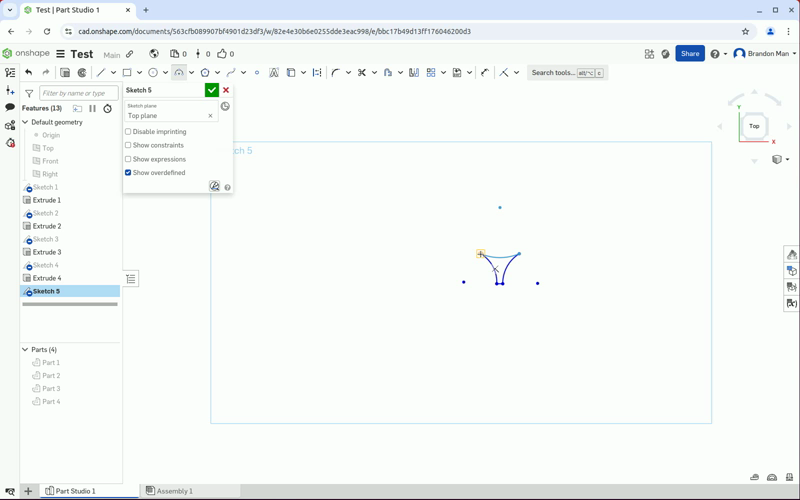
mouse_move(499, 255)
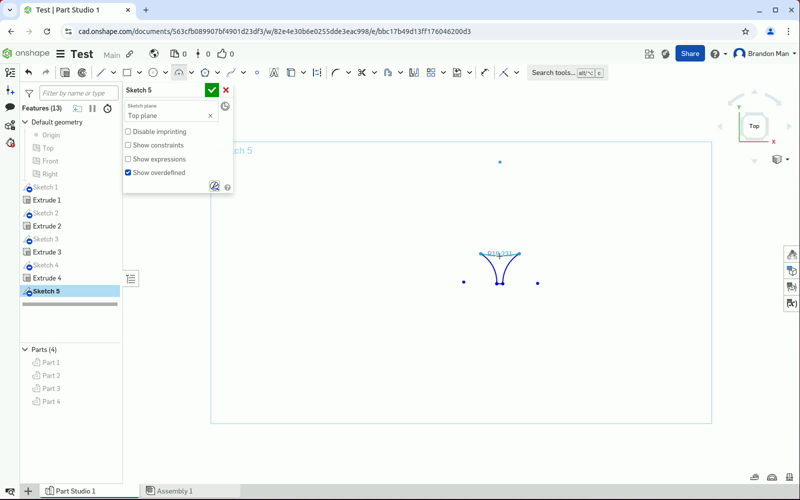
click(499, 255)
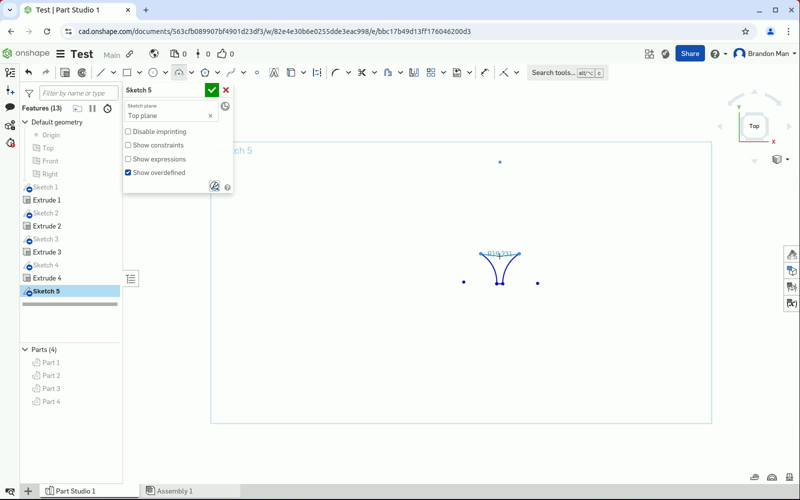
key_up(shift)
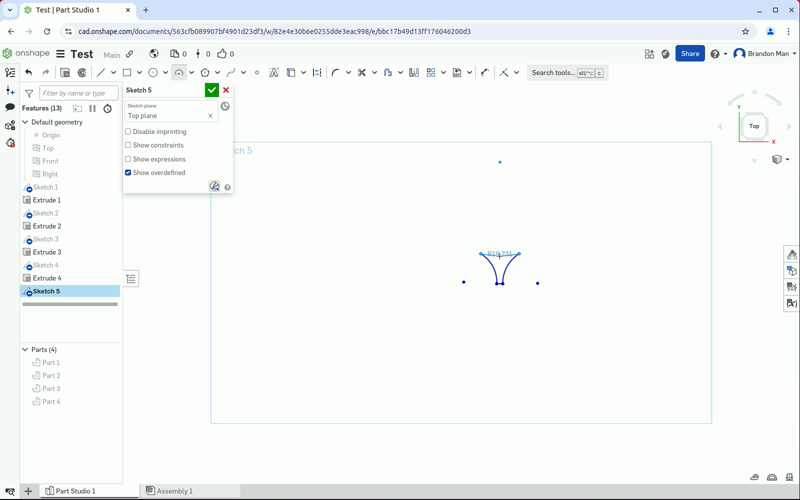
key(esc)
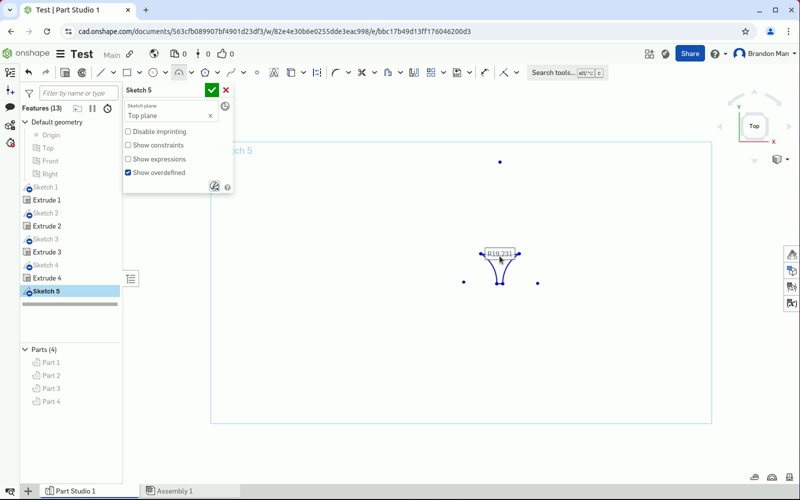
mouse_move(494, 261)
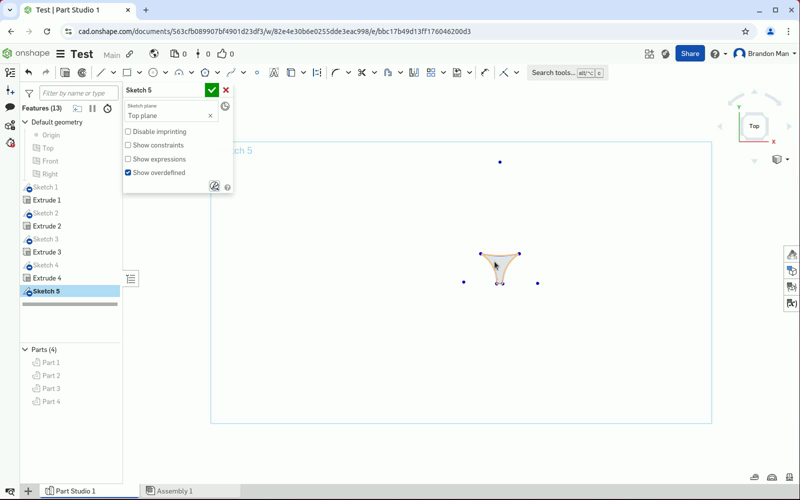
scroll(6)
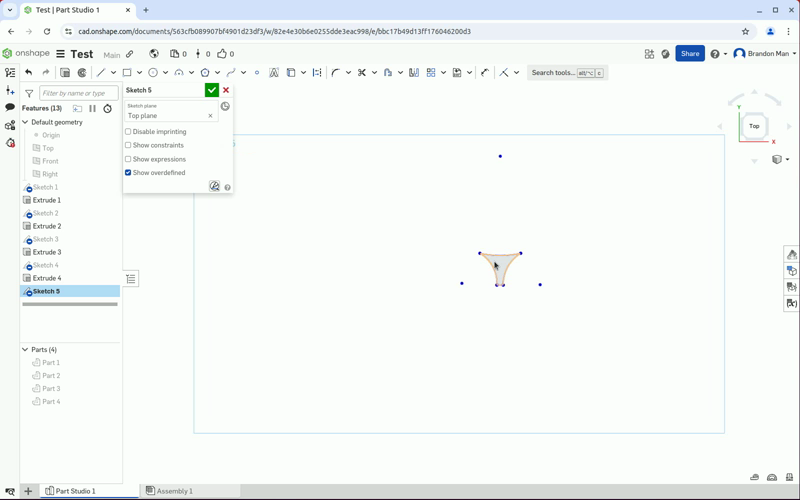
scroll(6)
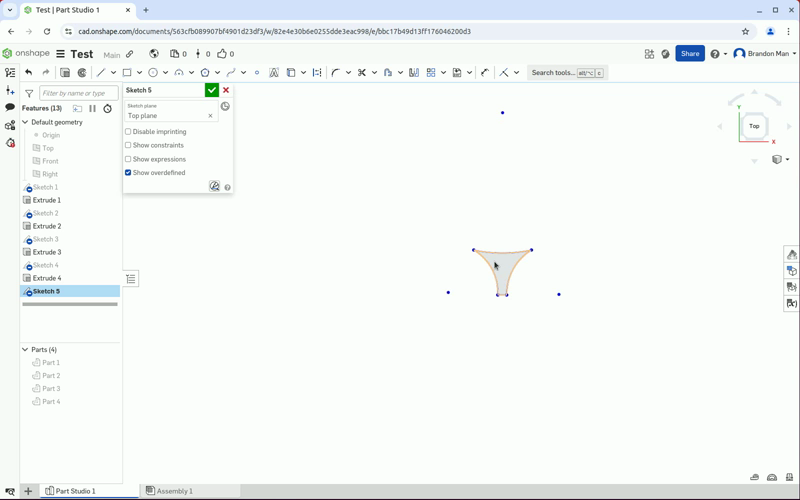
scroll(6)
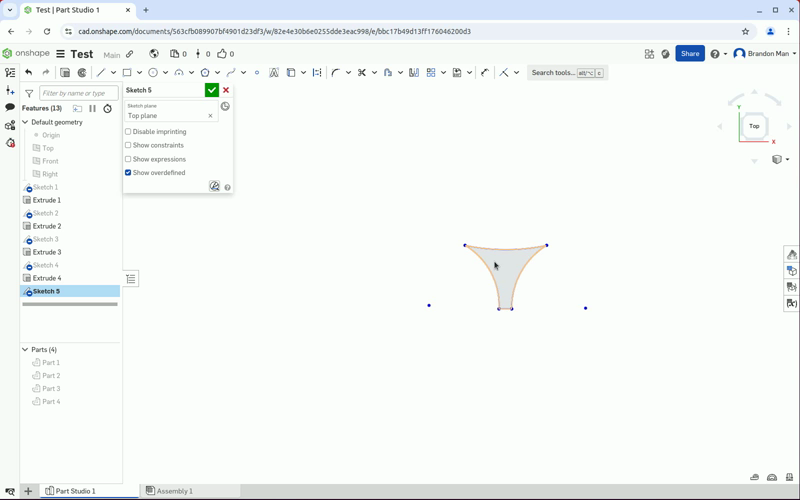
scroll(6)
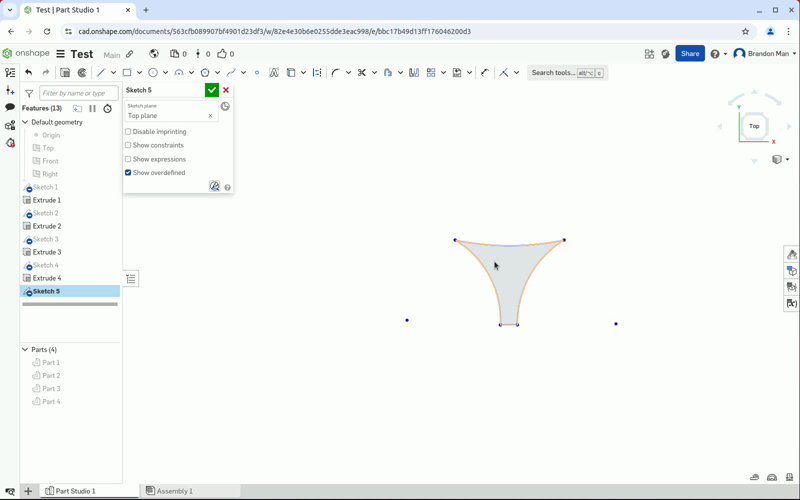
scroll(6)
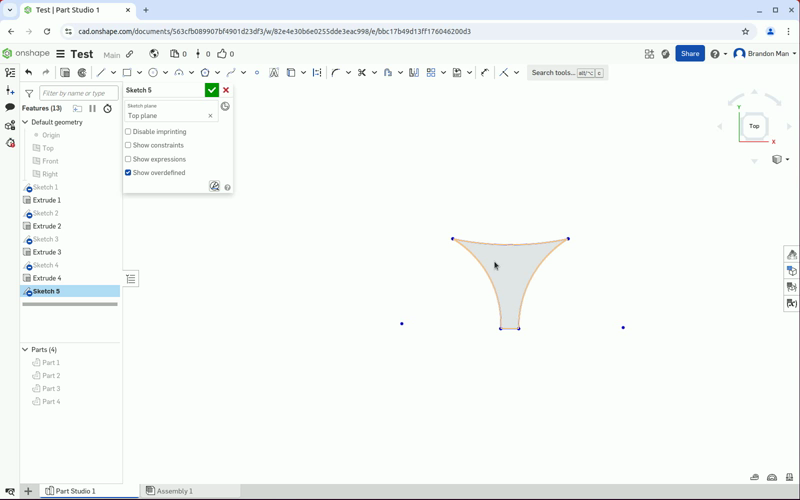
scroll(6)
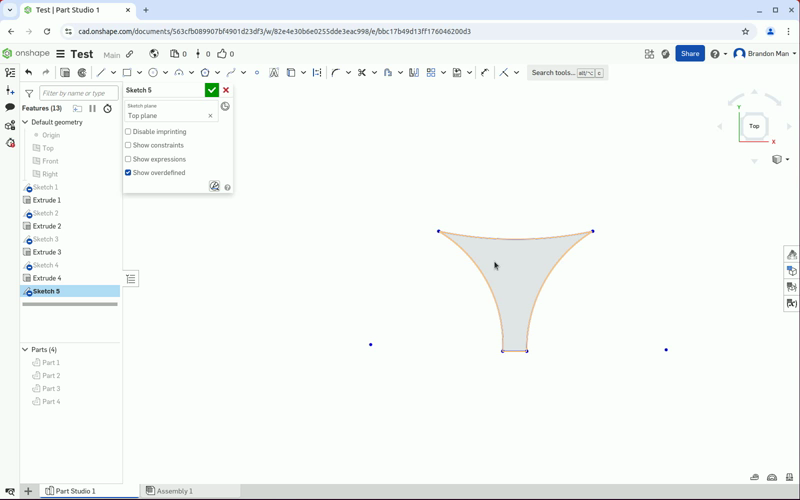
scroll(6)
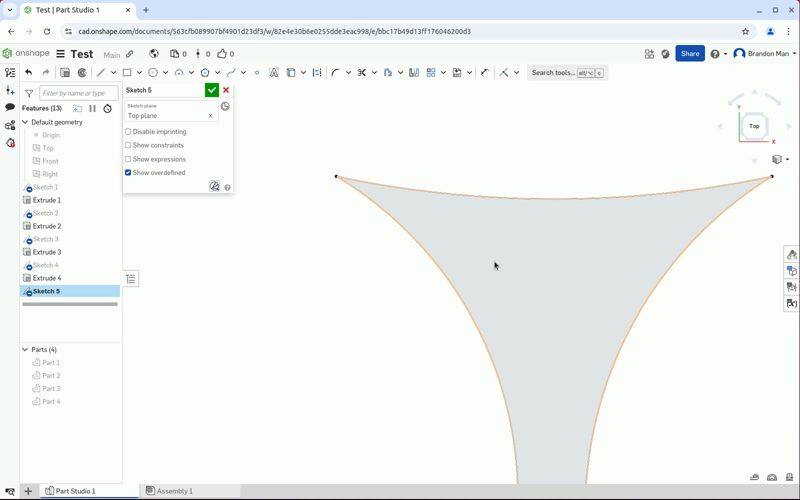
click(494, 261)
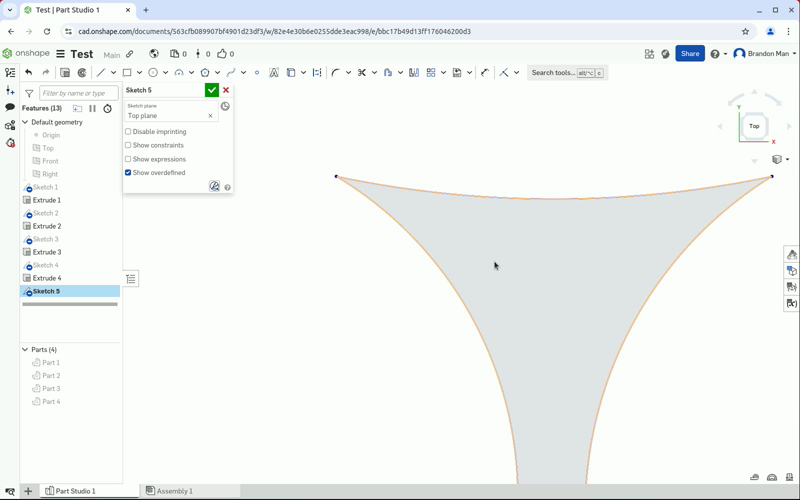
scroll(-6)
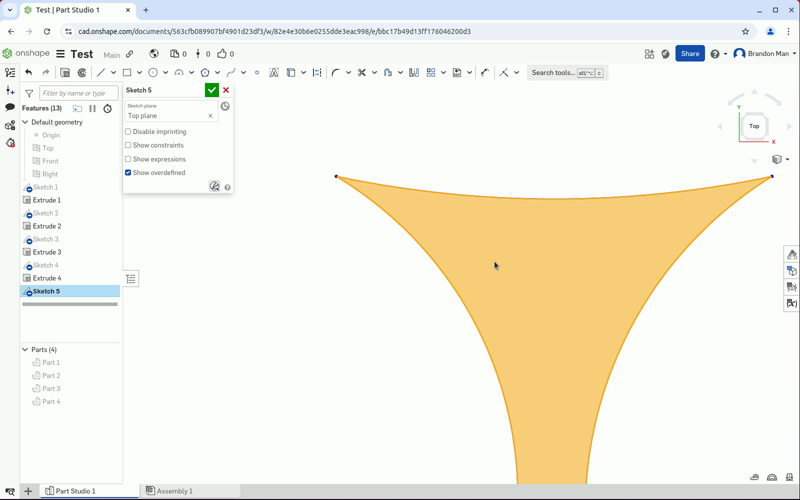
scroll(-6)
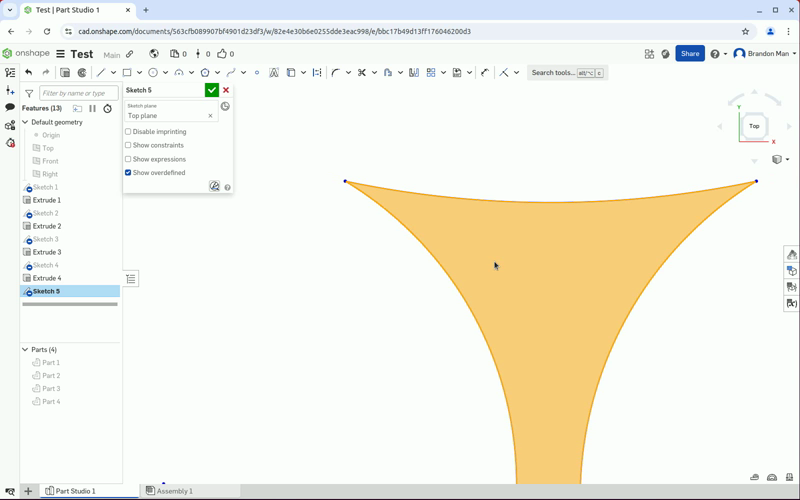
scroll(-6)
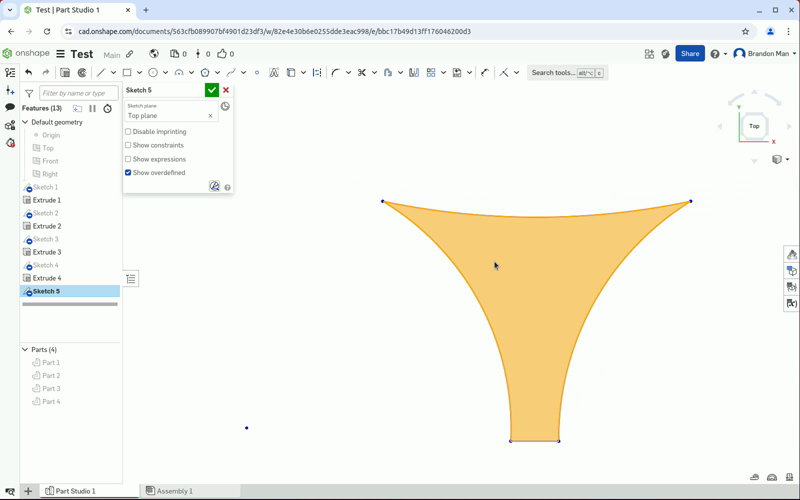
scroll(-6)
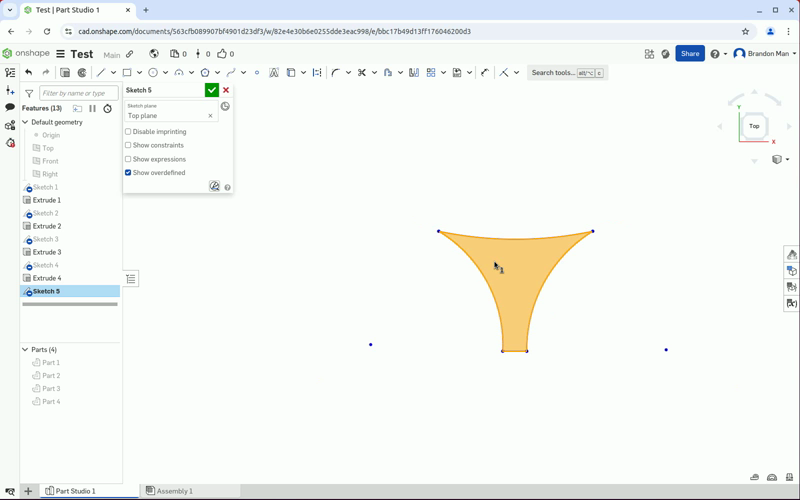
scroll(-6)
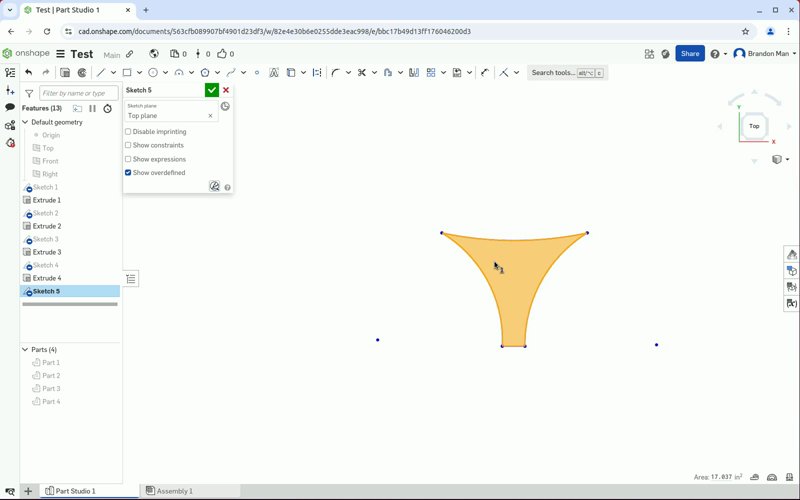
scroll(-6)
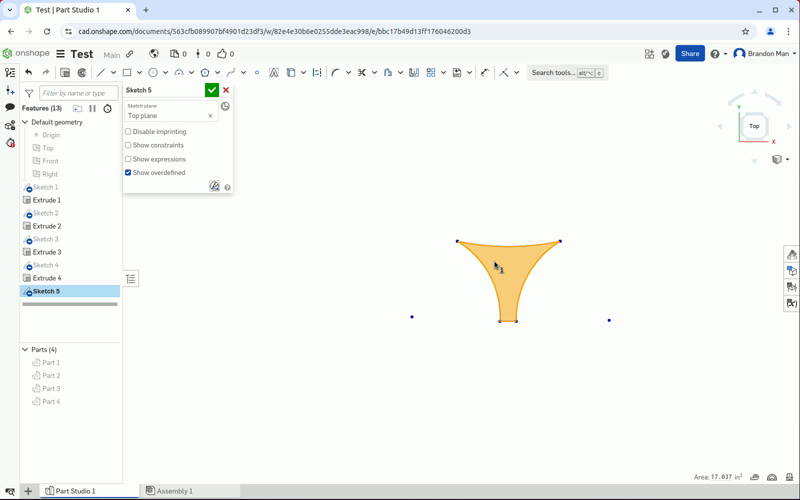
scroll(-6)
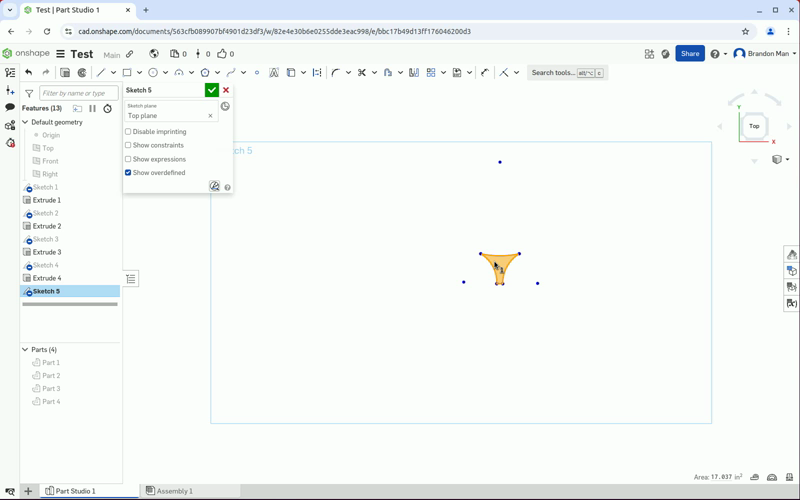
mouse_move(73, 352)
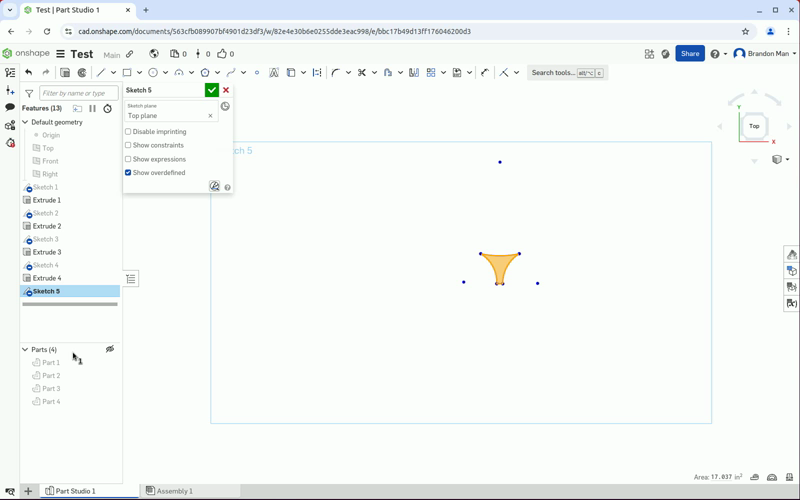
key(shift+y)
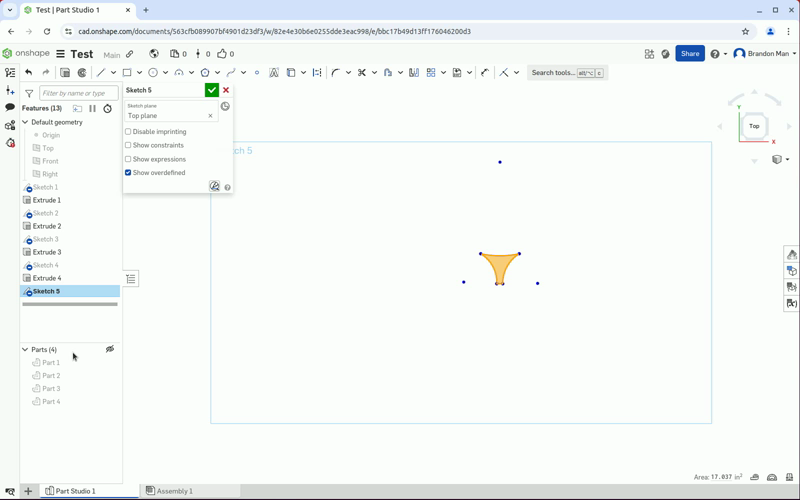
key(shift+e)
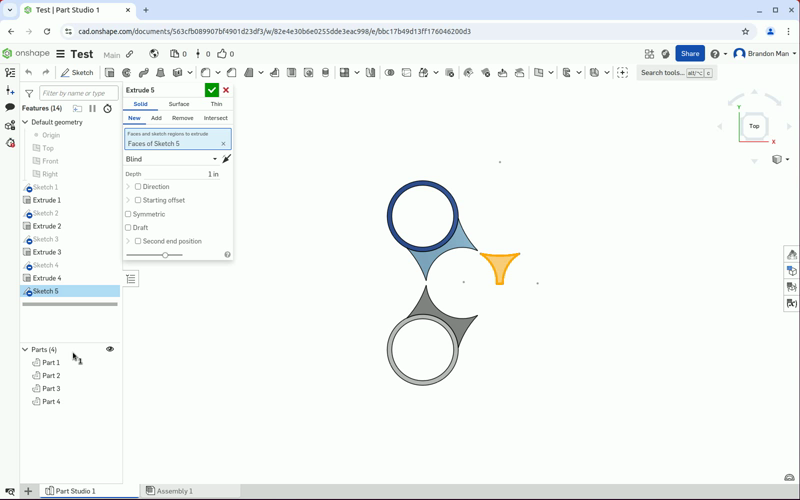
mouse_move(143, 106)
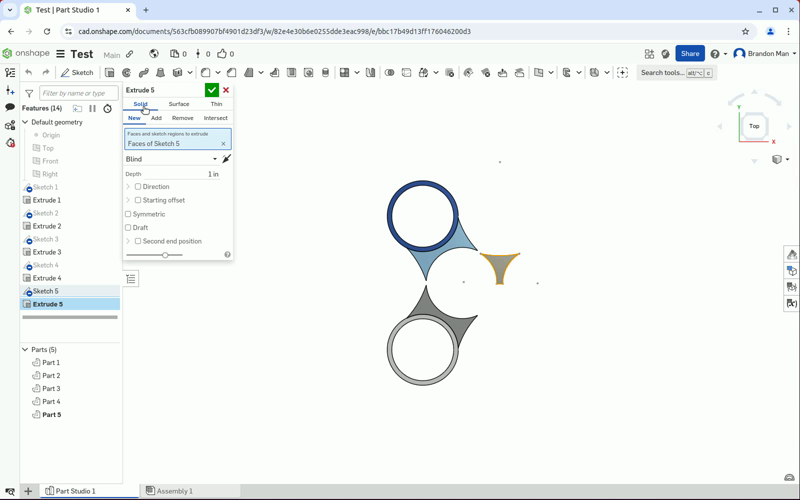
click(143, 106)
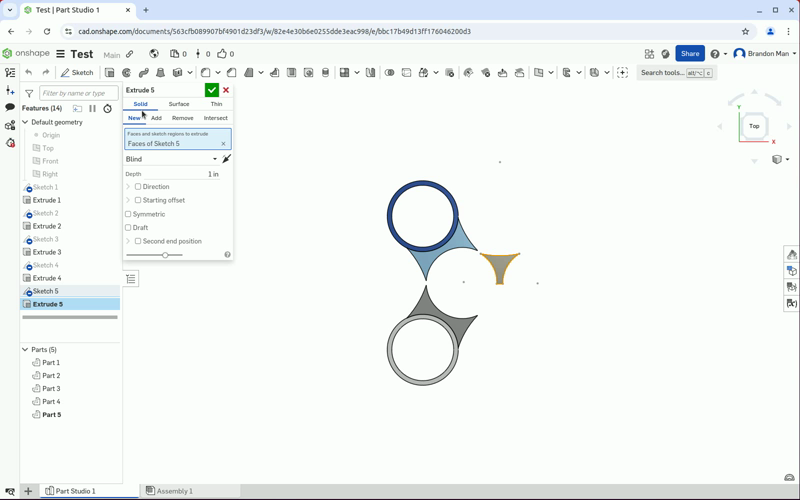
mouse_move(137, 120)
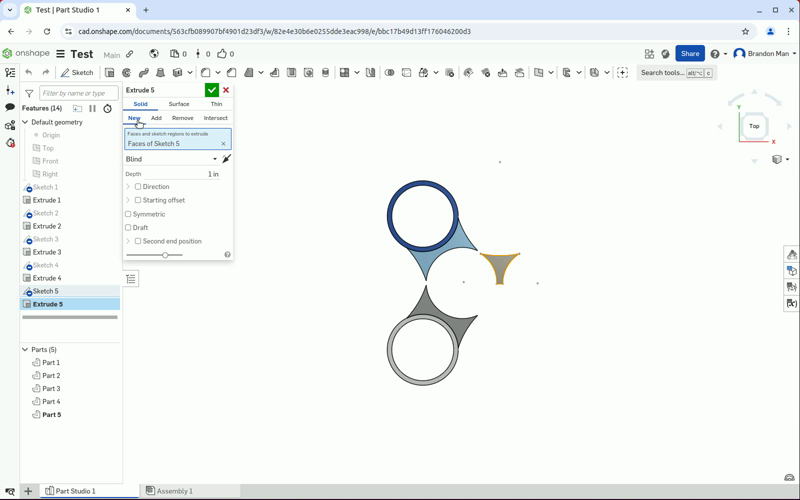
click(137, 120)
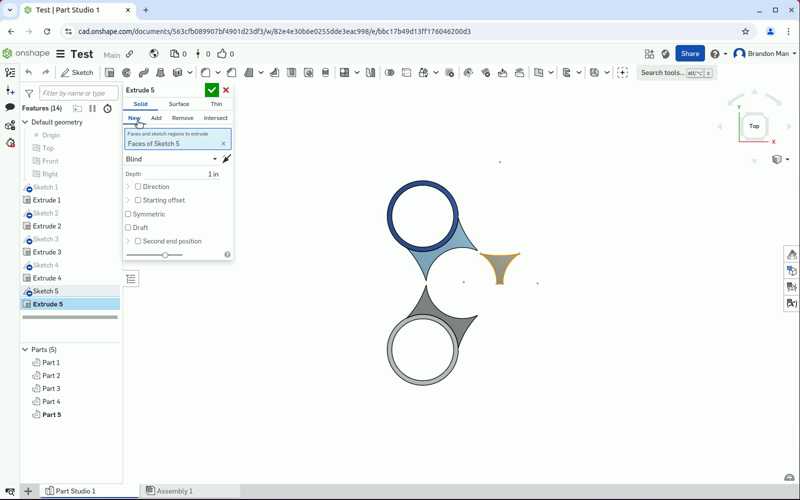
key(tab, 4)
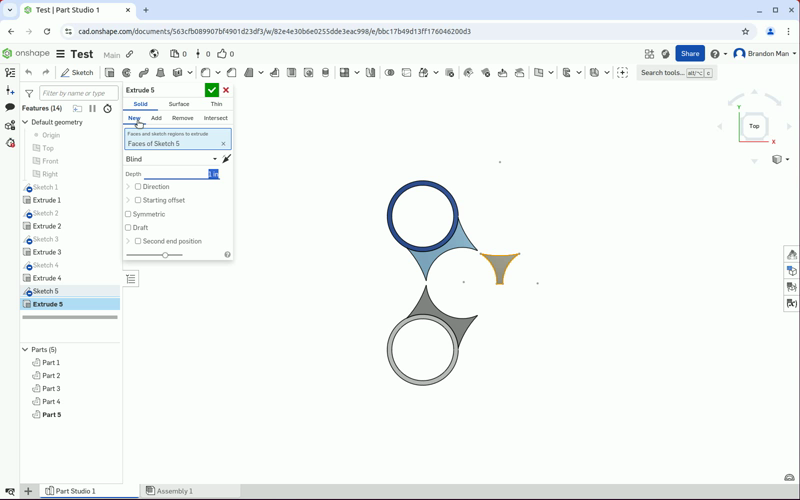
text(4.092)
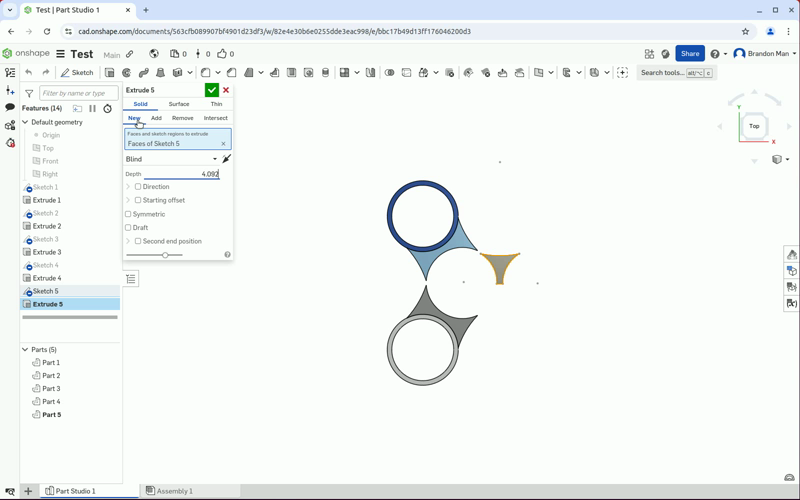
key(enter)
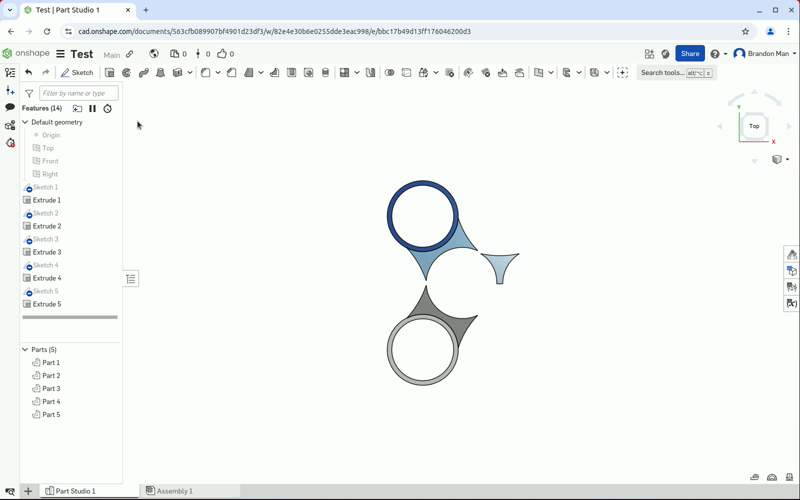
key(shift+h)
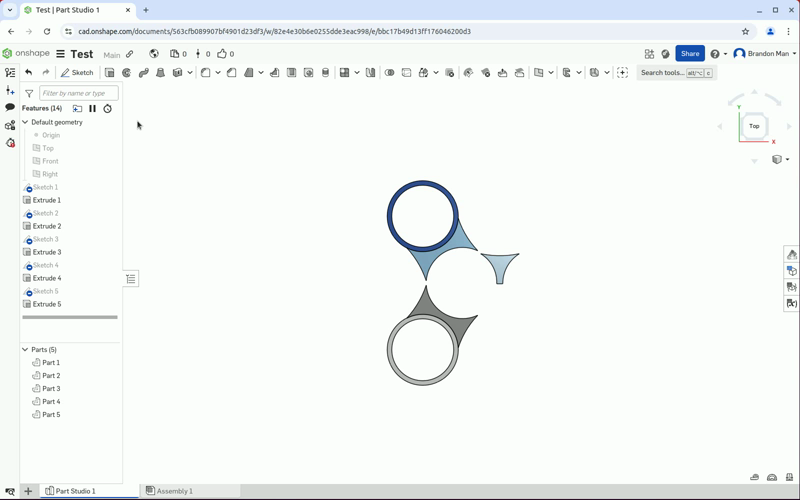
key(shift+h)
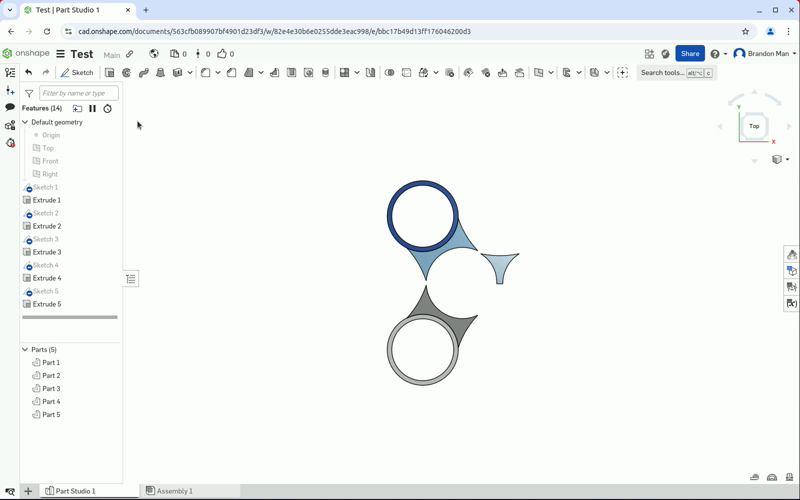
mouse_move(73, 189)
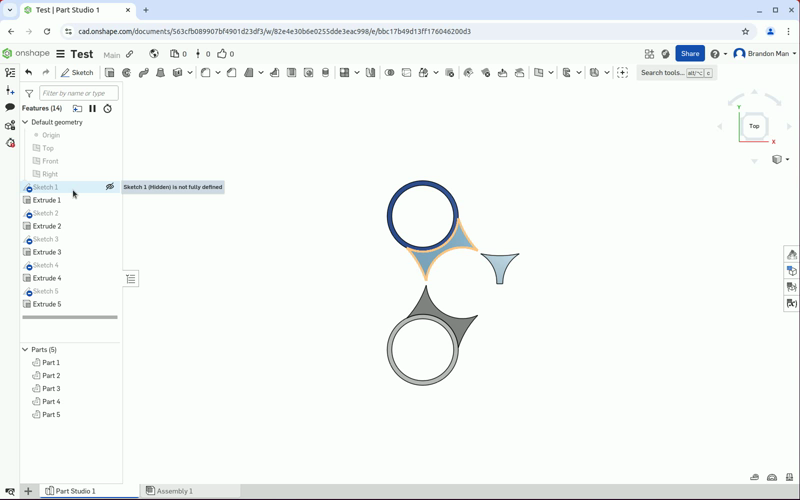
click(73, 189)
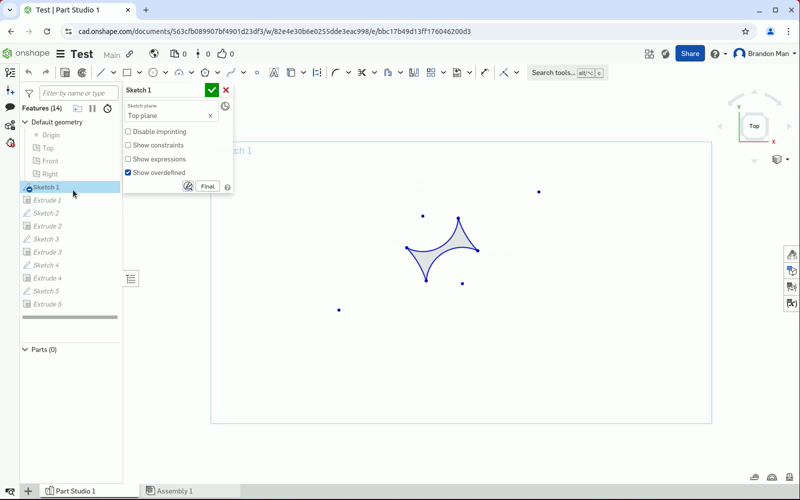
mouse_move(229, 92)
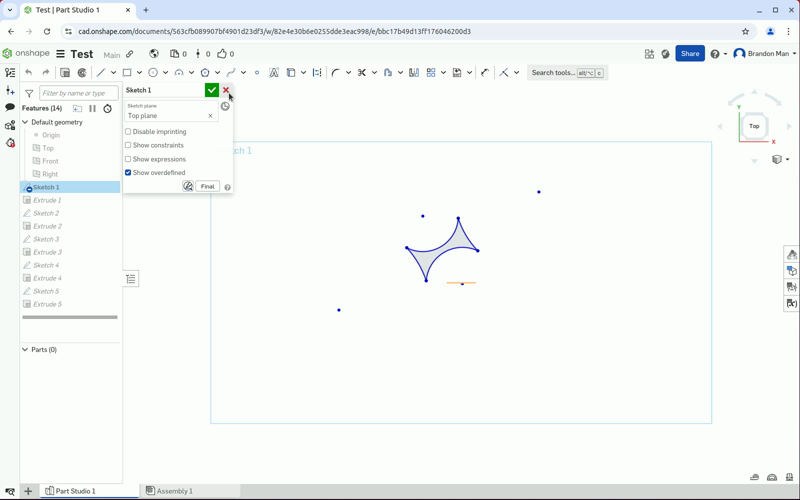
click(229, 92)
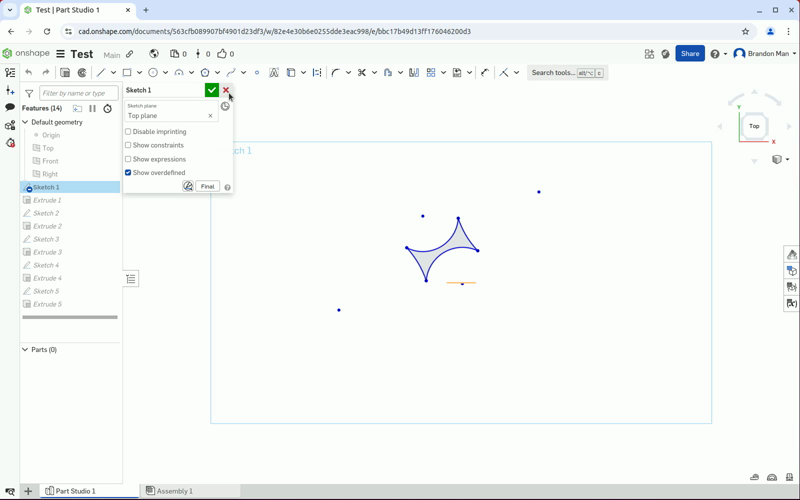
key(shift+s)
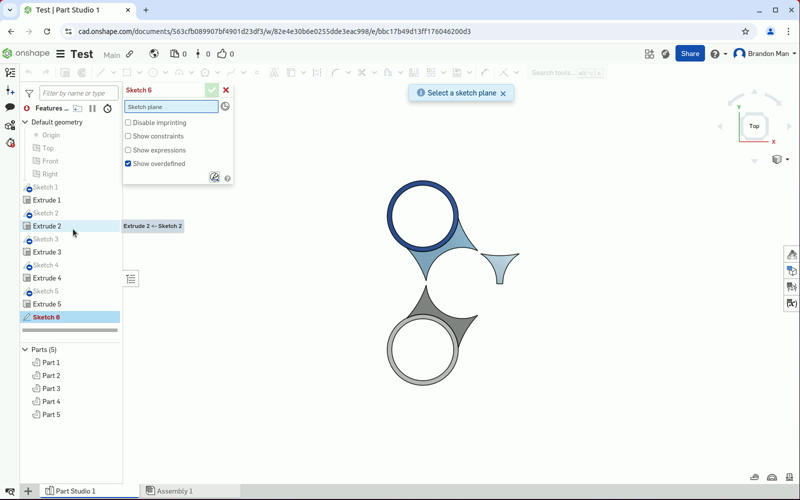
scroll(3)
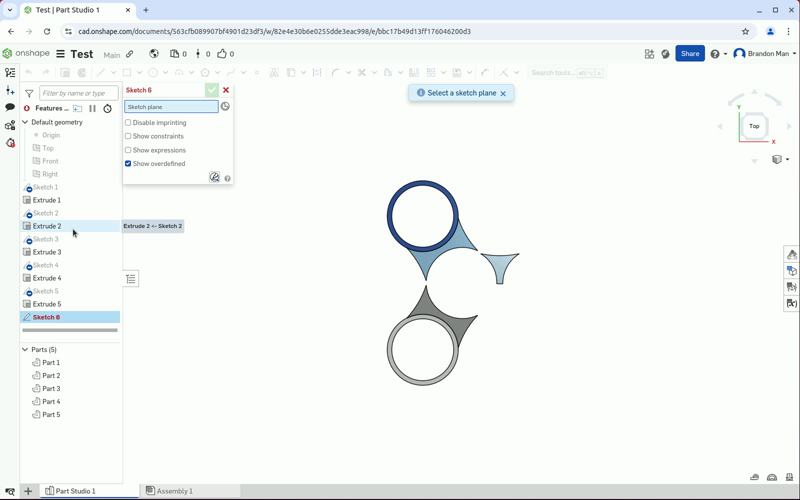
mouse_move(73, 150)
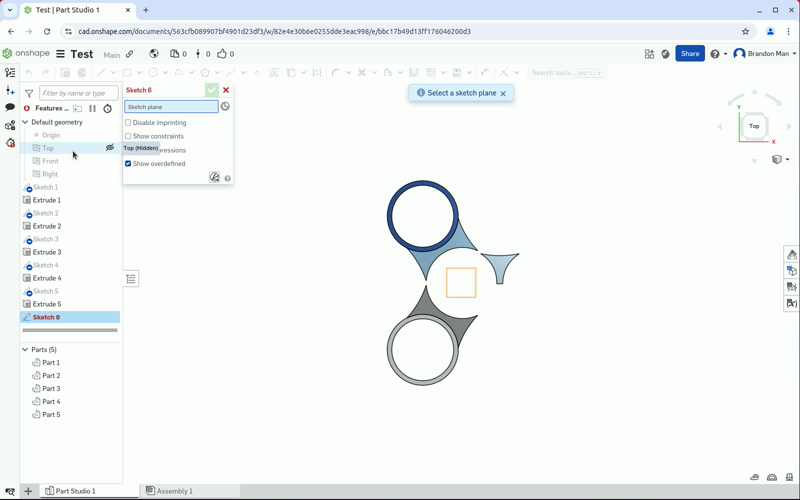
click(73, 150)
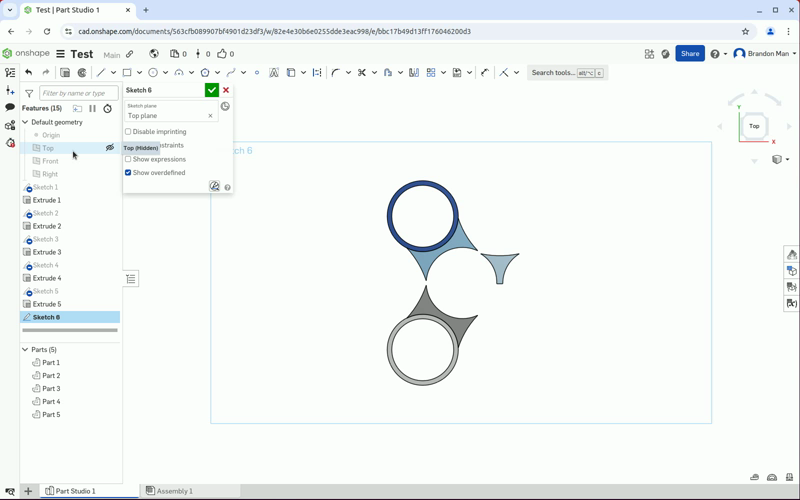
mouse_move(73, 352)
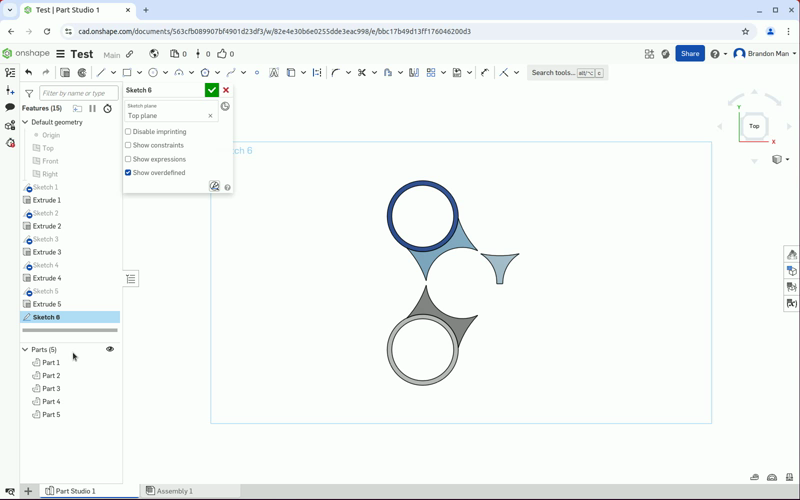
key(y)
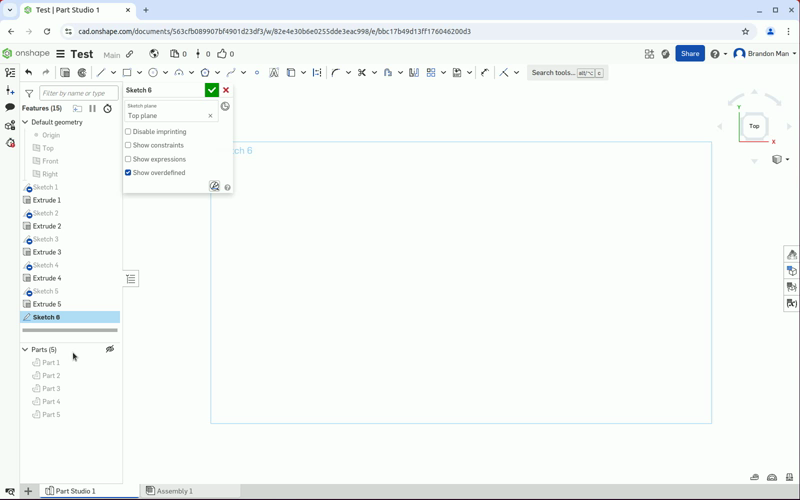
key(a)
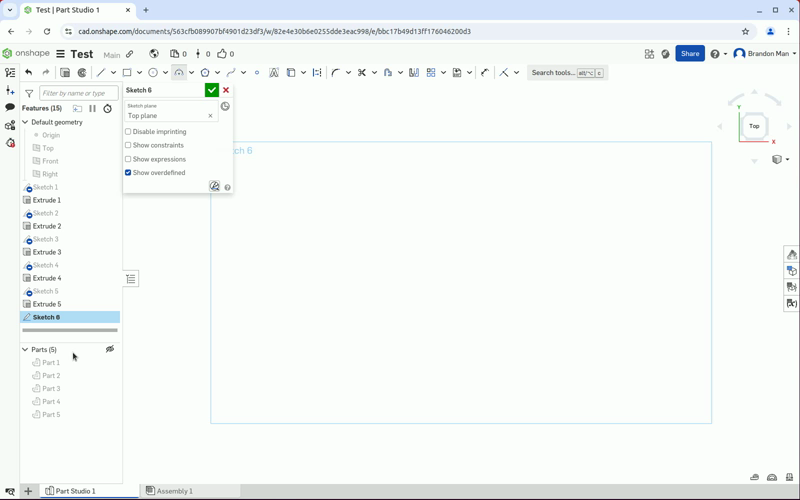
key_down(shift)
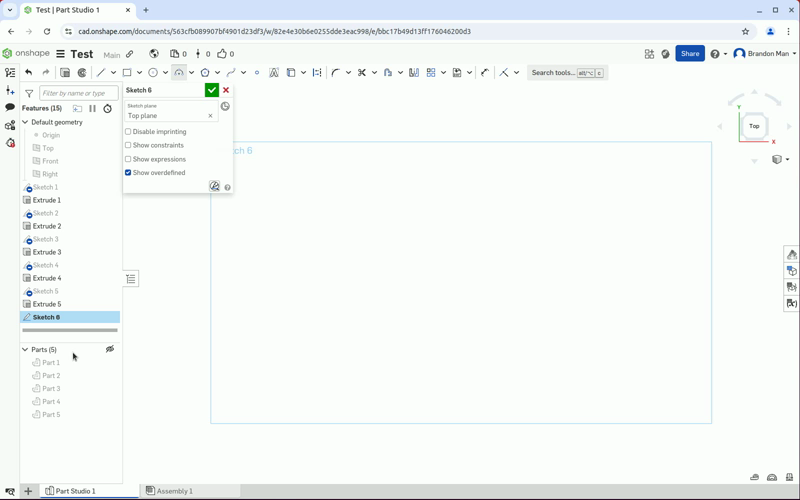
mouse_move(480, 312)
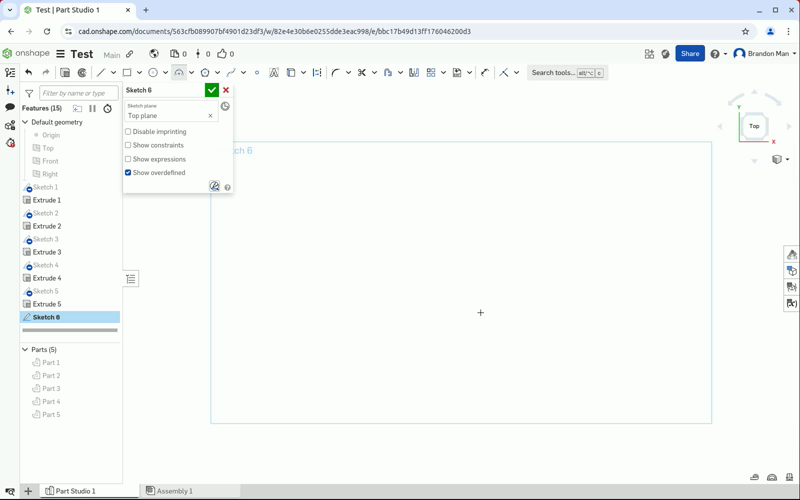
click(480, 312)
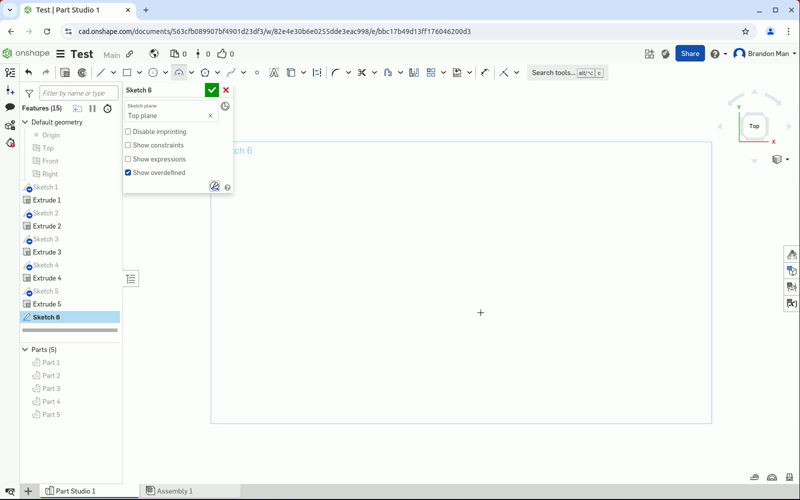
key_up(shift)
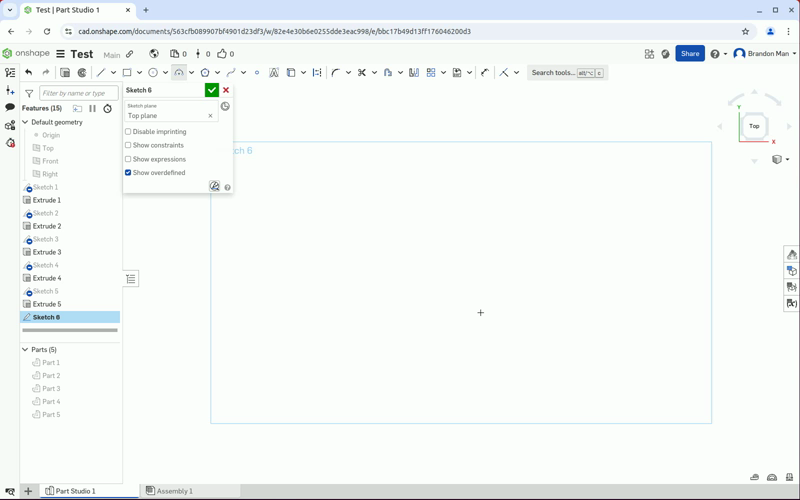
key_down(shift)
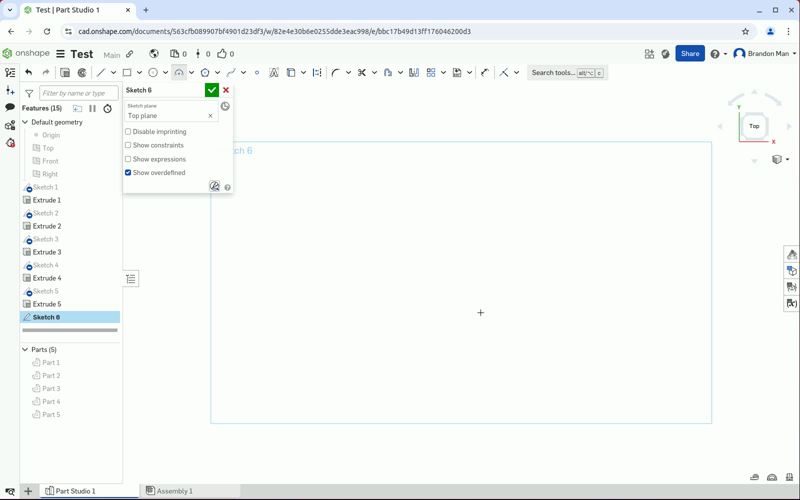
mouse_move(519, 312)
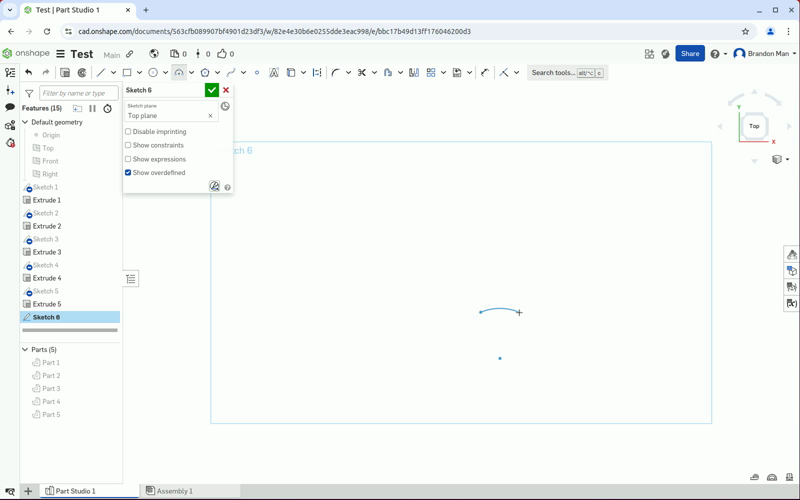
click(519, 312)
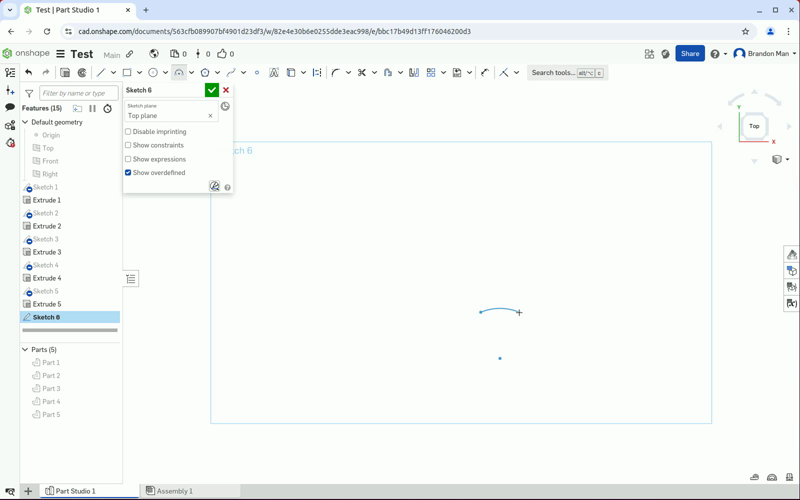
mouse_move(499, 310)
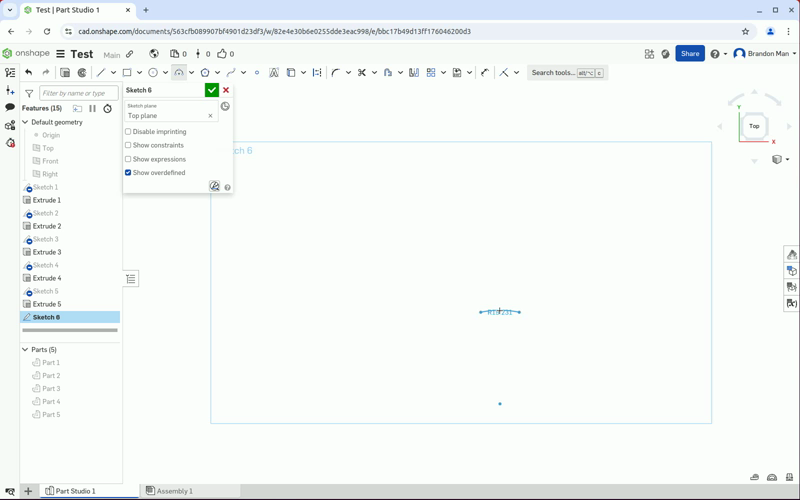
click(499, 310)
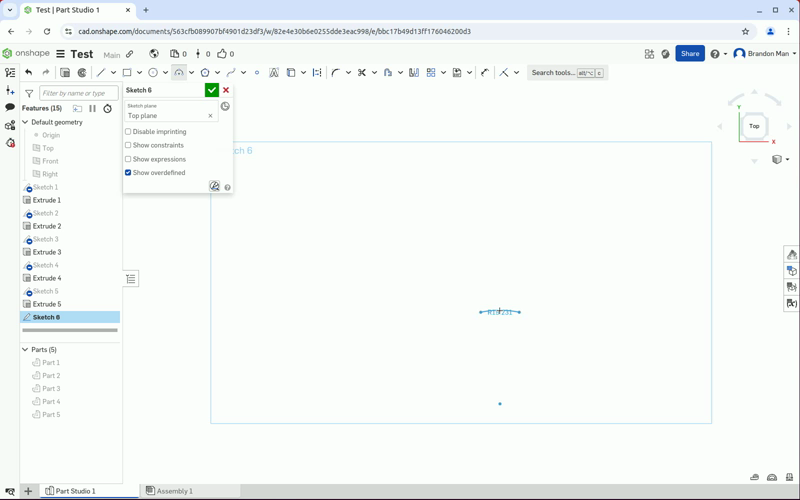
key_up(shift)
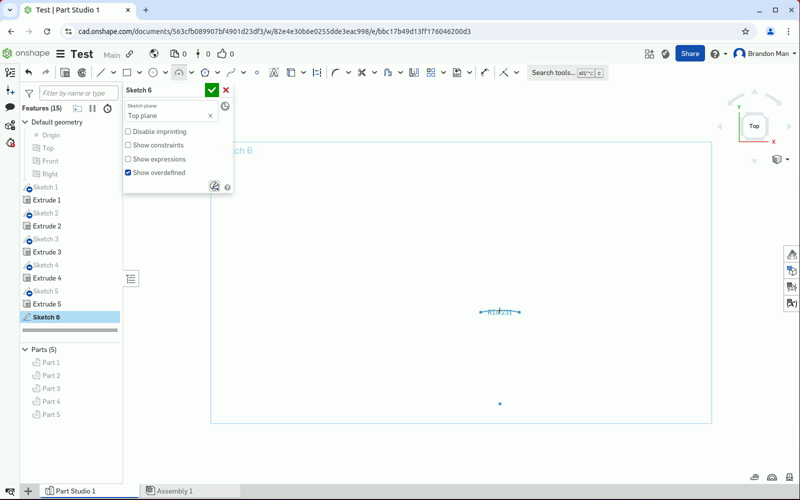
mouse_move(519, 312)
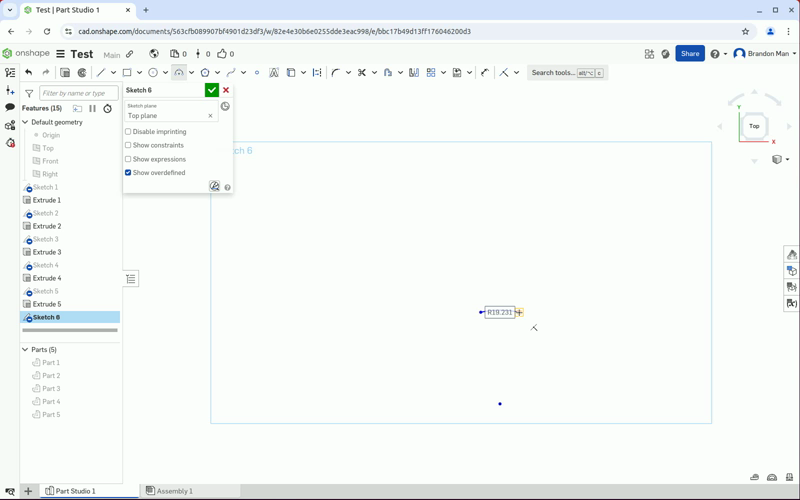
click(519, 312)
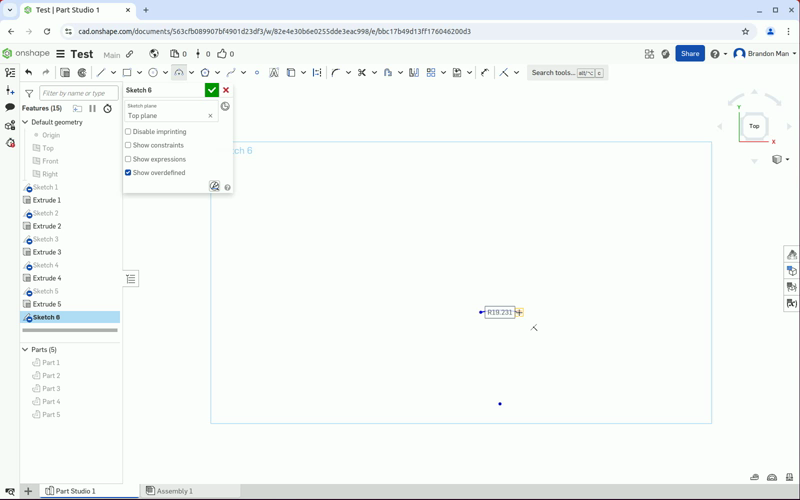
key_down(shift)
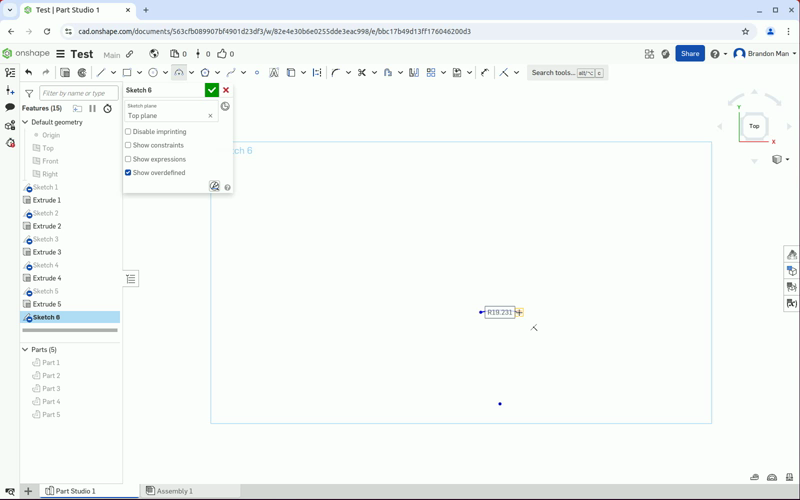
mouse_move(502, 282)
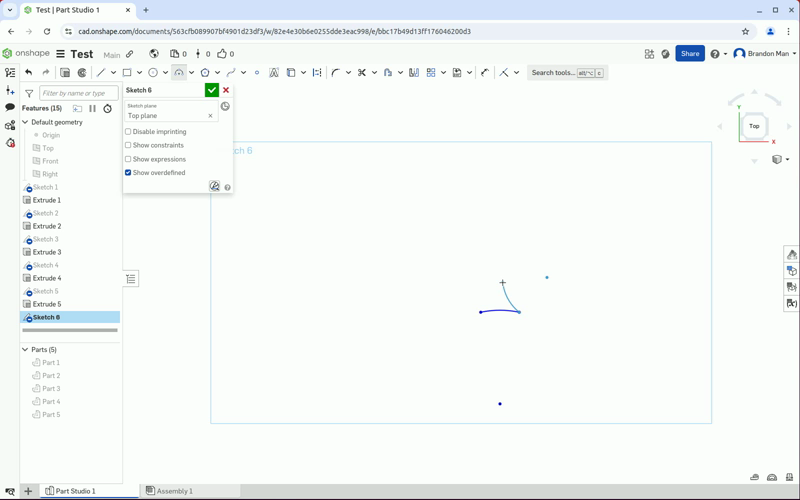
click(502, 282)
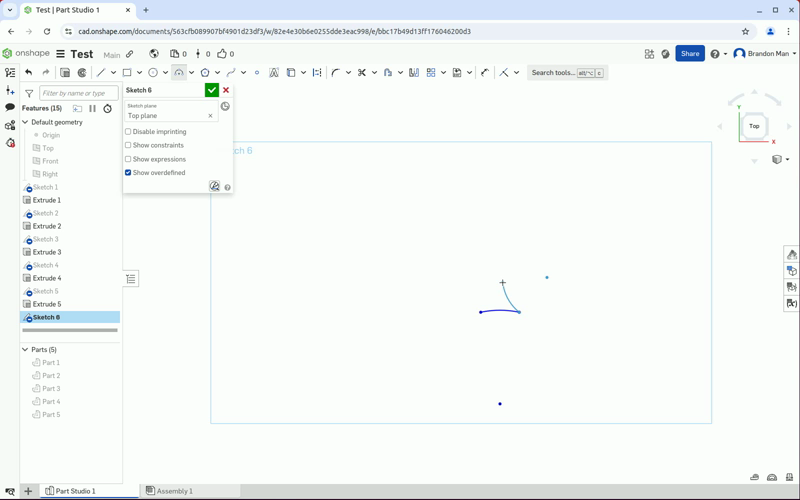
mouse_move(507, 299)
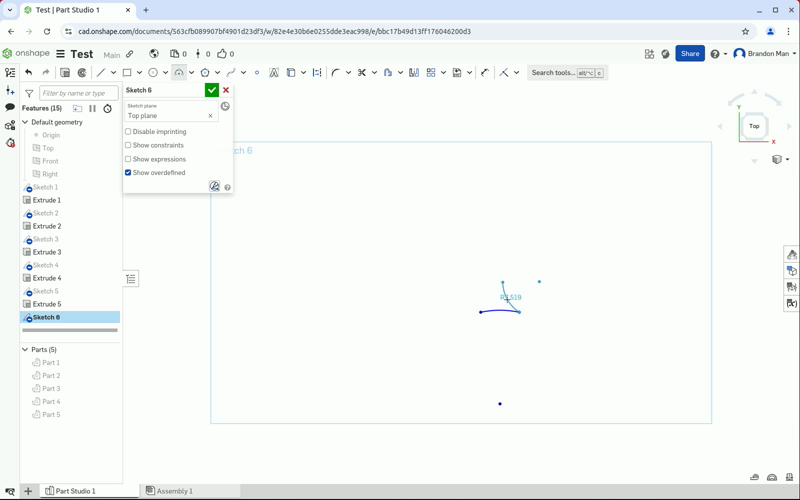
click(507, 299)
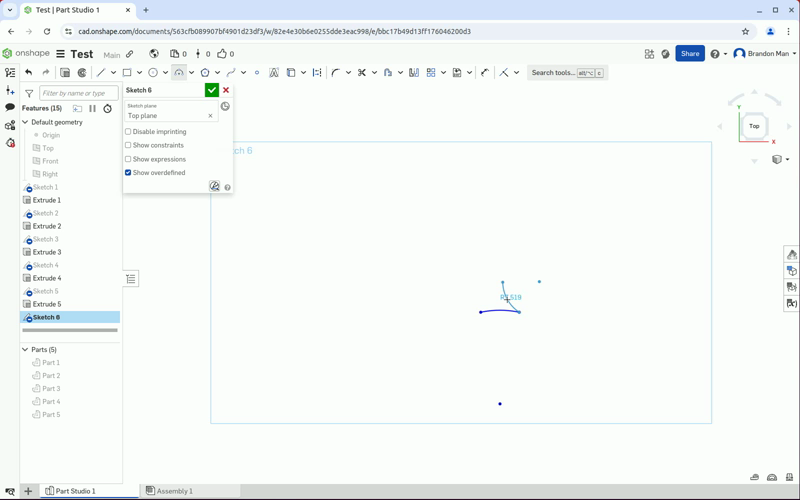
key_up(shift)
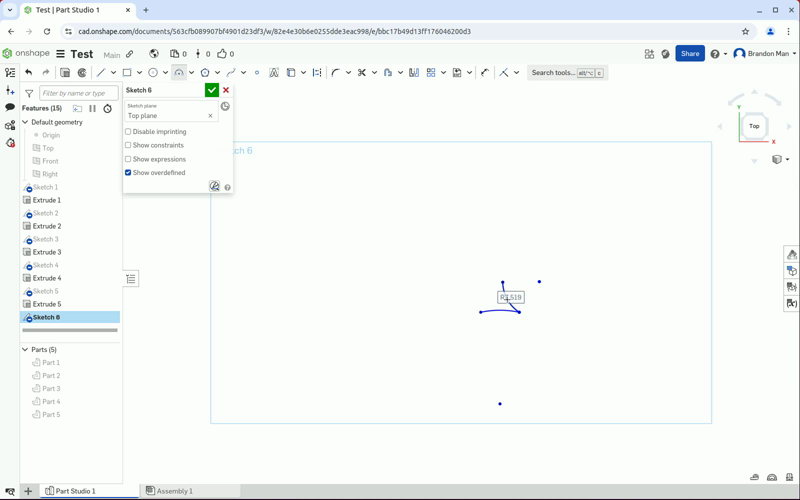
key(esc)
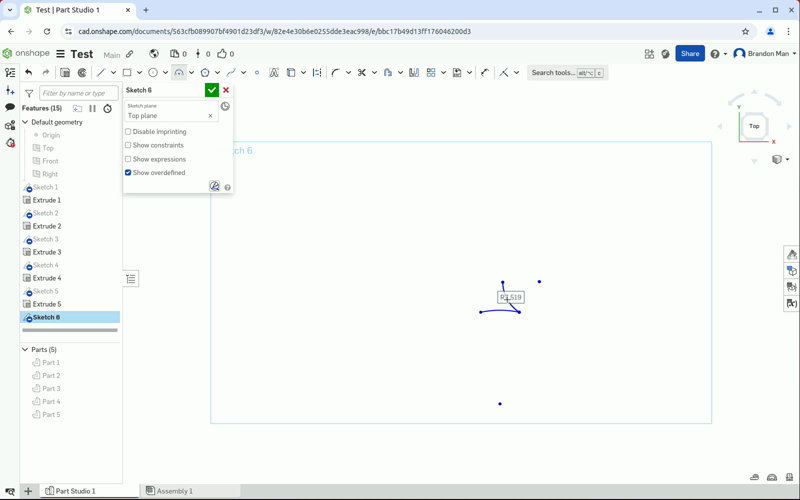
key(l)
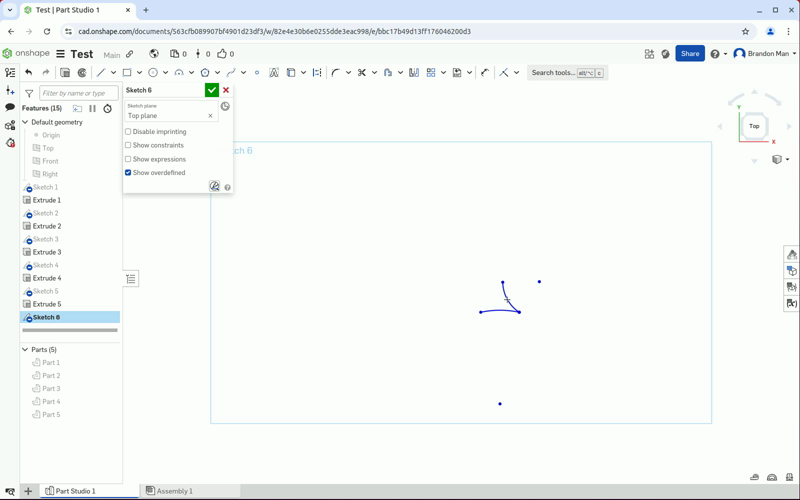
mouse_move(502, 282)
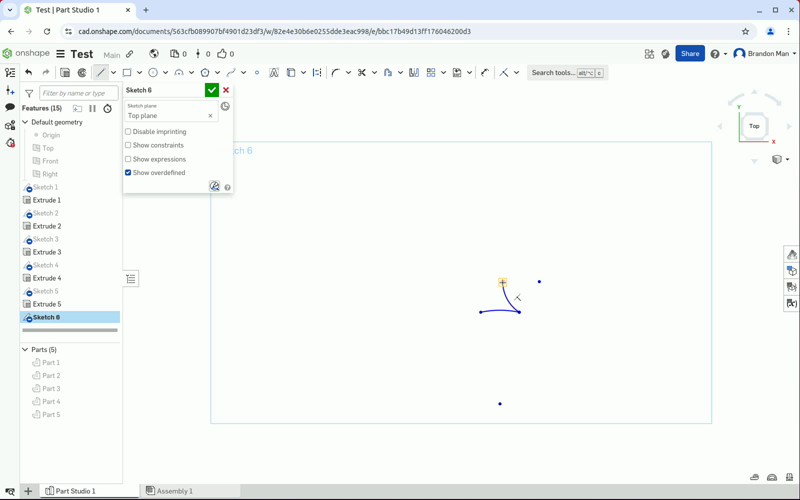
click(502, 282)
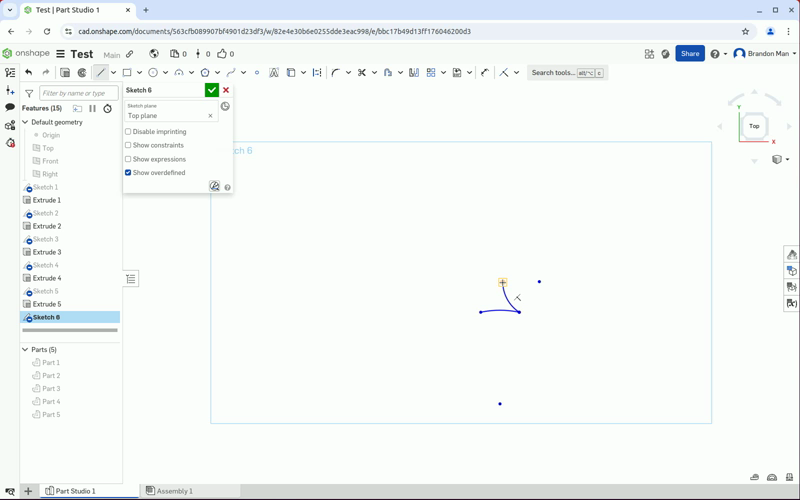
key_down(shift)
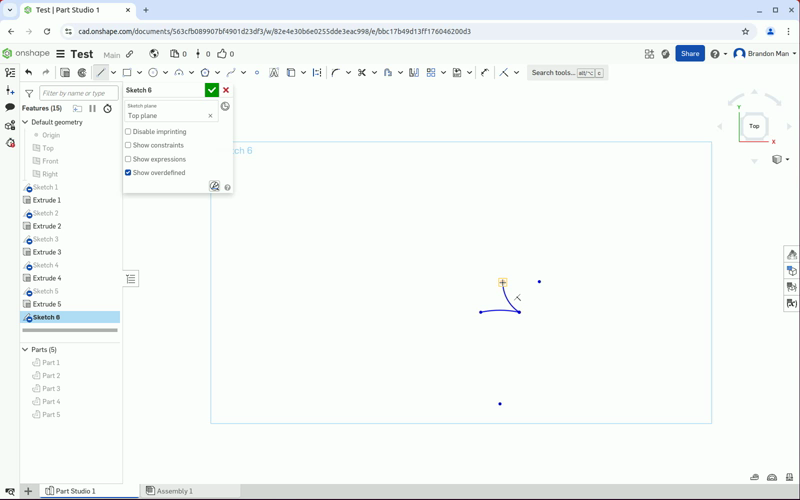
mouse_move(532, 282)
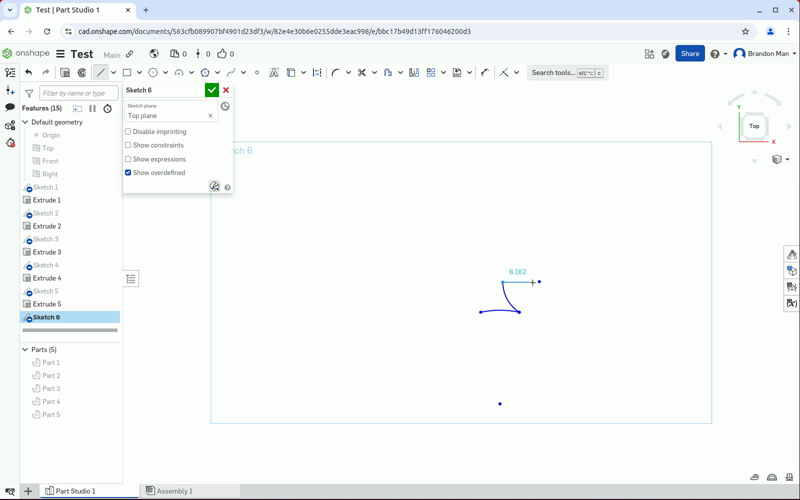
mouse_move(496, 282)
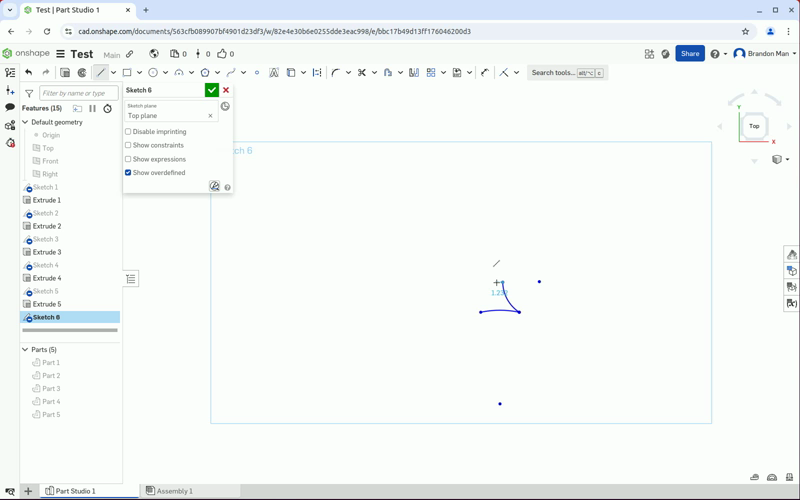
scroll(6)
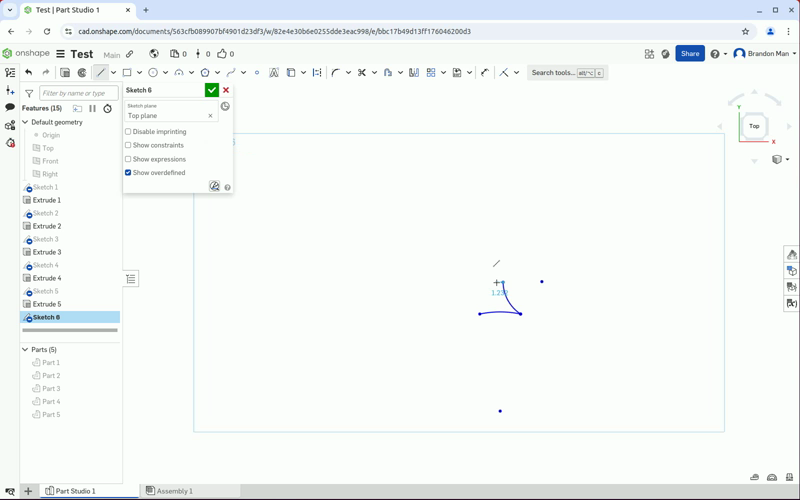
scroll(6)
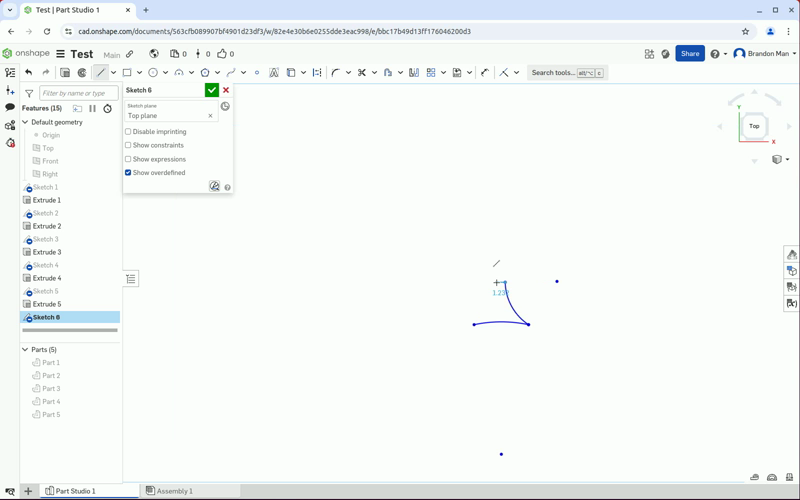
scroll(6)
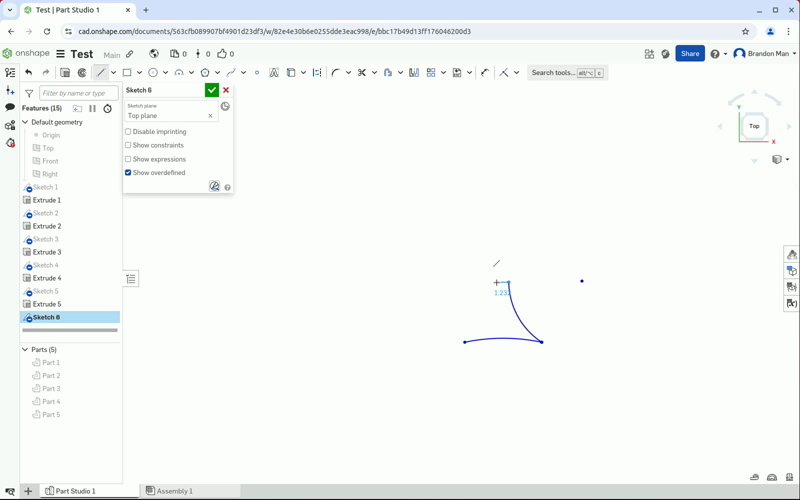
scroll(6)
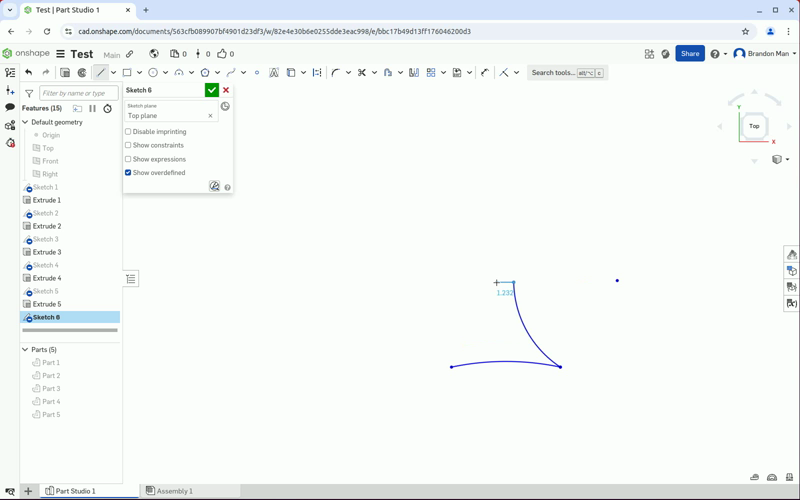
scroll(6)
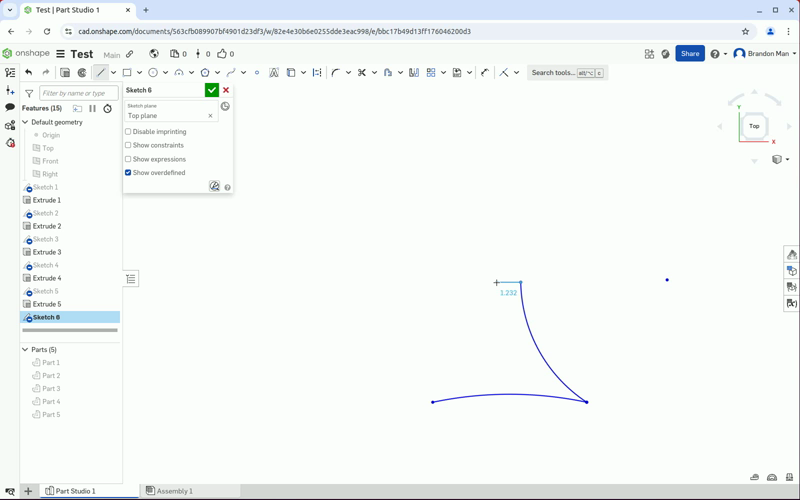
scroll(6)
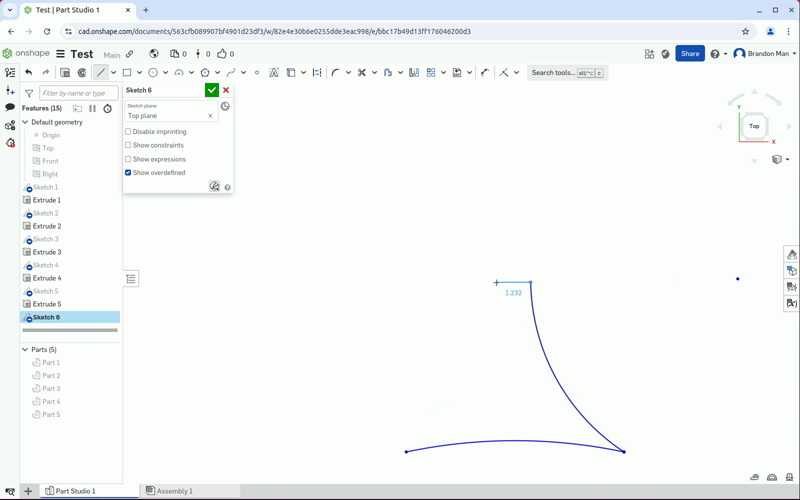
scroll(6)
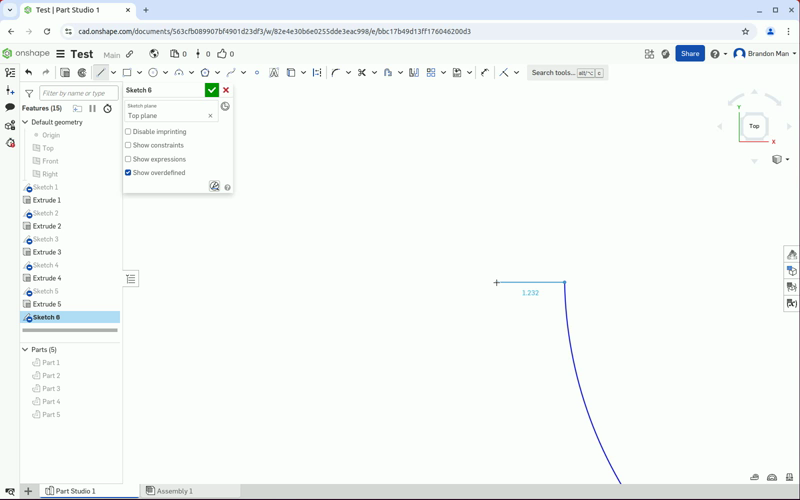
click(496, 282)
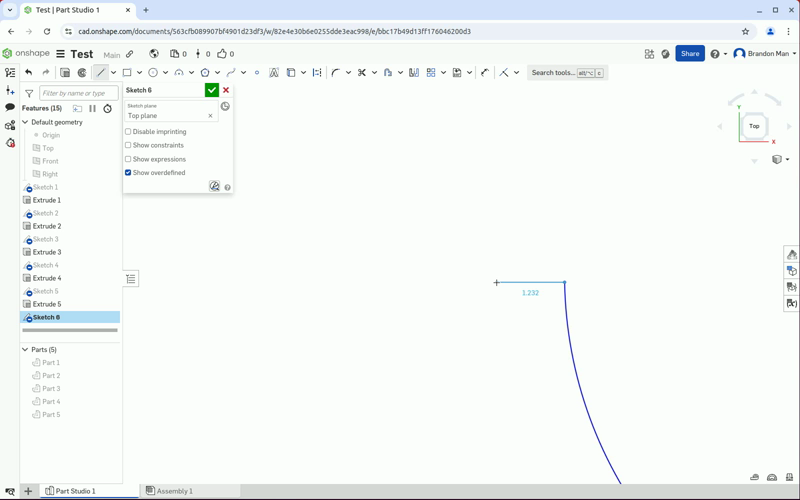
scroll(-6)
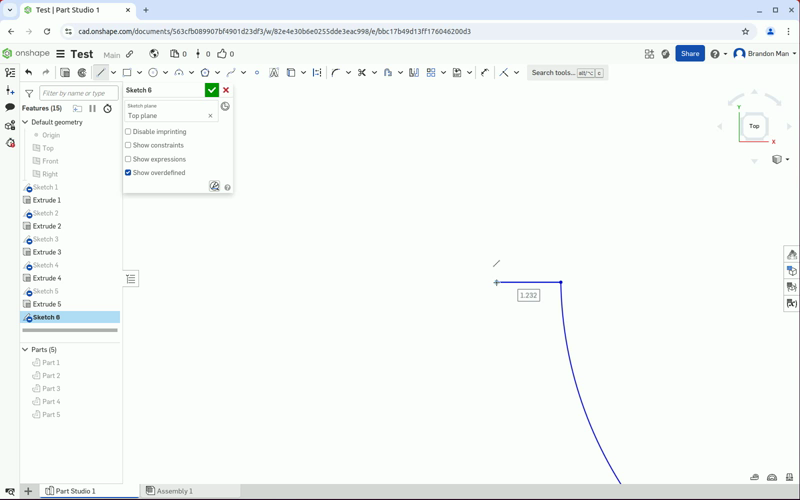
scroll(-6)
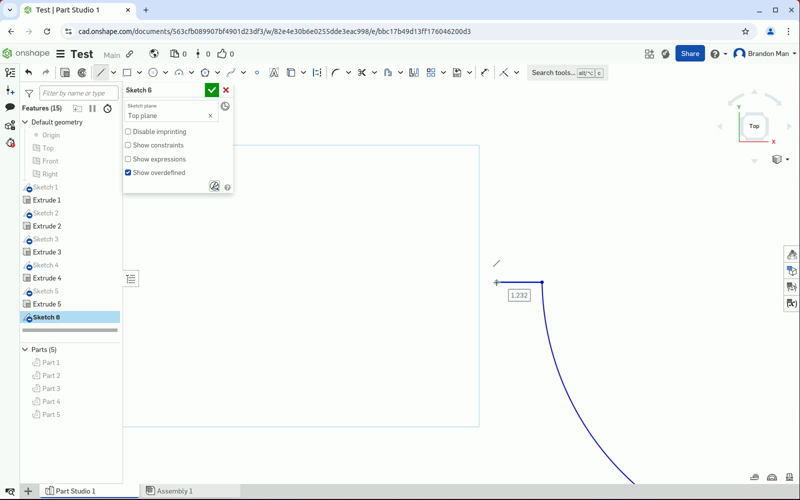
scroll(-6)
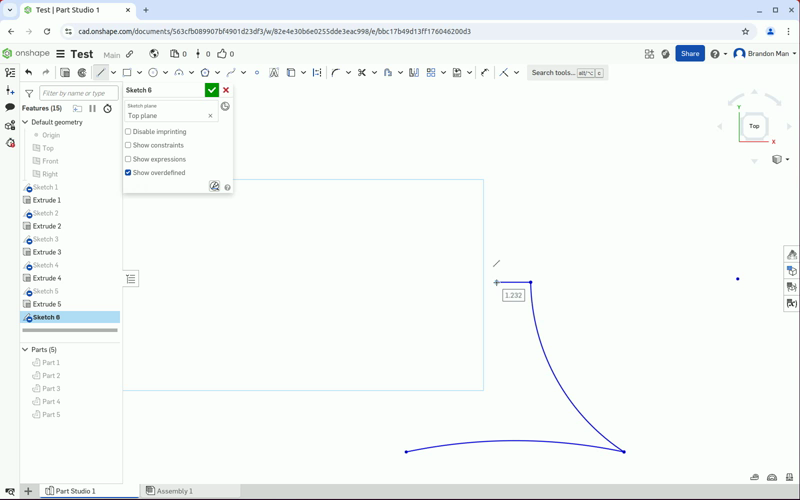
scroll(-6)
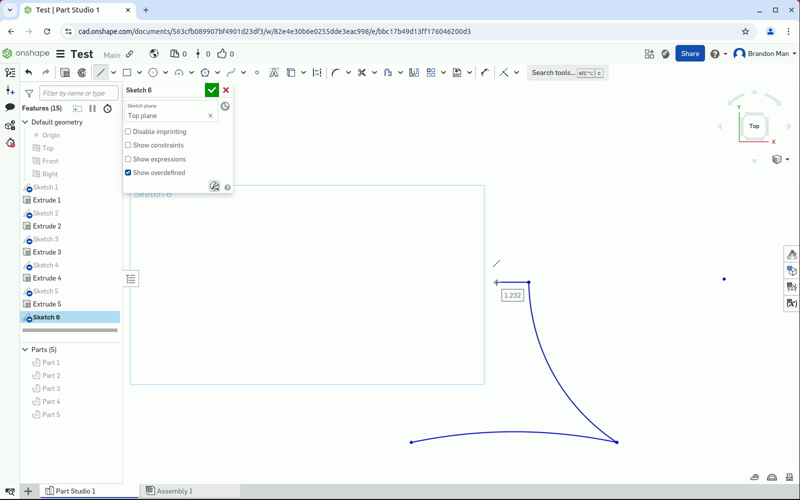
scroll(-6)
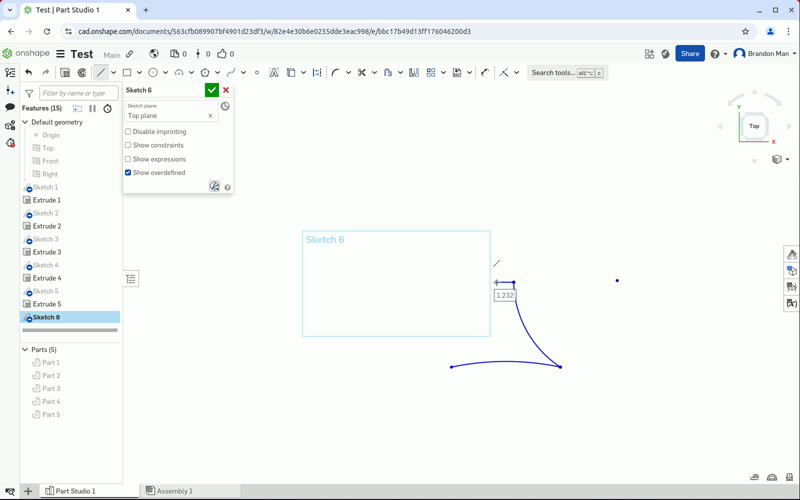
scroll(-6)
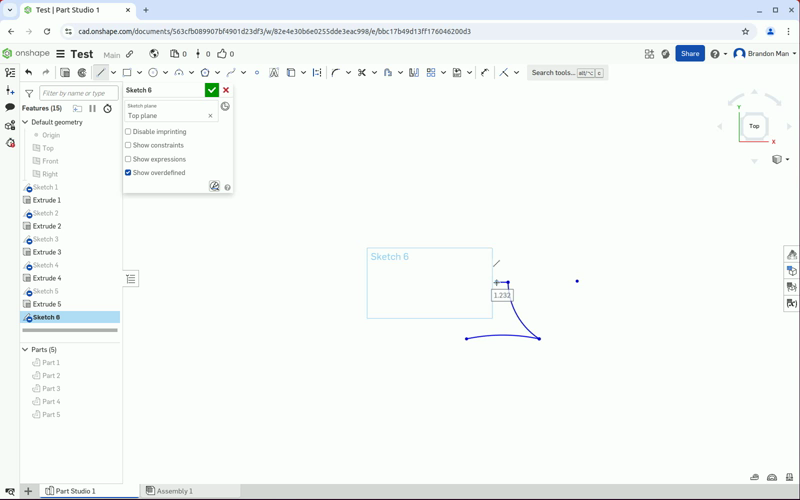
scroll(-6)
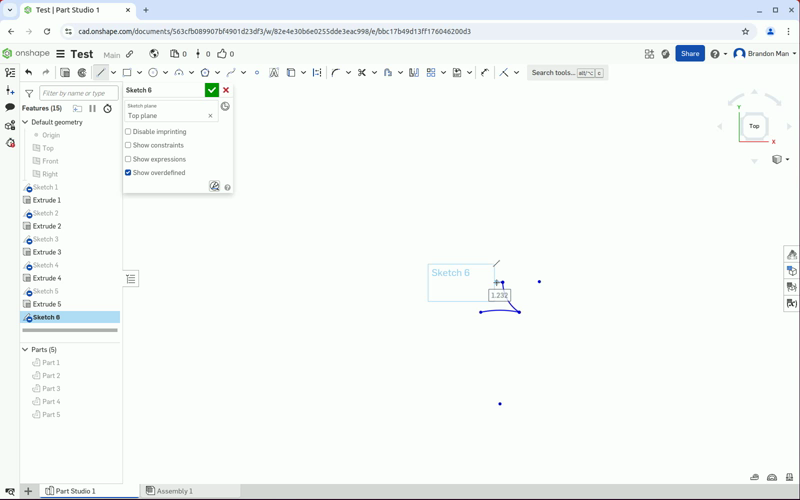
key_up(shift)
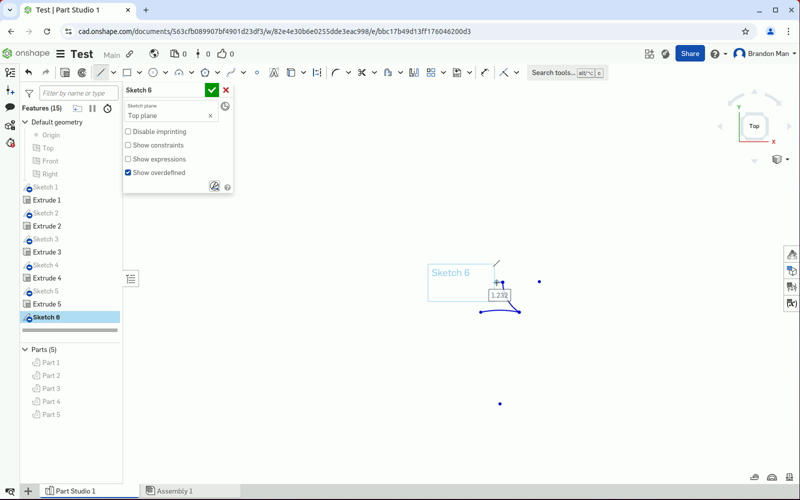
key(esc)
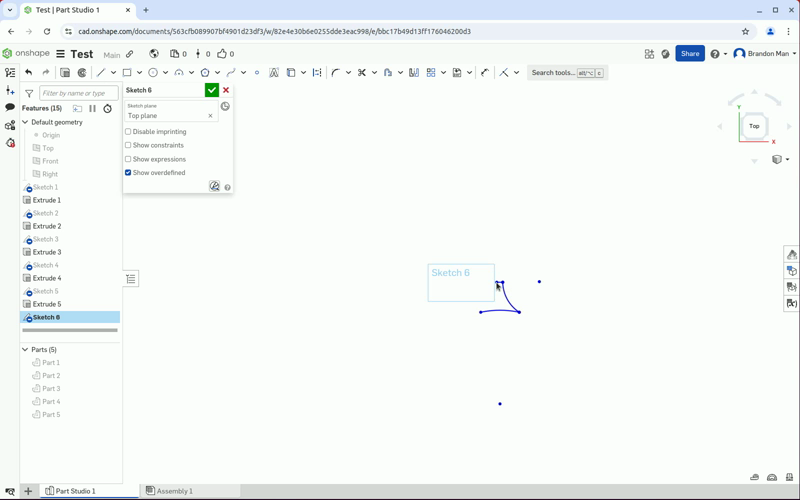
key(a)
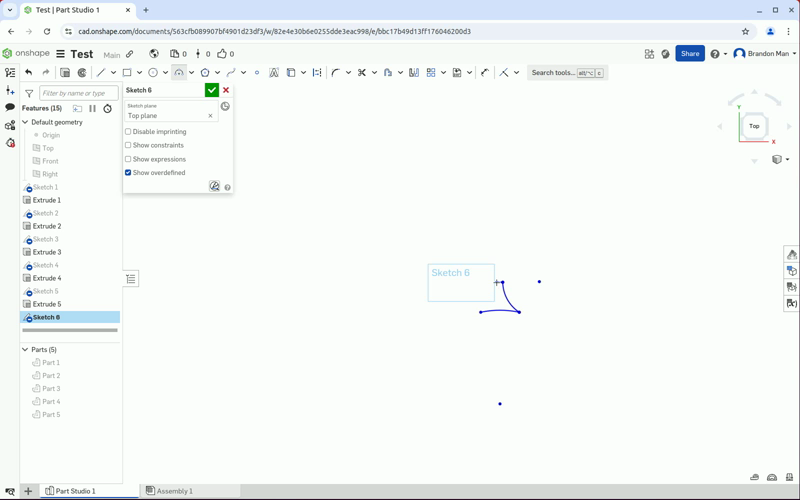
mouse_move(496, 282)
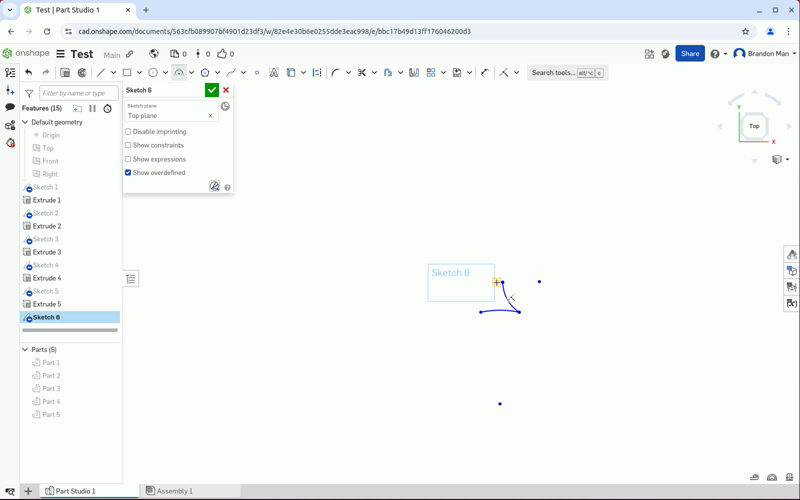
click(496, 282)
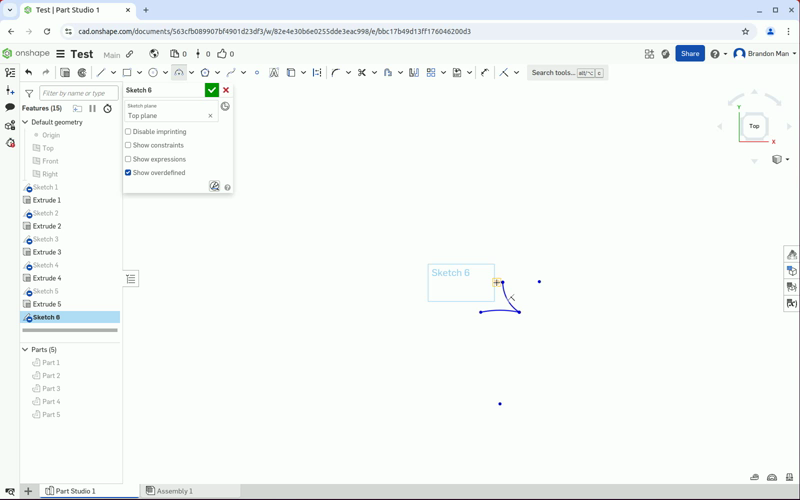
mouse_move(480, 312)
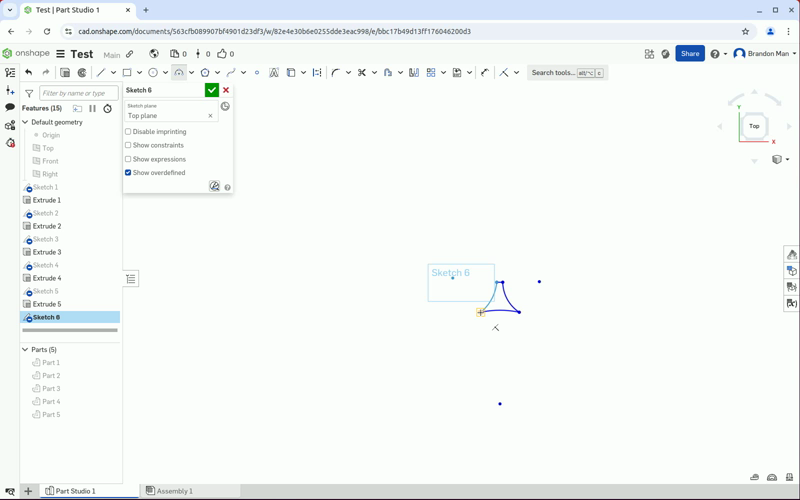
click(480, 312)
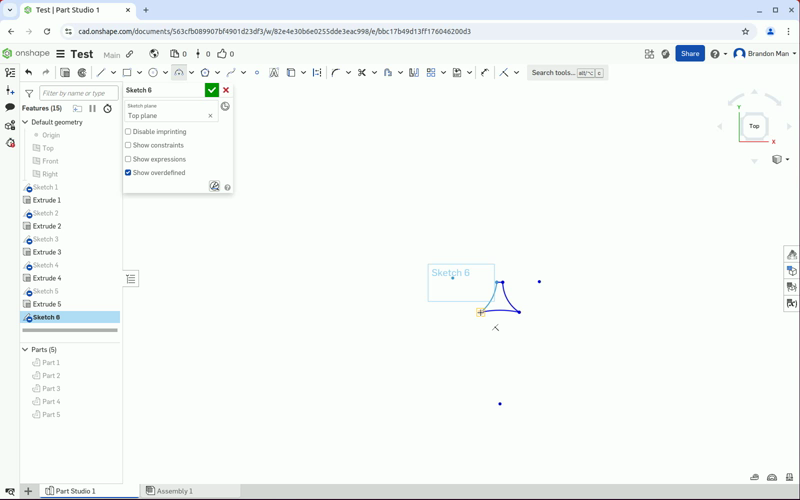
key_down(shift)
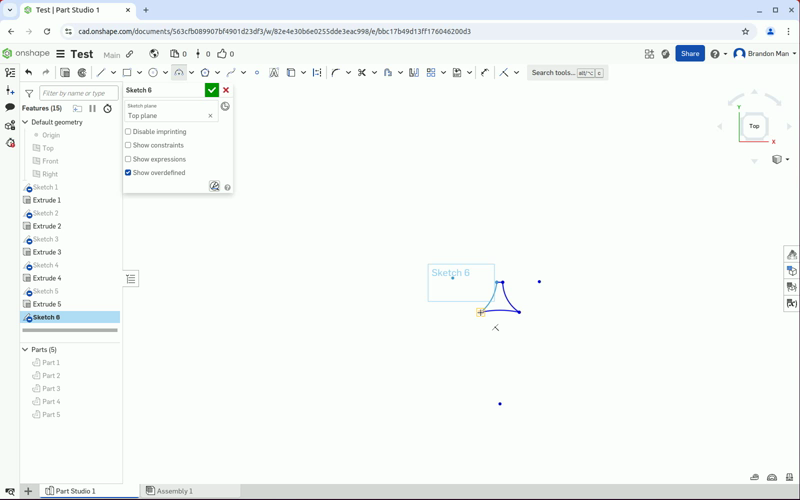
mouse_move(492, 299)
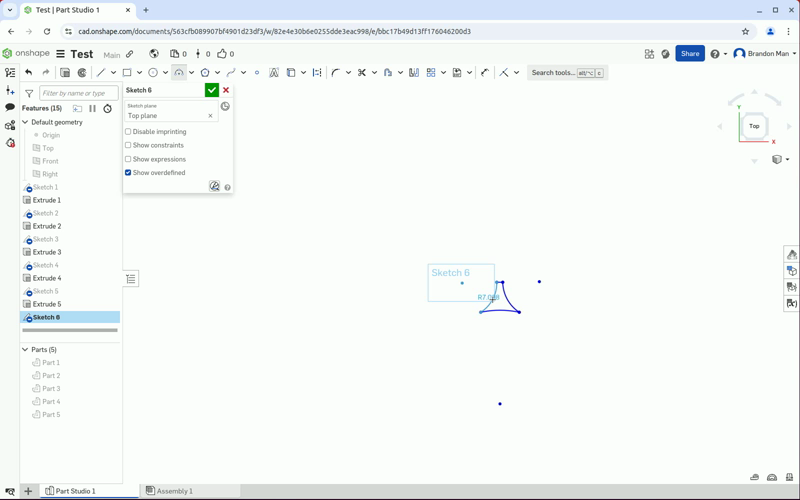
click(492, 299)
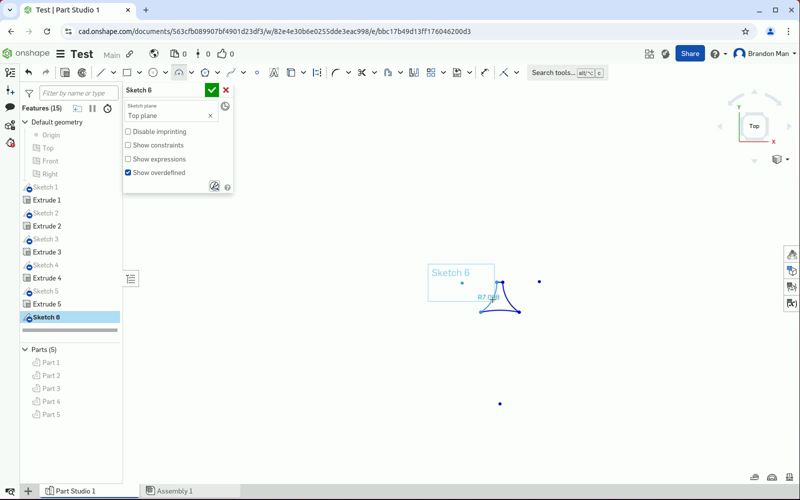
key_up(shift)
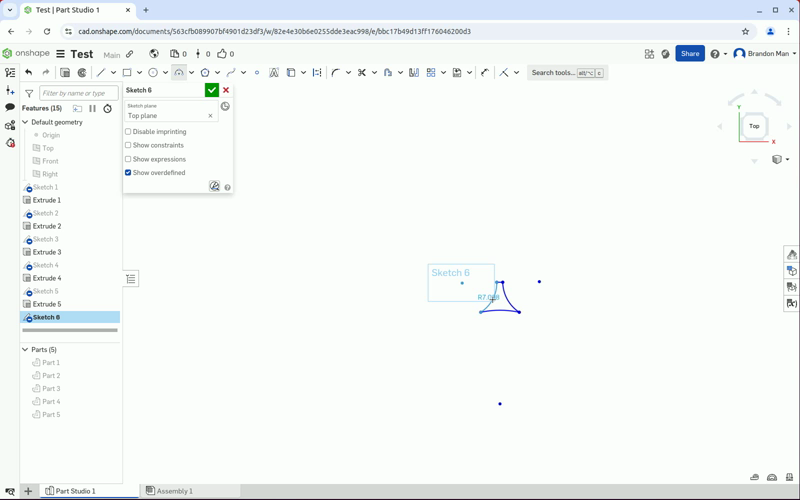
key(esc)
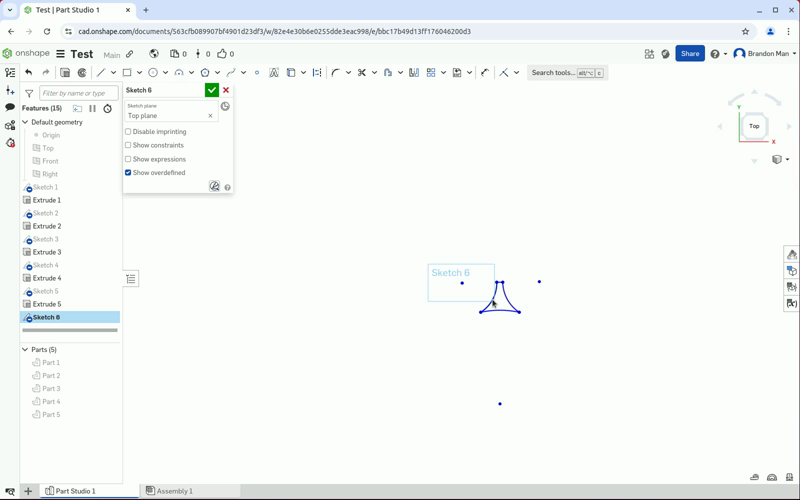
mouse_move(503, 297)
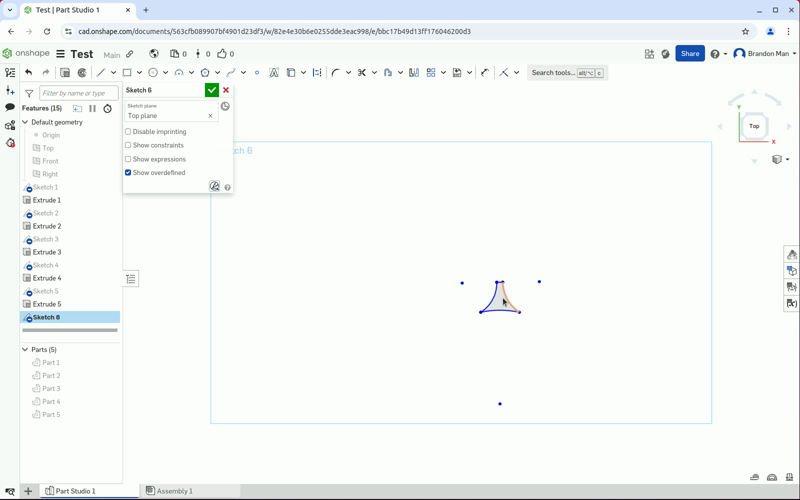
scroll(6)
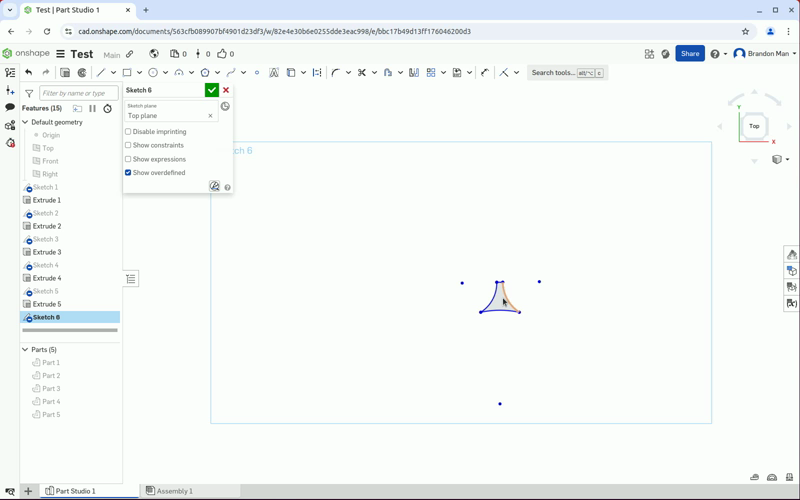
scroll(6)
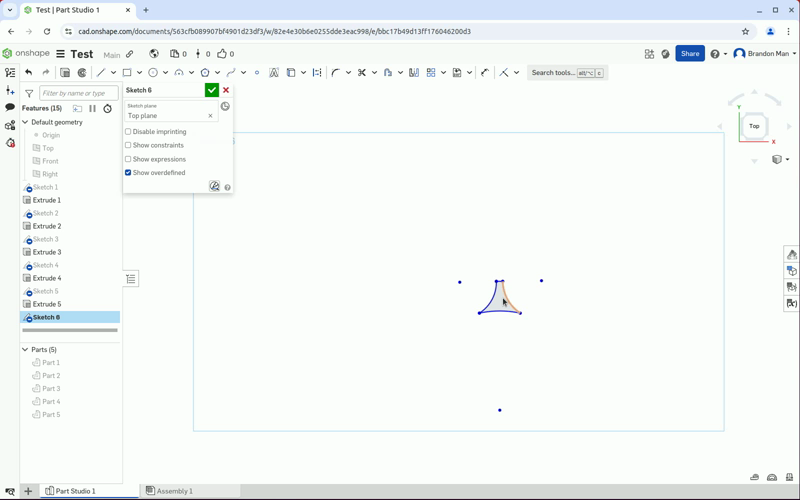
scroll(6)
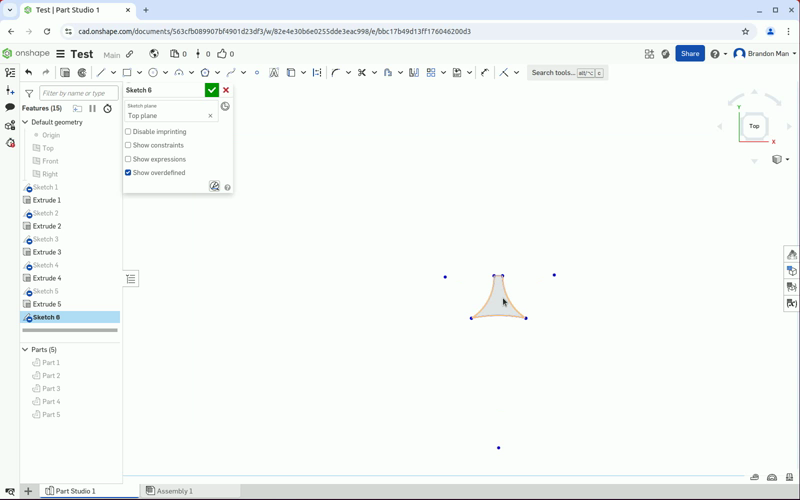
scroll(6)
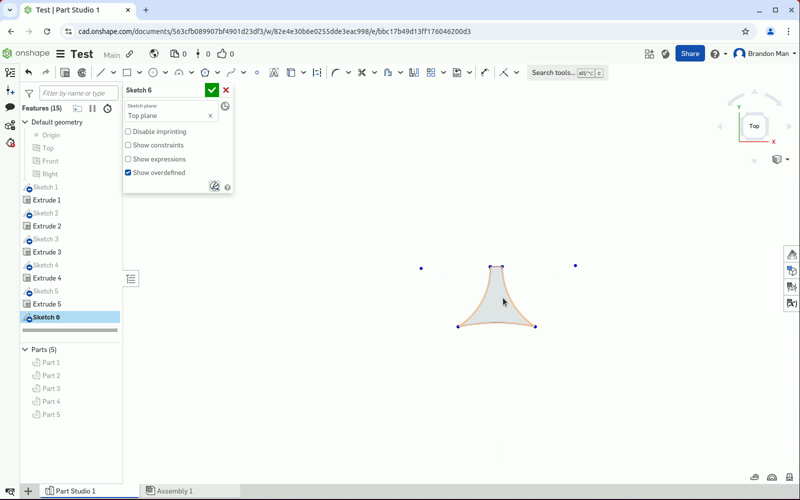
scroll(6)
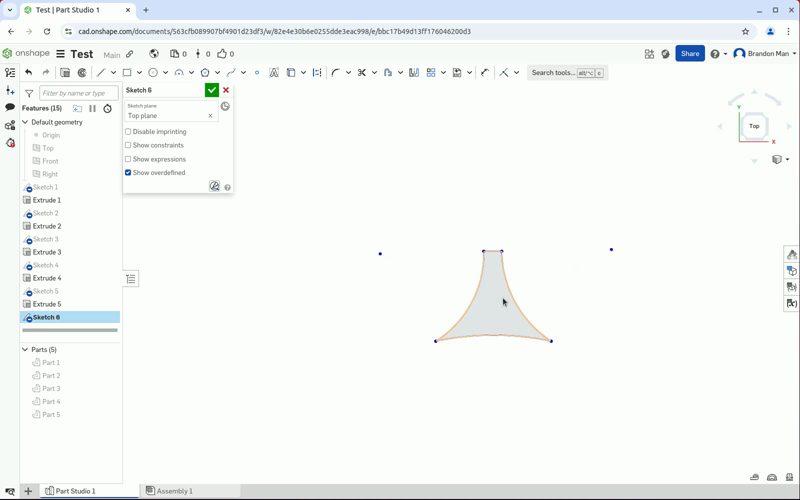
scroll(6)
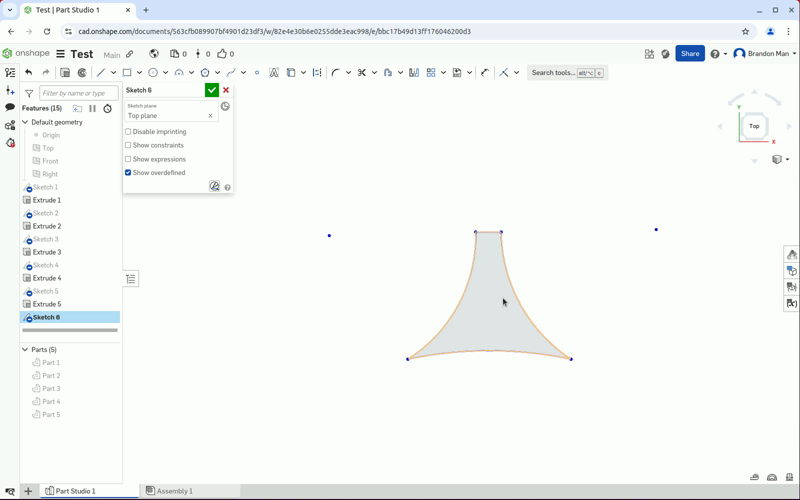
scroll(6)
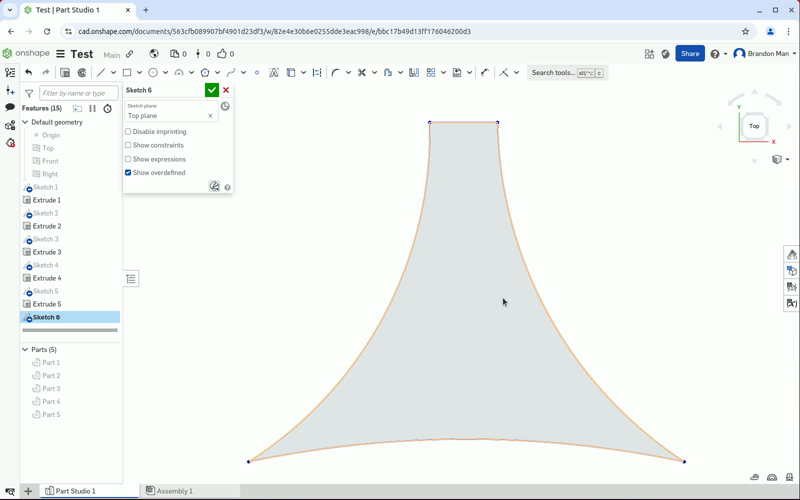
click(503, 297)
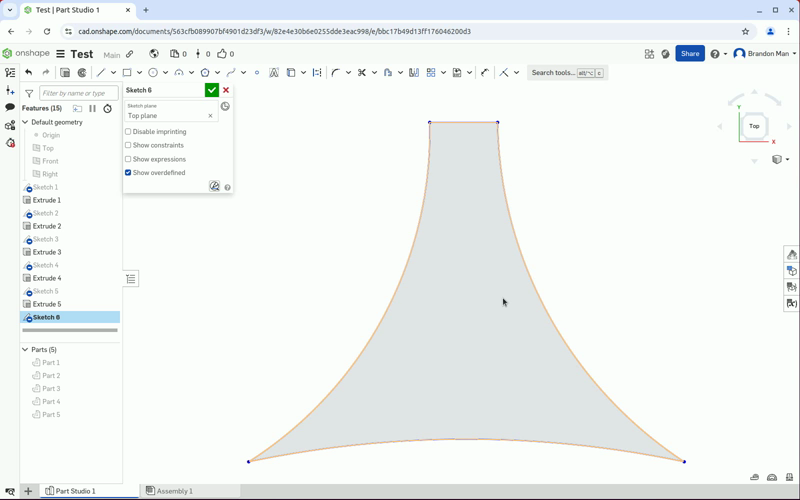
scroll(-6)
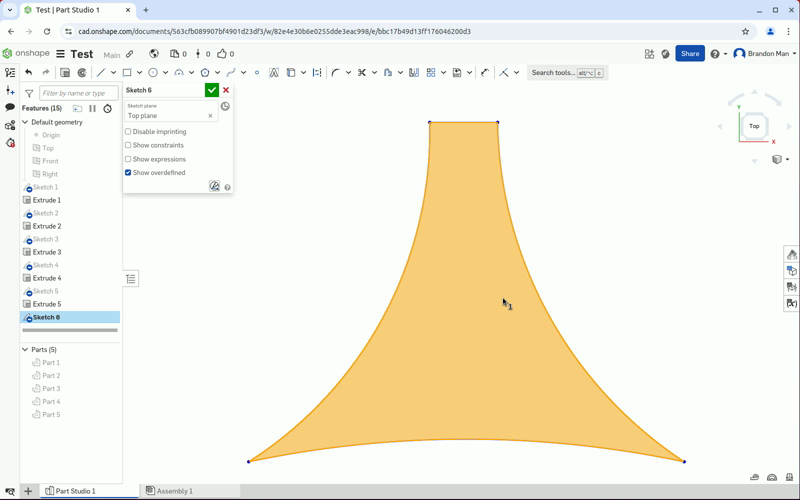
scroll(-6)
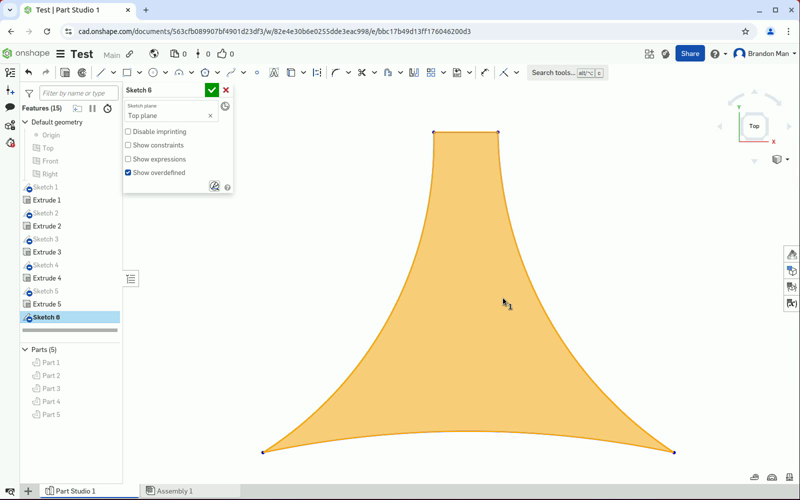
scroll(-6)
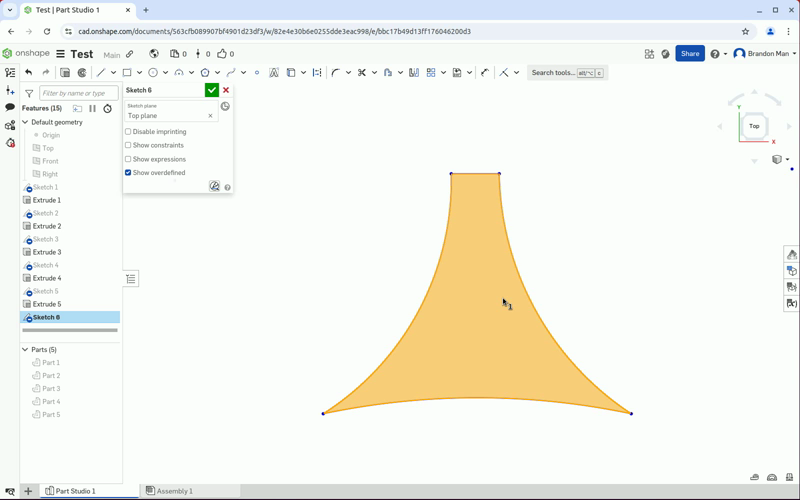
scroll(-6)
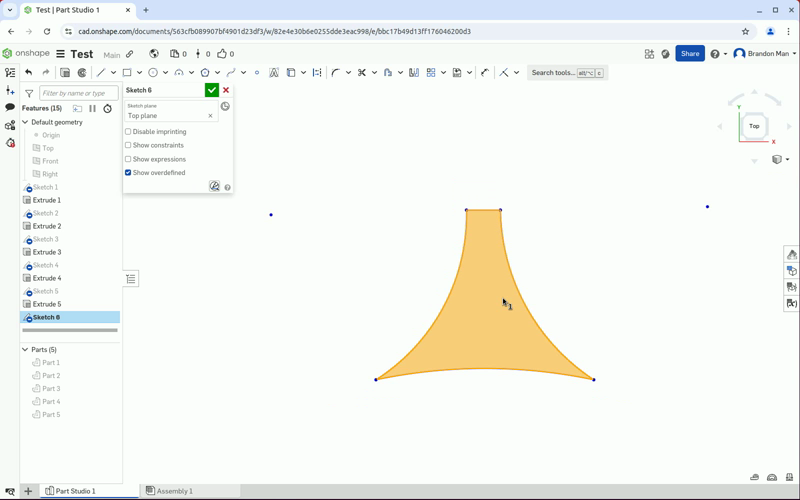
scroll(-6)
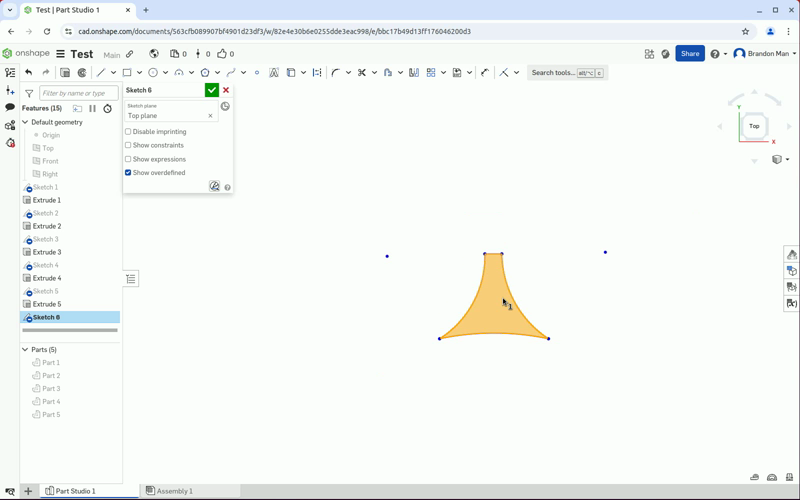
scroll(-6)
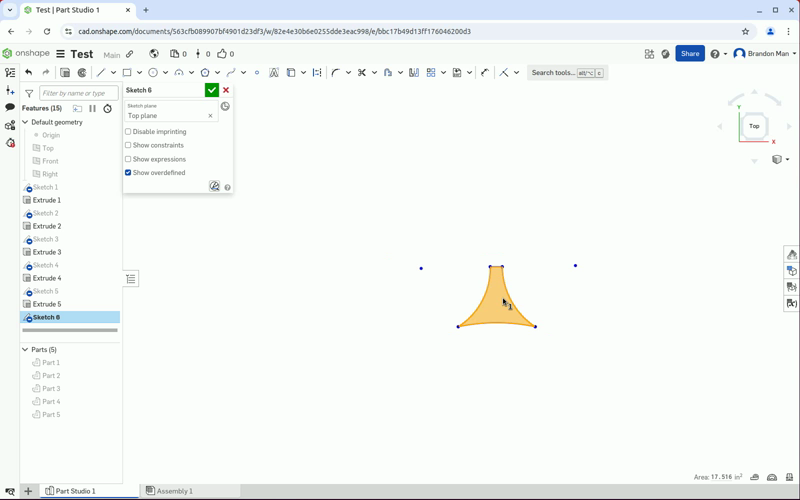
scroll(-6)
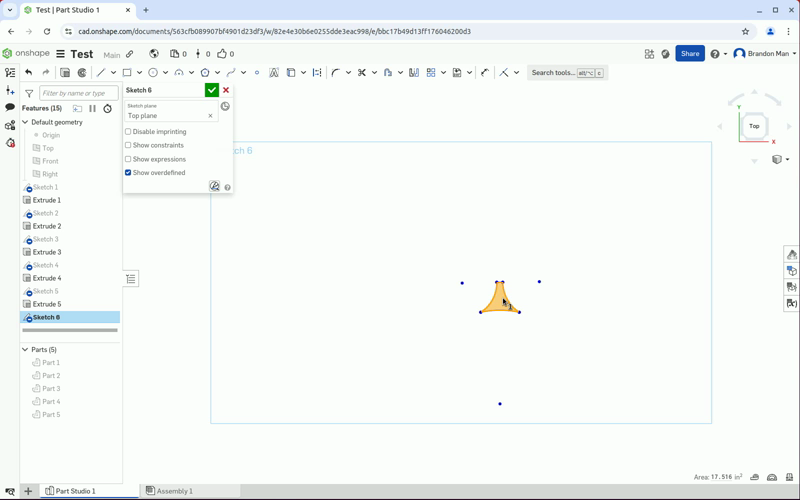
mouse_move(73, 352)
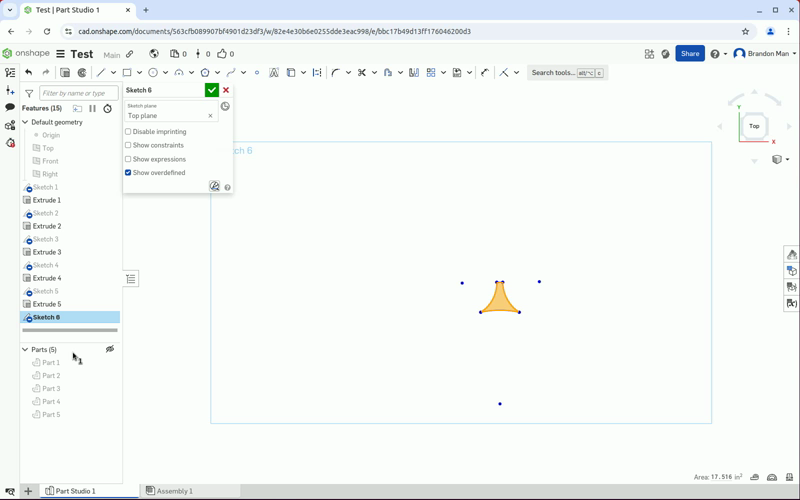
key(shift+y)
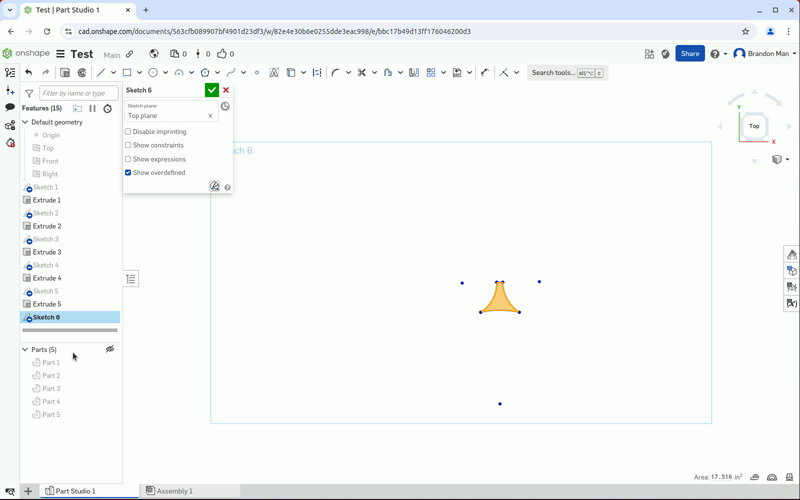
key(shift+e)
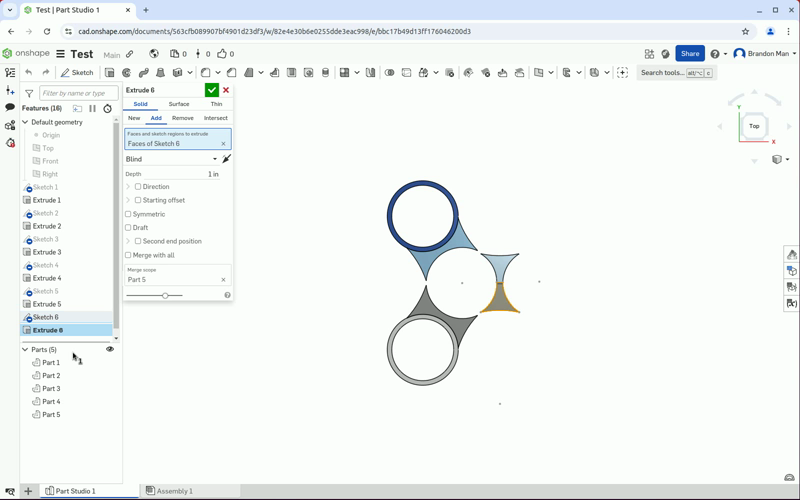
mouse_move(143, 106)
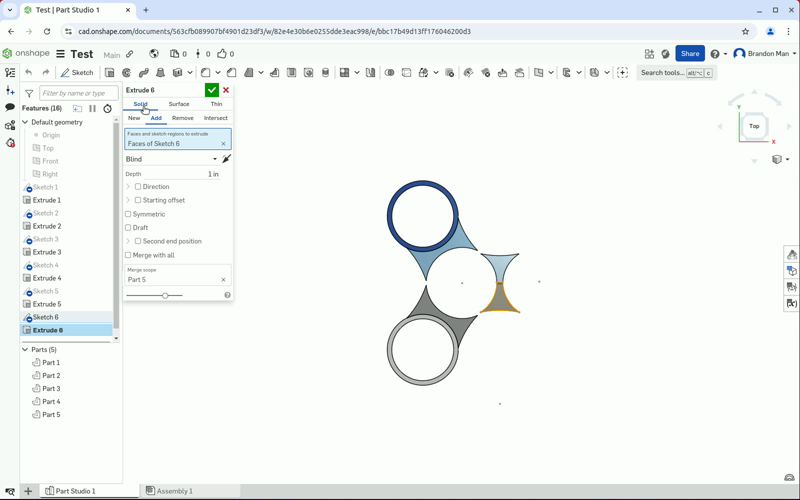
click(143, 106)
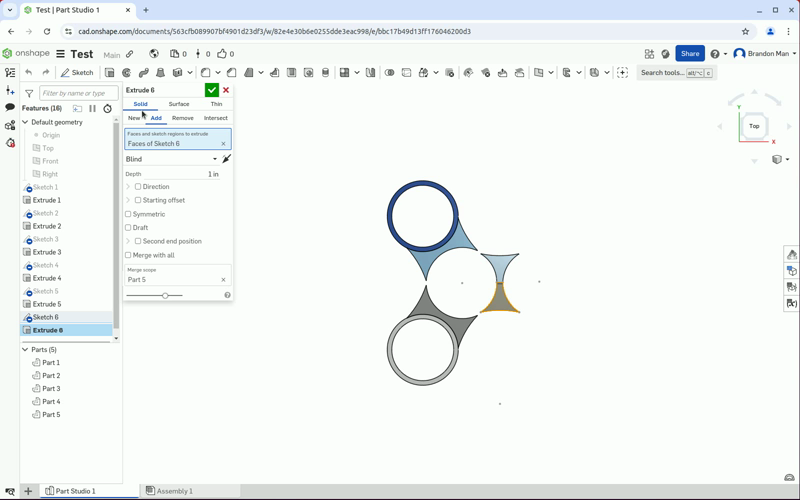
mouse_move(137, 120)
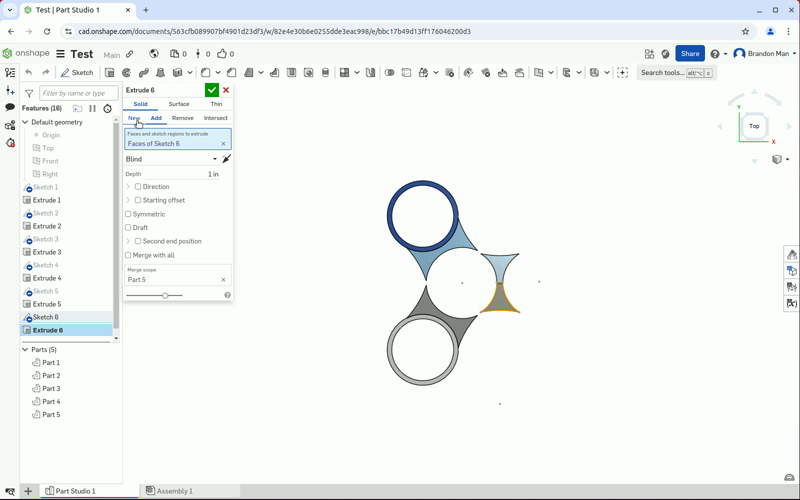
click(137, 120)
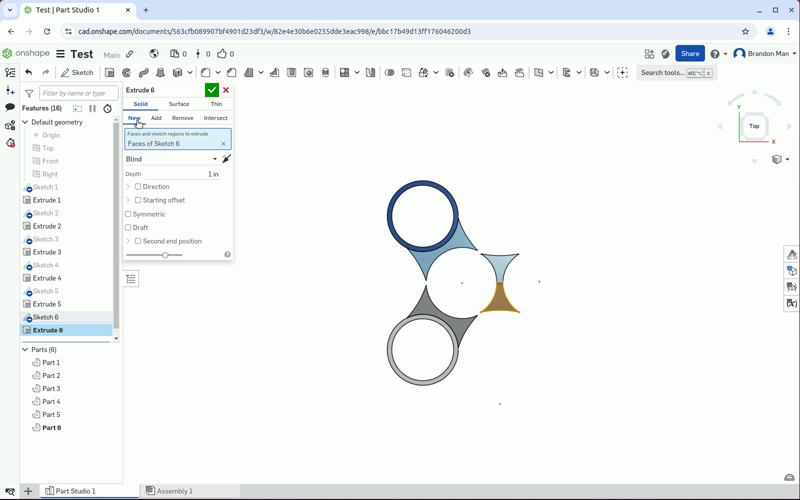
key(tab, 4)
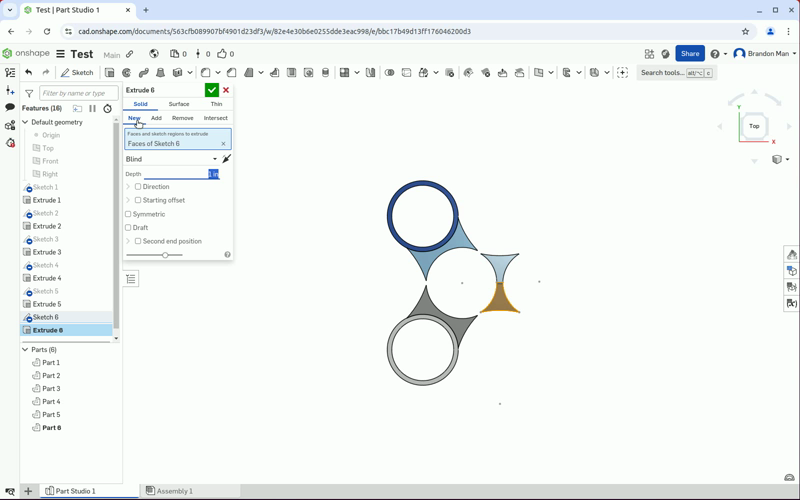
text(4.092)
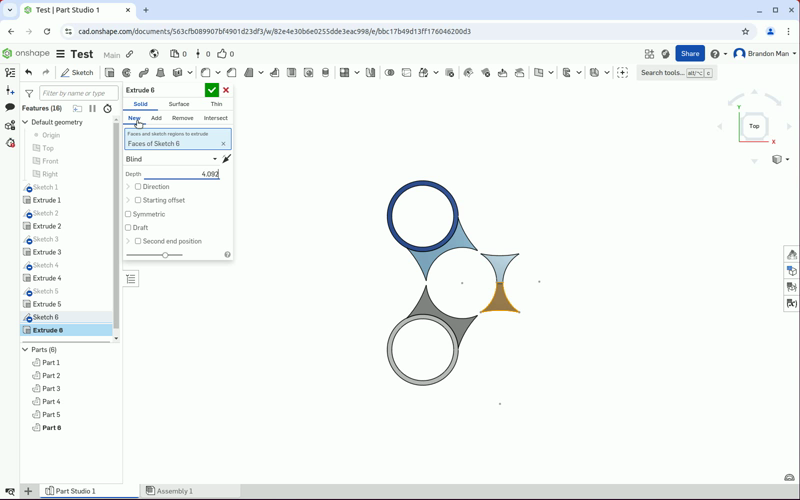
key(enter)
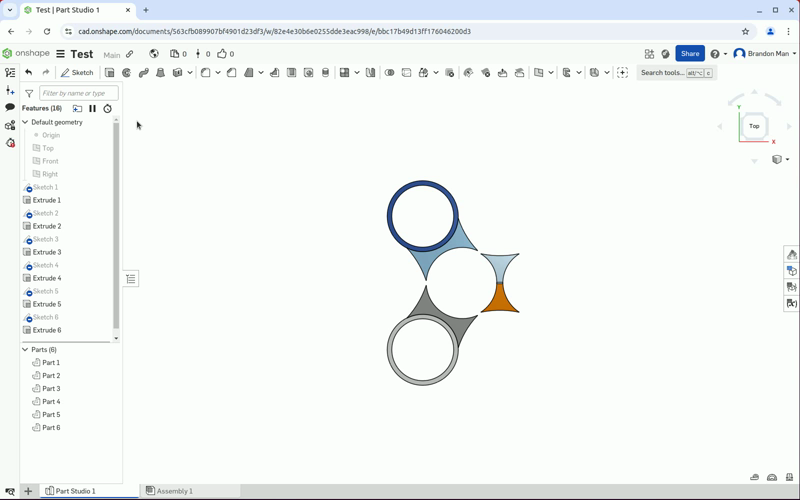
key(shift+h)
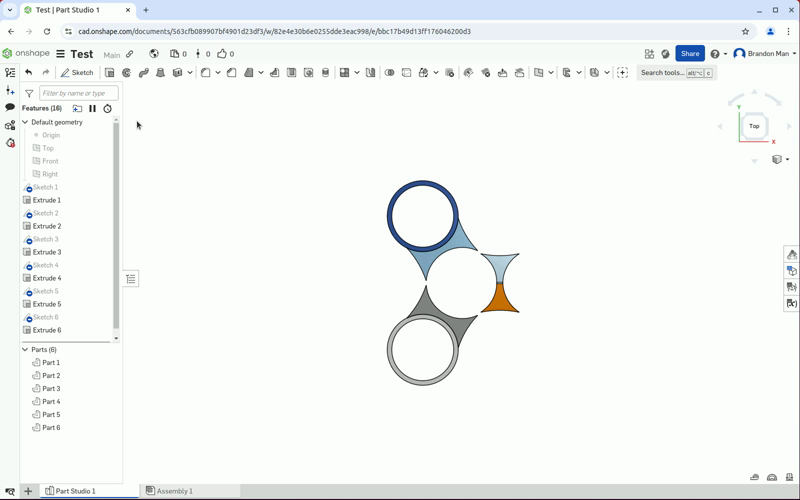
key(shift+h)
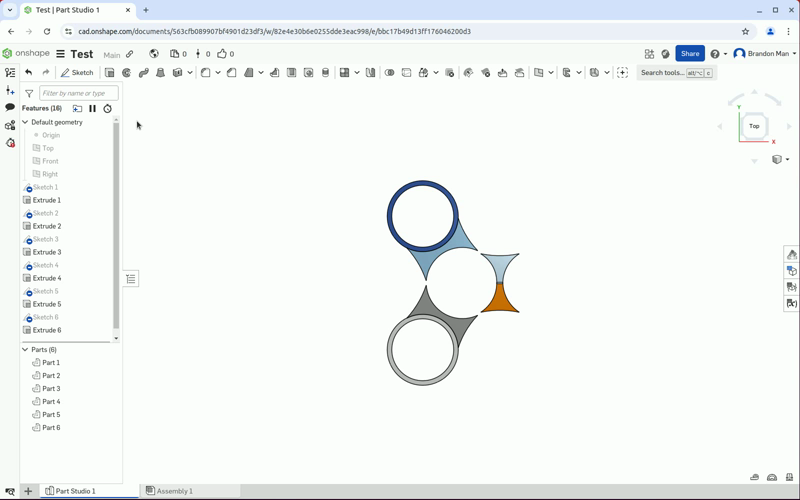
mouse_move(69, 189)
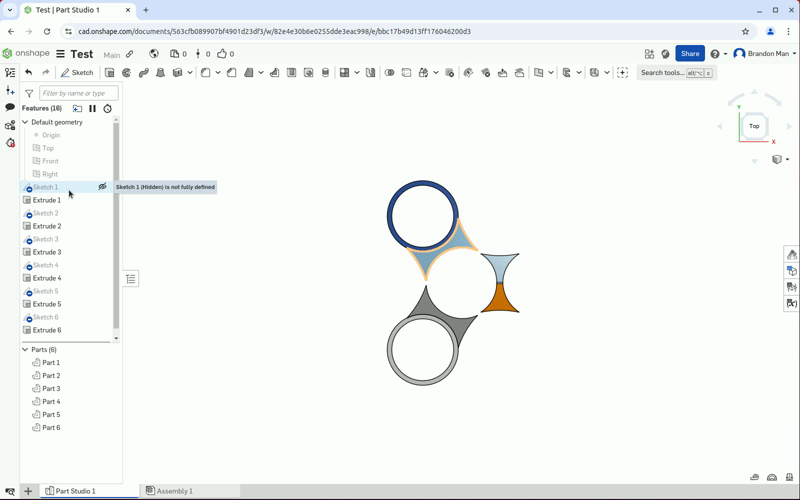
click(69, 189)
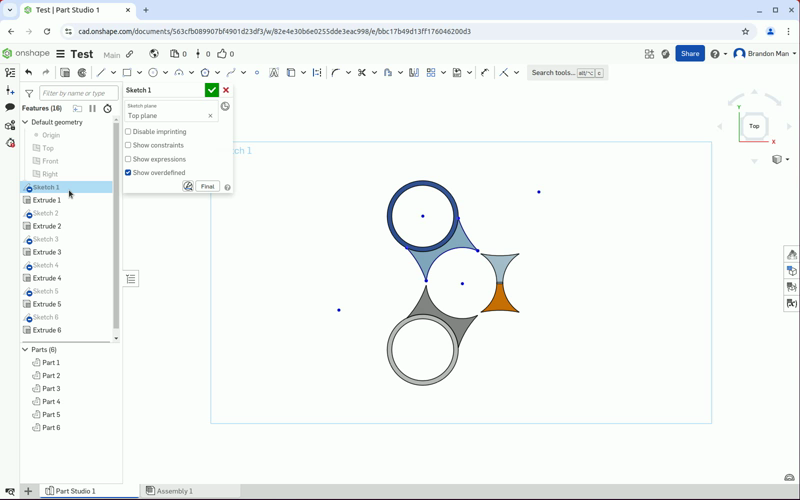
mouse_move(229, 92)
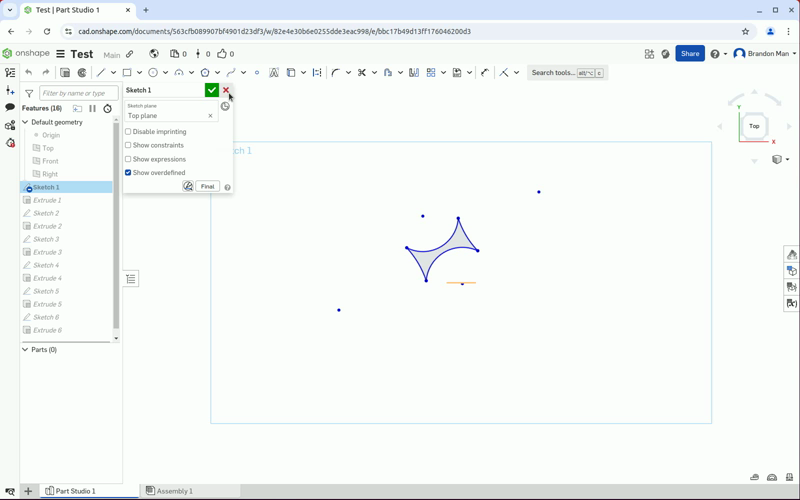
click(229, 92)
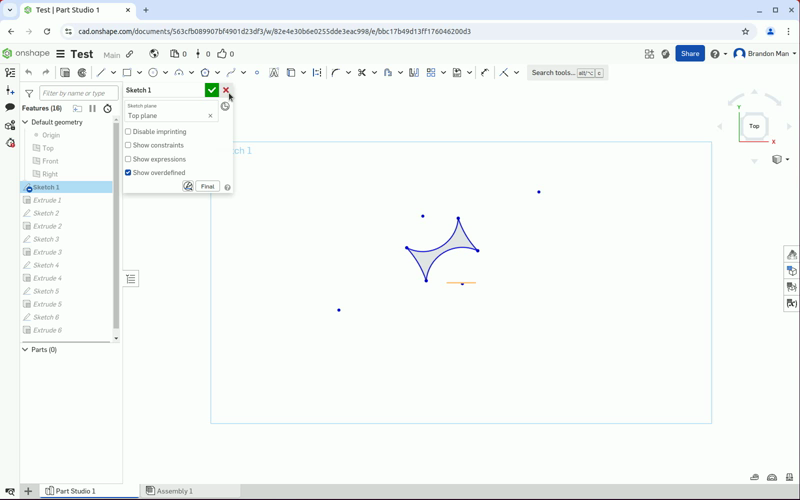
key(shift+s)
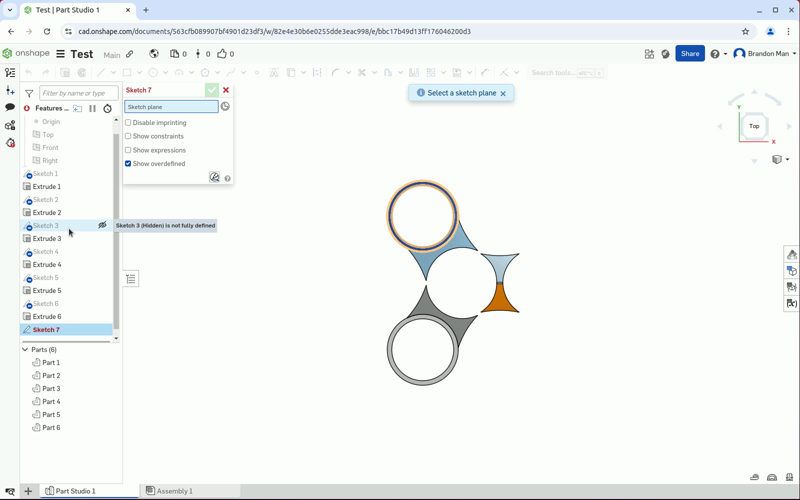
scroll(3)
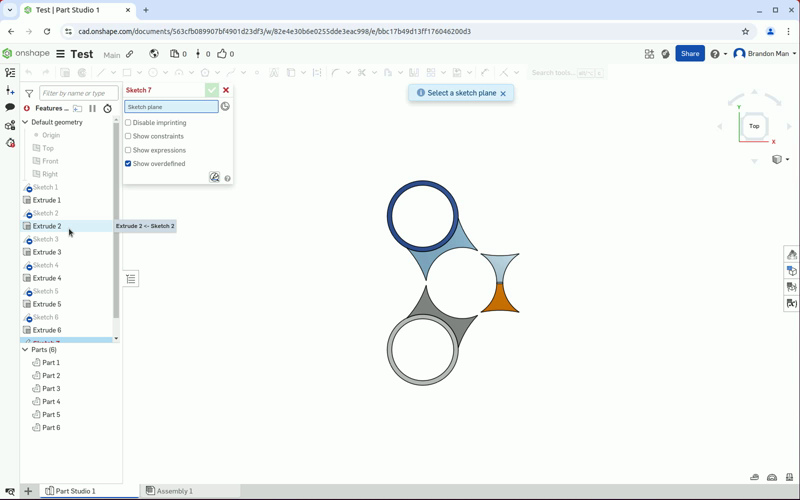
mouse_move(69, 150)
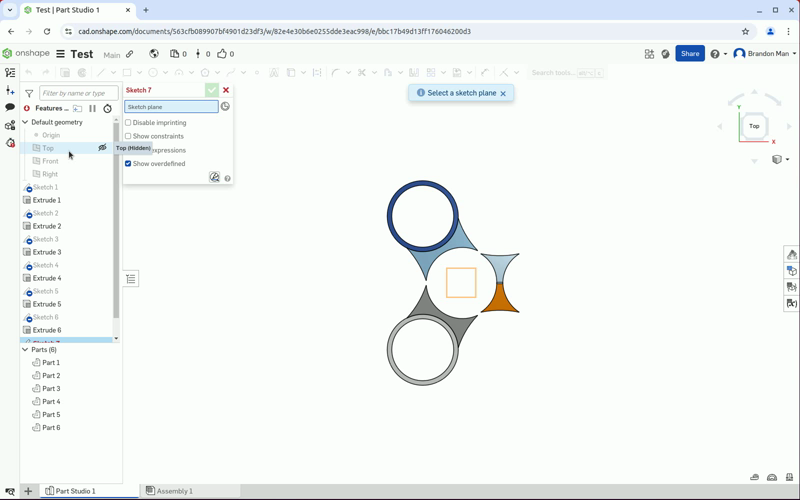
click(69, 150)
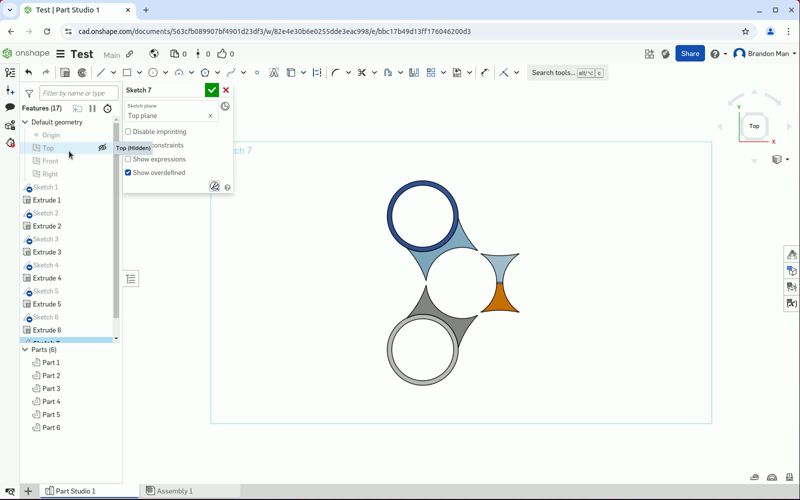
mouse_move(73, 352)
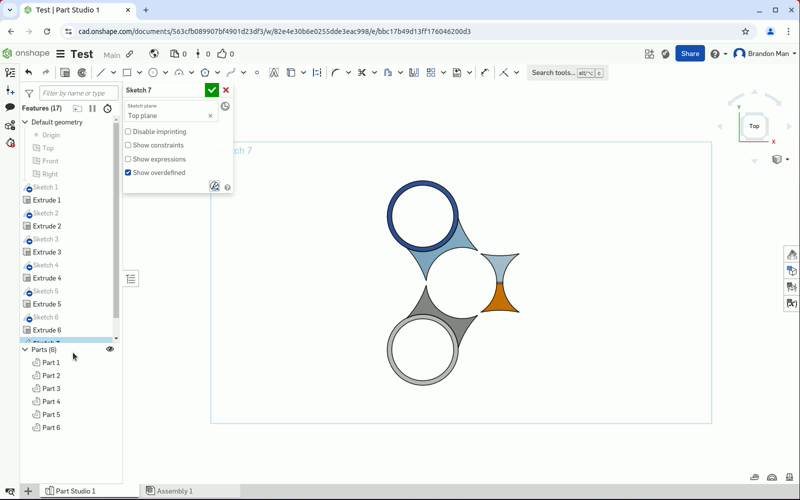
key(y)
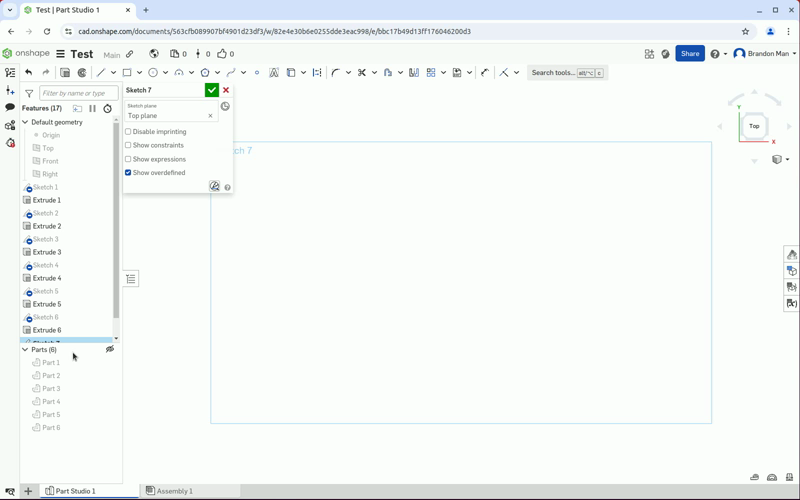
key(c)
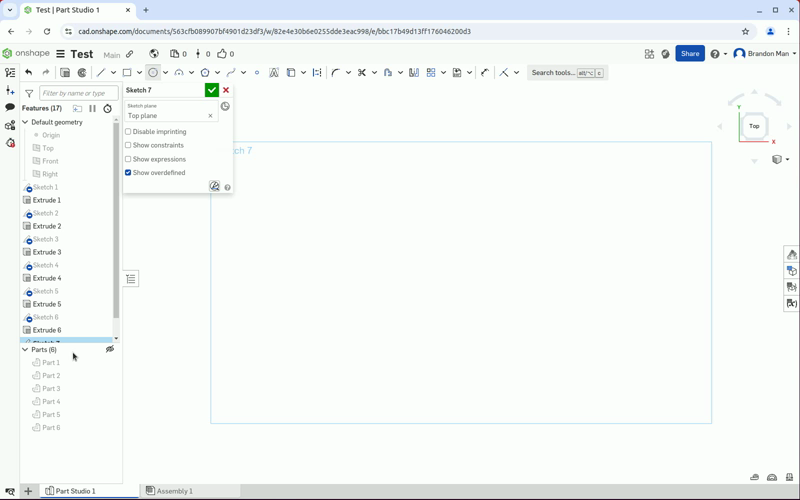
key_down(shift)
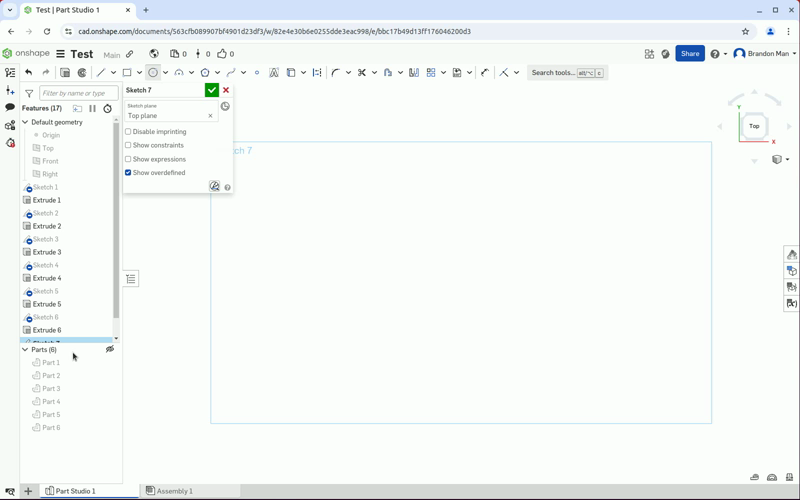
mouse_move(538, 282)
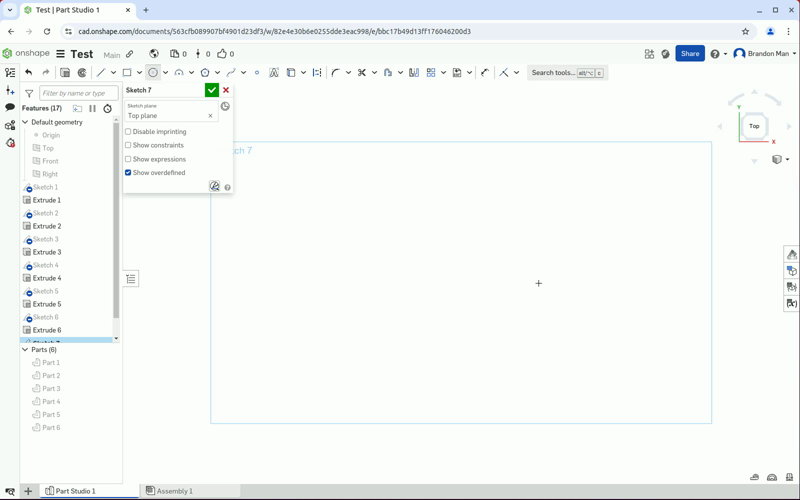
click(538, 282)
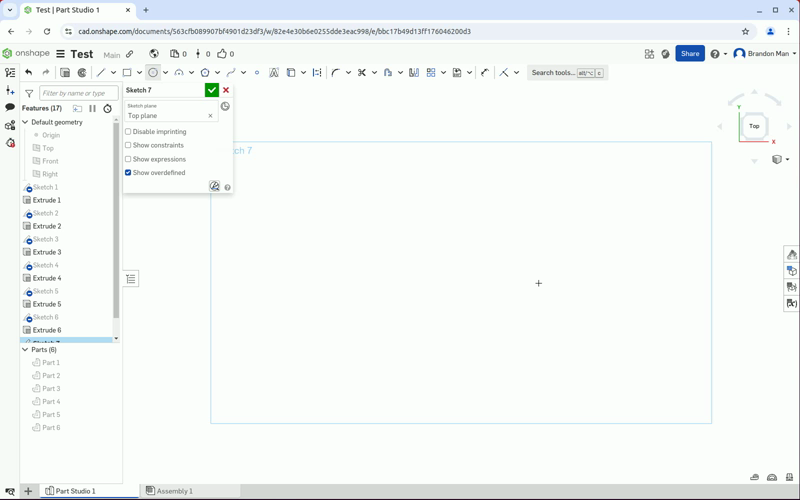
key_up(shift)
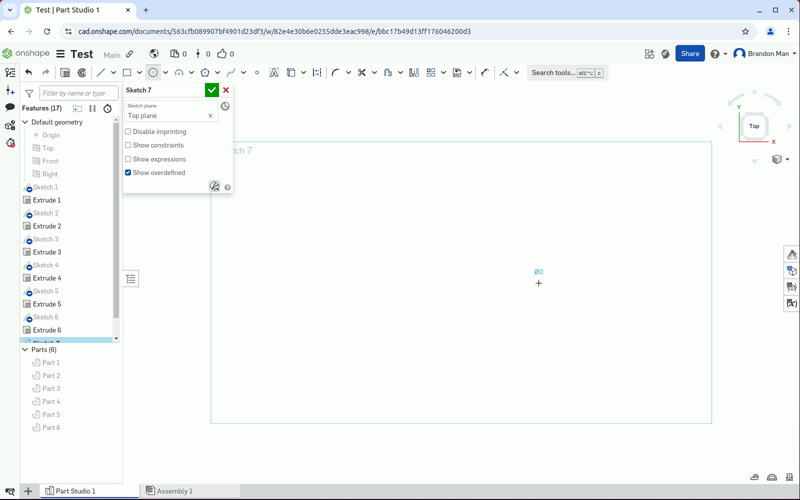
mouse_move(574, 282)
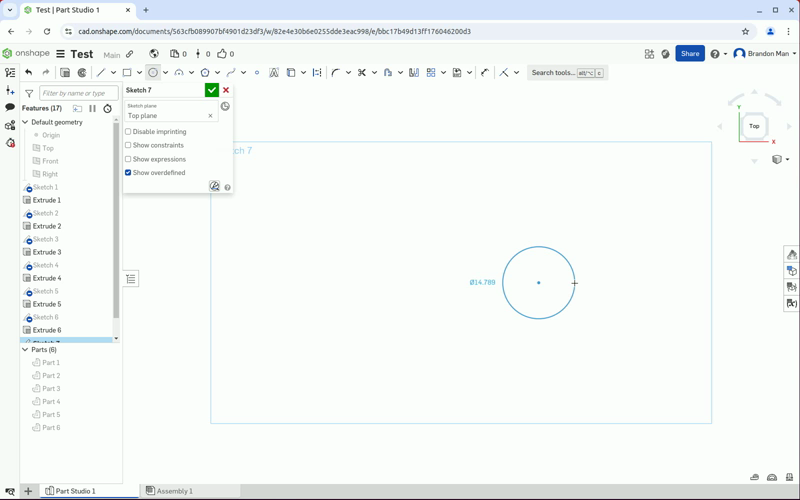
click(574, 282)
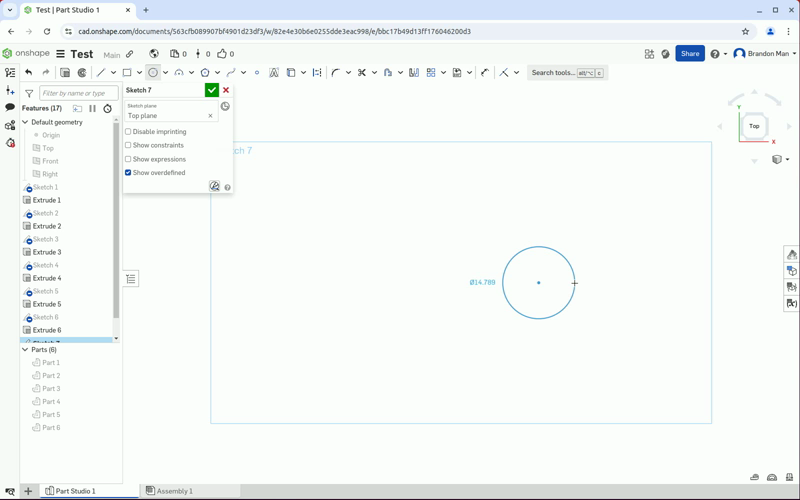
key(esc)
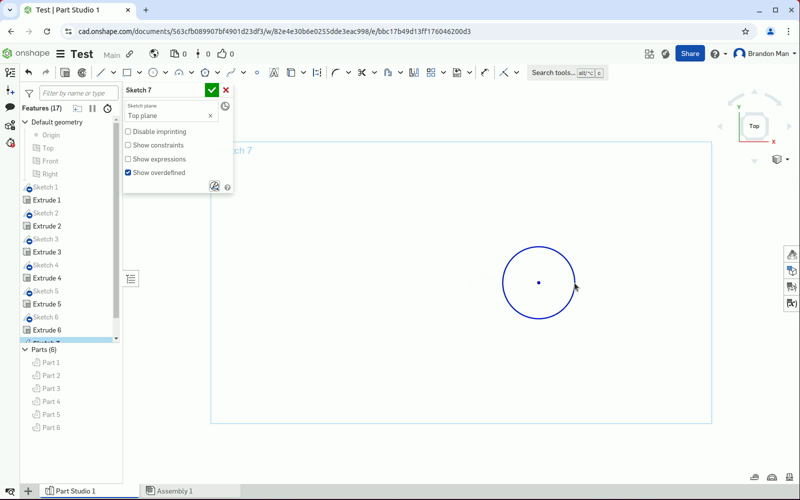
key(c)
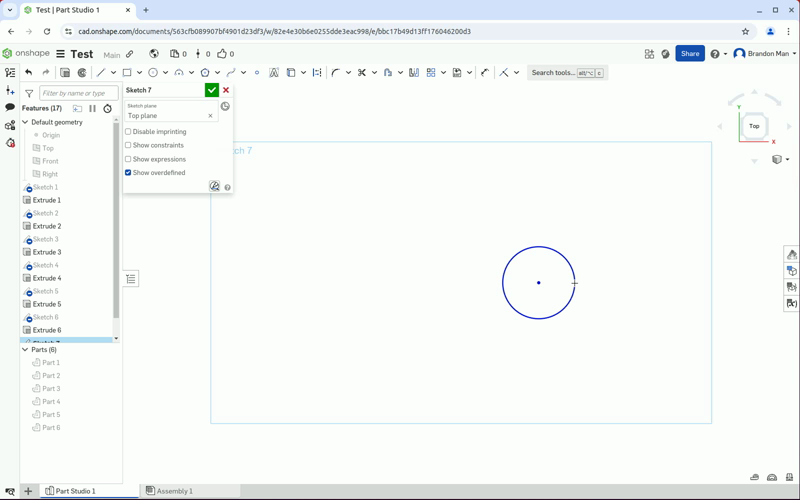
key_down(shift)
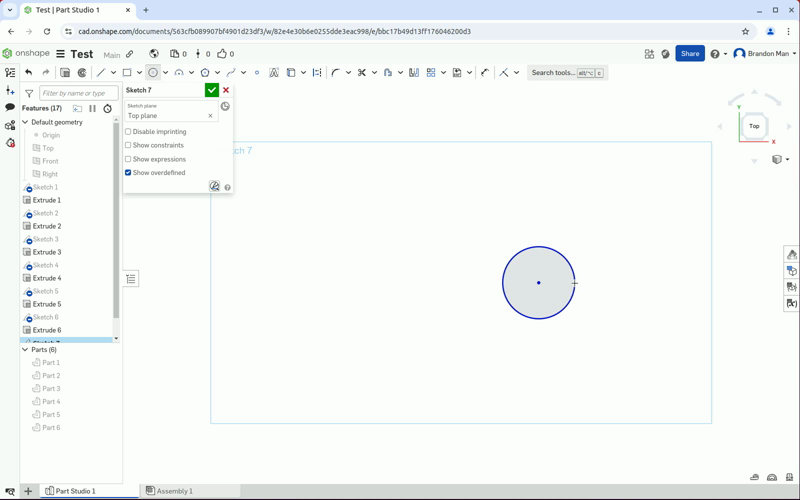
mouse_move(538, 282)
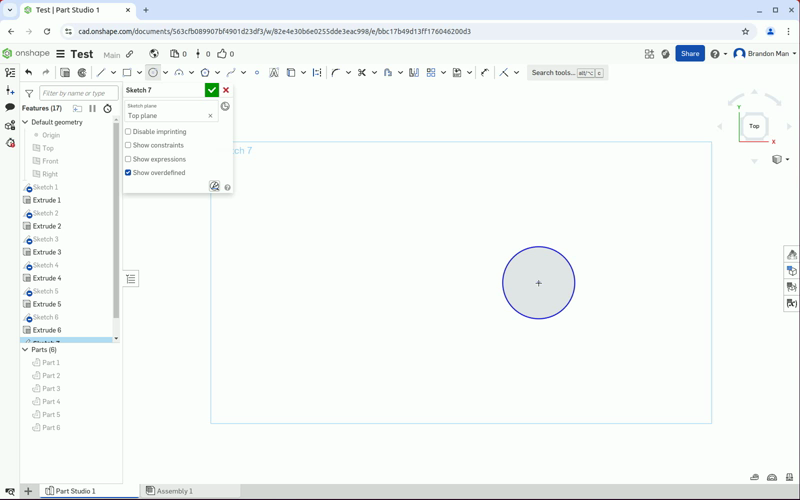
click(538, 282)
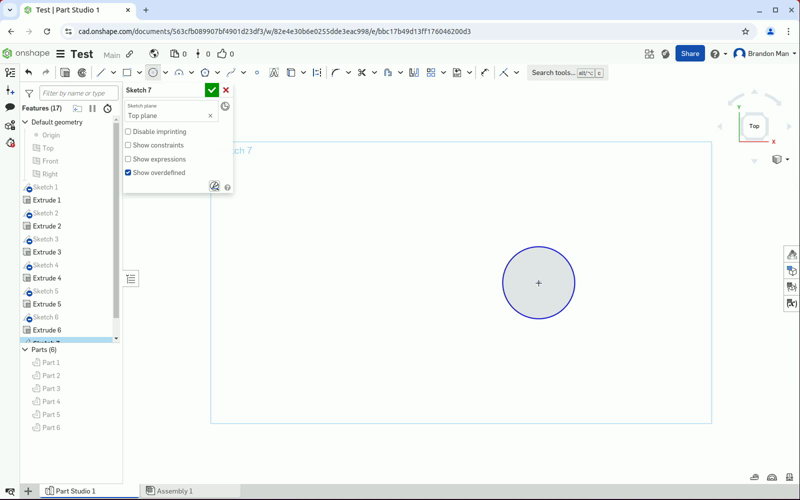
key_up(shift)
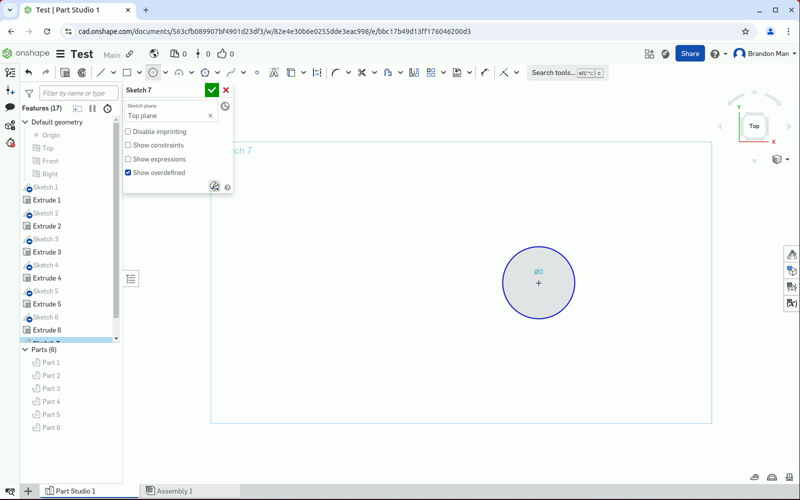
mouse_move(570, 282)
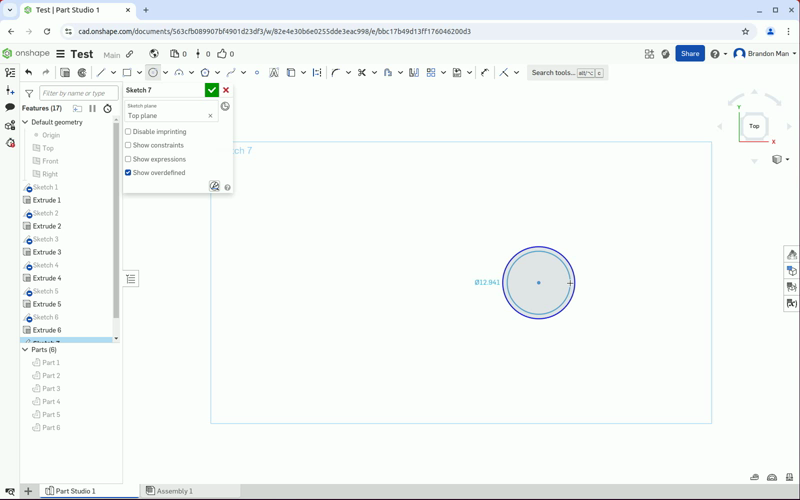
click(570, 282)
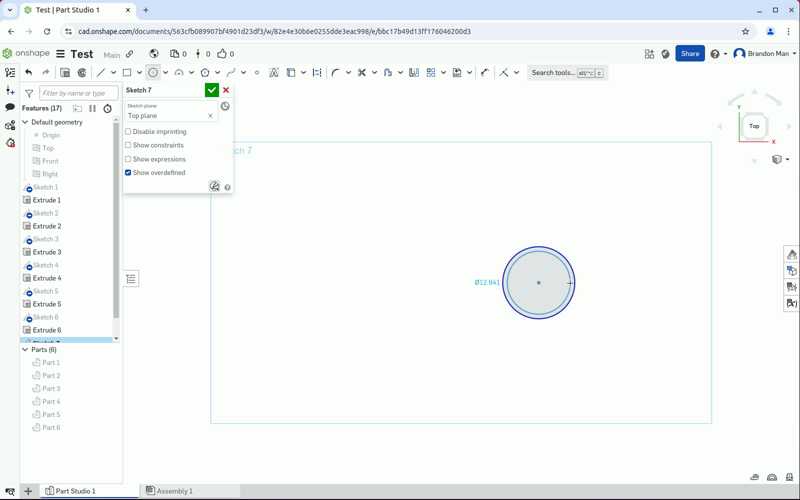
key(esc)
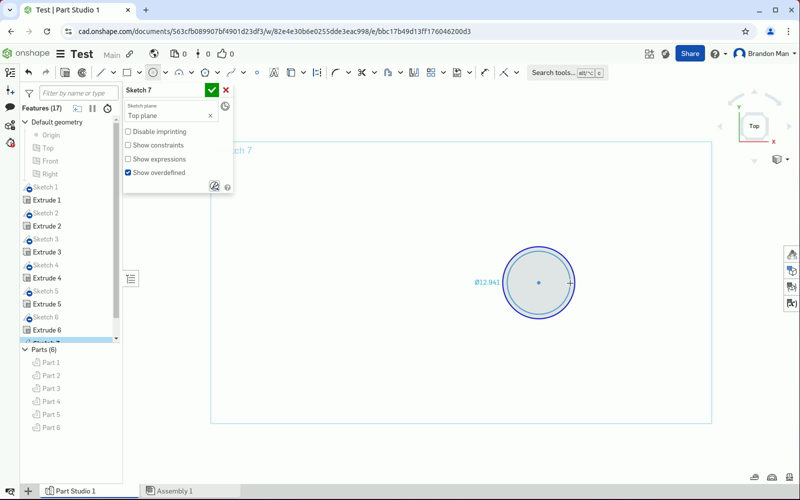
mouse_move(573, 280)
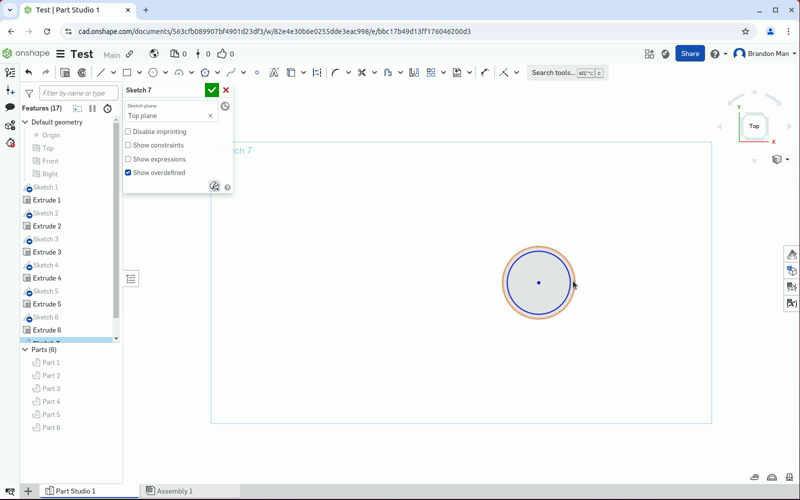
scroll(6)
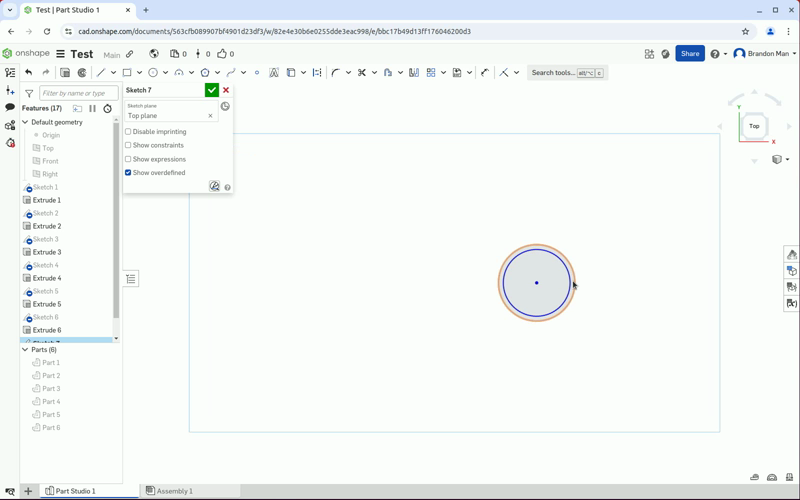
scroll(6)
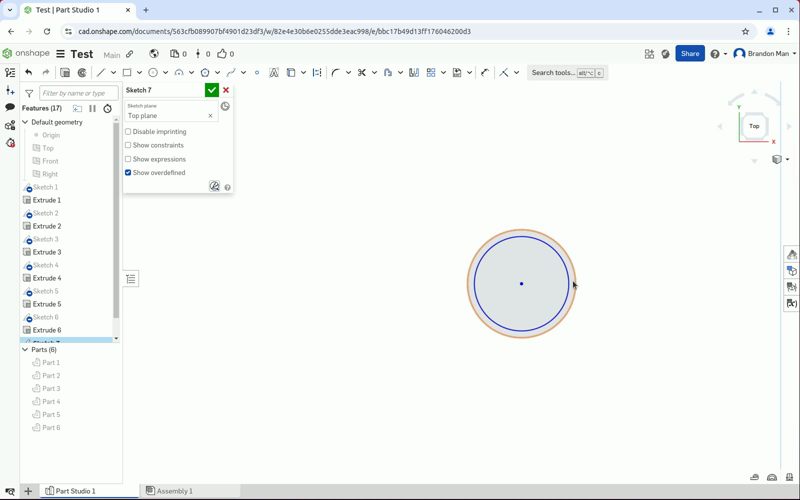
scroll(6)
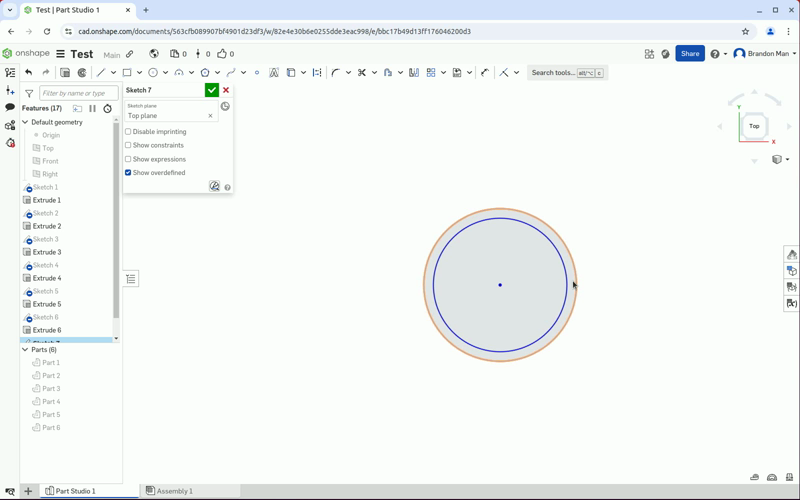
scroll(6)
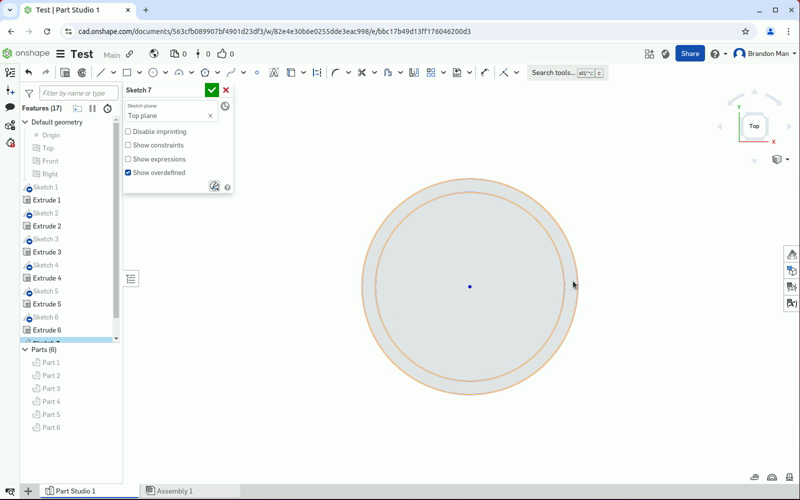
scroll(6)
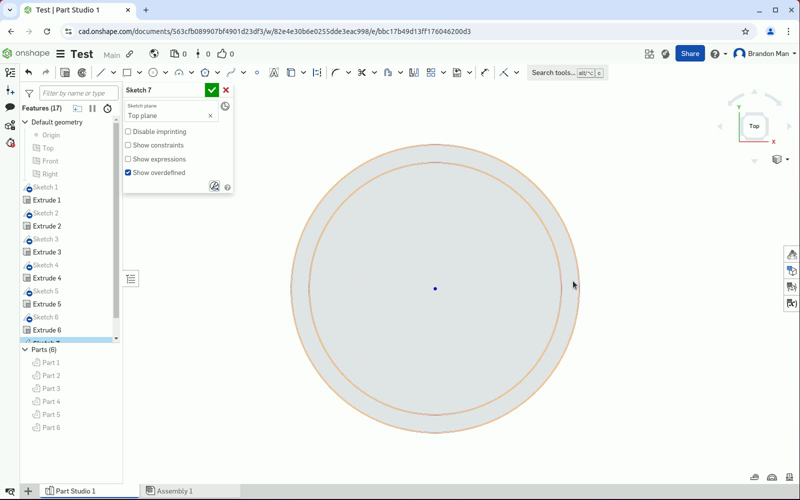
scroll(6)
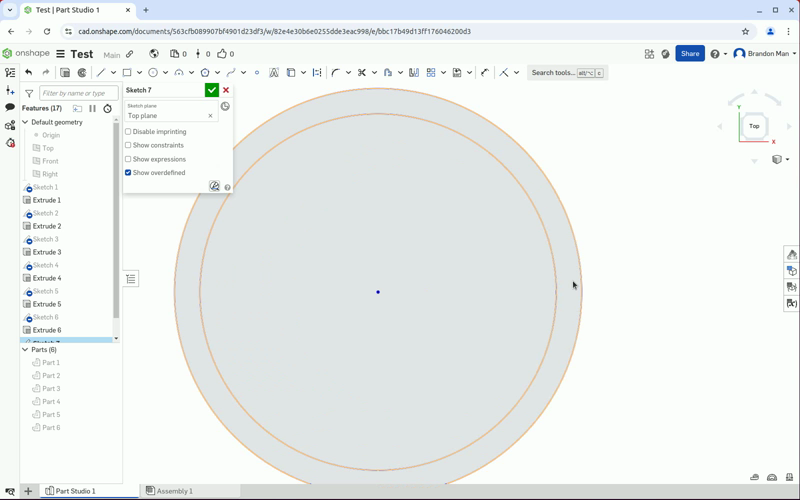
scroll(6)
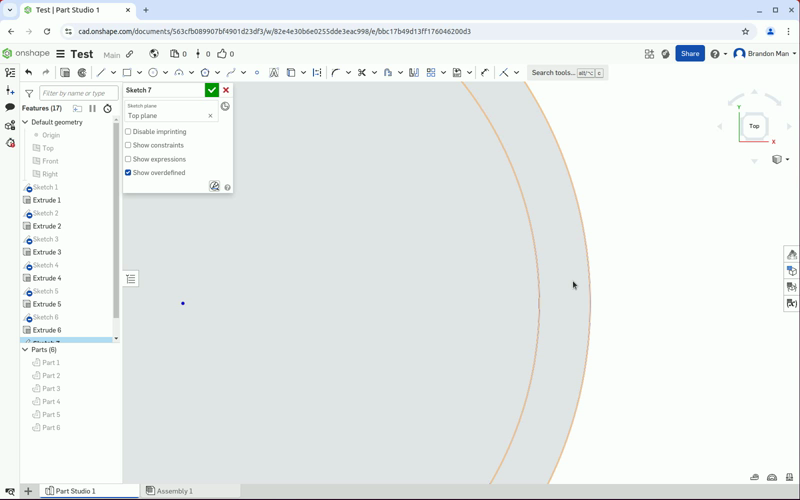
click(573, 280)
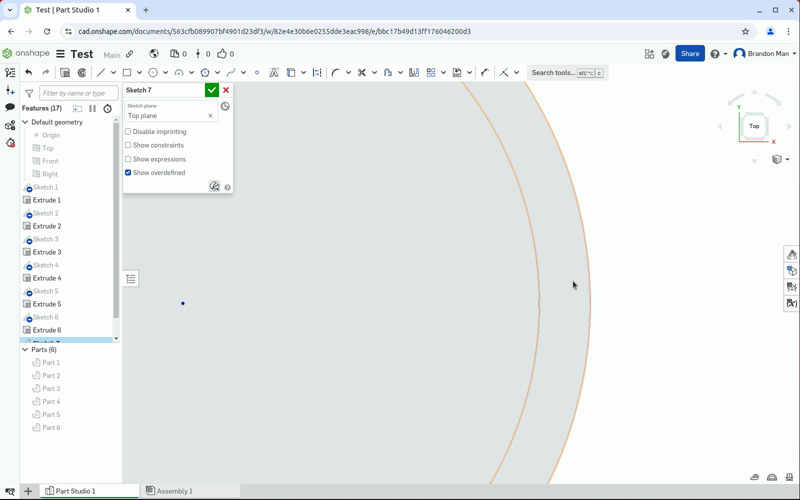
scroll(-6)
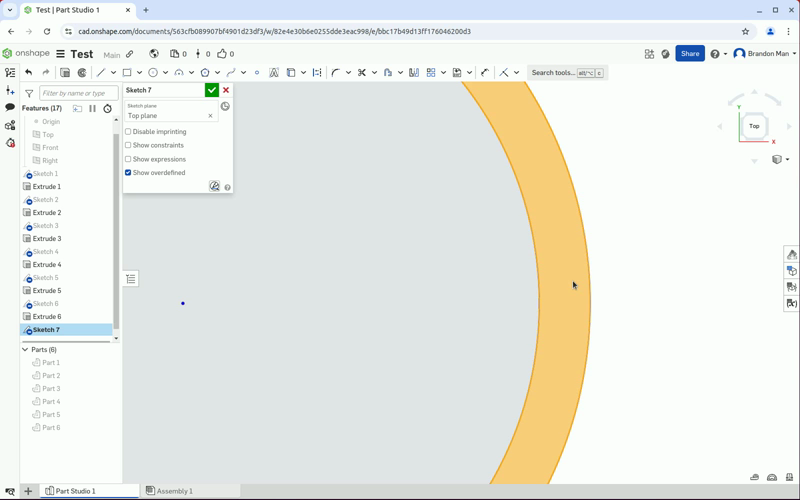
scroll(-6)
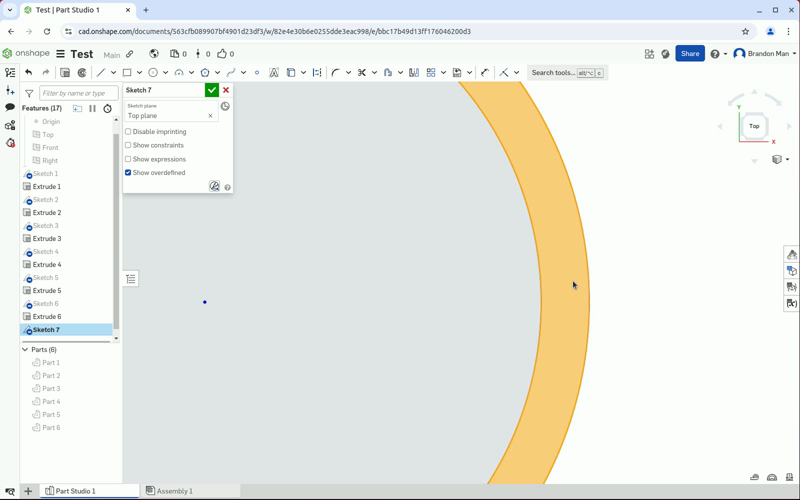
scroll(-6)
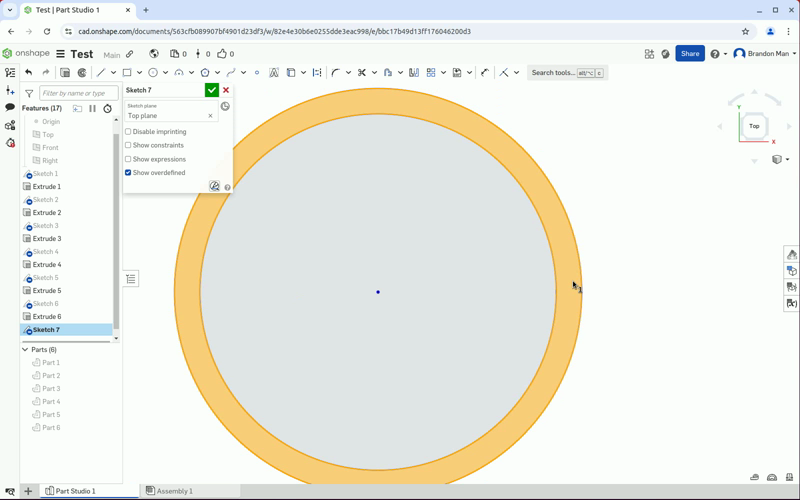
scroll(-6)
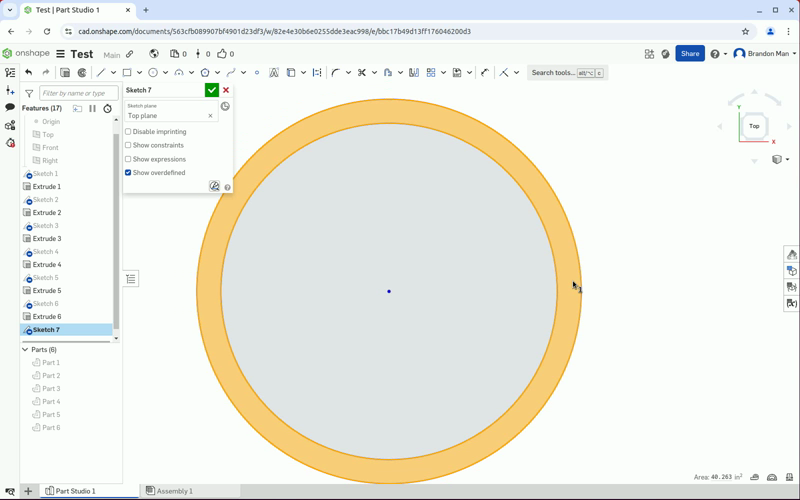
scroll(-6)
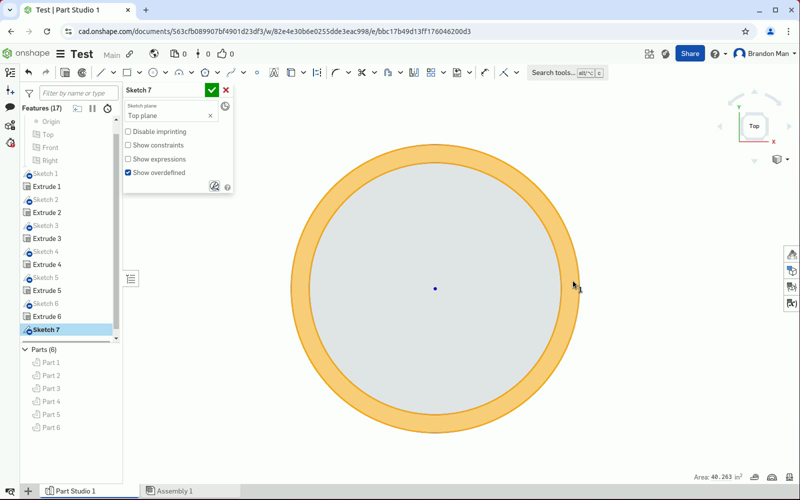
scroll(-6)
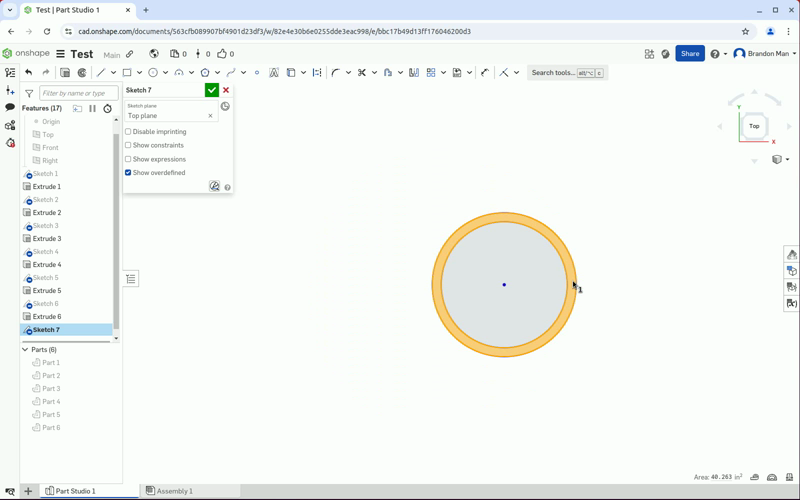
scroll(-6)
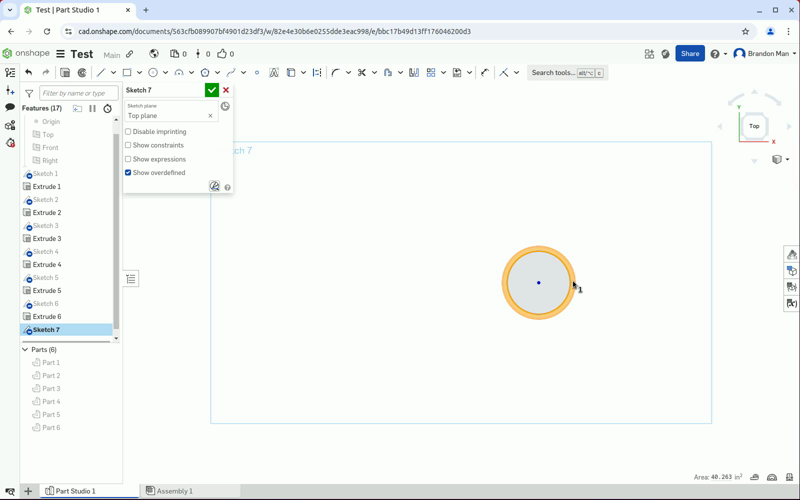
mouse_move(73, 352)
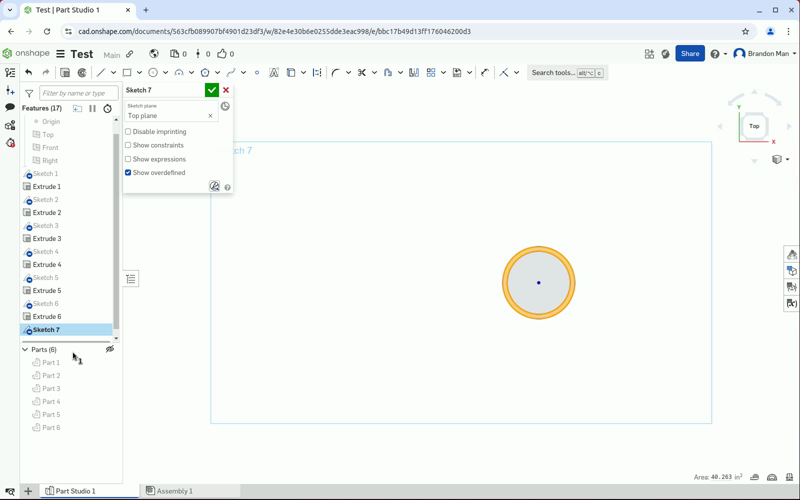
key(shift+y)
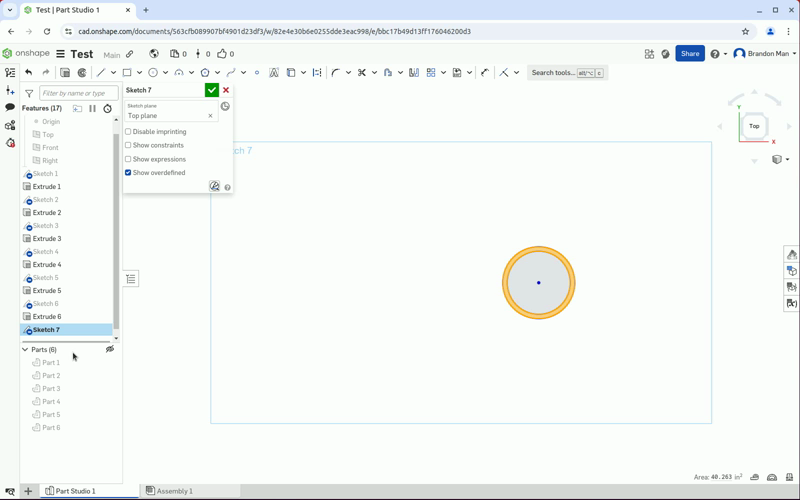
key(shift+e)
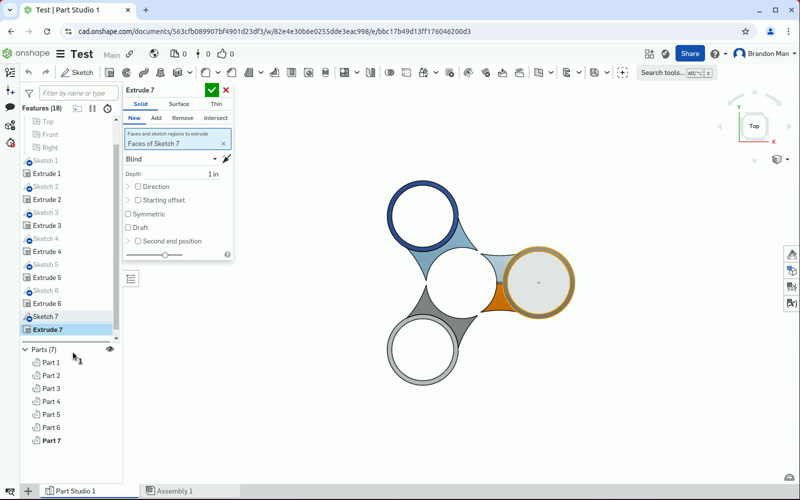
mouse_move(143, 106)
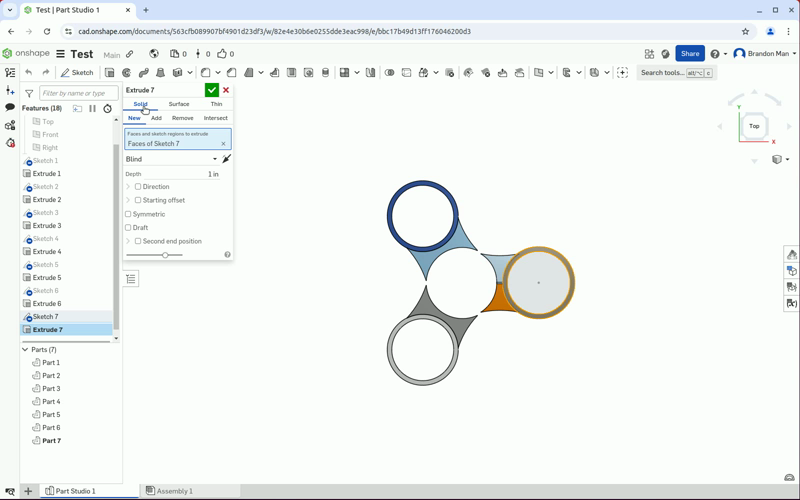
click(143, 106)
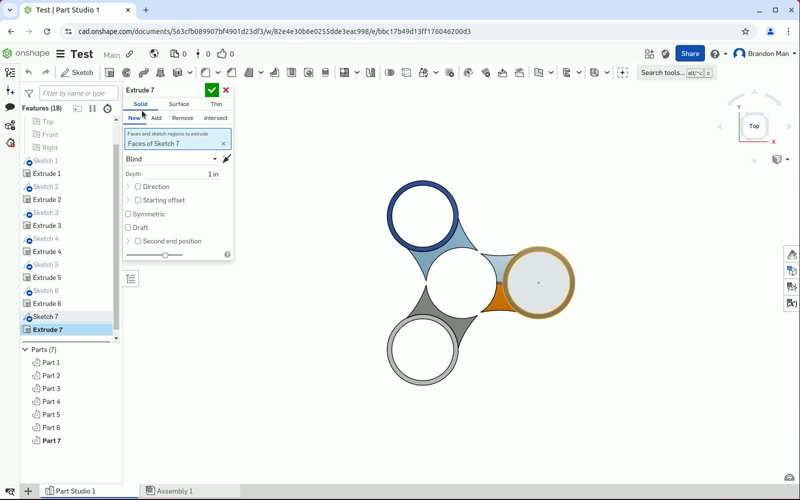
mouse_move(137, 120)
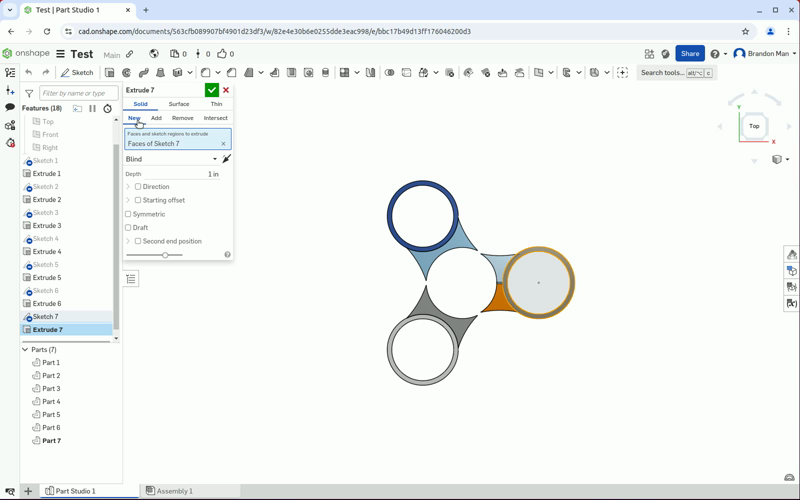
click(137, 120)
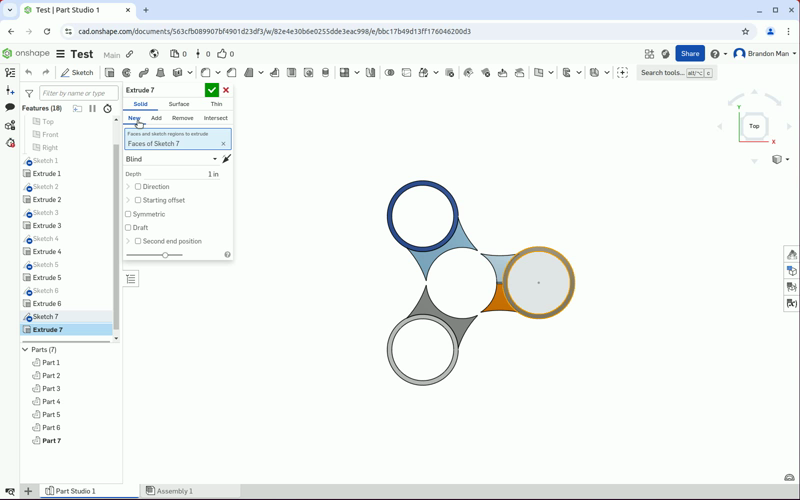
key(tab, 4)
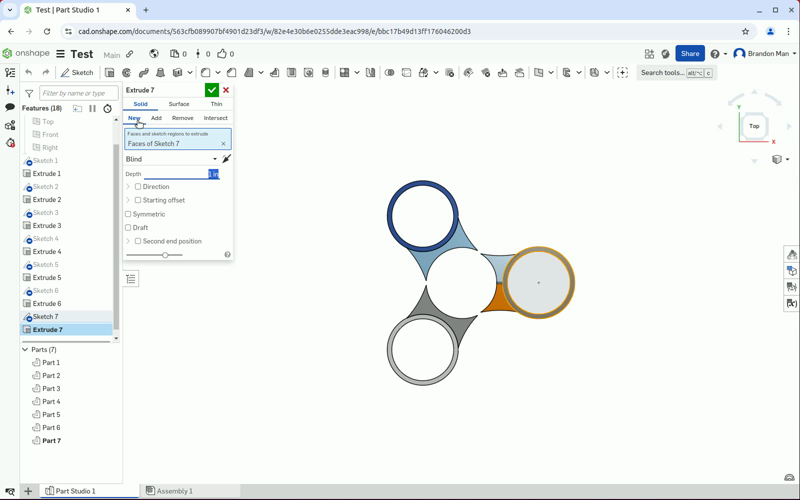
text(4.092)
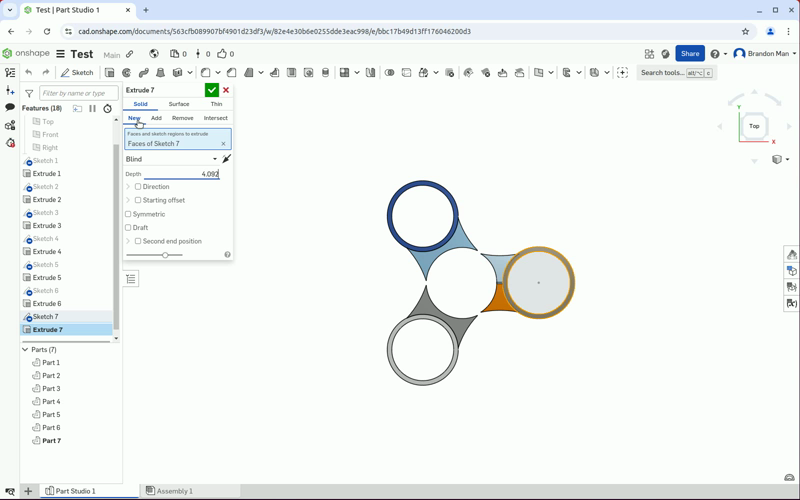
key(enter)
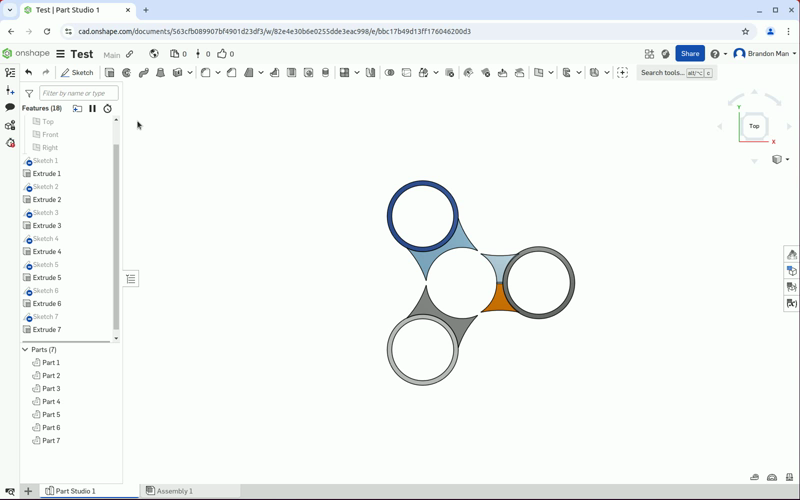
key(shift+h)
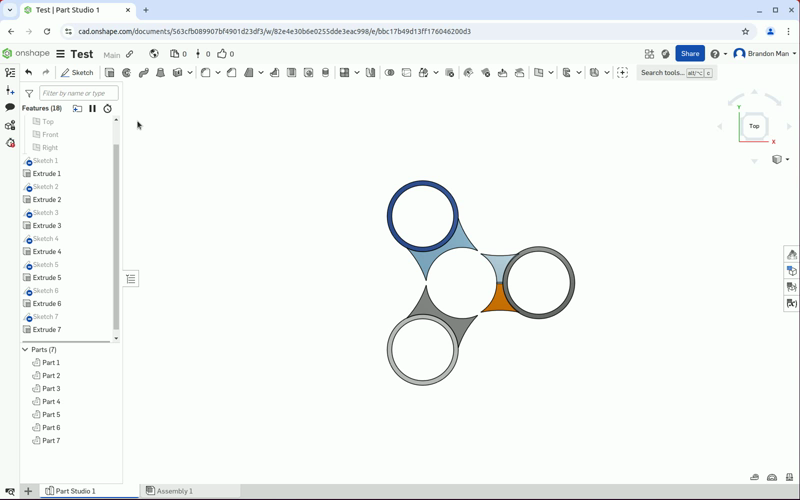
key(shift+h)
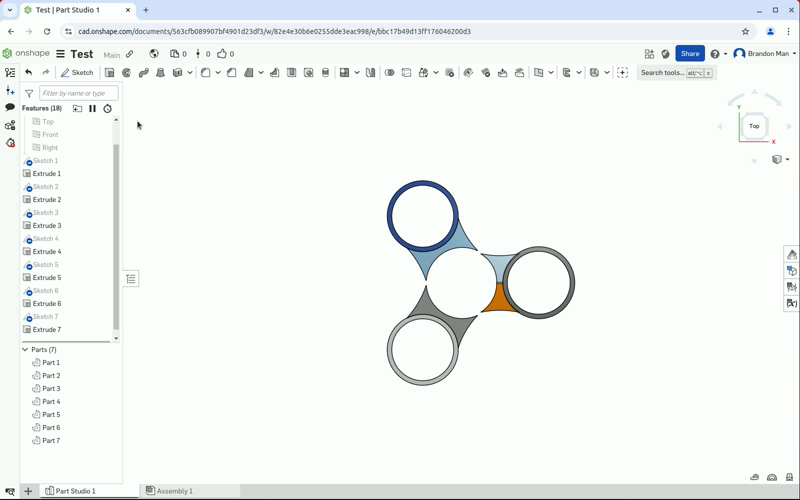
mouse_move(69, 163)
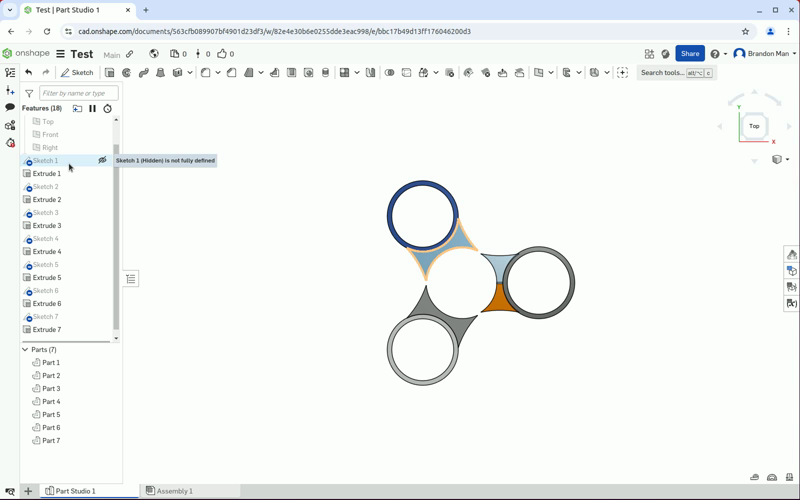
click(69, 163)
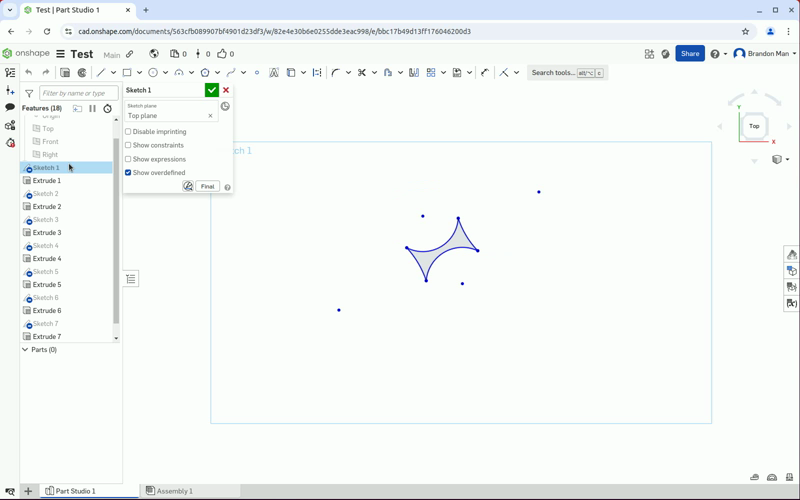
mouse_move(229, 92)
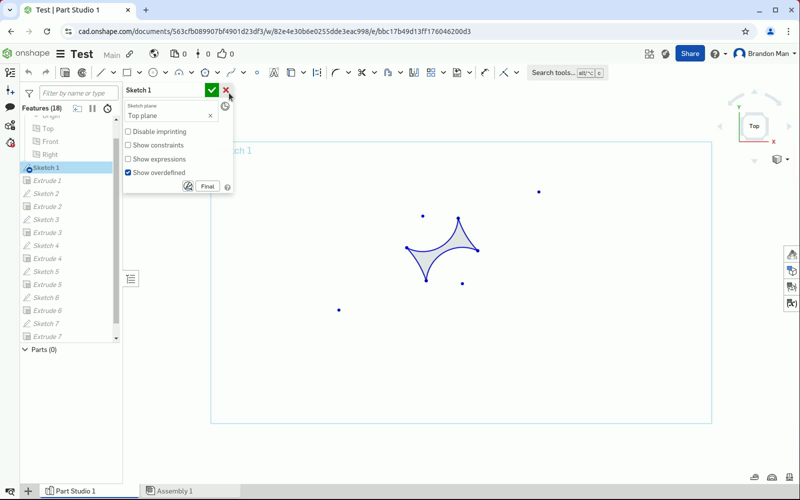
click(229, 92)
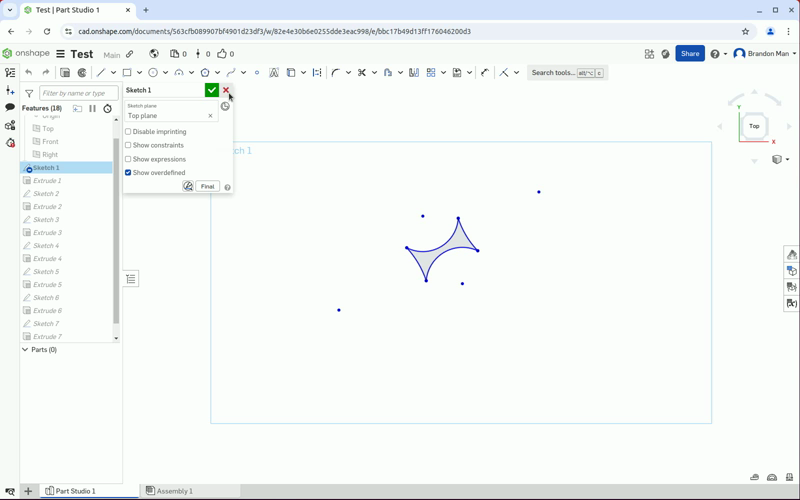
key(shift+s)
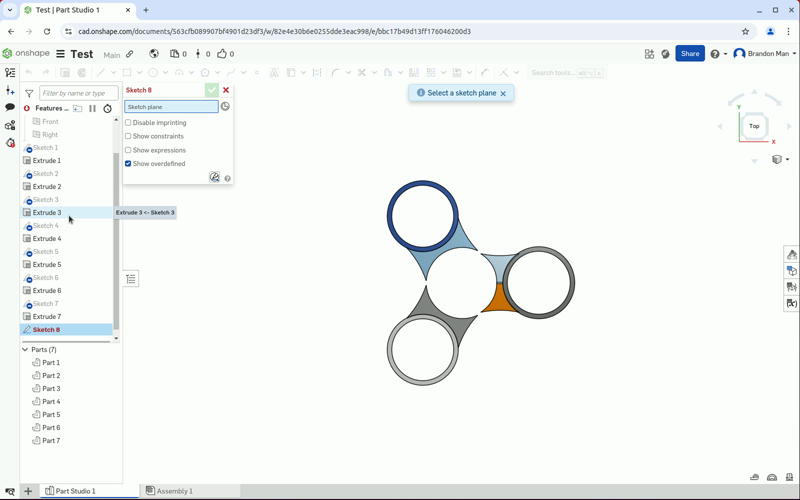
scroll(3)
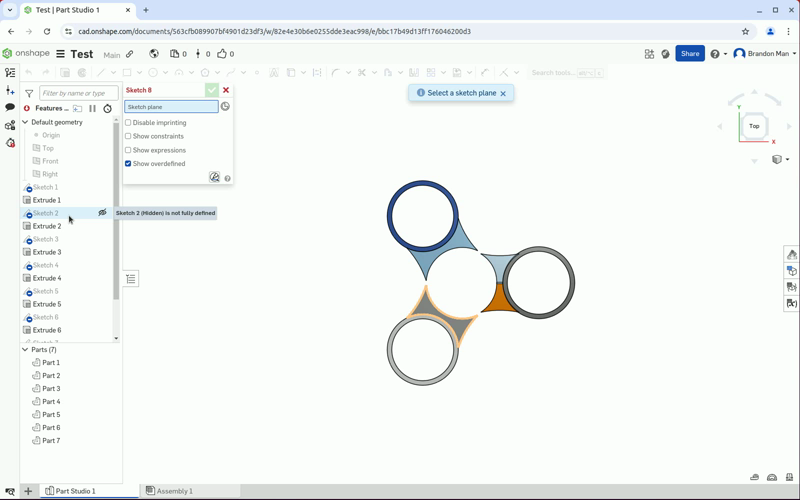
mouse_move(69, 150)
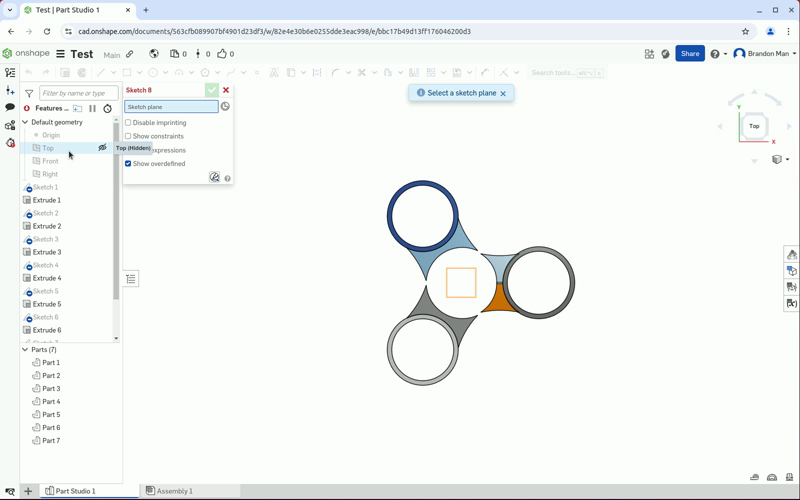
click(69, 150)
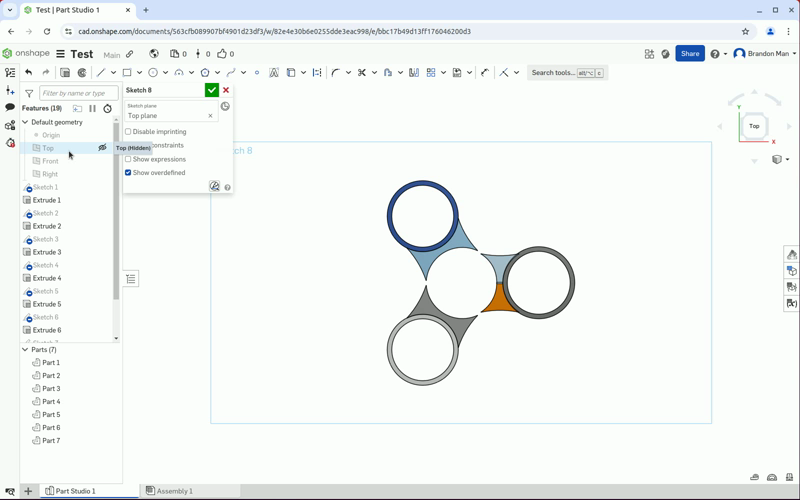
mouse_move(73, 352)
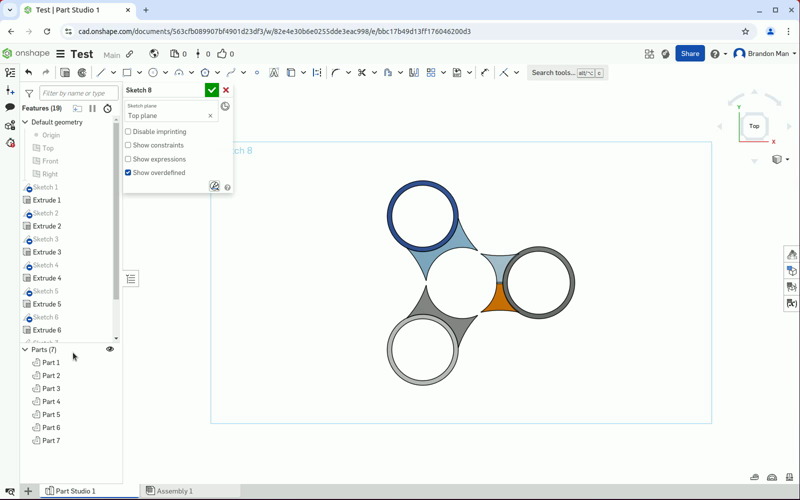
key(y)
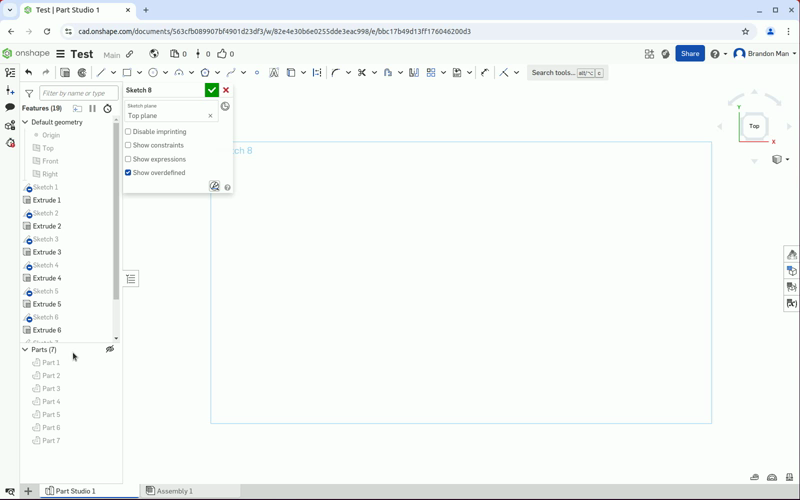
key(c)
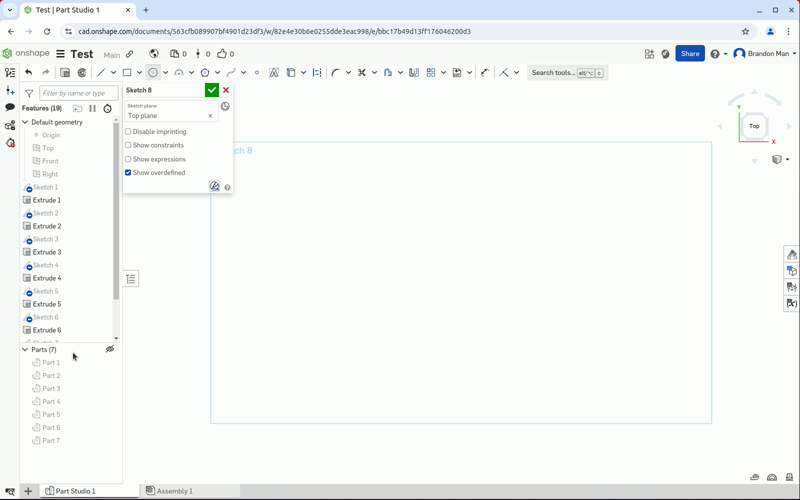
key_down(shift)
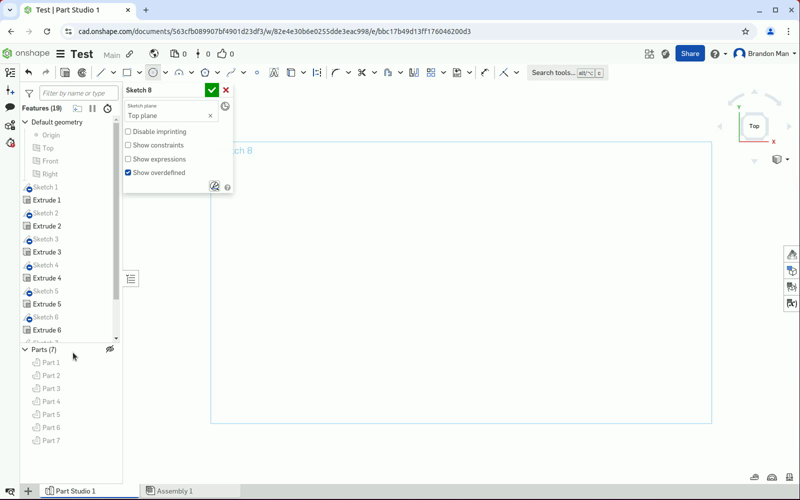
mouse_move(461, 282)
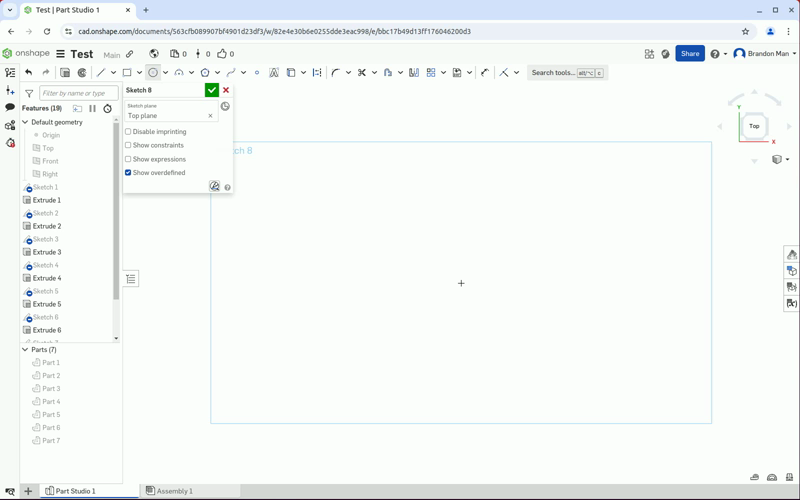
click(461, 282)
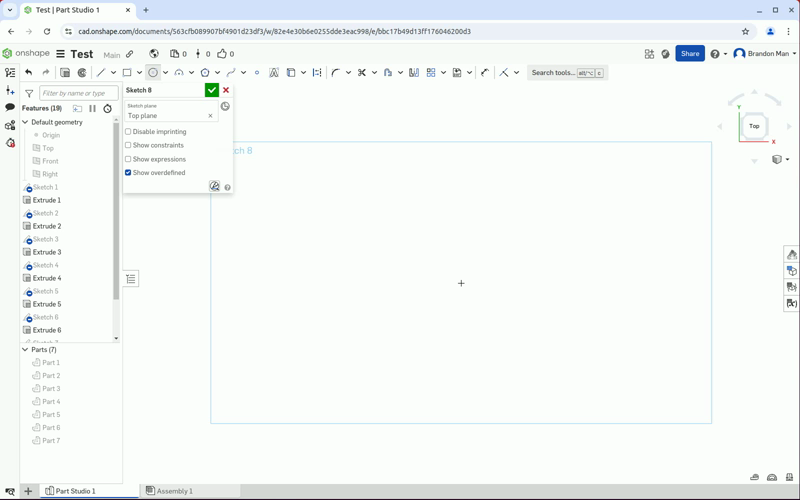
key_up(shift)
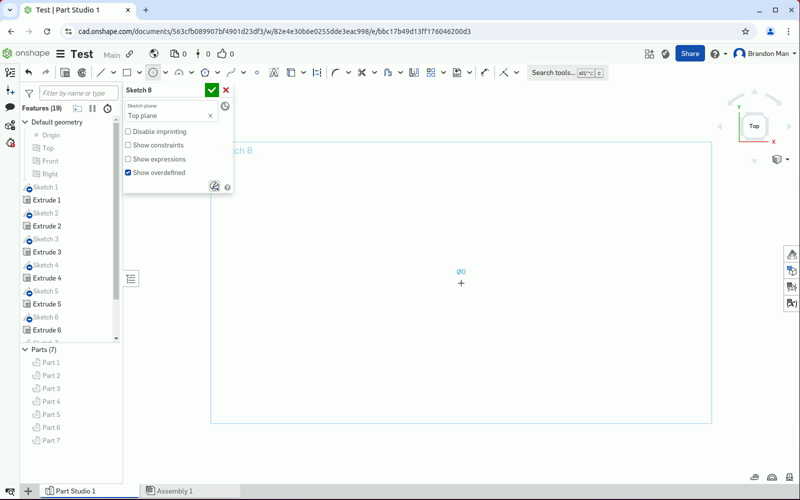
mouse_move(497, 282)
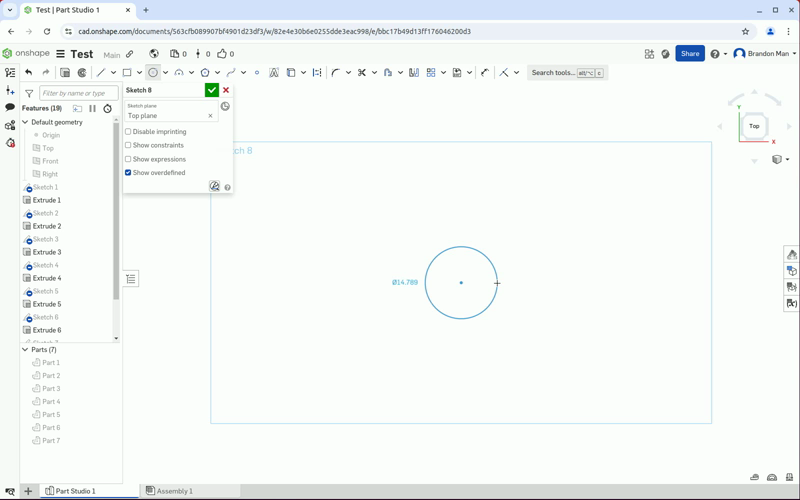
click(497, 282)
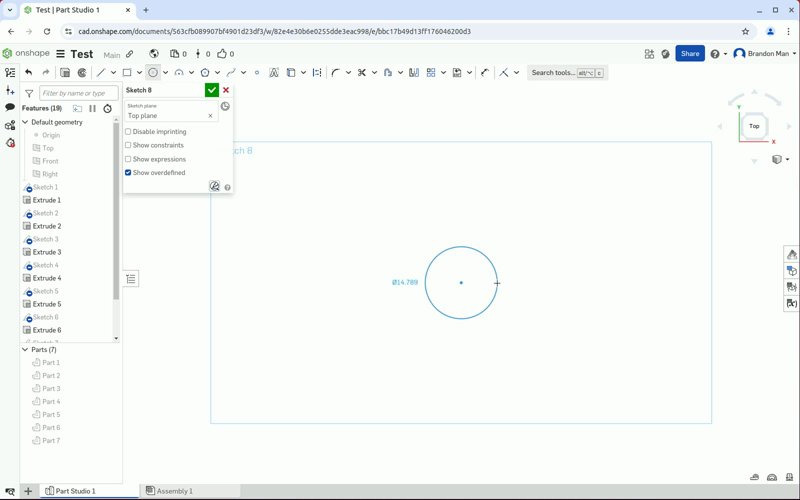
key(esc)
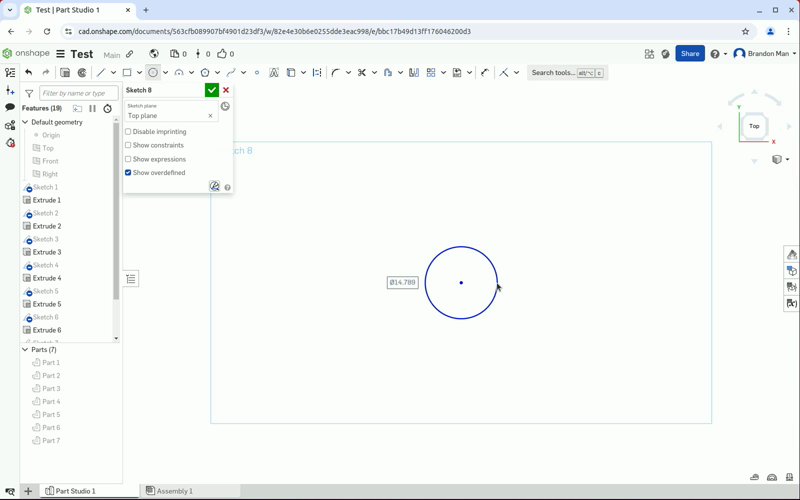
key(c)
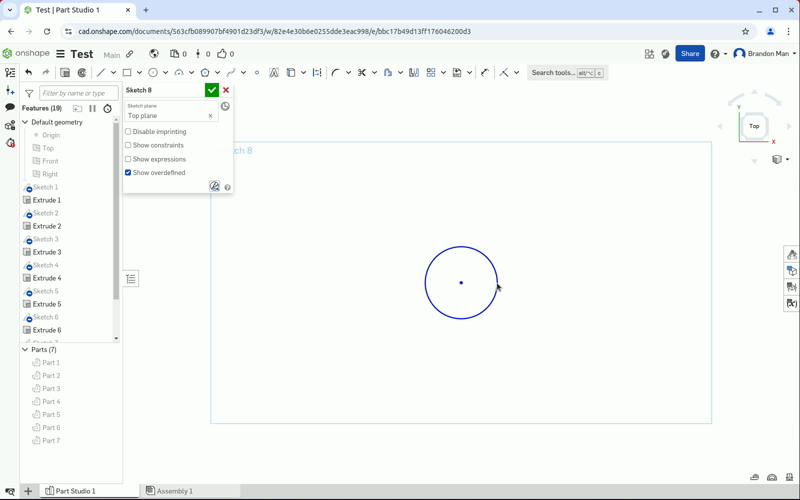
key_down(shift)
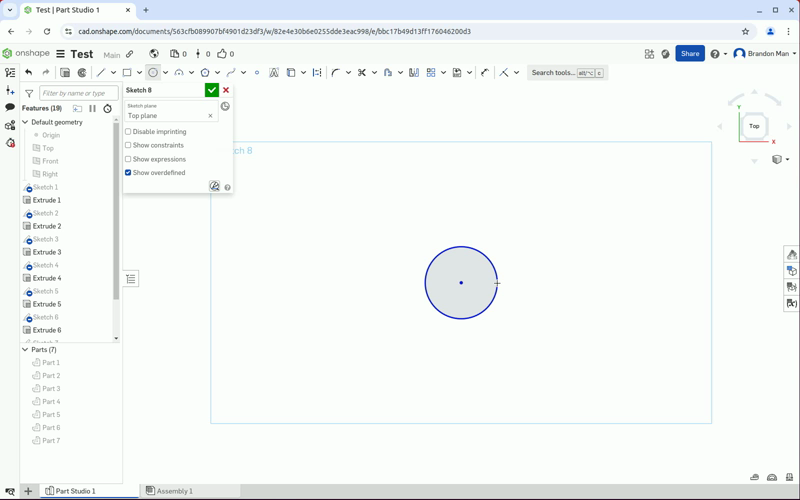
mouse_move(461, 282)
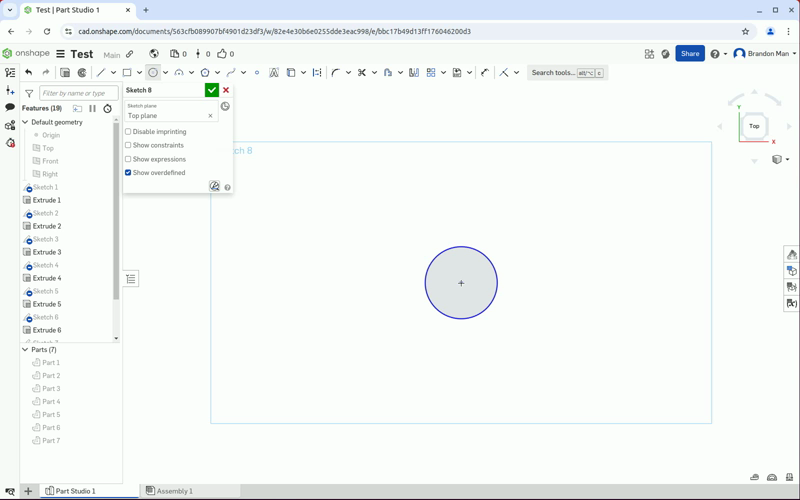
click(461, 282)
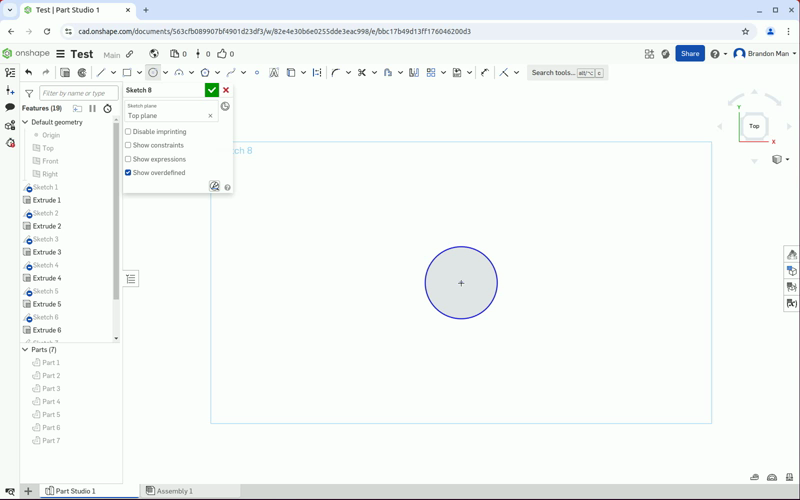
key_up(shift)
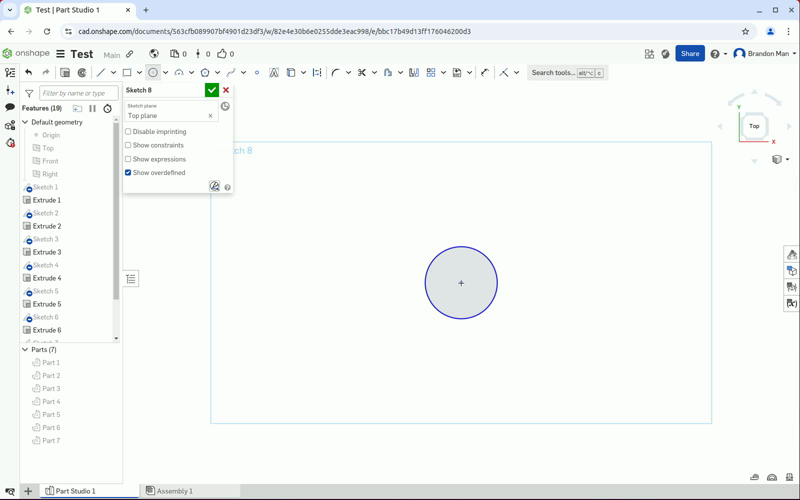
mouse_move(492, 282)
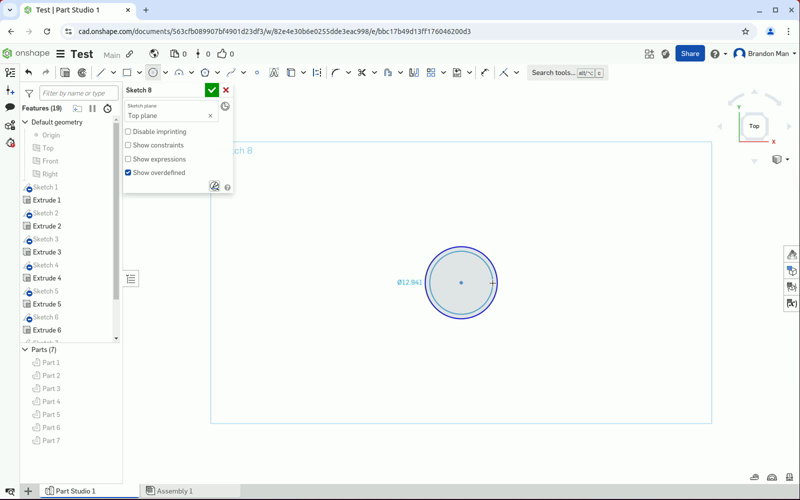
click(492, 282)
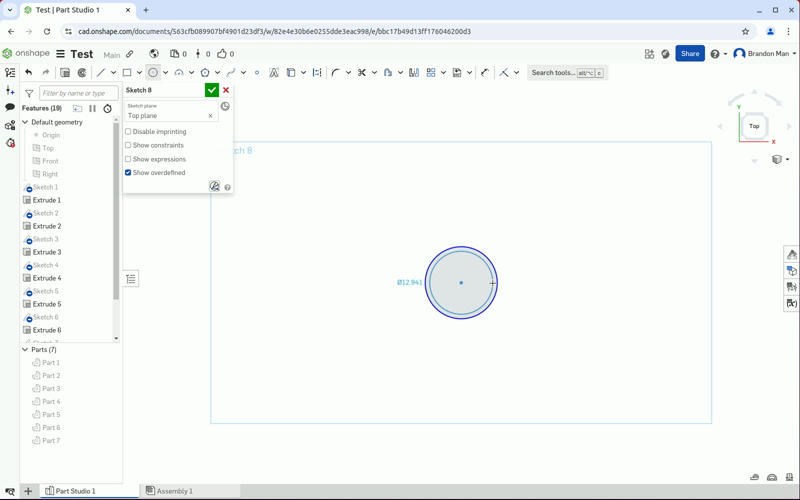
key(esc)
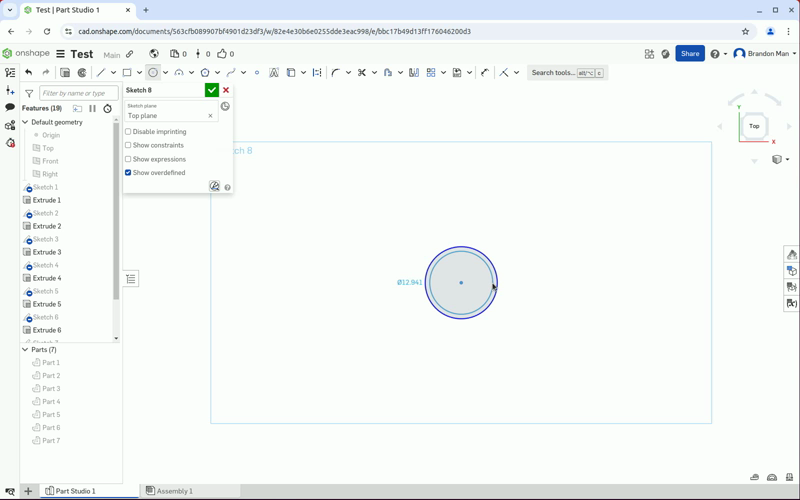
mouse_move(439, 256)
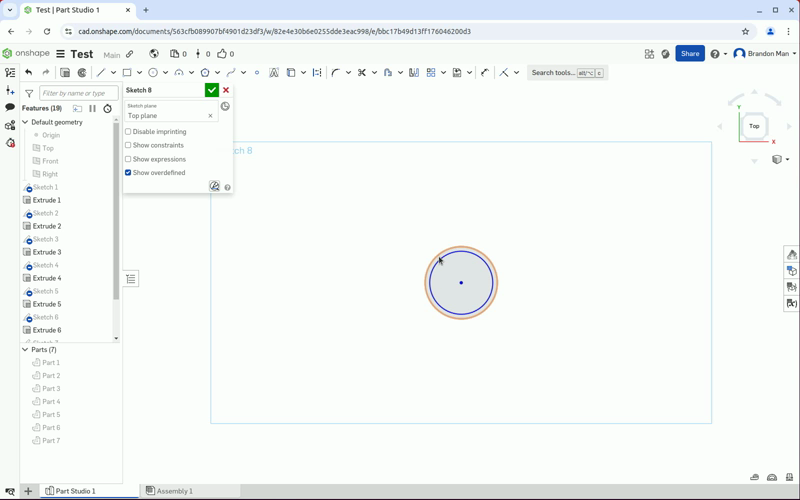
scroll(6)
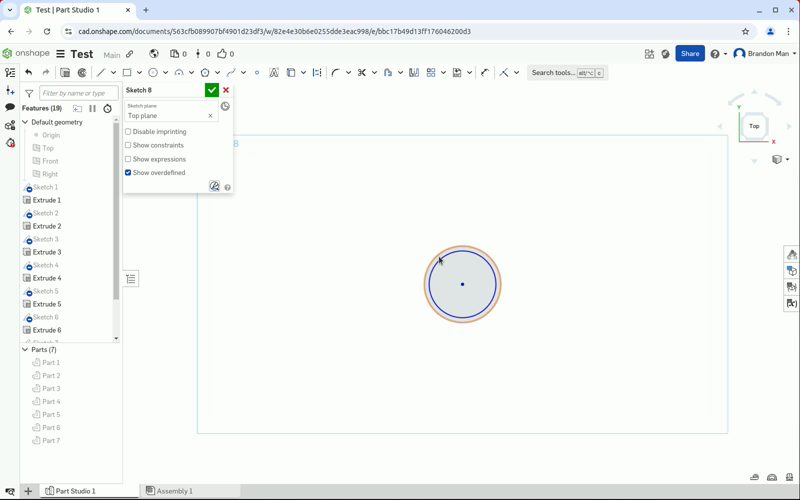
scroll(6)
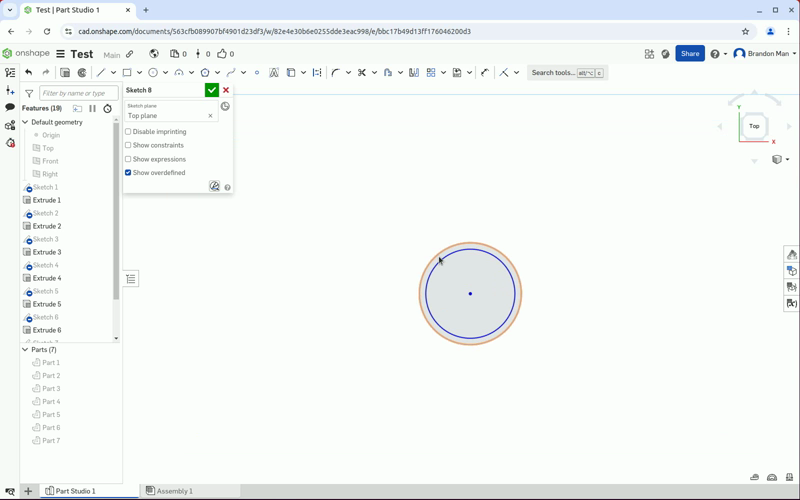
scroll(6)
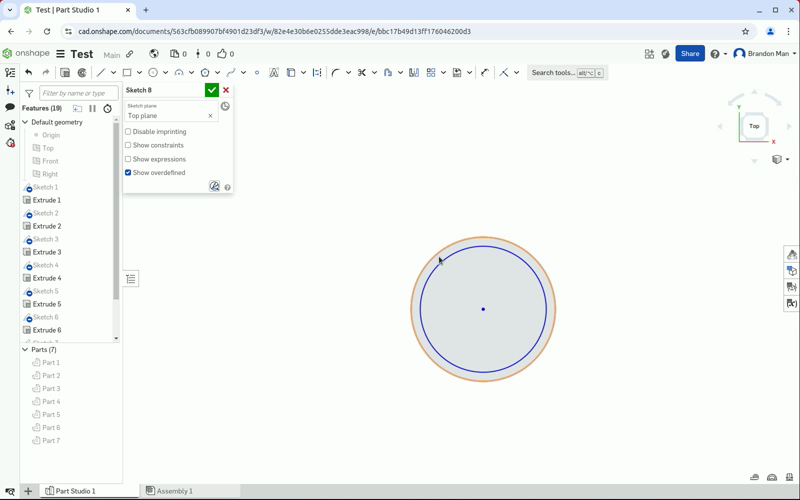
scroll(6)
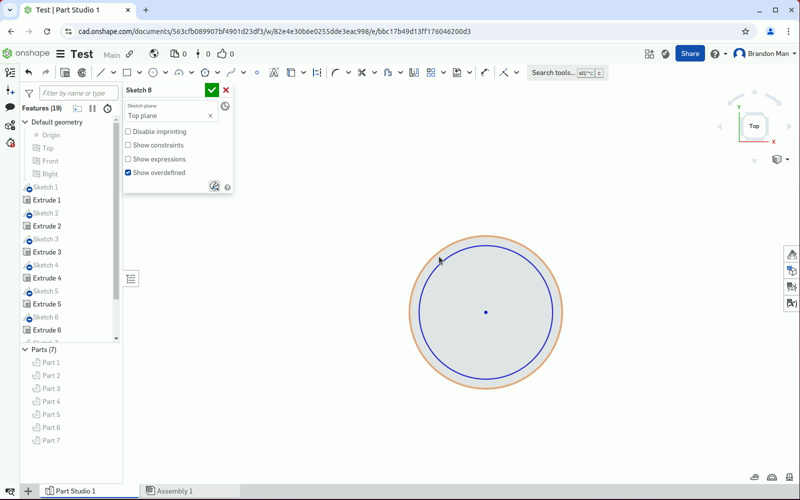
scroll(6)
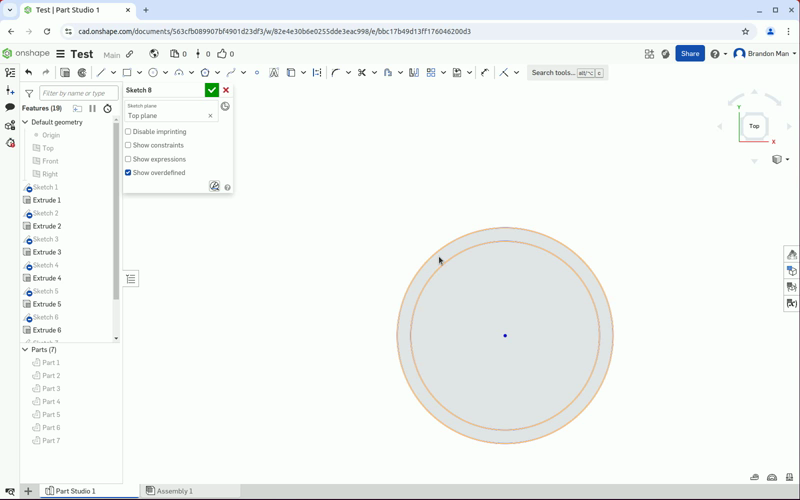
scroll(6)
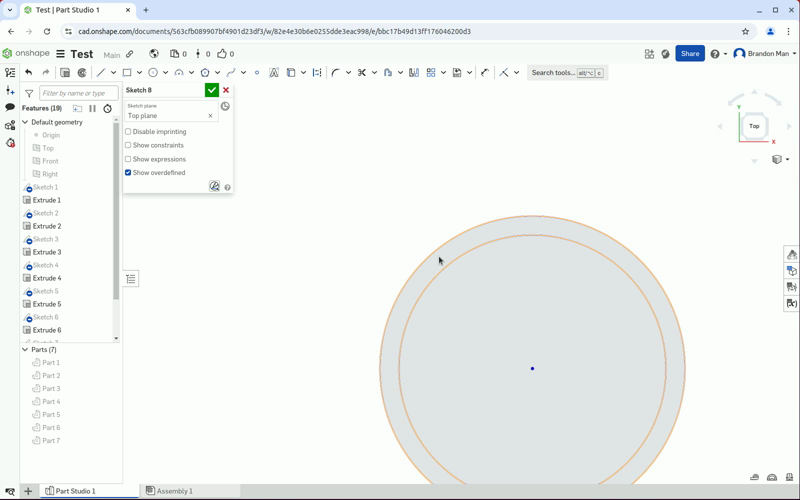
scroll(6)
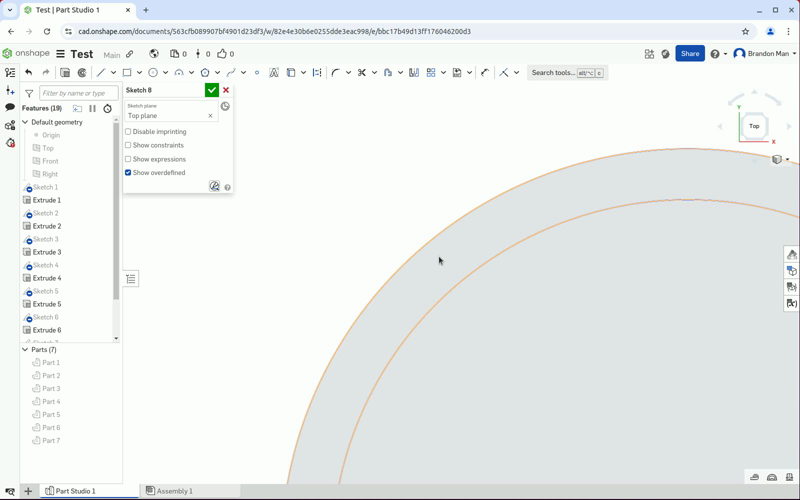
click(439, 256)
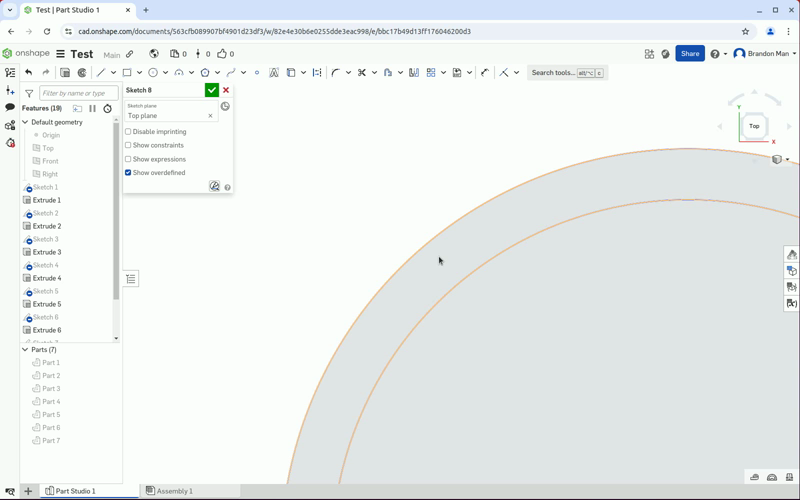
scroll(-6)
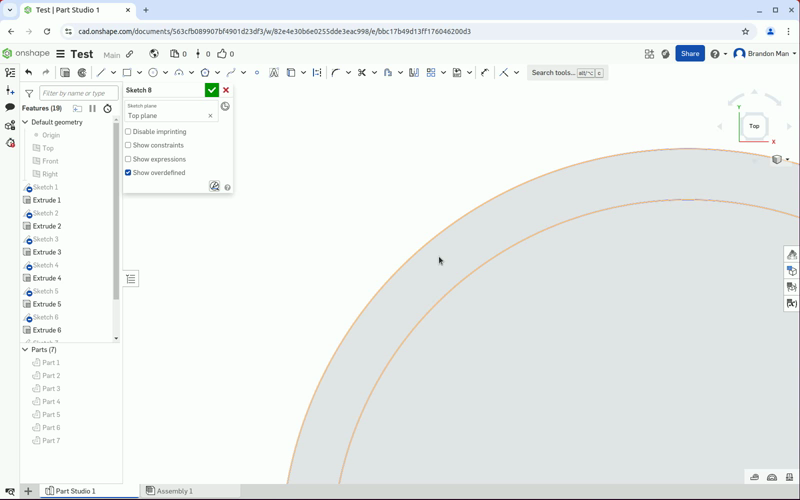
scroll(-6)
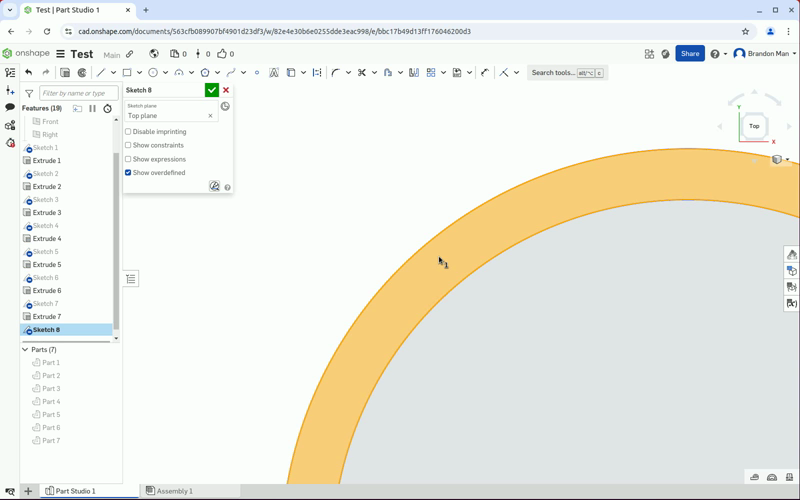
scroll(-6)
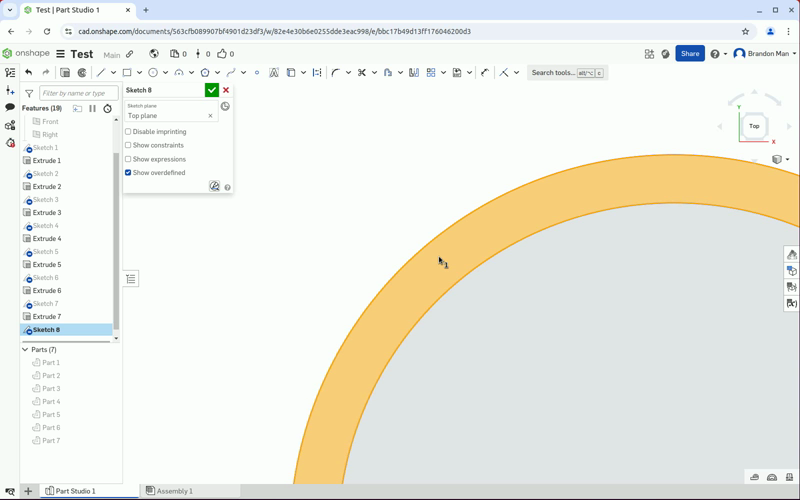
scroll(-6)
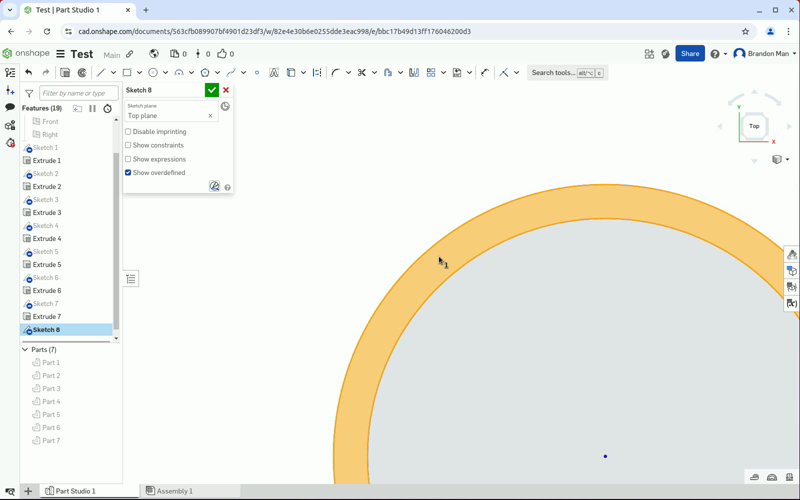
scroll(-6)
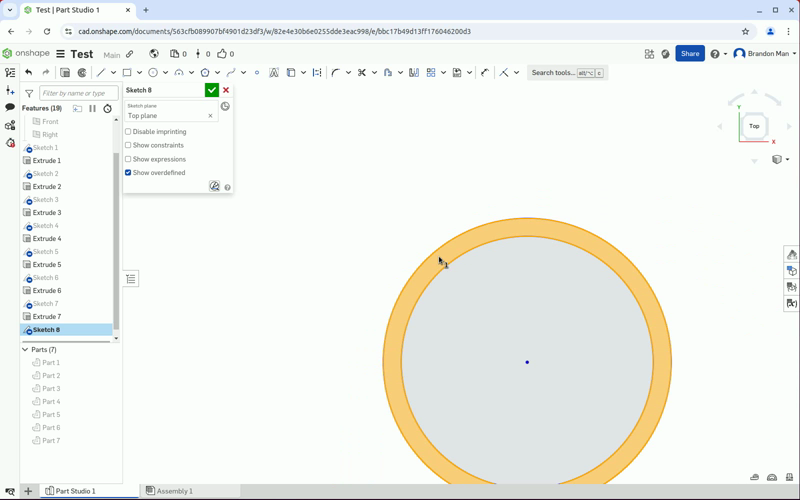
scroll(-6)
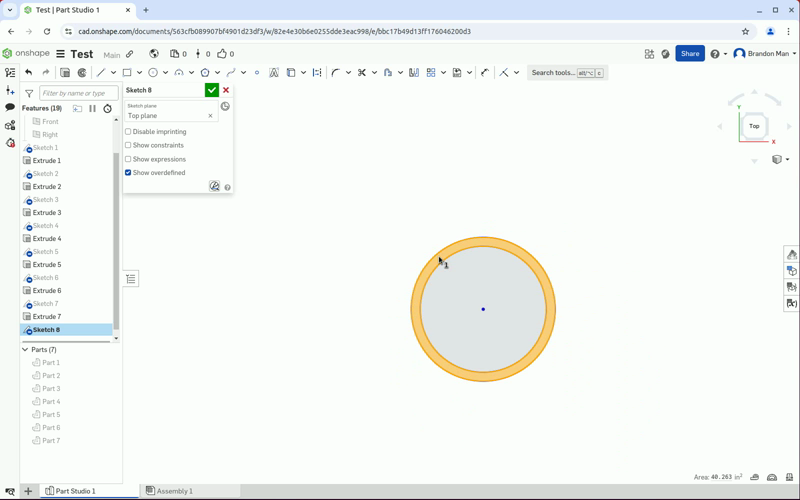
scroll(-6)
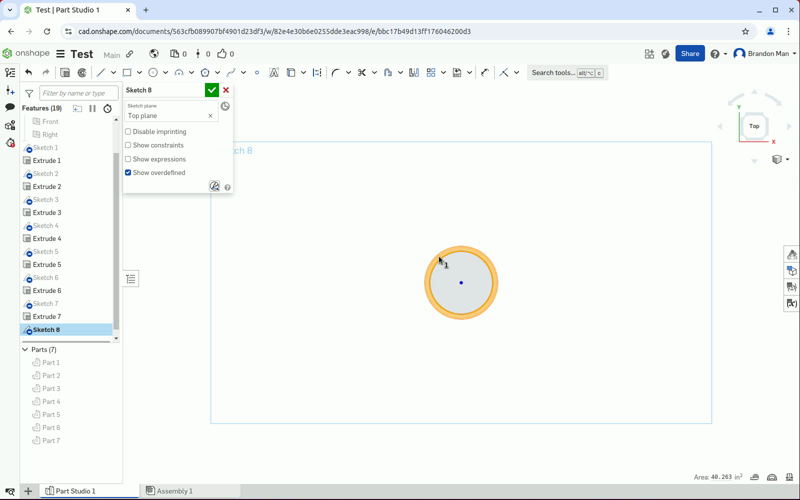
mouse_move(73, 352)
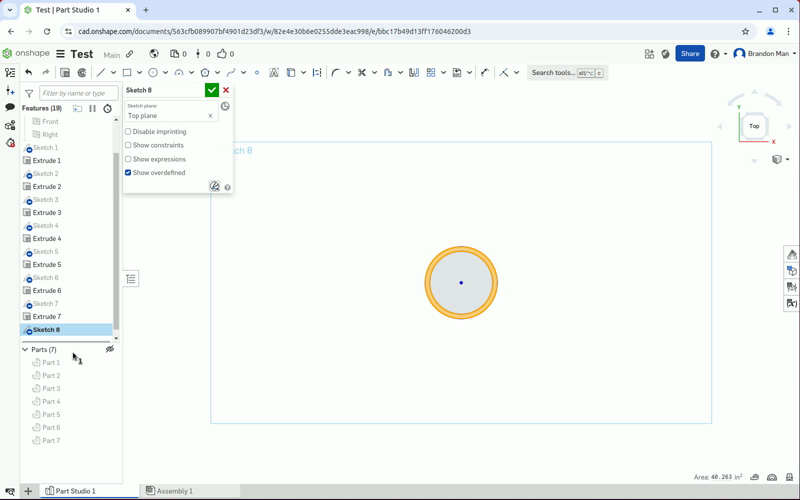
key(shift+y)
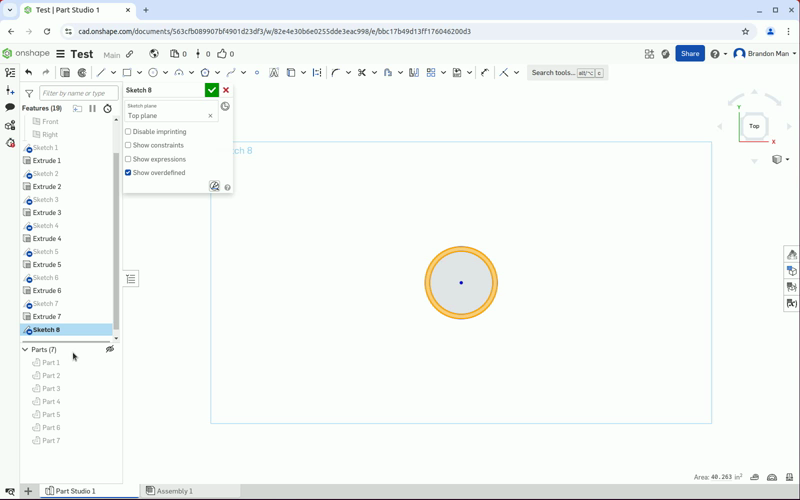
key(shift+e)
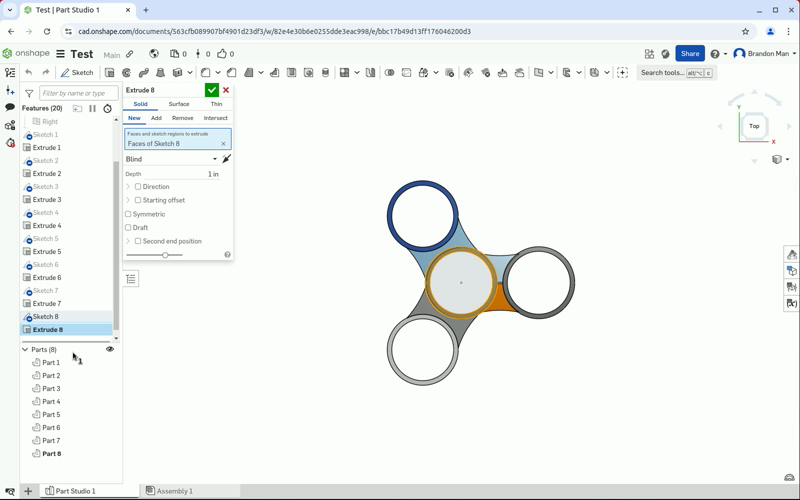
mouse_move(143, 106)
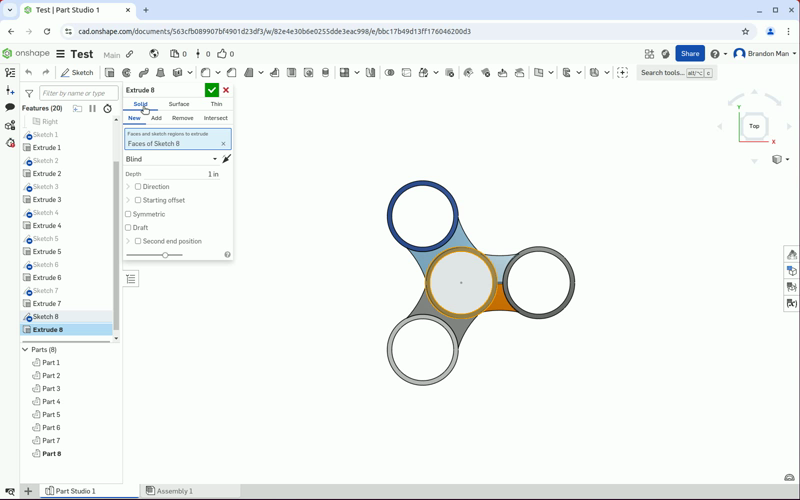
click(143, 106)
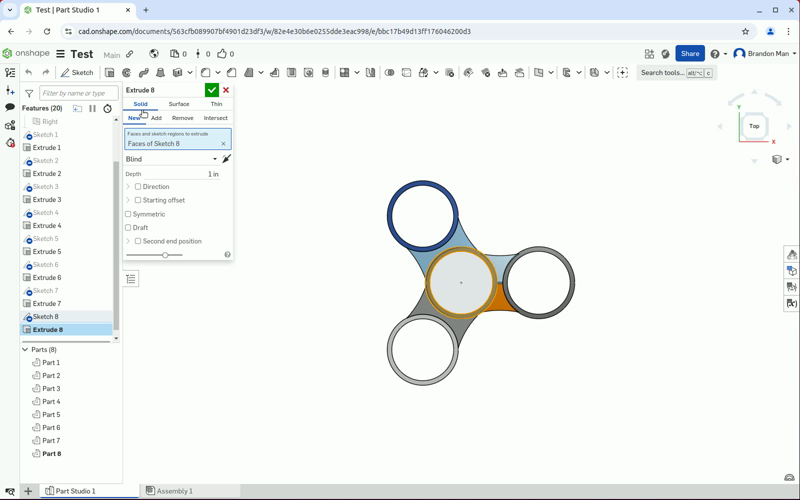
mouse_move(137, 120)
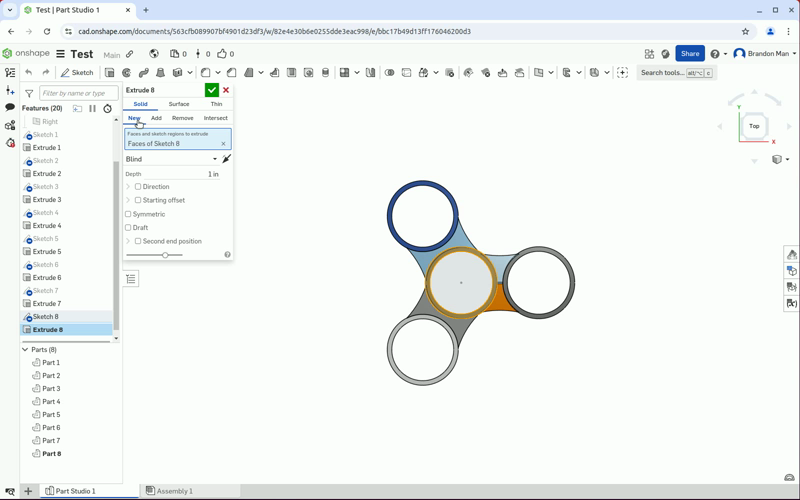
click(137, 120)
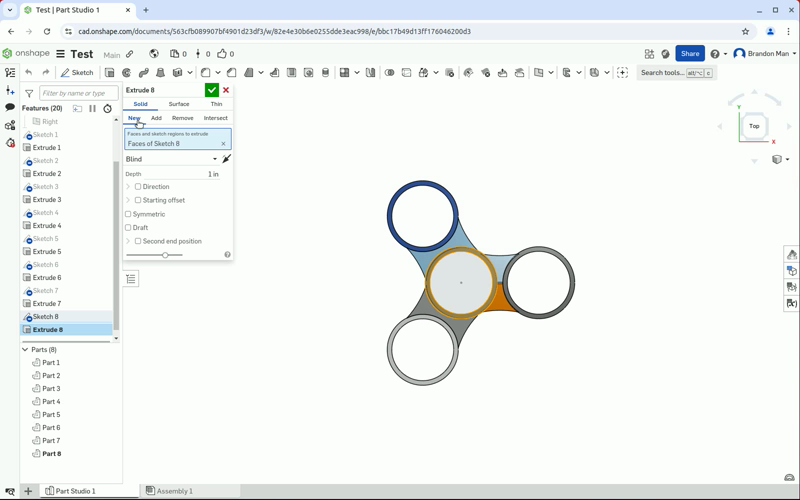
key(tab, 4)
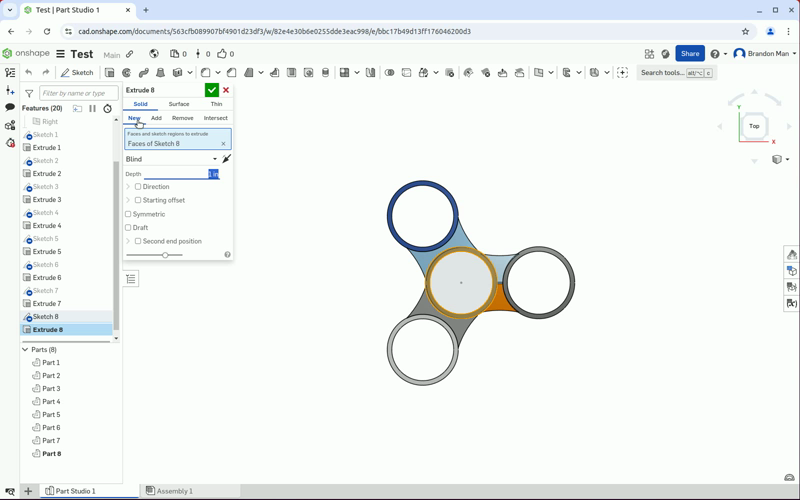
text(4.092)
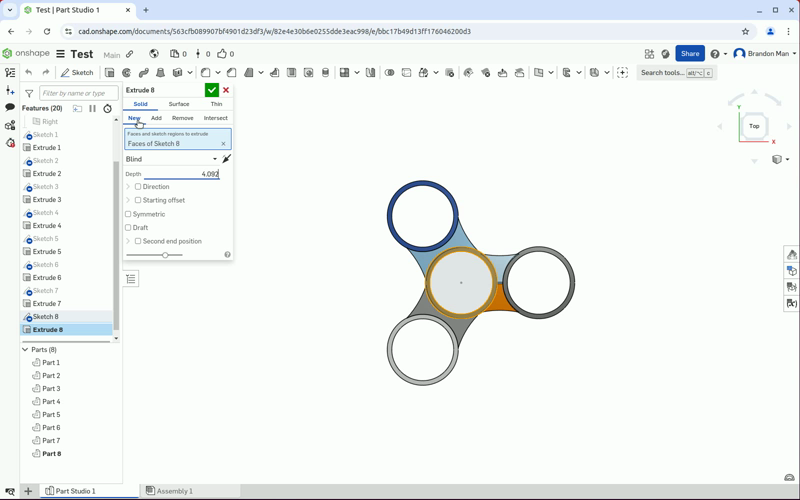
key(enter)
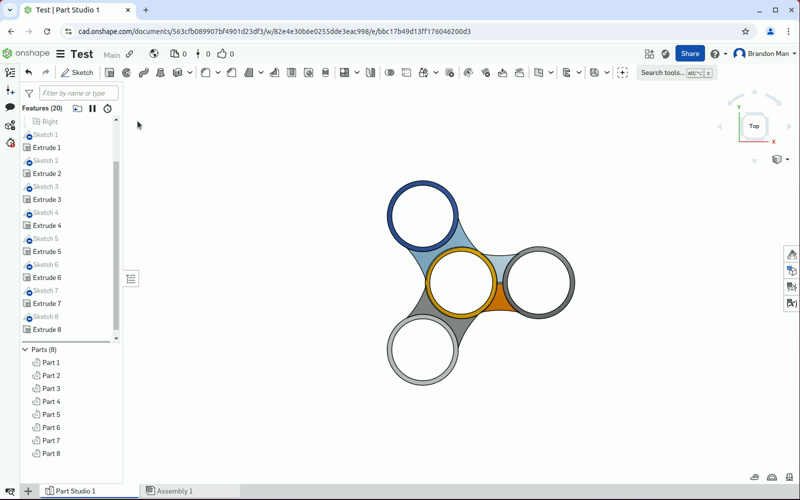
key(shift+h)
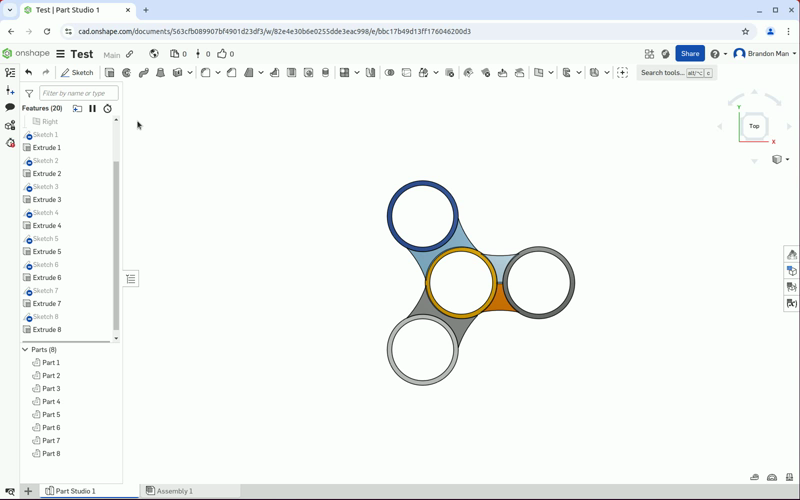
key(shift+h)
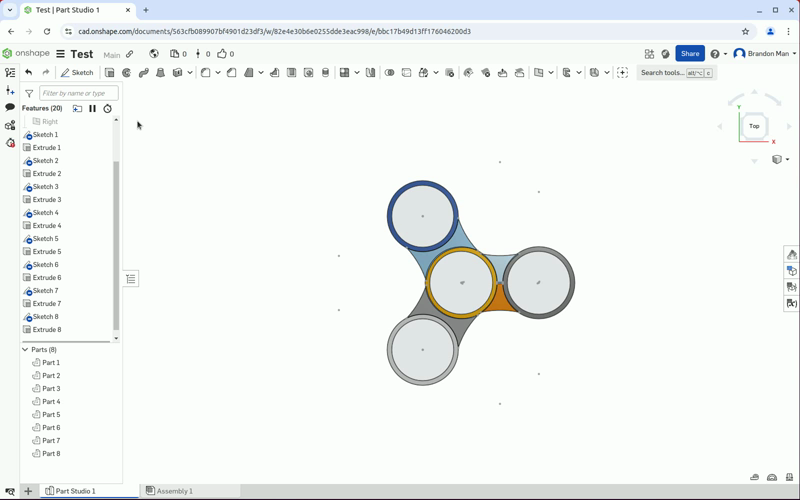
key(shift+7)
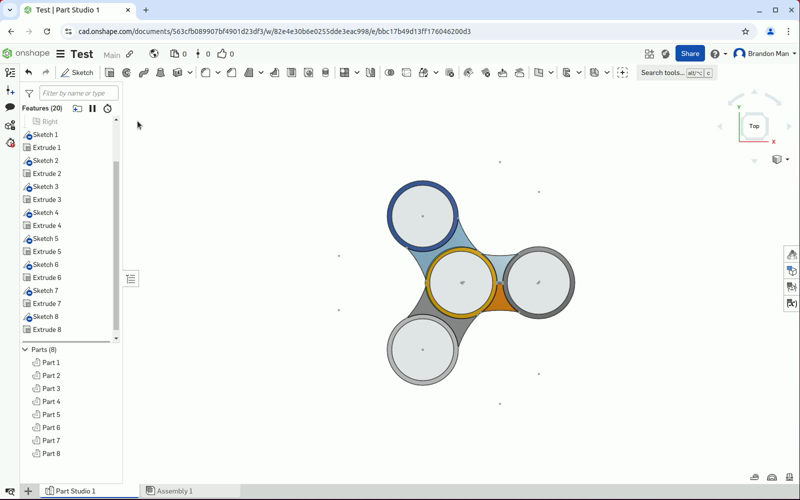
key(up, 3)
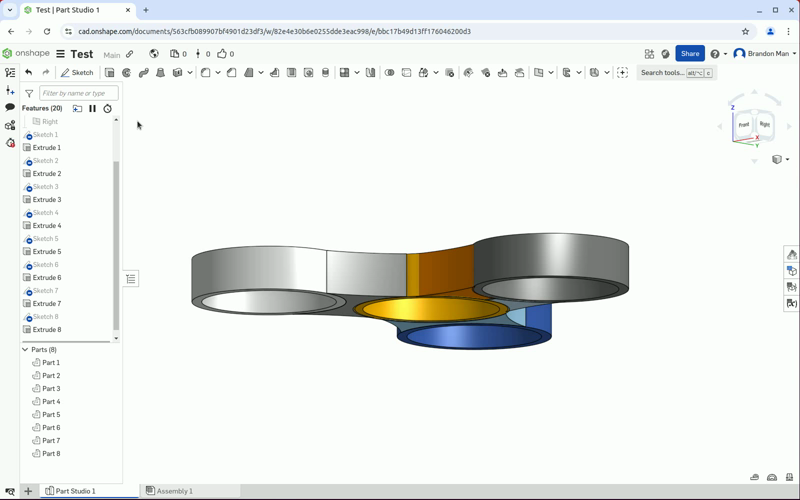
key(left, 3)
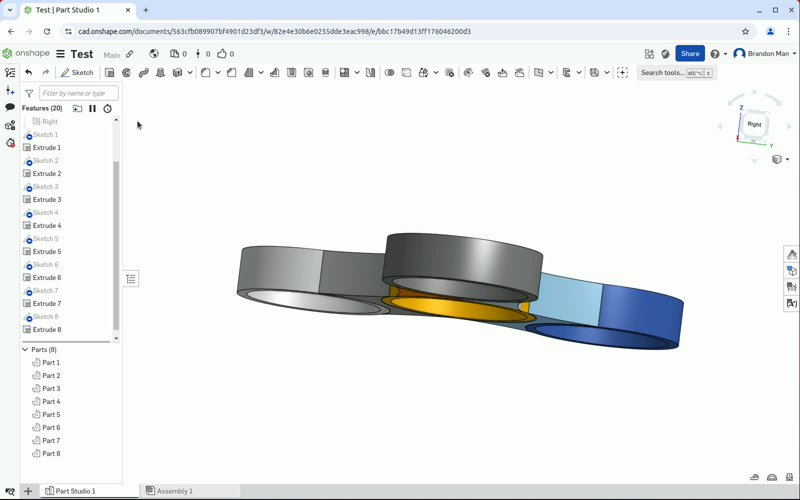
key(right, 3)
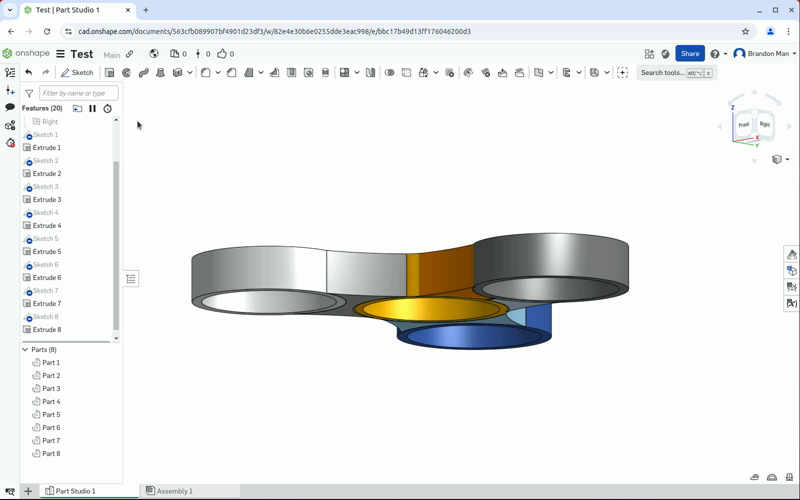
key(down, 3)
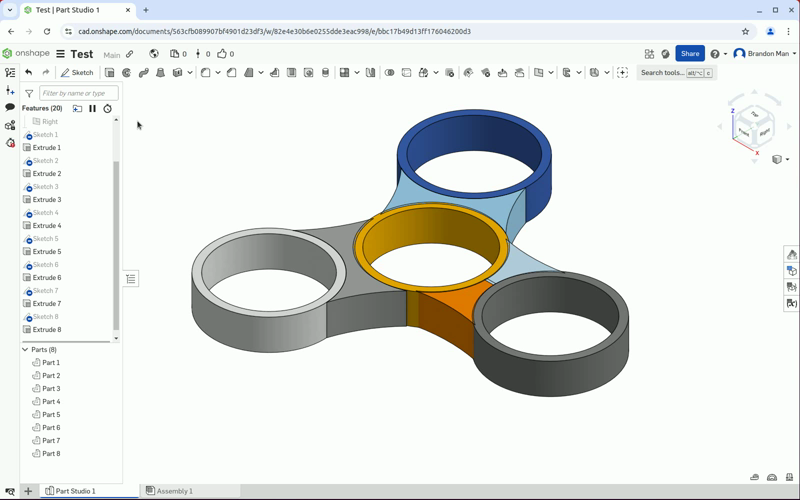
mouse_move(69, 137)
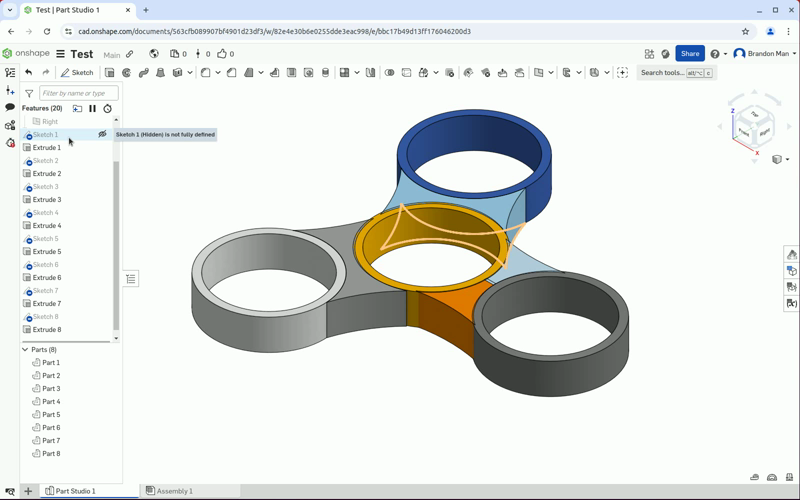
click(69, 137)